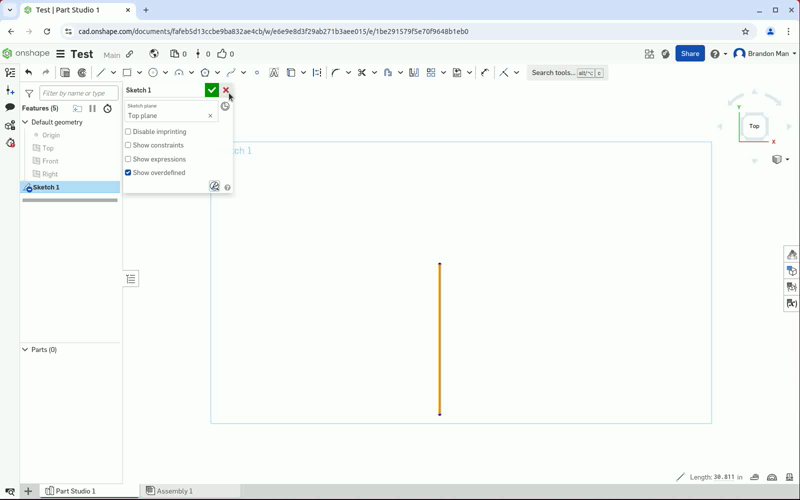
key(shift+h)
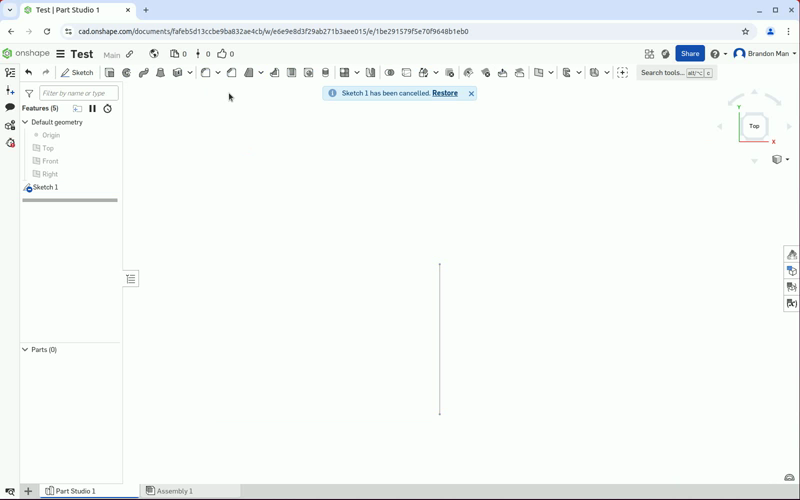
key(shift+s)
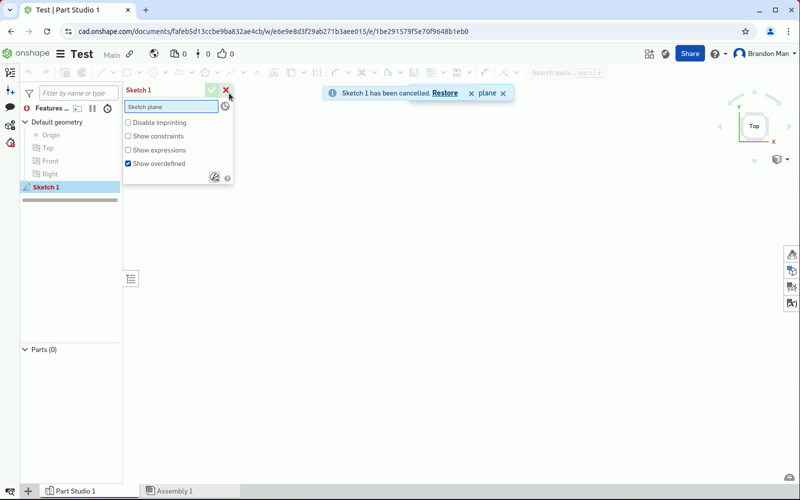
mouse_move(73, 150)
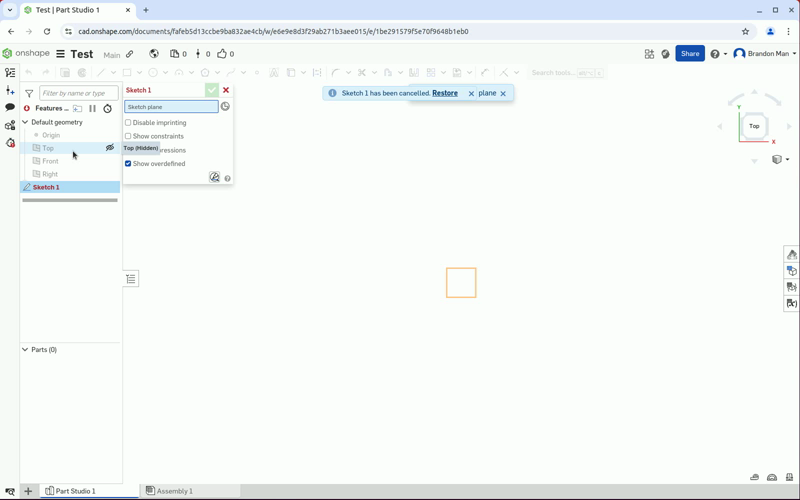
click(73, 150)
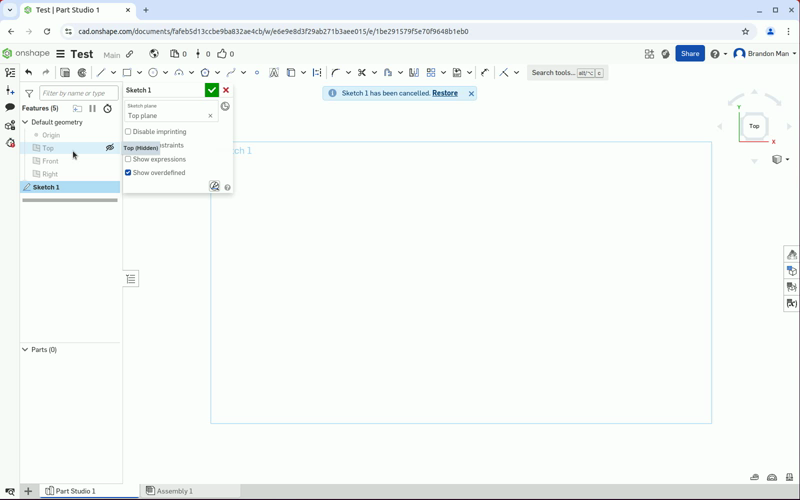
mouse_move(73, 352)
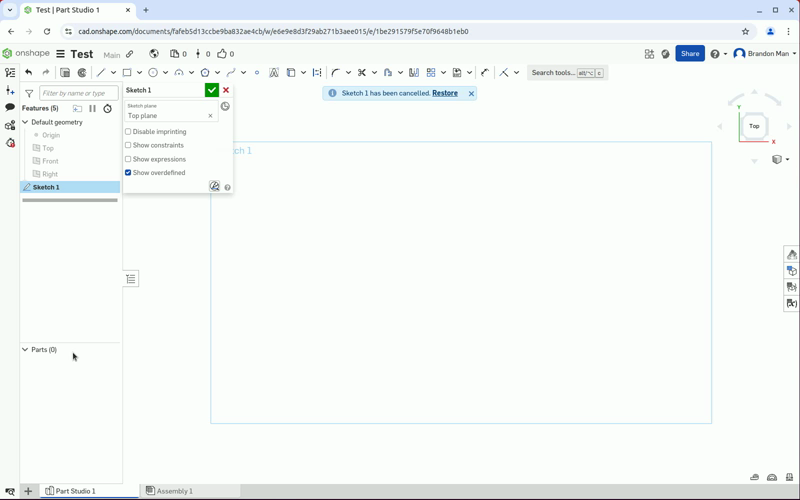
key(y)
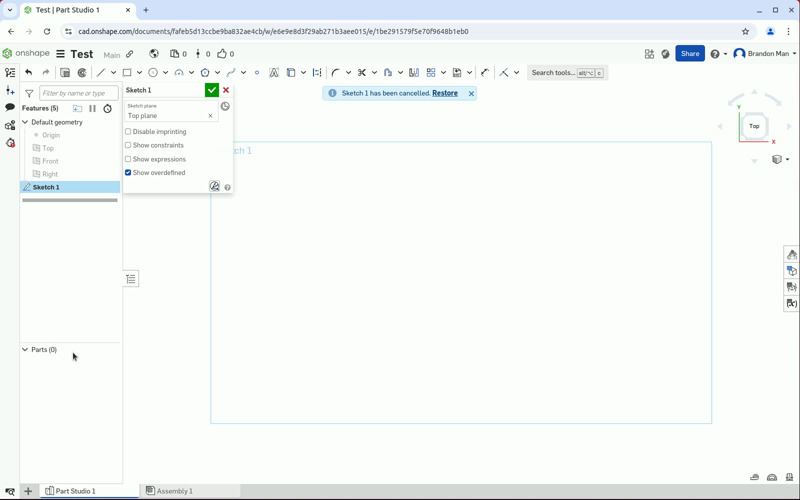
key(l)
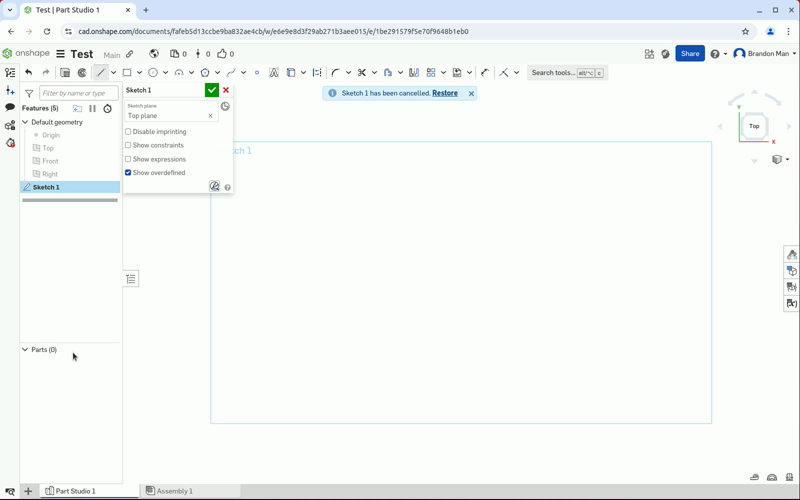
key_down(shift)
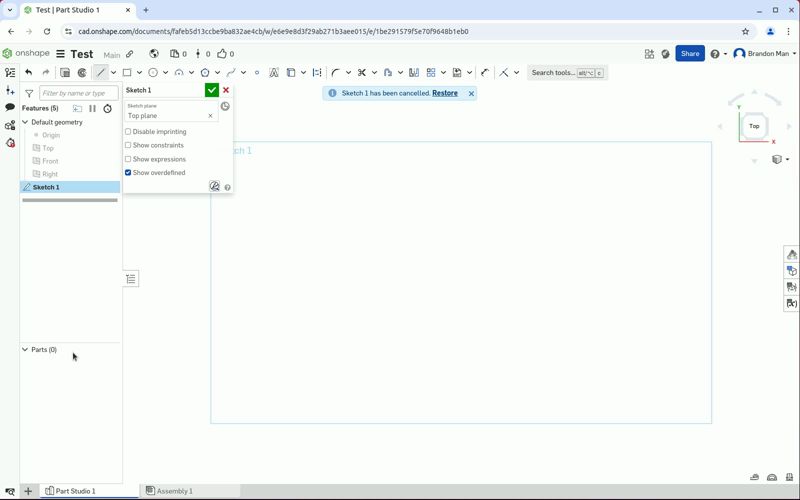
mouse_move(460, 282)
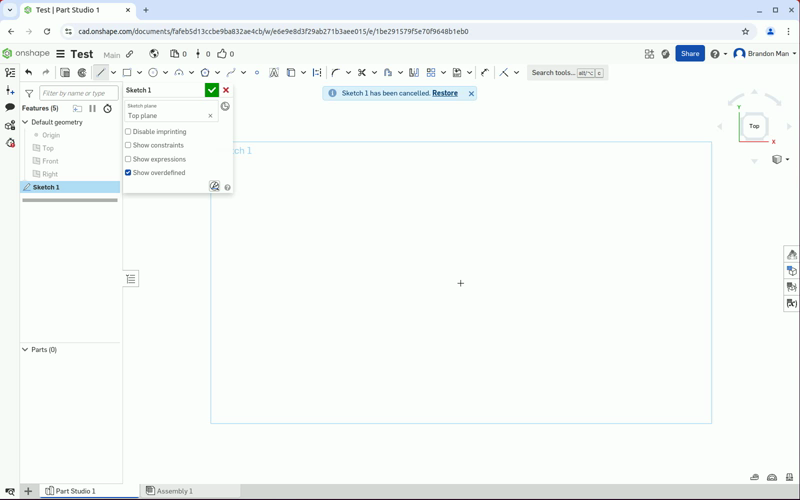
click(460, 282)
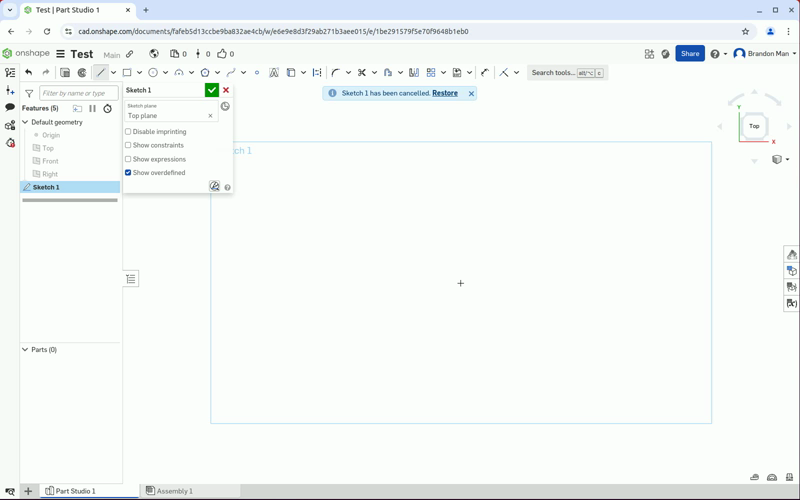
key_up(shift)
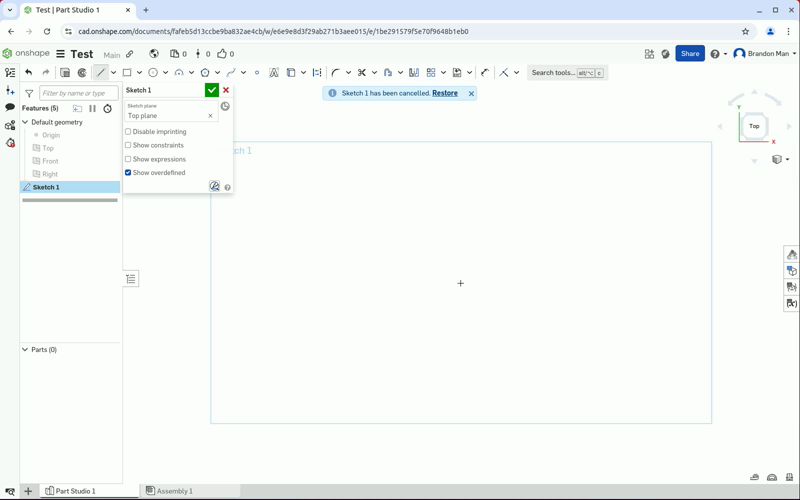
key_down(shift)
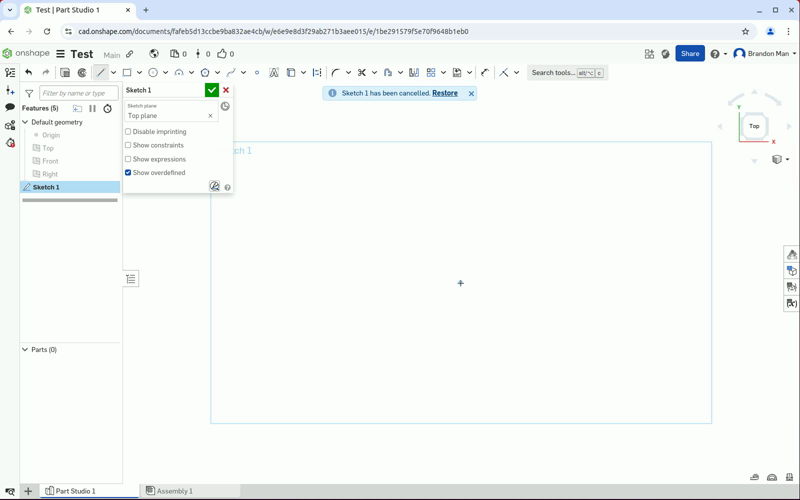
mouse_move(490, 282)
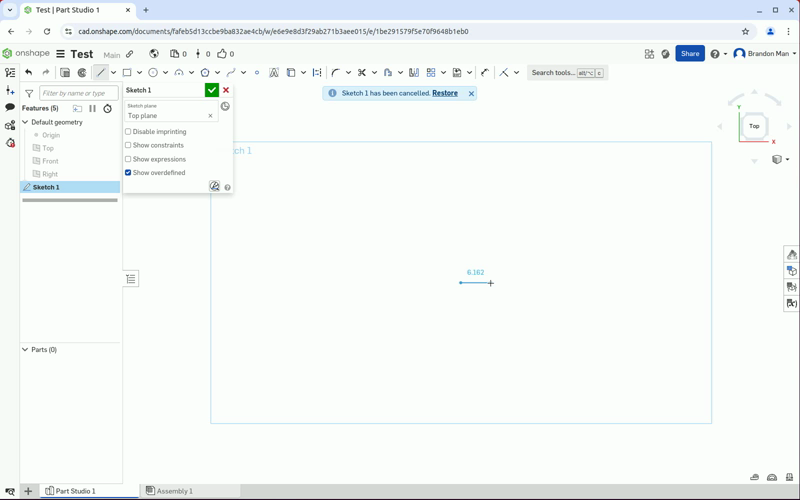
mouse_move(514, 282)
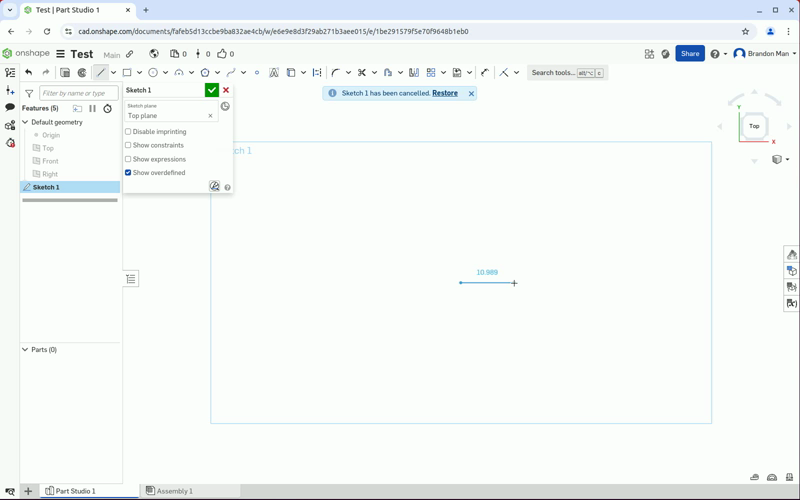
click(514, 282)
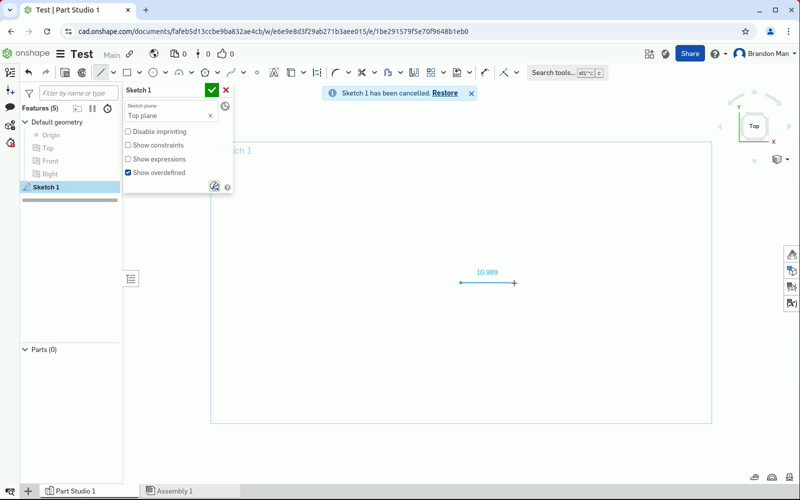
key_up(shift)
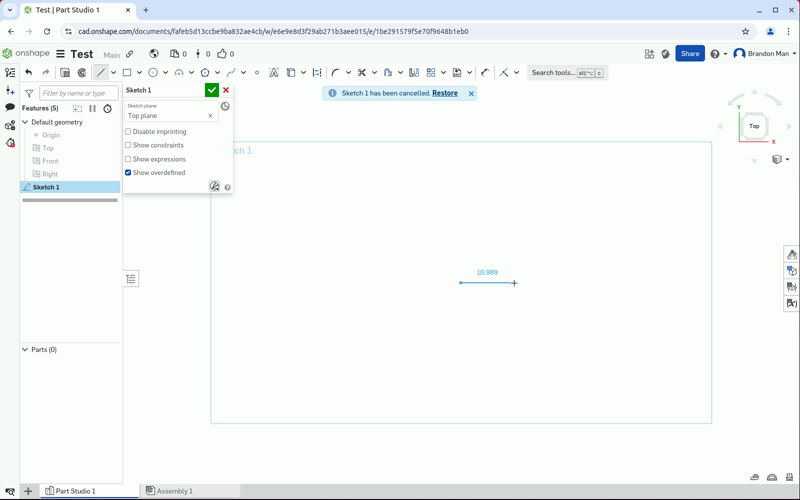
key_down(shift)
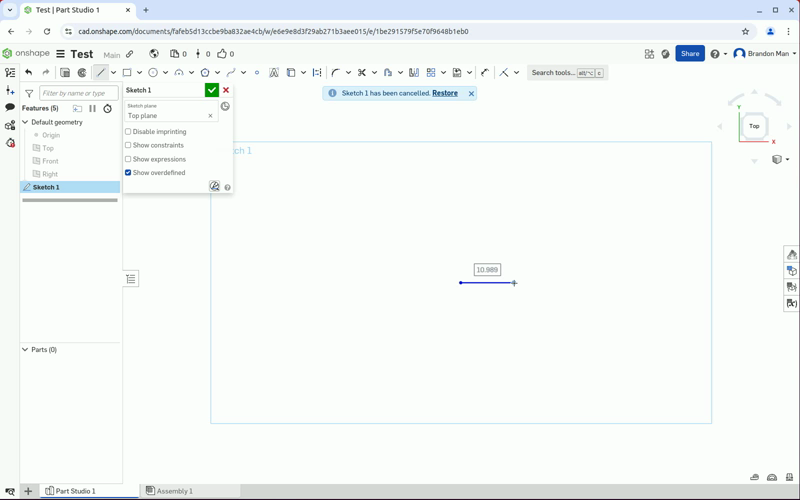
mouse_move(544, 282)
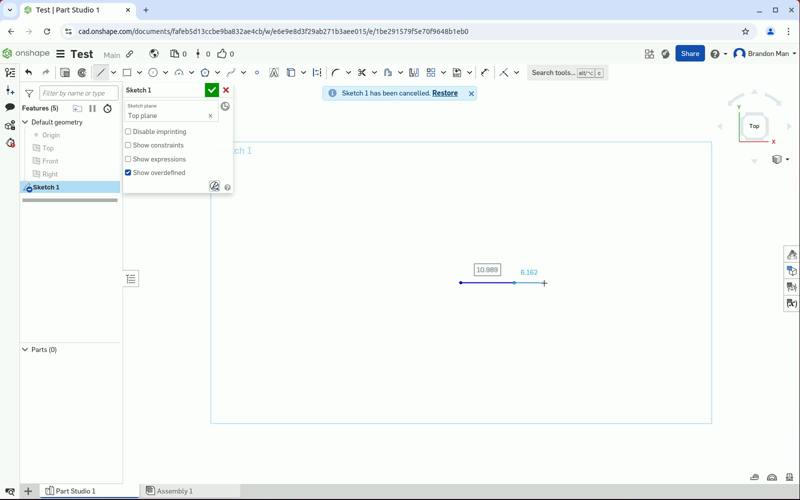
mouse_move(514, 243)
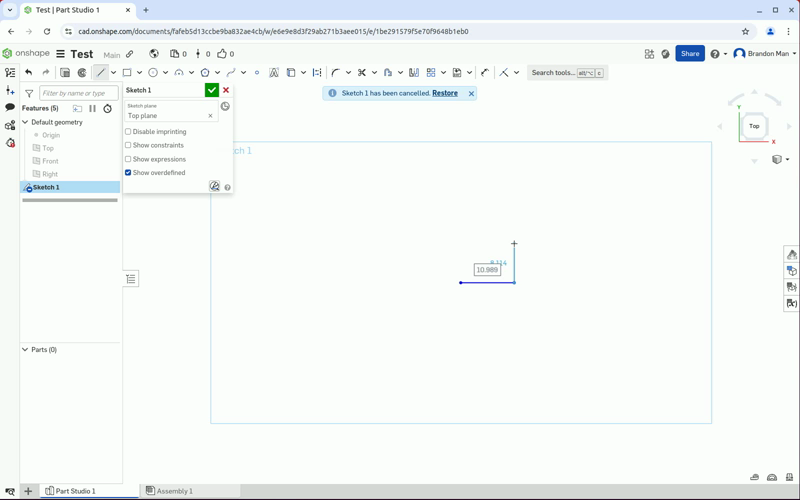
click(514, 243)
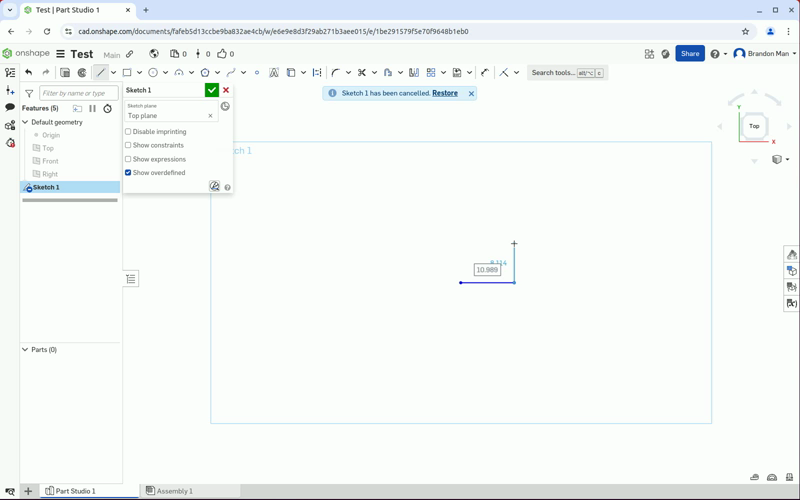
key_up(shift)
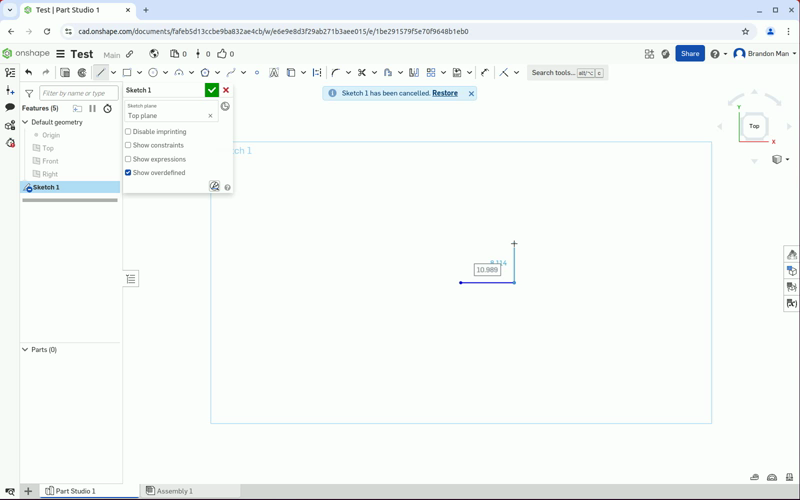
key_down(shift)
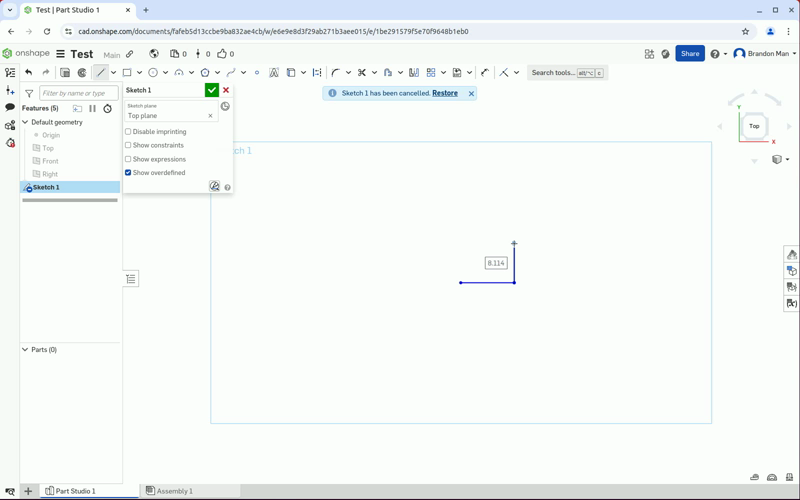
mouse_move(544, 243)
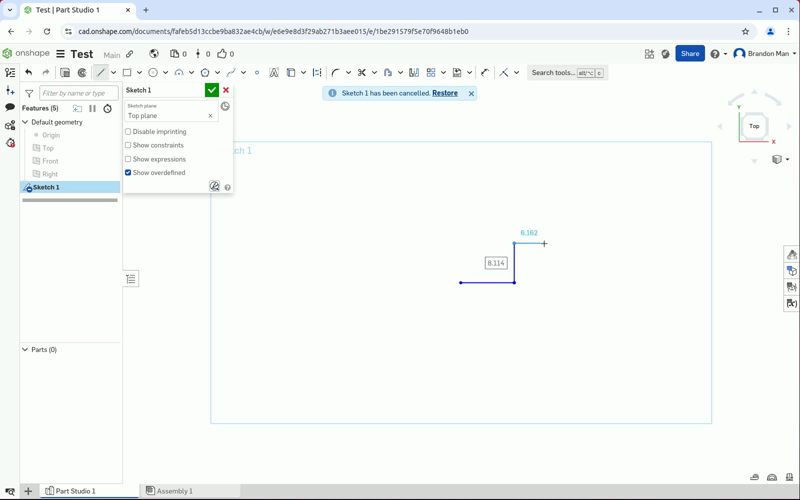
mouse_move(487, 243)
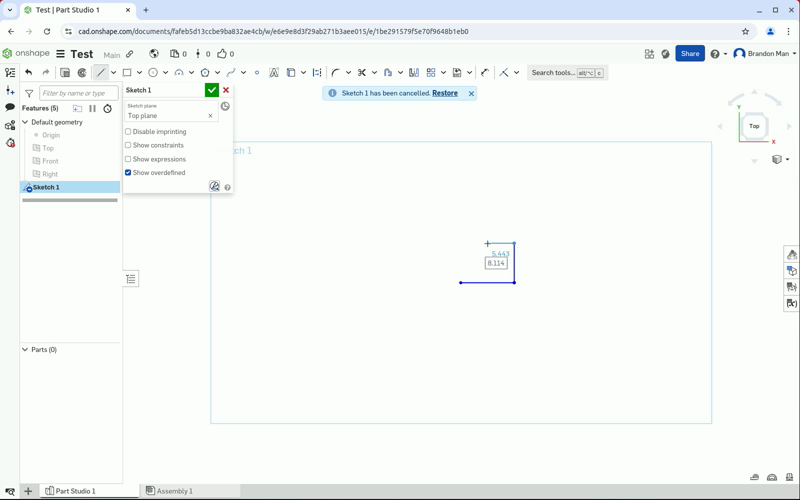
click(487, 243)
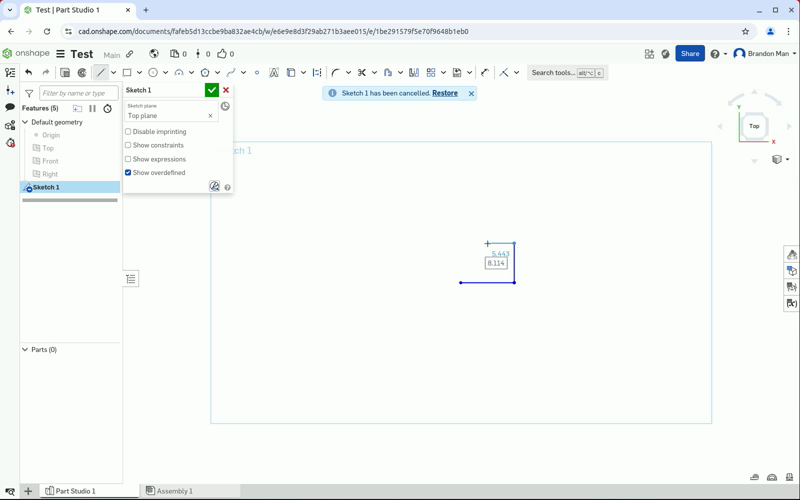
key_up(shift)
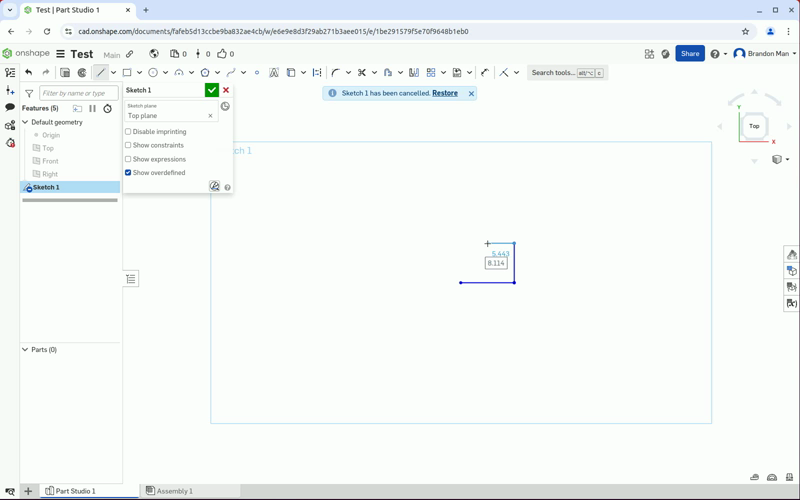
key_down(shift)
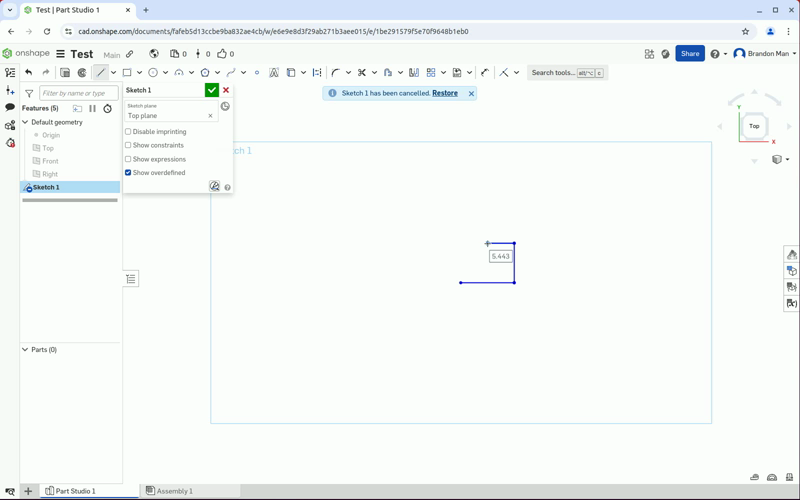
mouse_move(517, 243)
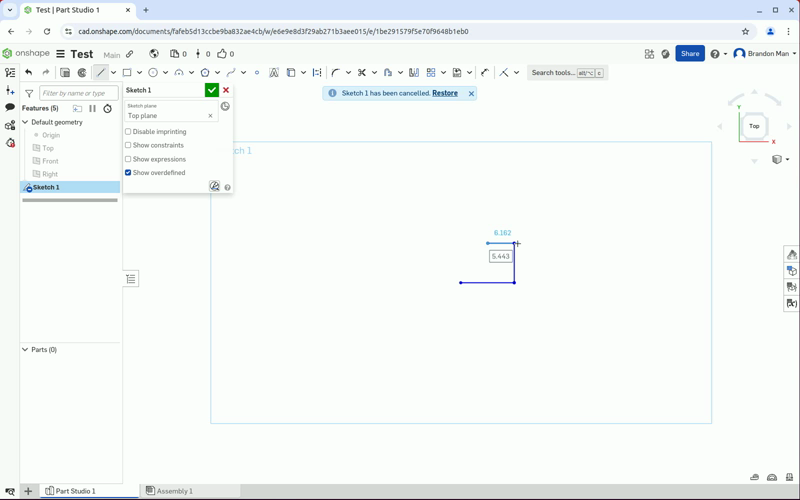
mouse_move(460, 243)
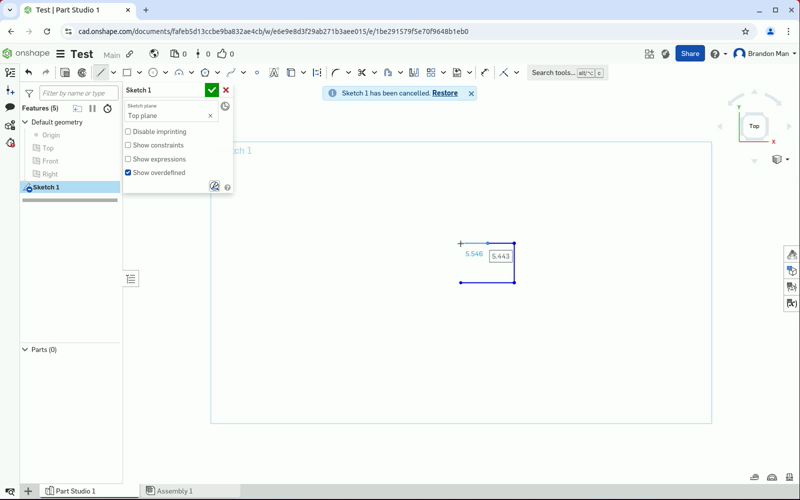
click(460, 243)
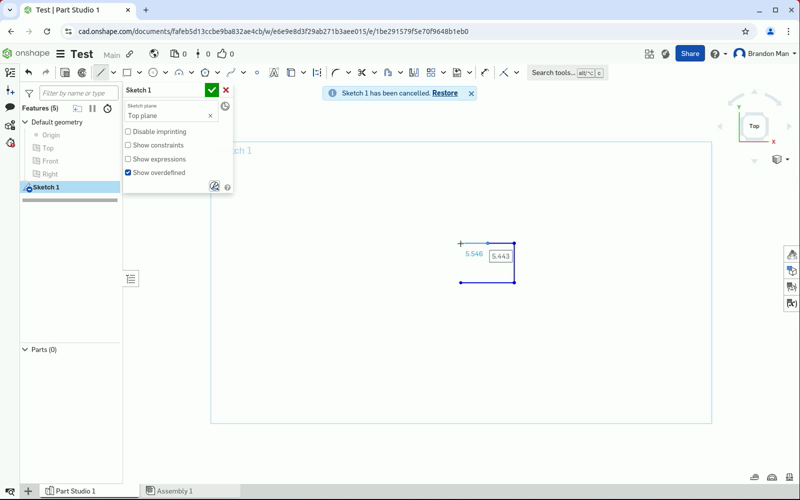
key_up(shift)
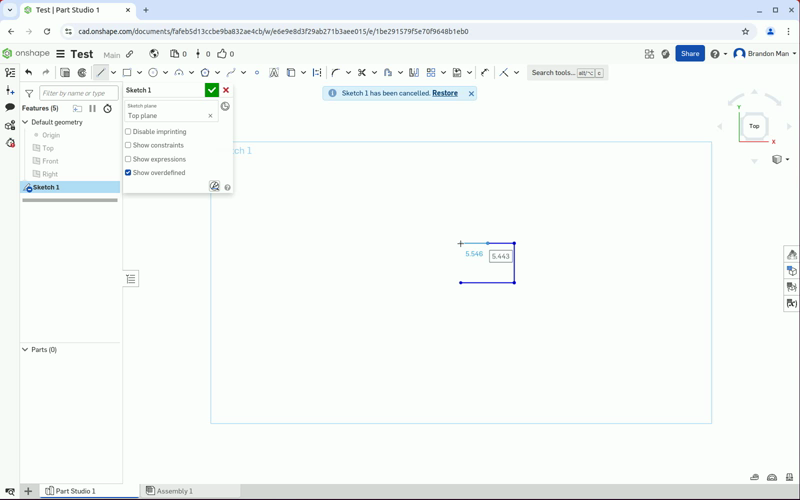
mouse_move(490, 243)
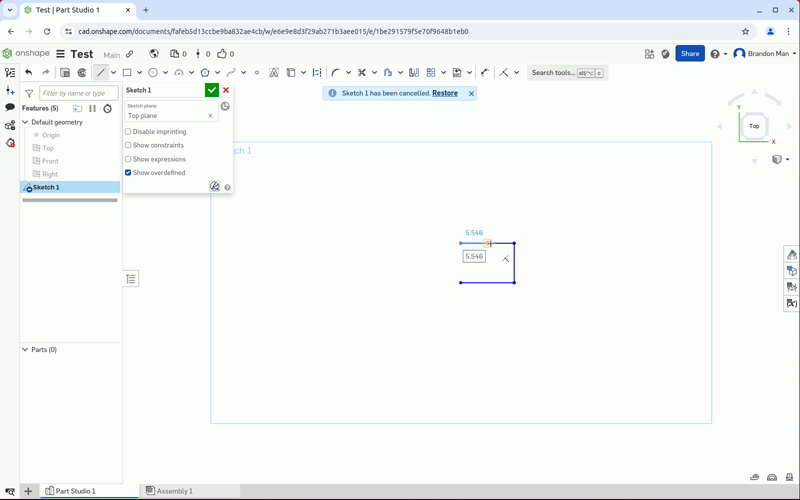
key_down(shift)
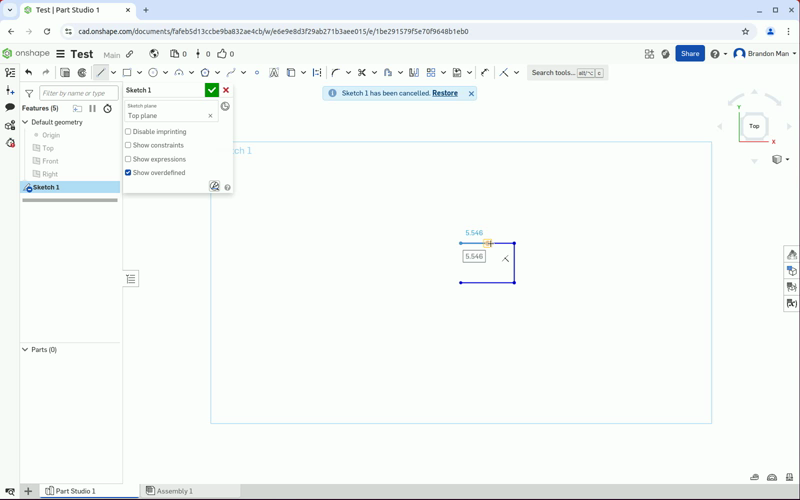
mouse_move(460, 282)
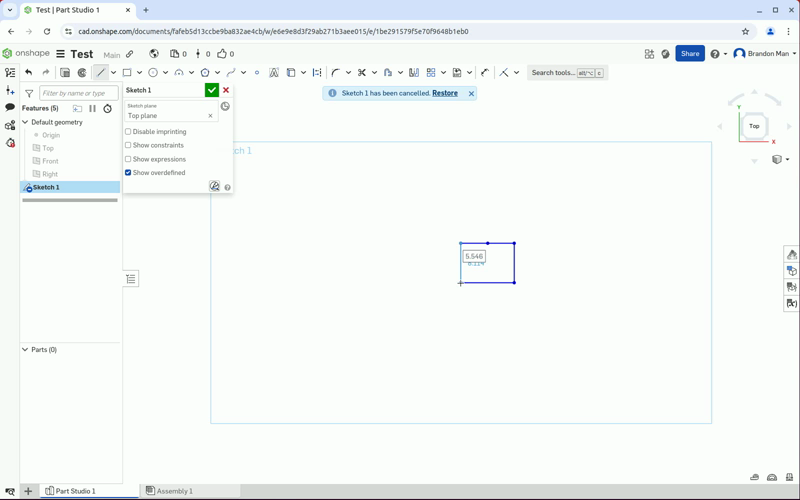
key_up(shift)
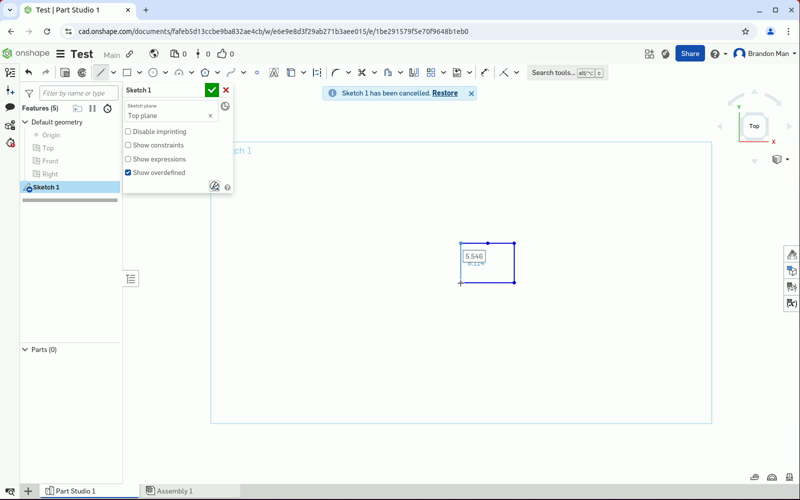
click(460, 282)
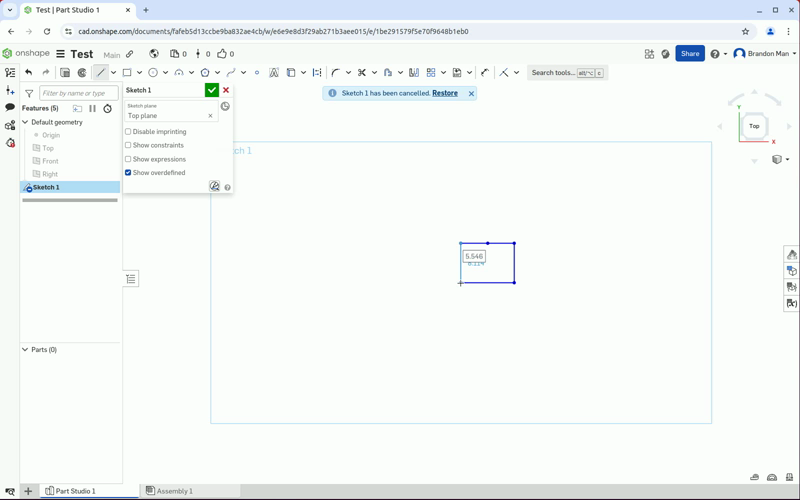
key(esc)
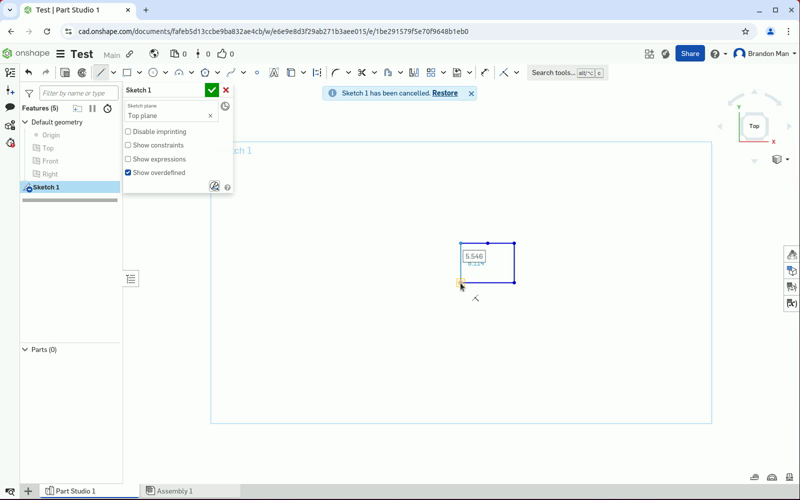
mouse_move(494, 263)
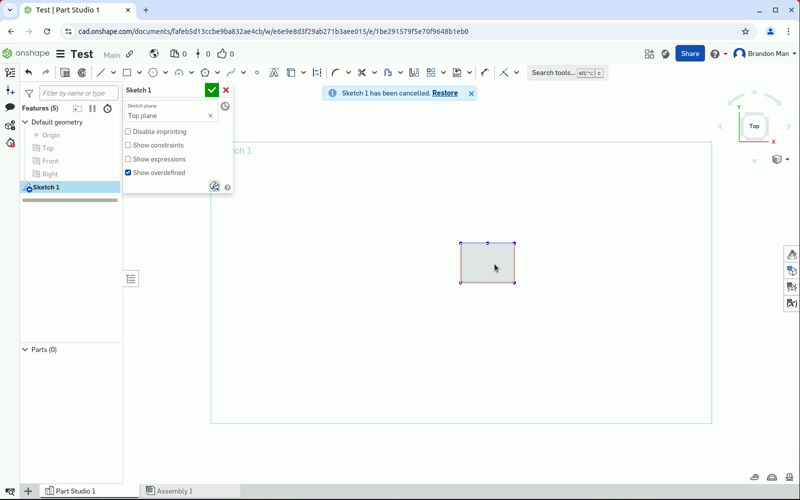
click(494, 263)
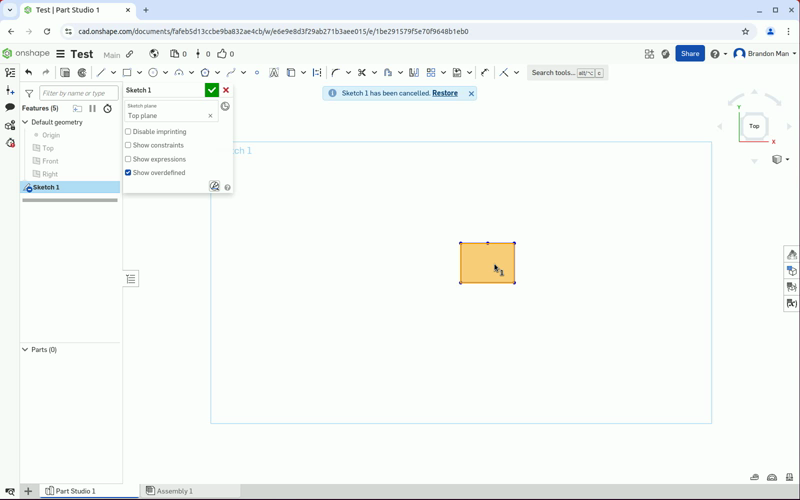
mouse_move(73, 352)
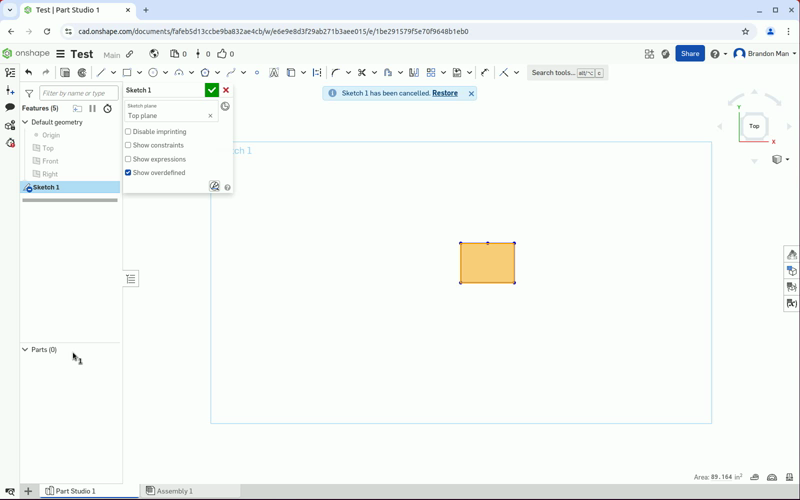
key(shift+y)
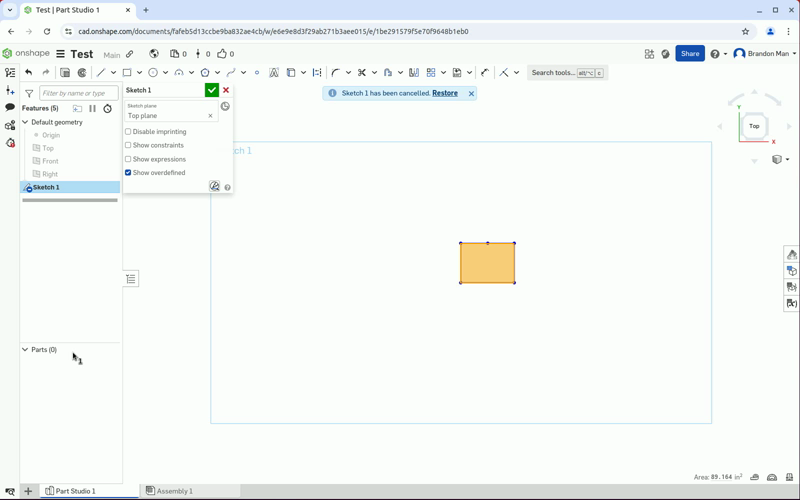
key(shift+e)
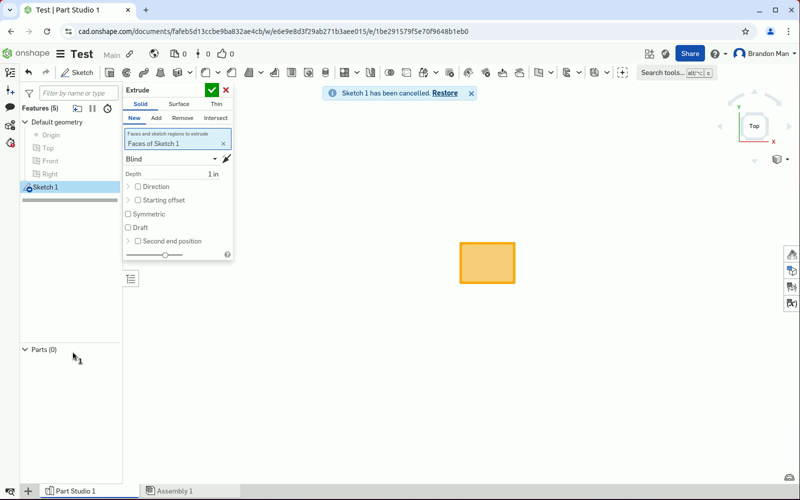
mouse_move(143, 106)
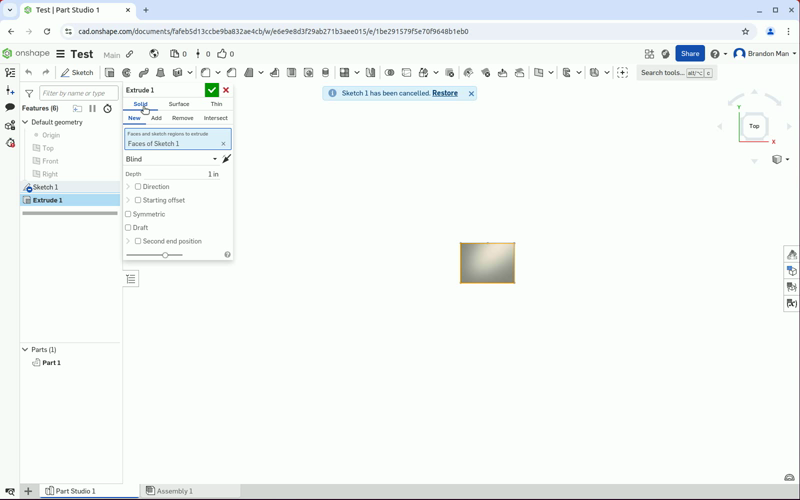
click(143, 106)
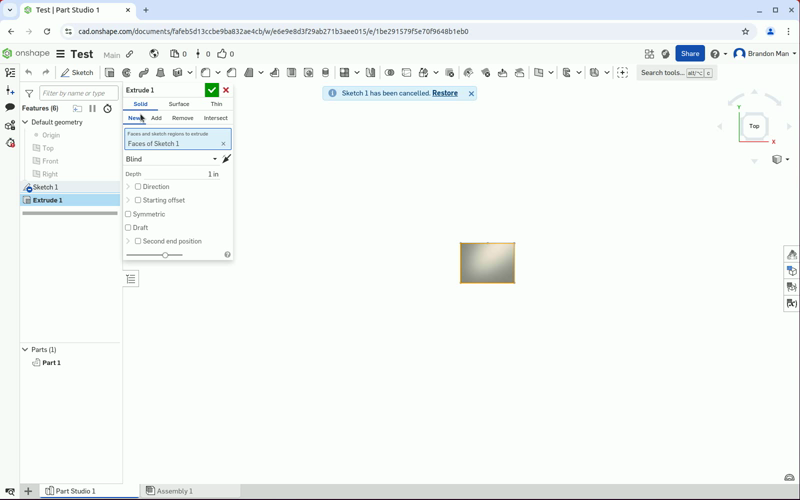
mouse_move(137, 120)
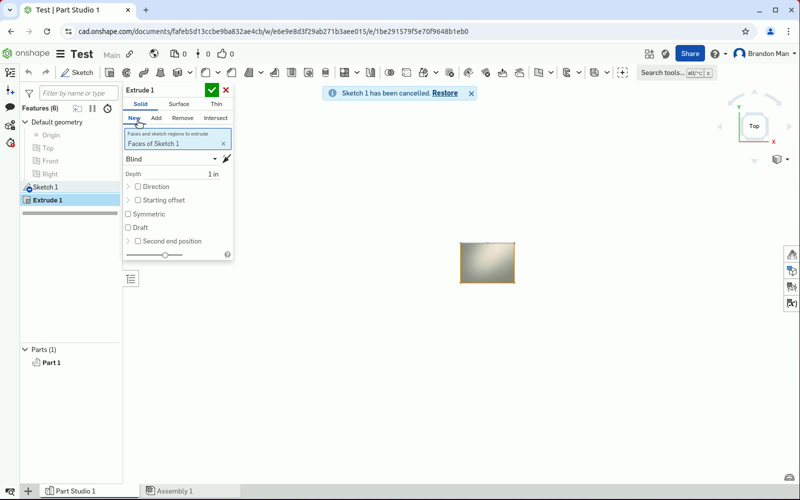
click(137, 120)
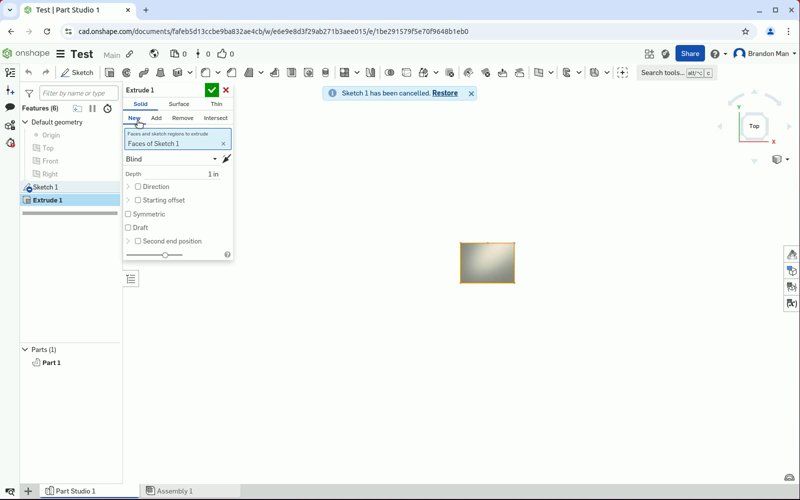
key(tab, 4)
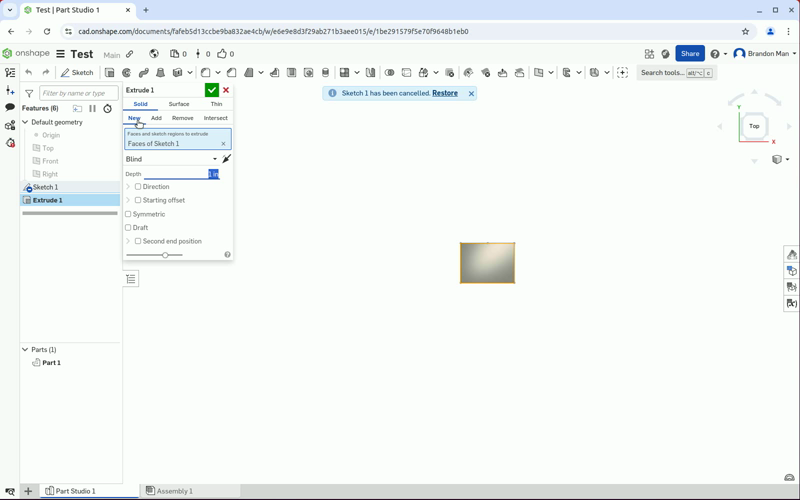
text(8.184)
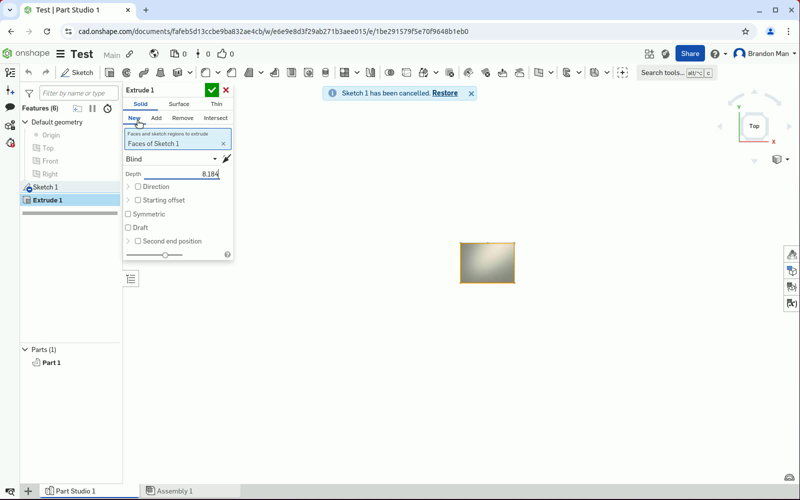
key(enter)
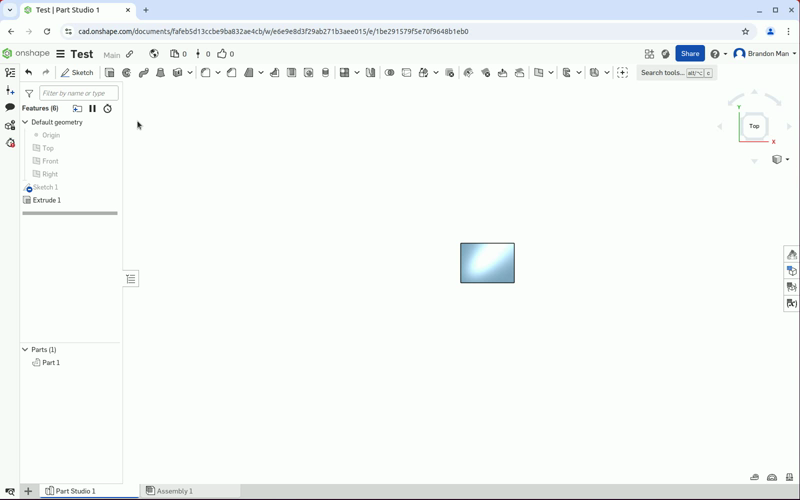
key(shift+h)
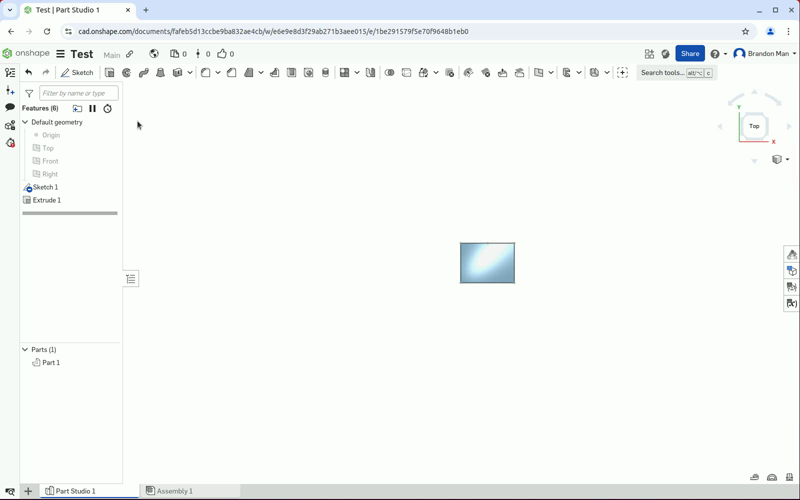
key(shift+h)
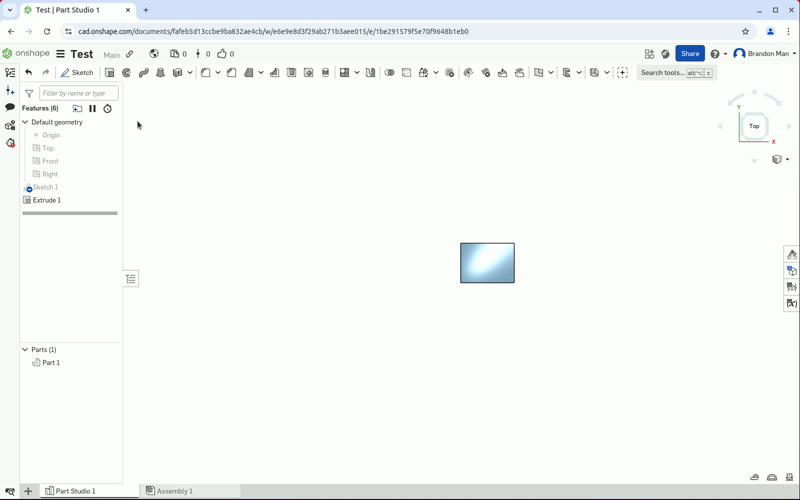
mouse_move(73, 189)
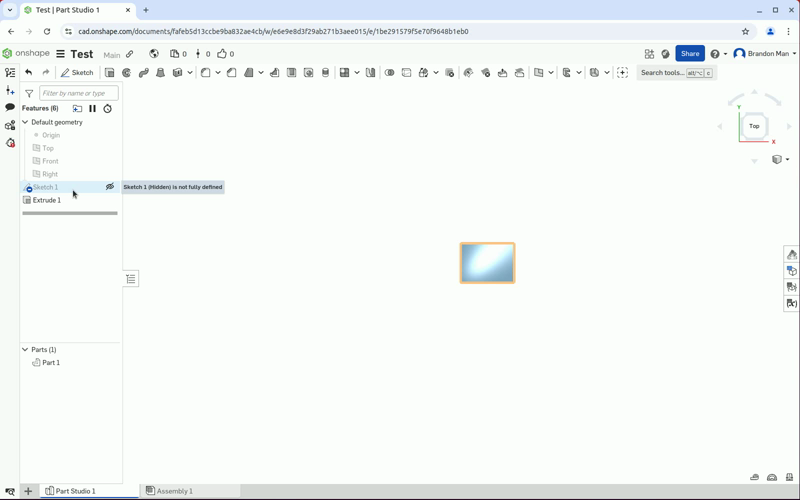
click(73, 189)
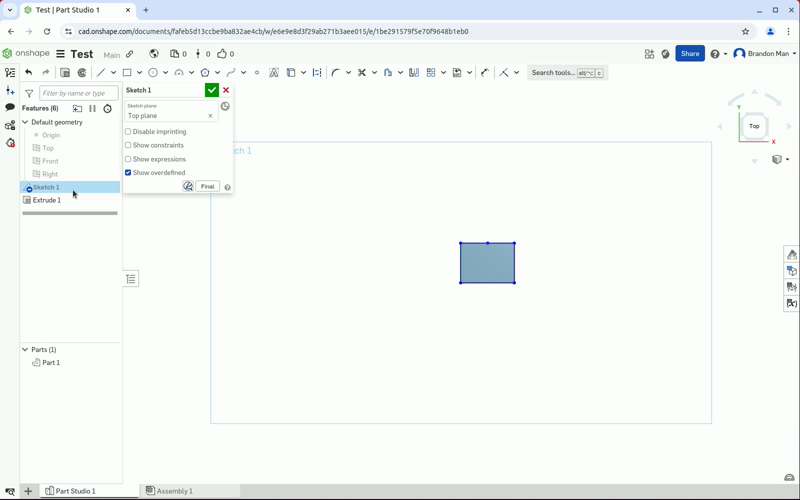
mouse_move(229, 92)
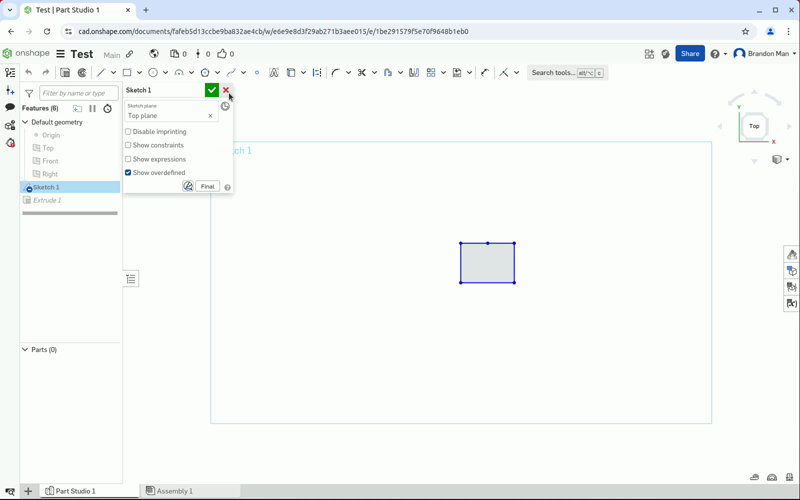
click(229, 92)
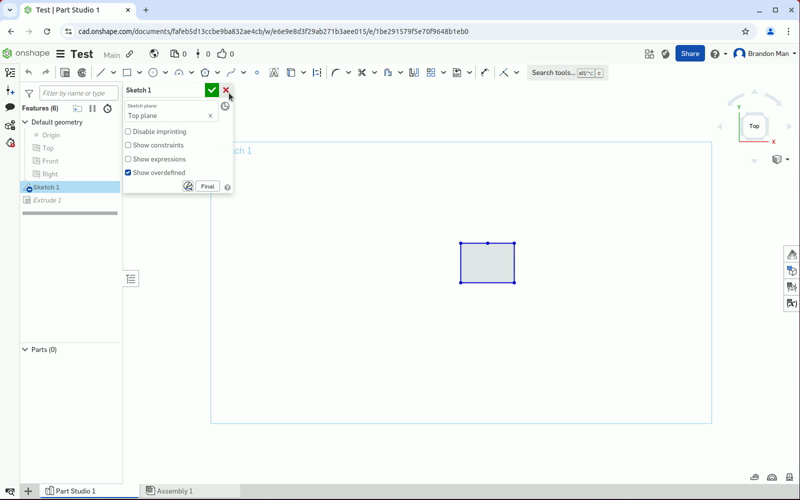
key(shift+s)
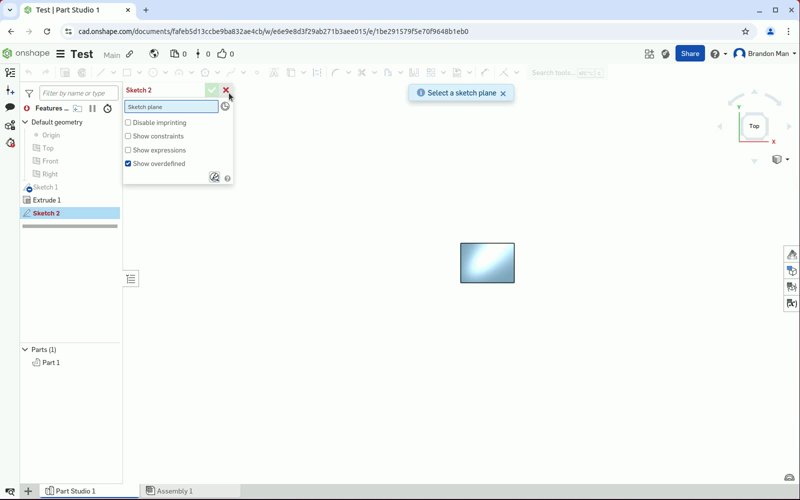
mouse_move(73, 150)
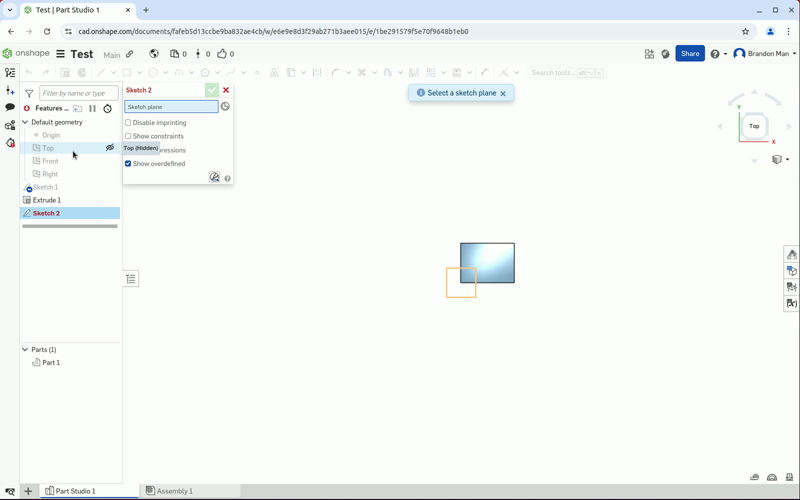
click(73, 150)
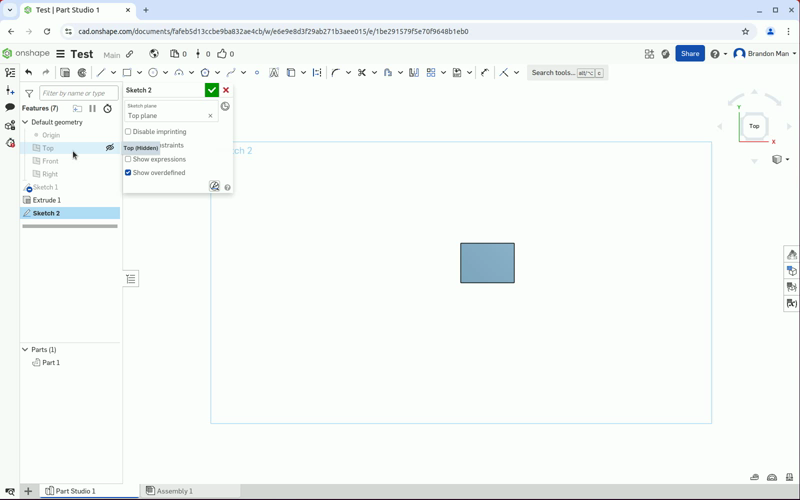
mouse_move(73, 352)
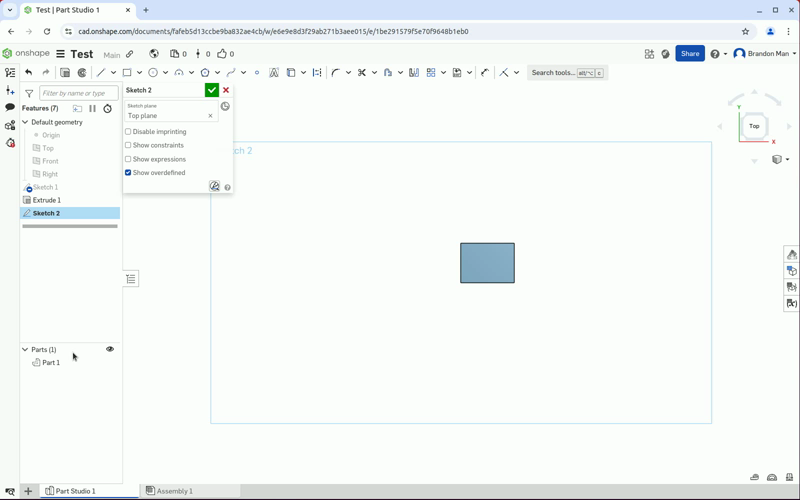
key(y)
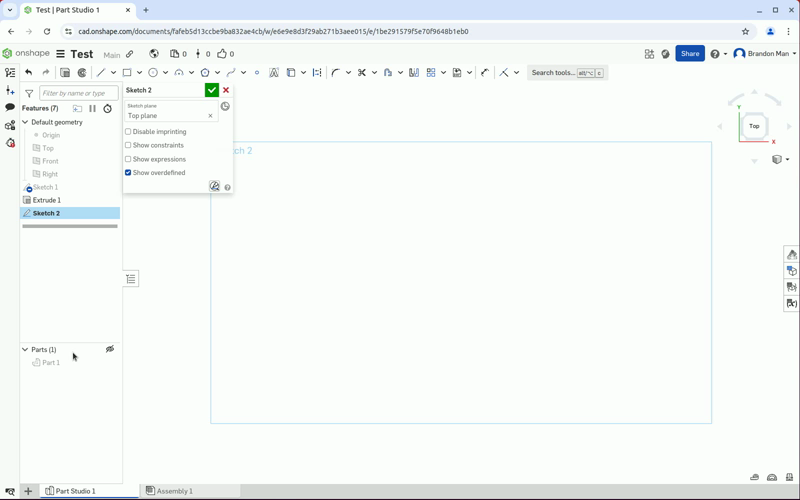
key(l)
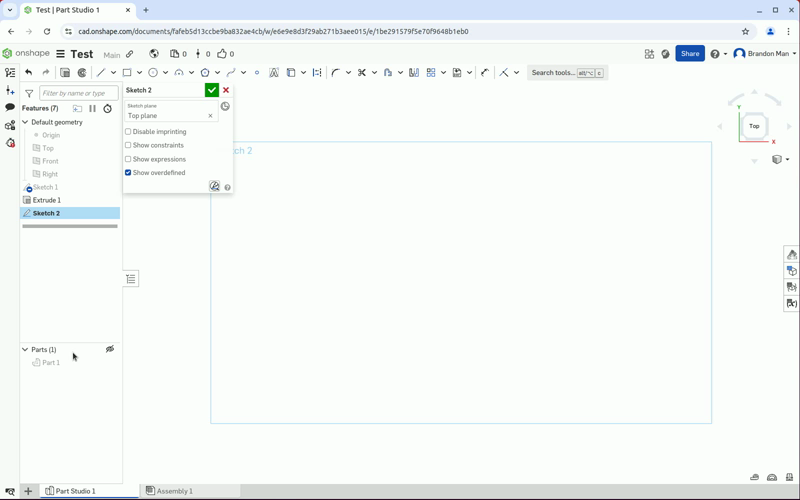
key_down(shift)
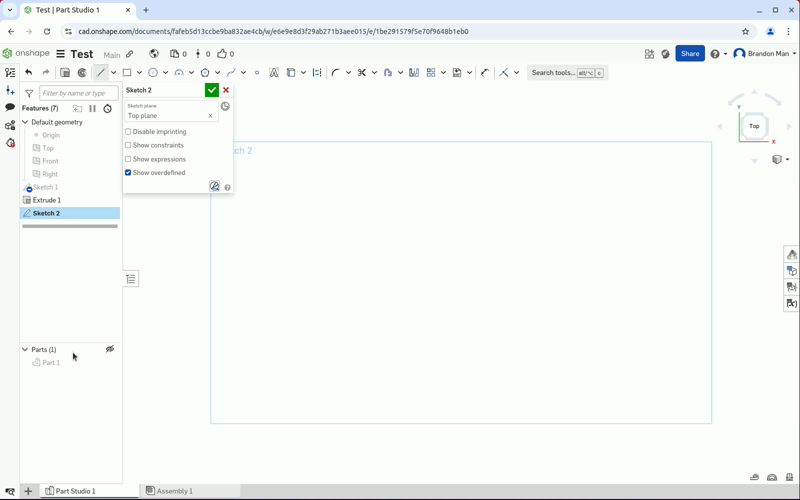
mouse_move(487, 243)
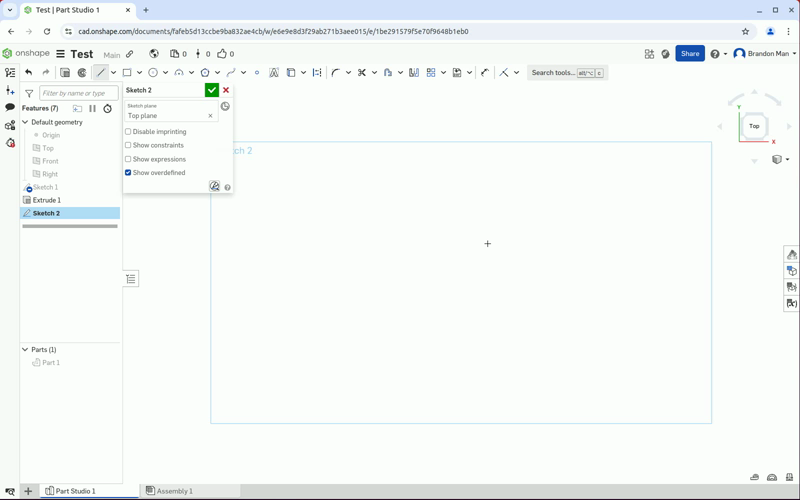
click(487, 243)
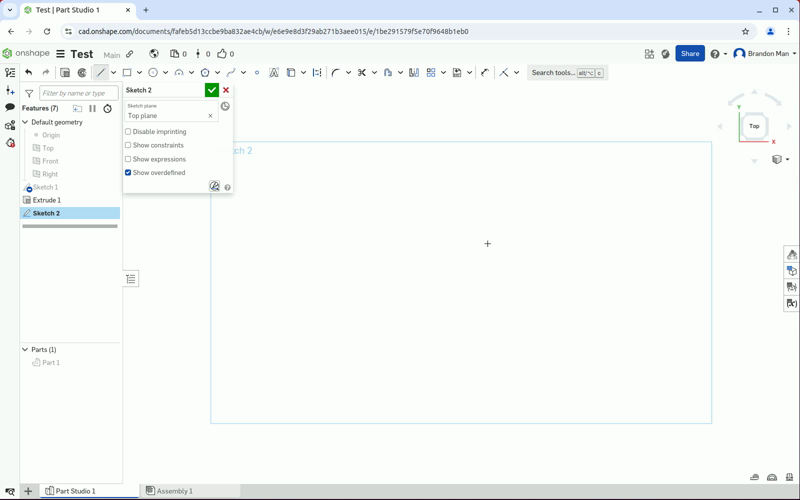
key_up(shift)
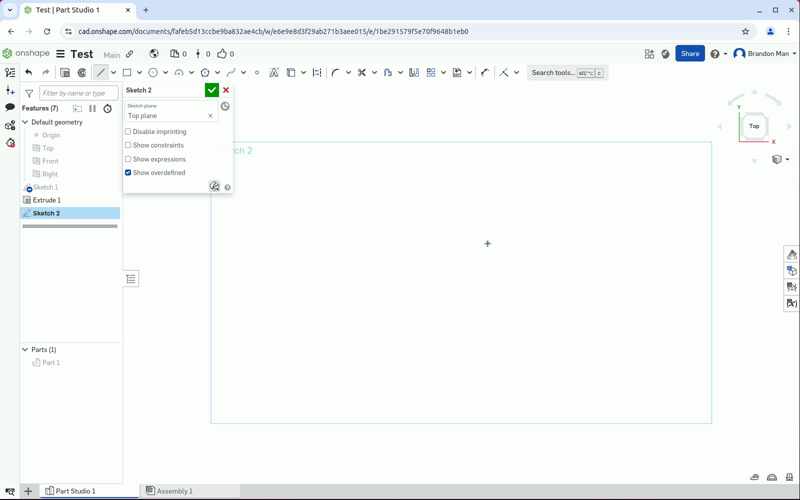
key_down(shift)
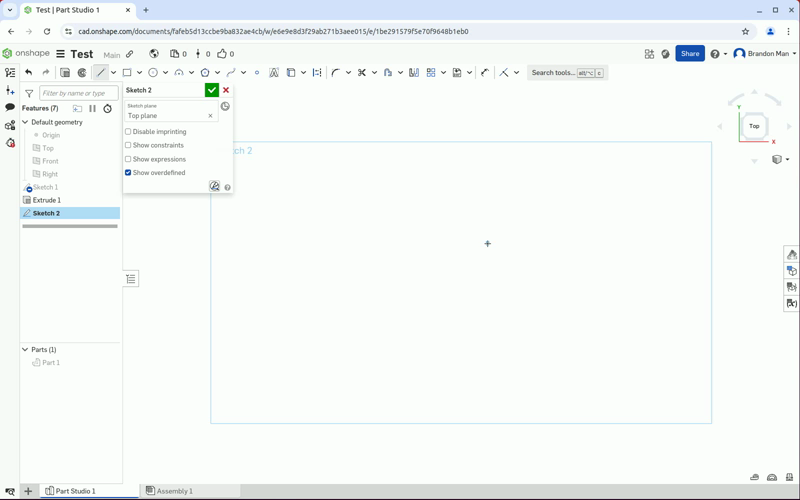
mouse_move(517, 243)
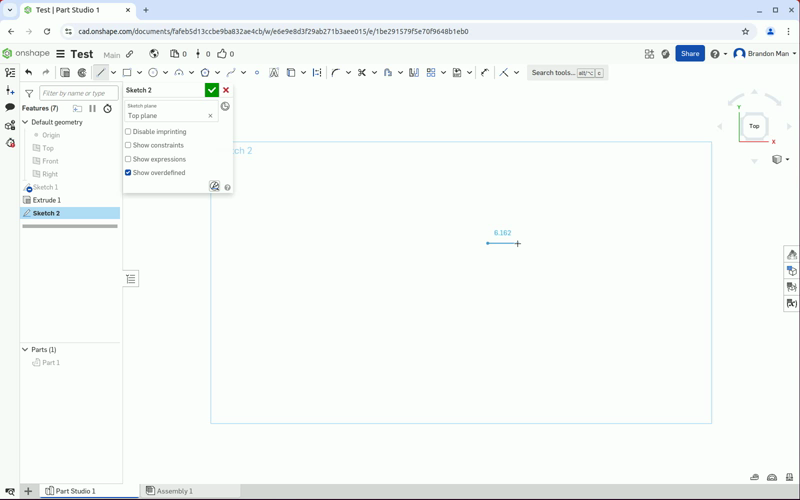
mouse_move(515, 243)
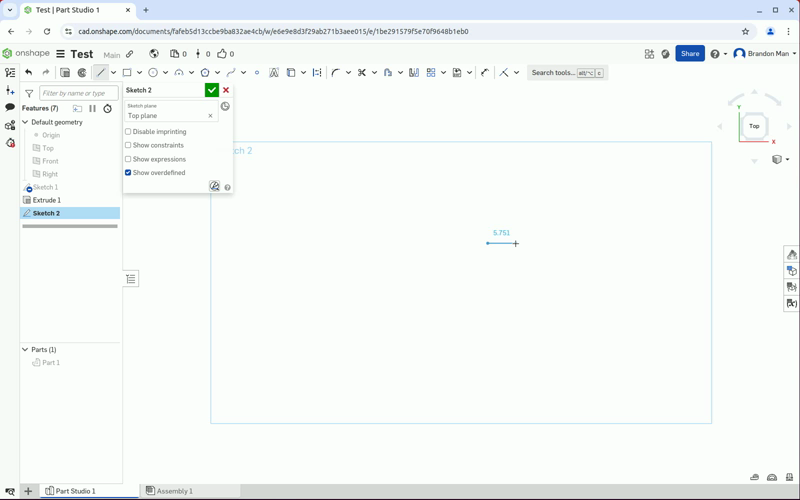
click(515, 243)
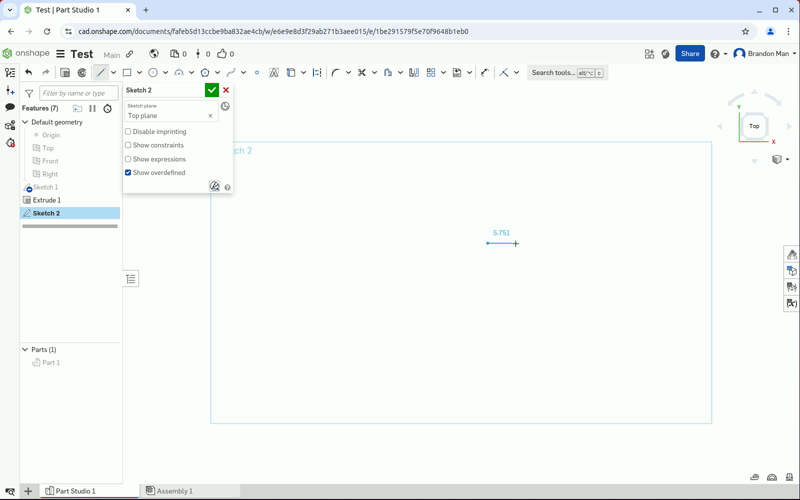
key_up(shift)
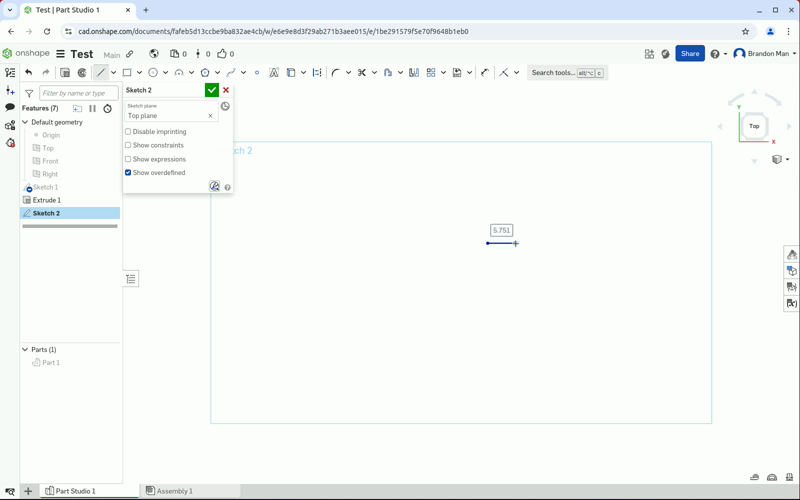
key(esc)
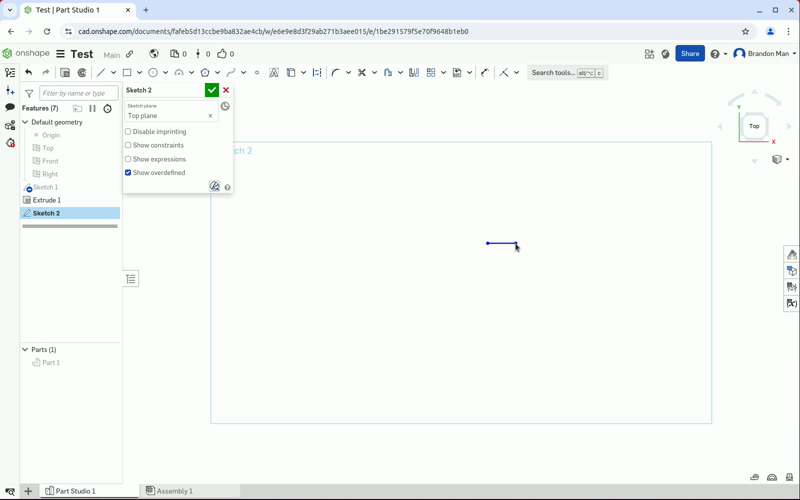
key(a)
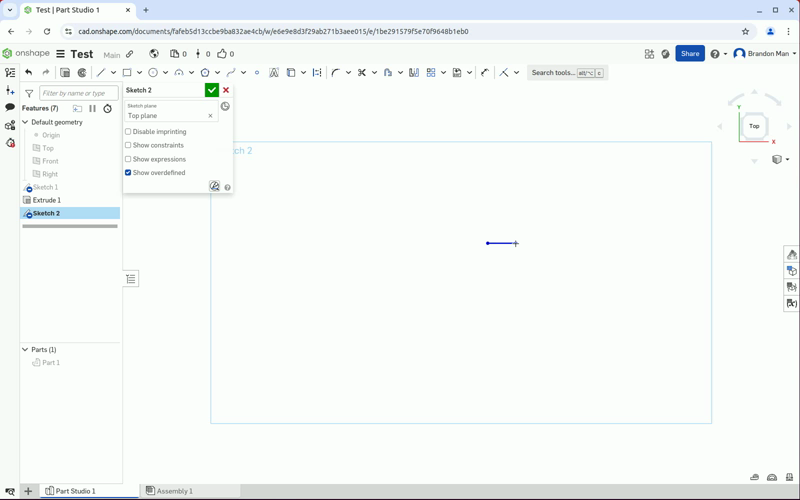
mouse_move(515, 243)
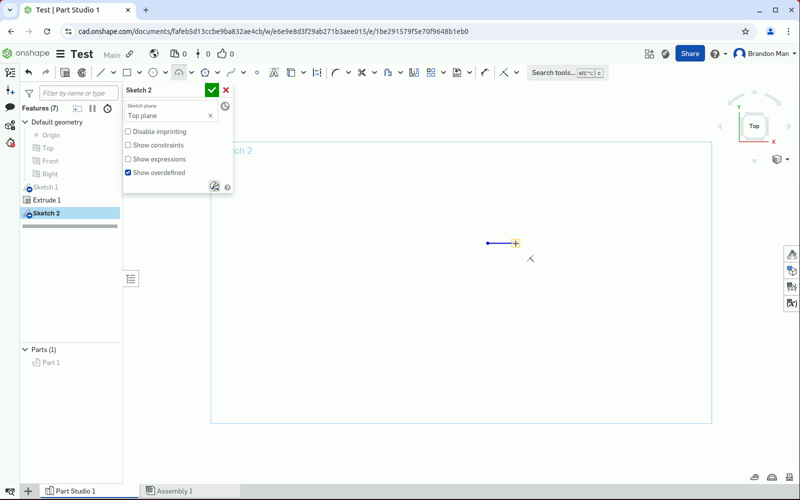
click(515, 243)
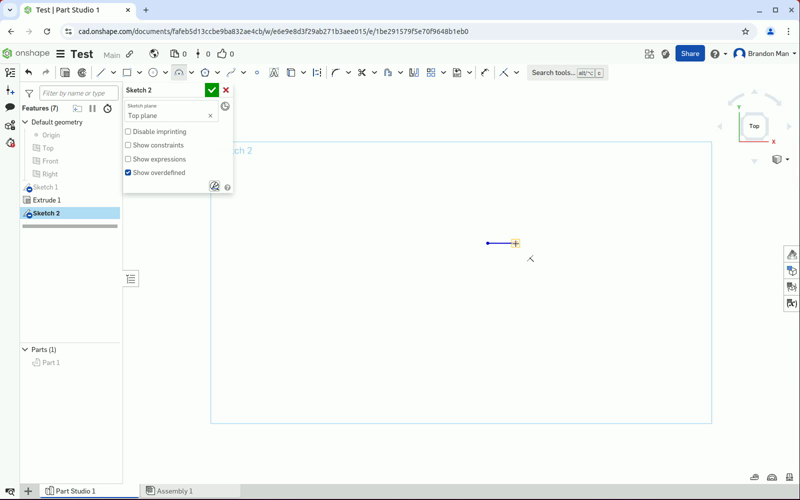
key_down(shift)
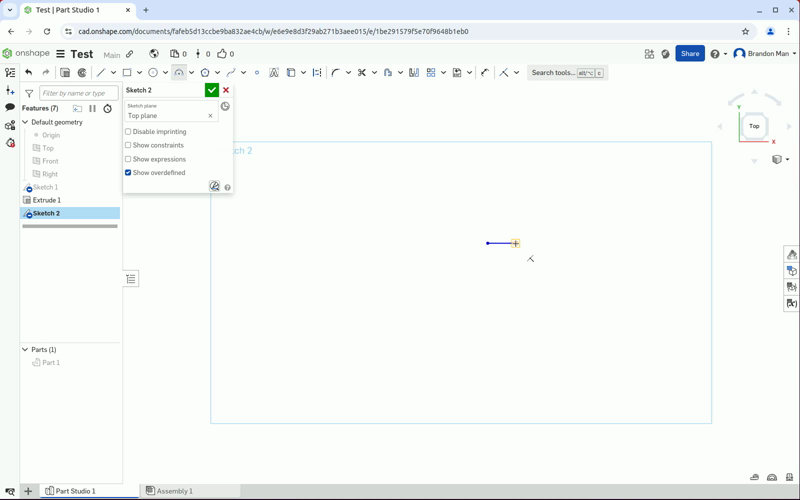
mouse_move(496, 216)
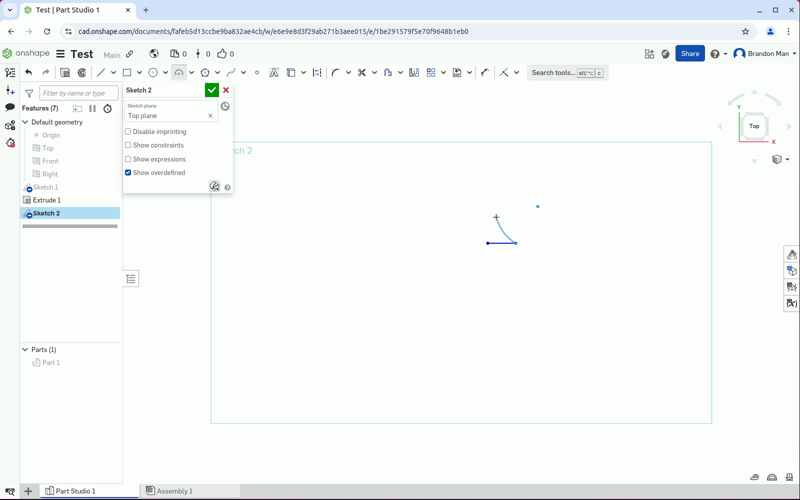
click(496, 216)
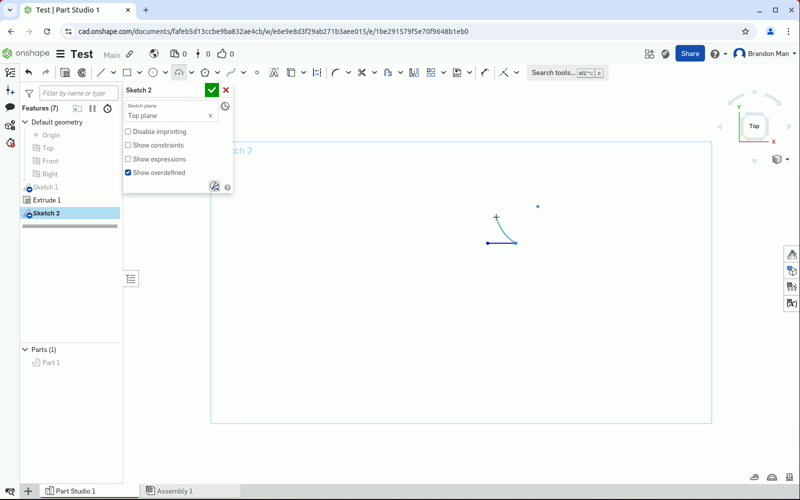
mouse_move(510, 226)
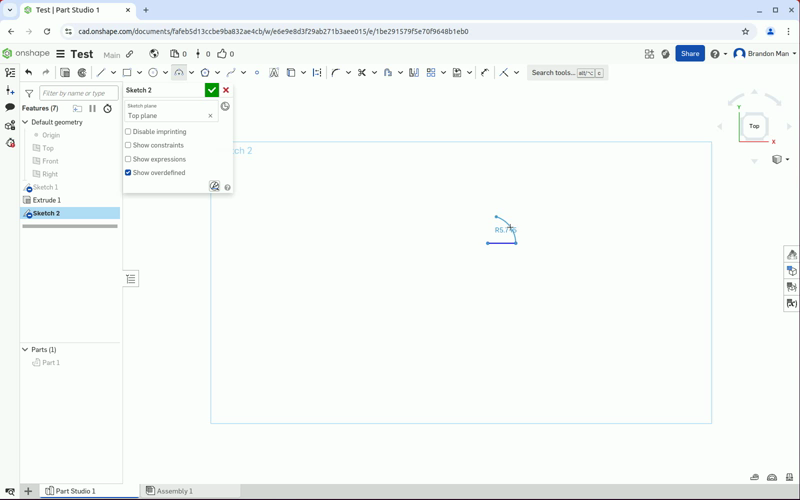
click(510, 226)
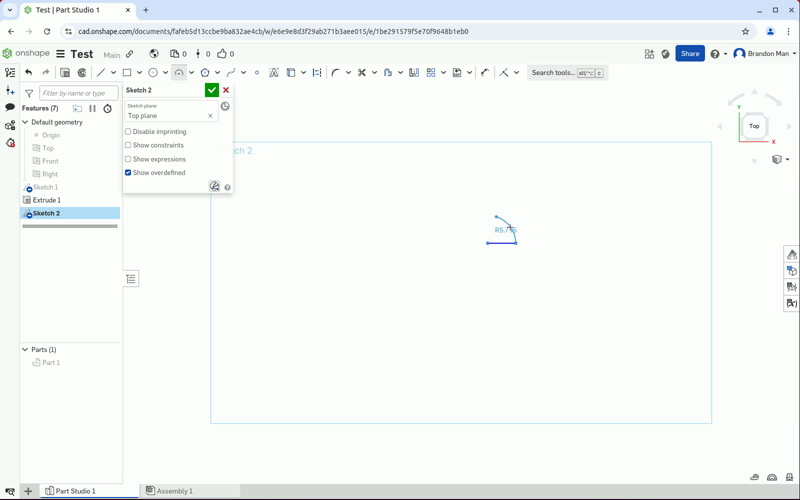
key_up(shift)
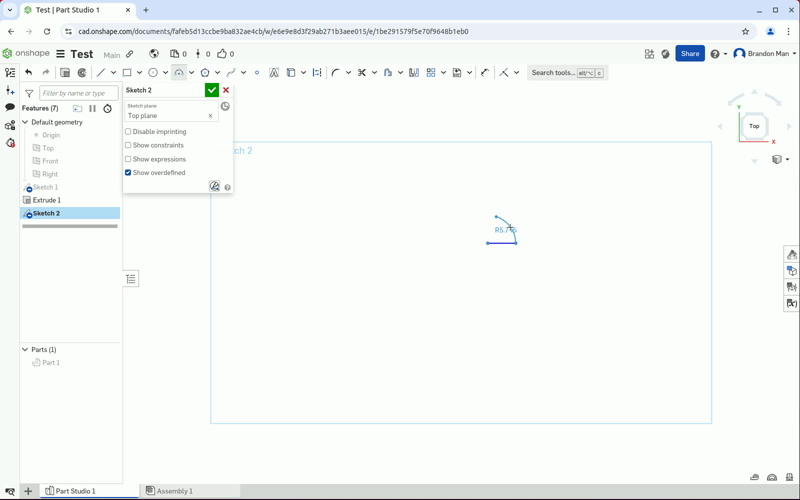
mouse_move(496, 216)
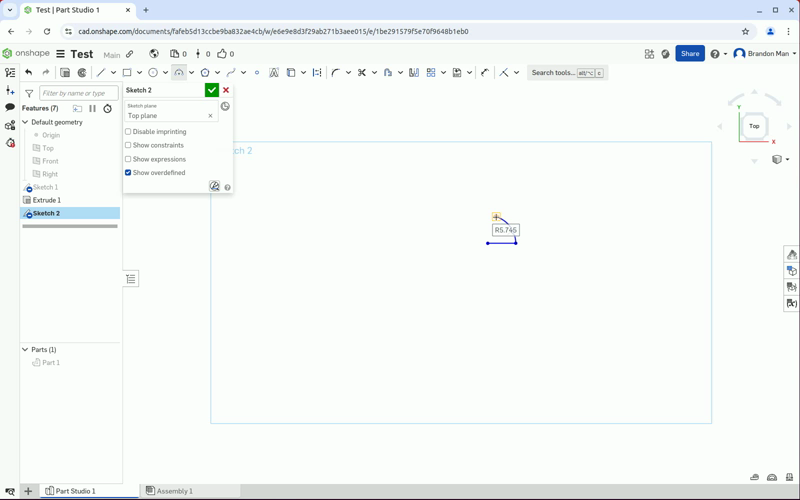
click(496, 216)
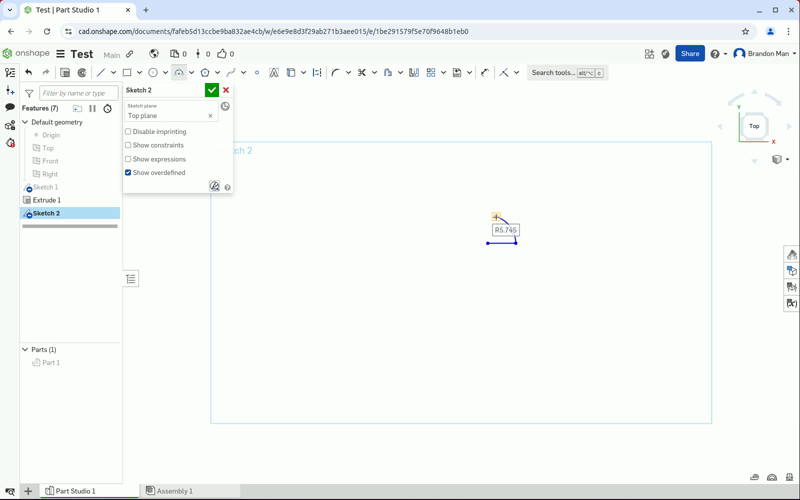
mouse_move(487, 243)
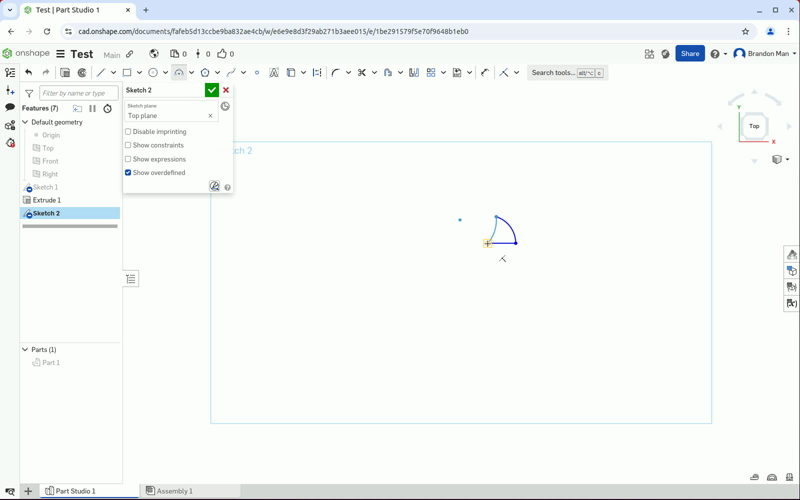
click(487, 243)
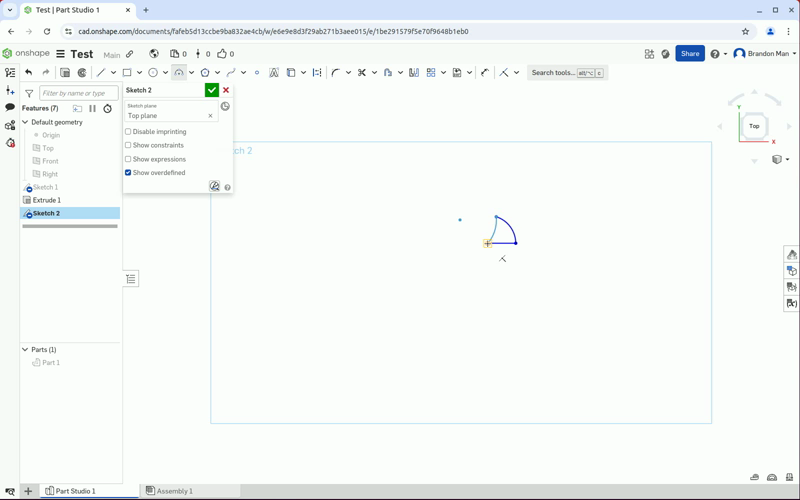
key_down(shift)
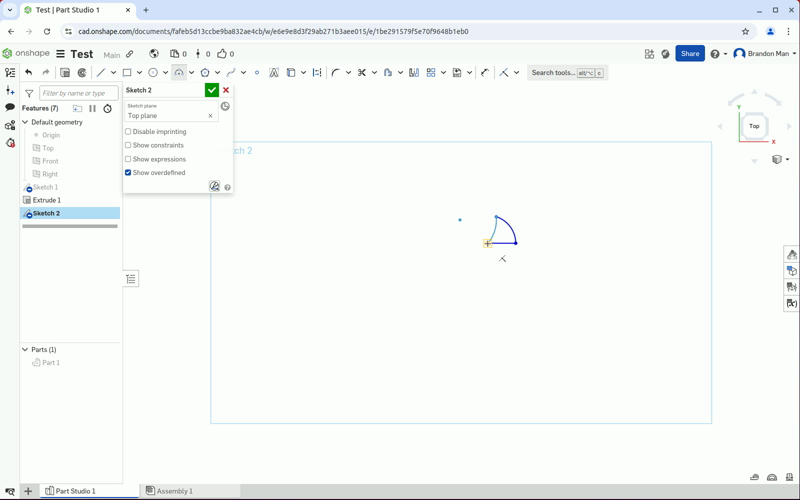
mouse_move(489, 229)
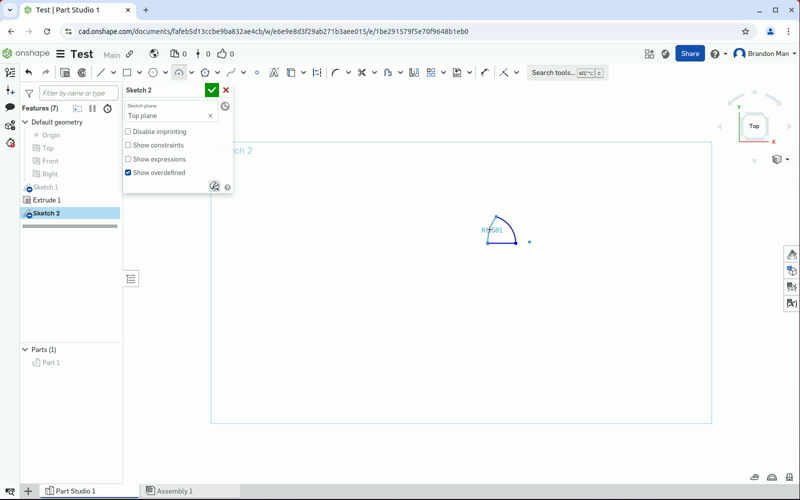
click(489, 229)
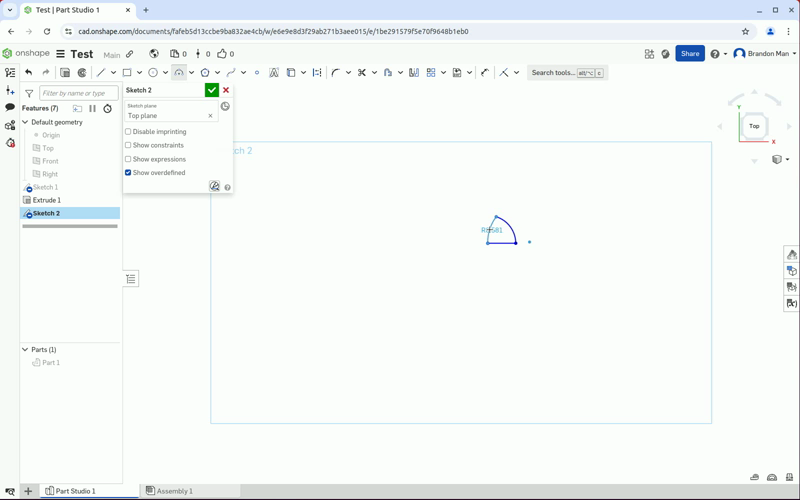
key_up(shift)
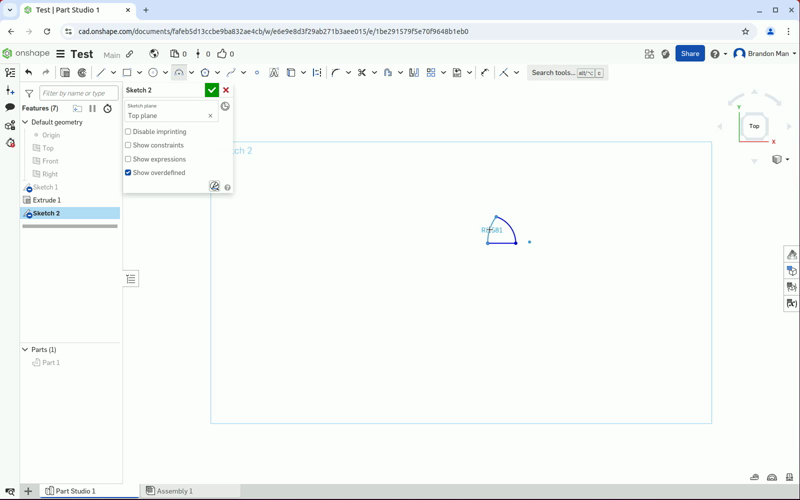
key(esc)
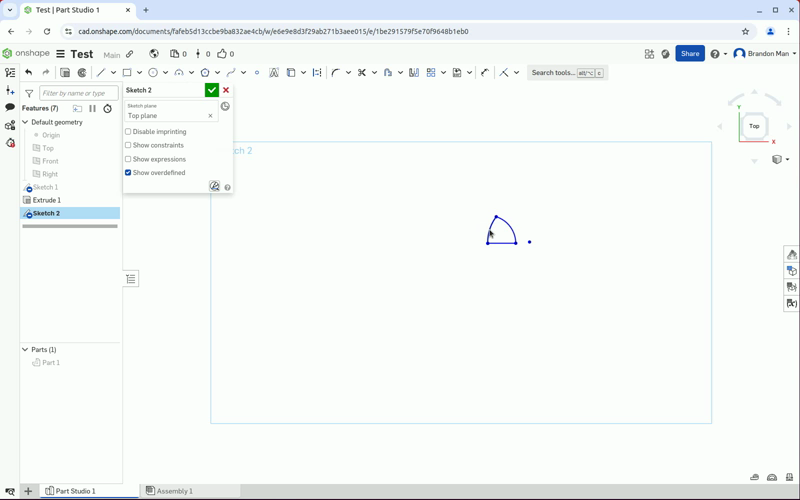
mouse_move(508, 242)
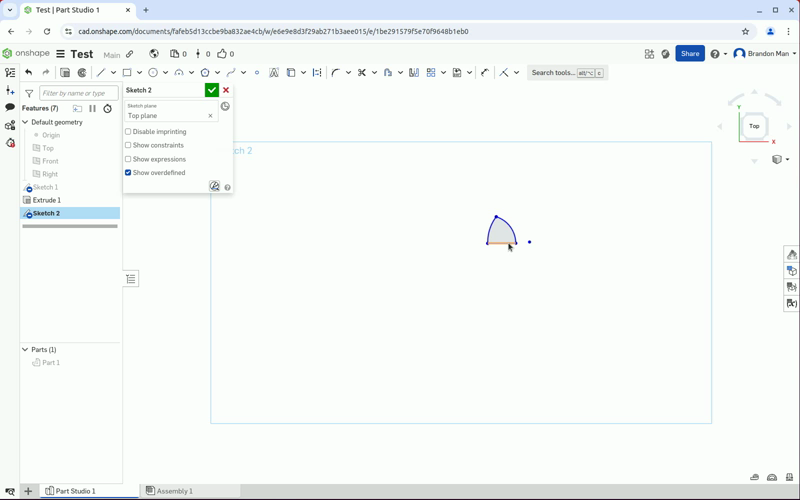
scroll(6)
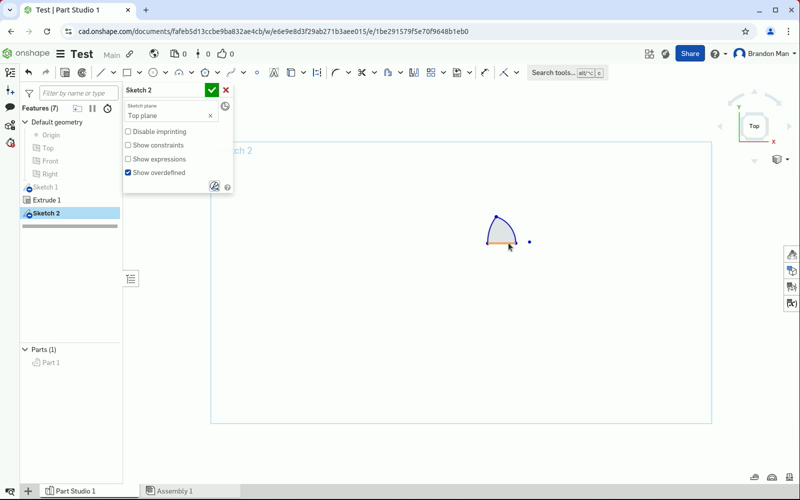
scroll(6)
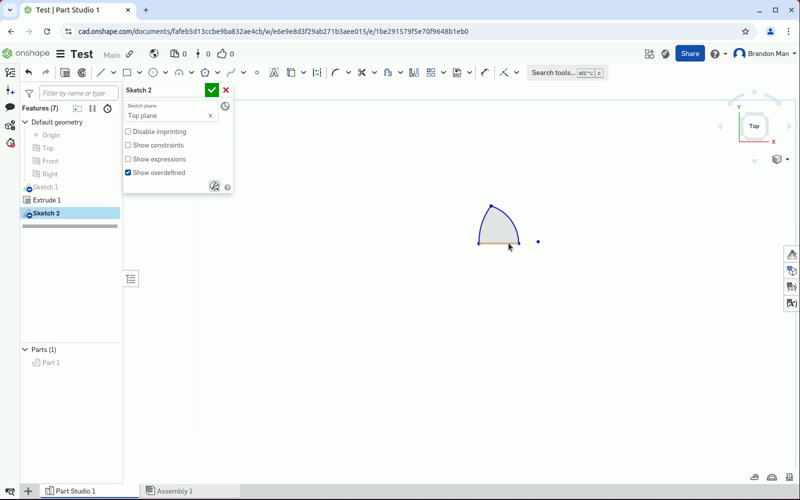
scroll(6)
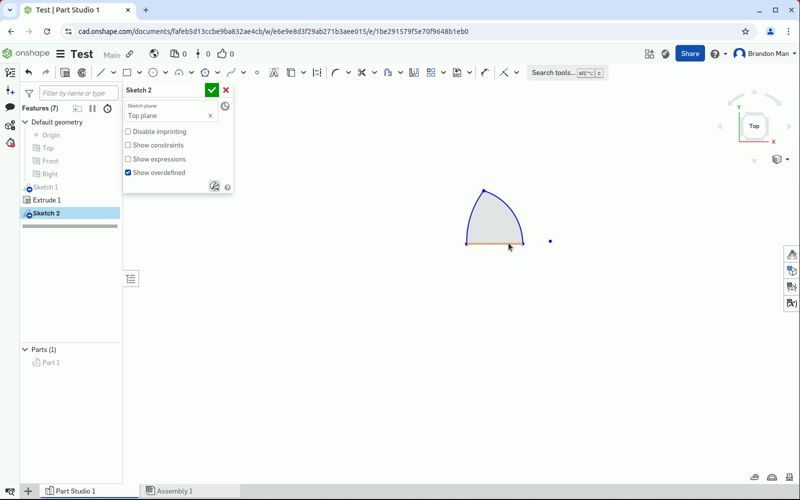
scroll(6)
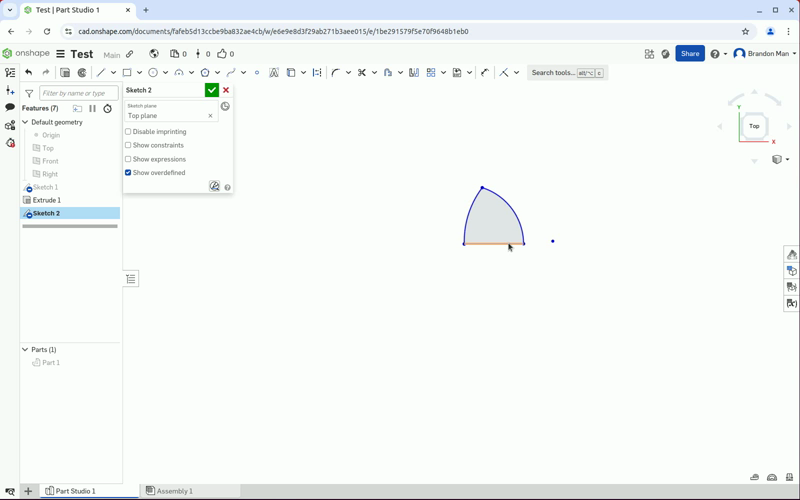
scroll(6)
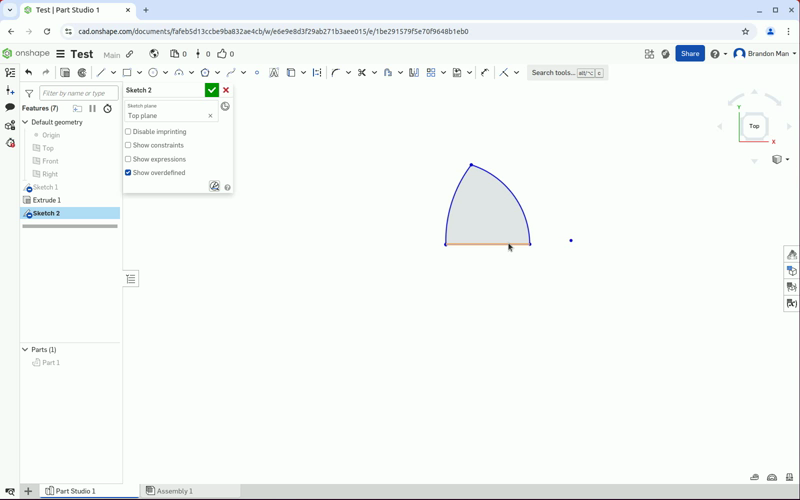
scroll(6)
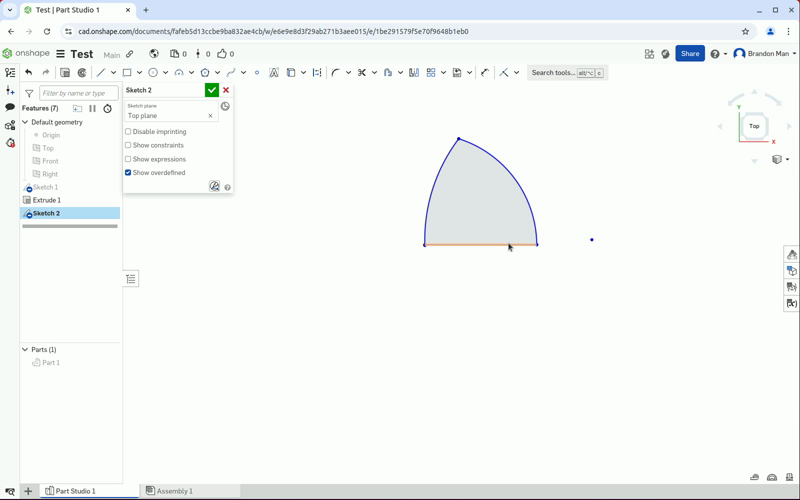
scroll(6)
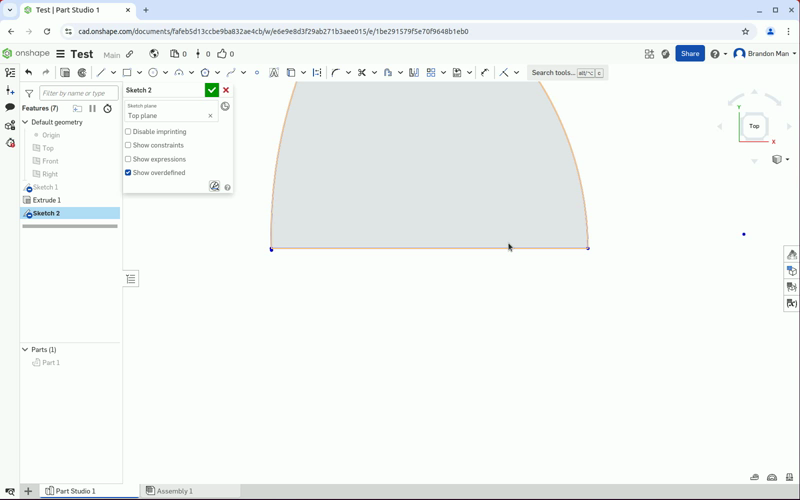
click(508, 242)
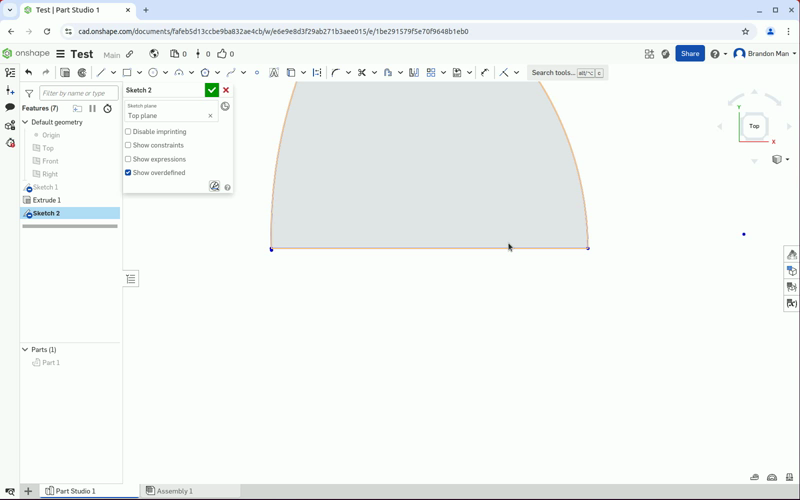
scroll(-6)
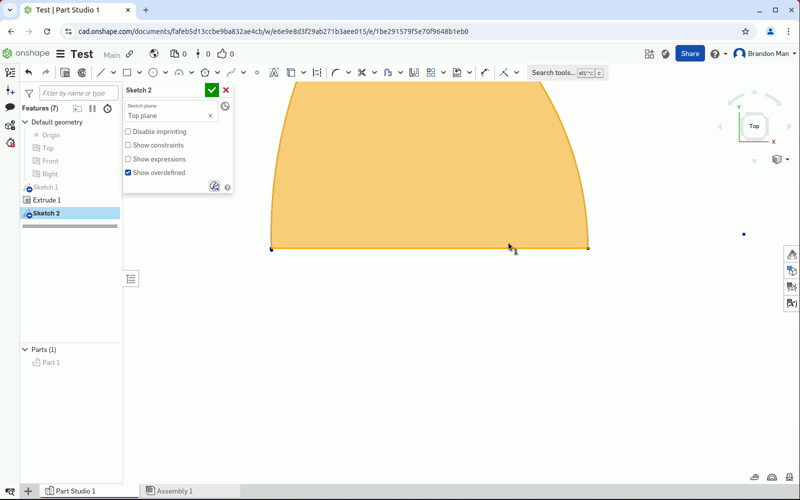
scroll(-6)
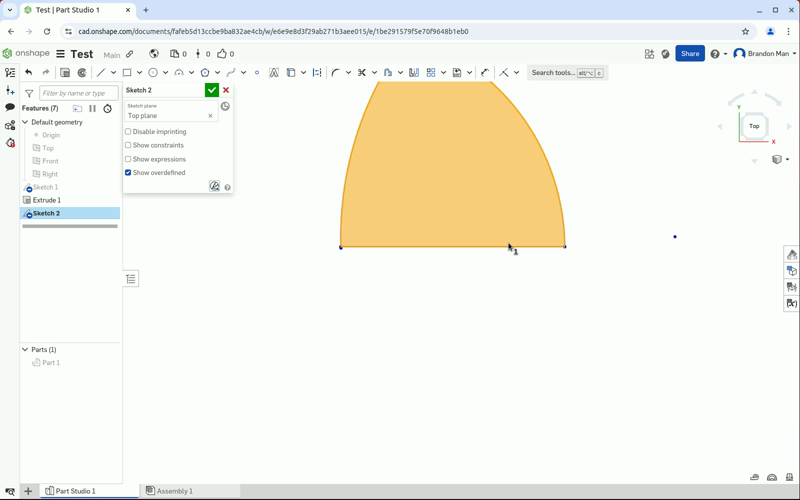
scroll(-6)
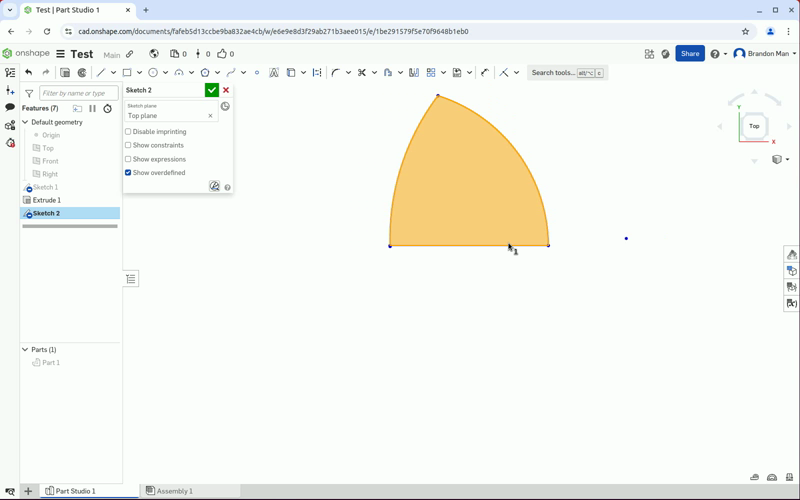
scroll(-6)
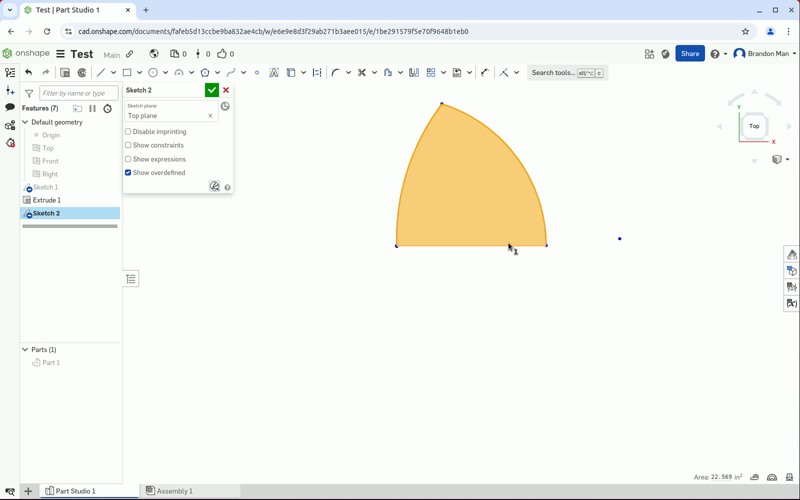
scroll(-6)
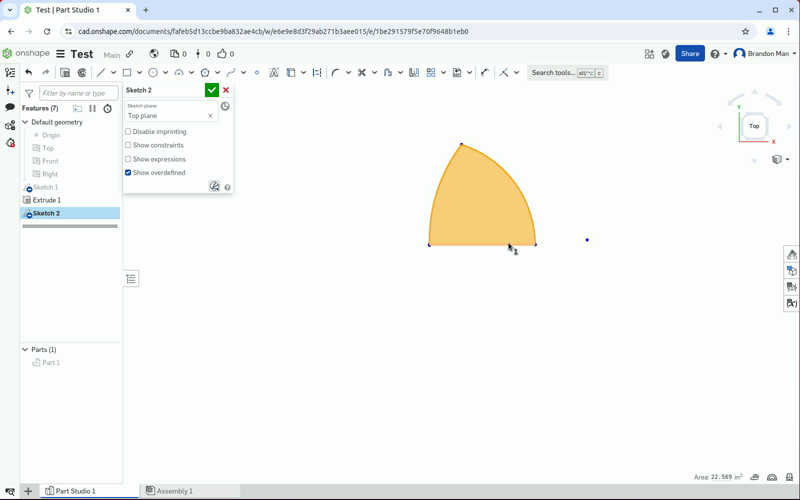
scroll(-6)
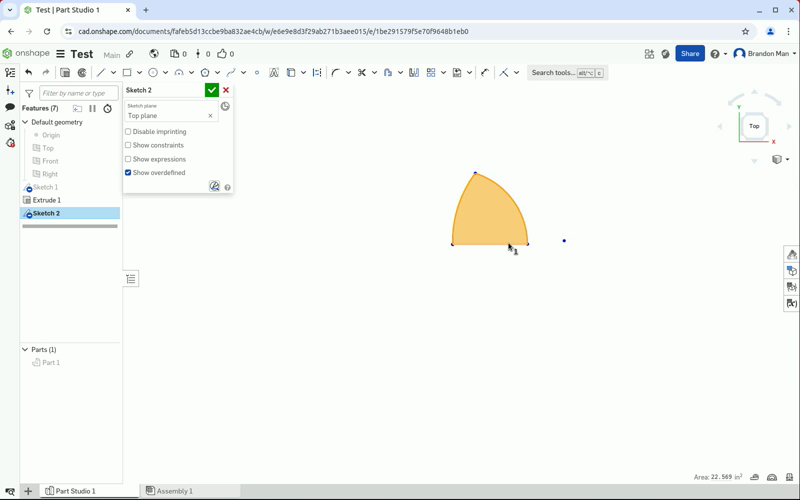
scroll(-6)
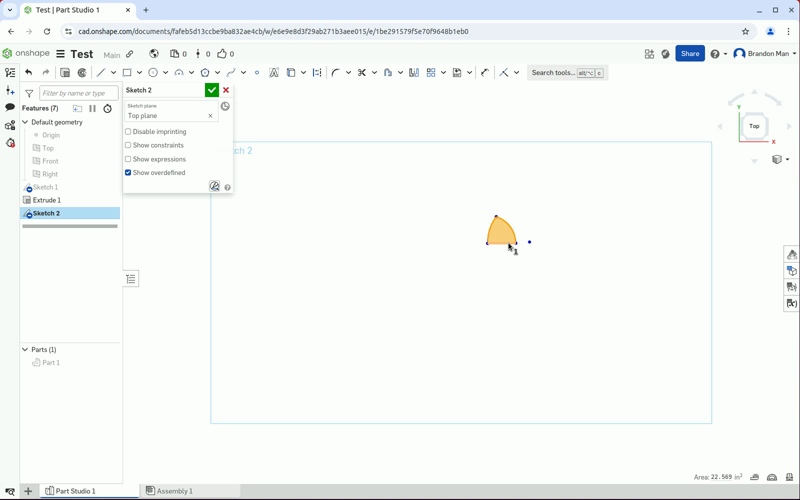
mouse_move(73, 352)
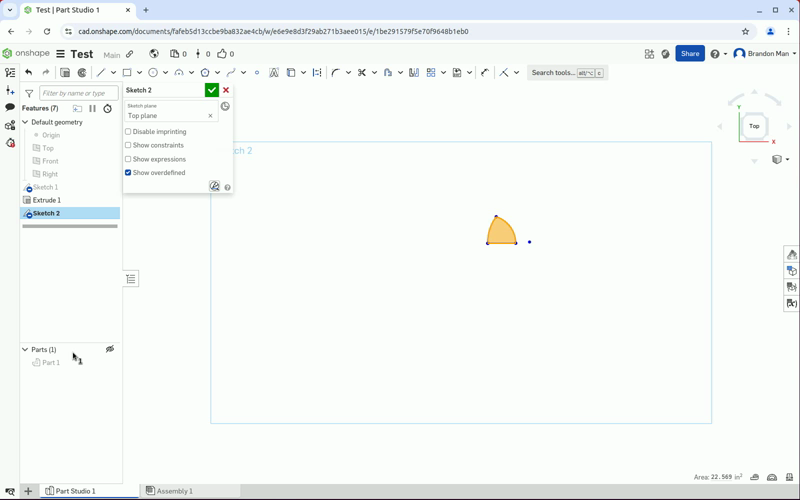
key(shift+y)
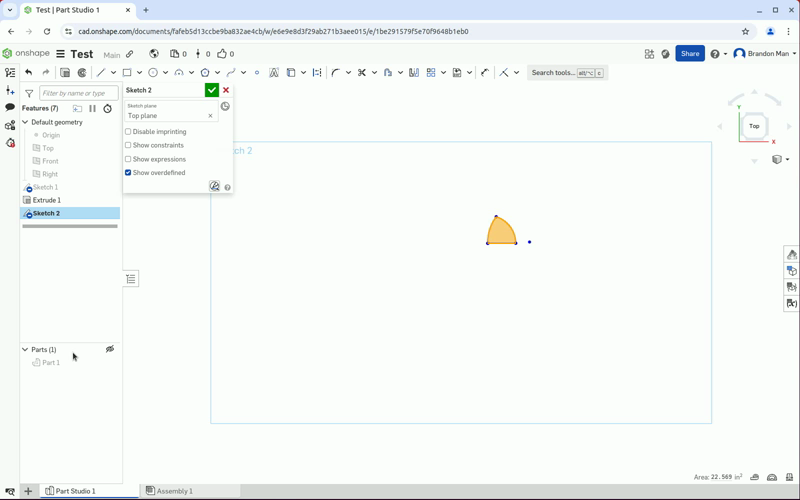
key(shift+e)
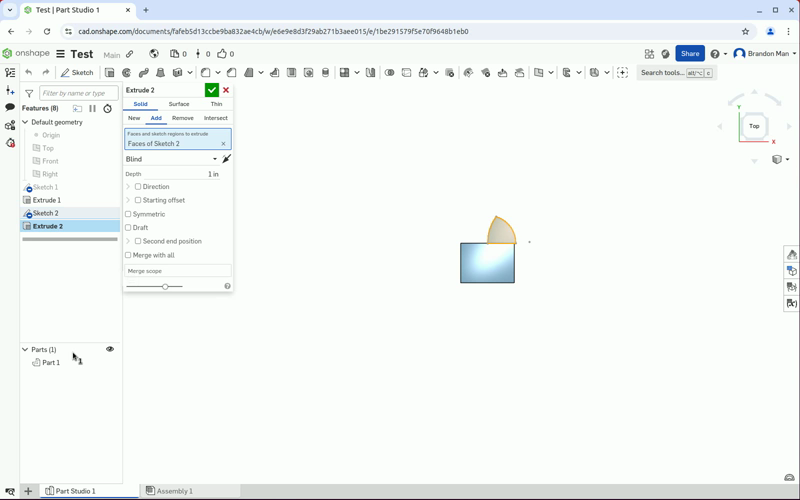
mouse_move(143, 106)
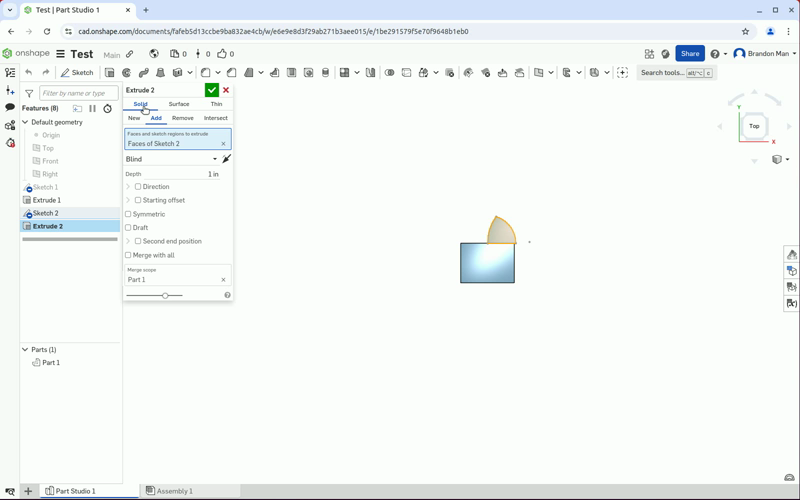
click(143, 106)
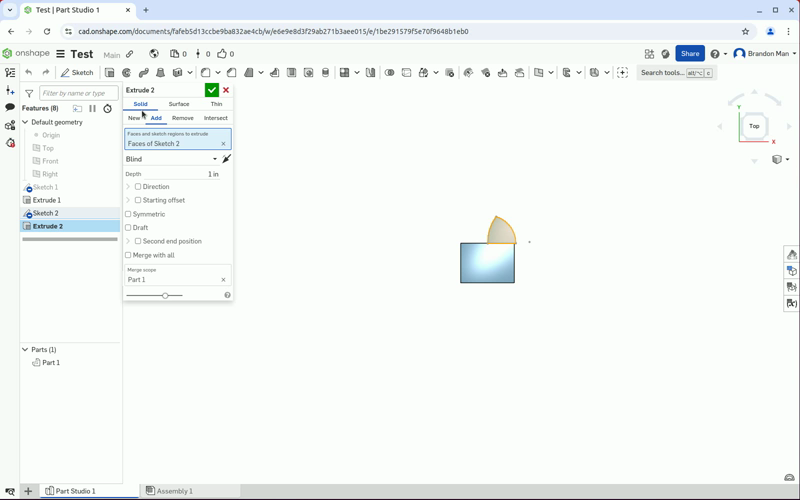
mouse_move(137, 120)
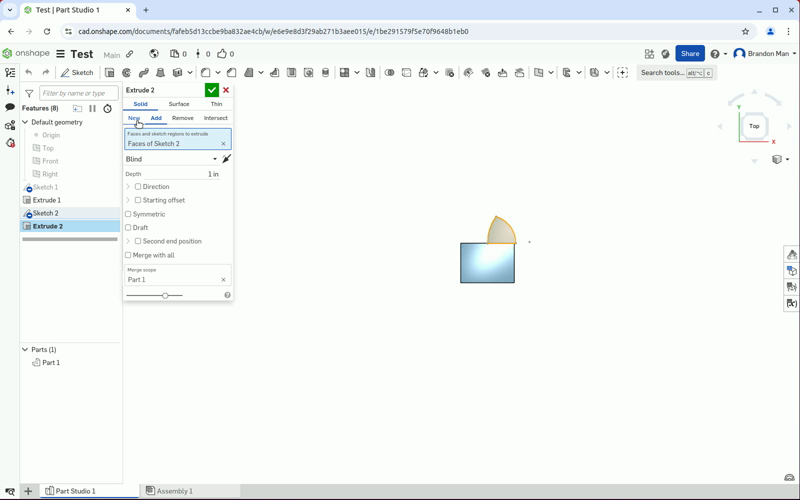
click(137, 120)
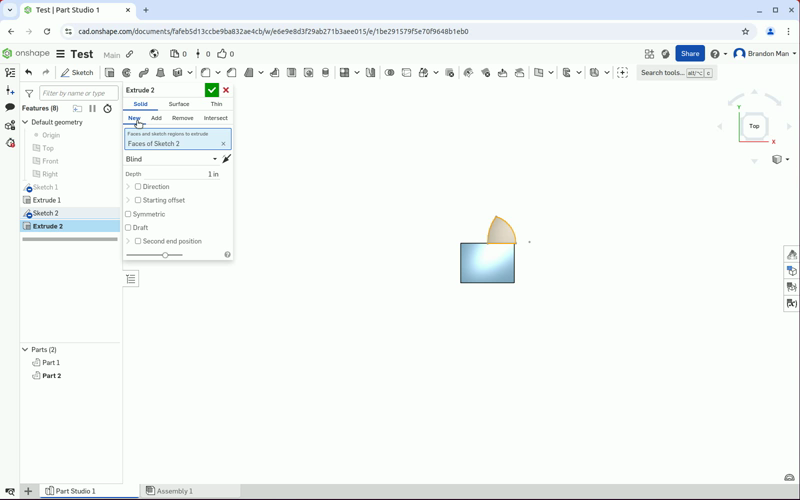
key(tab, 4)
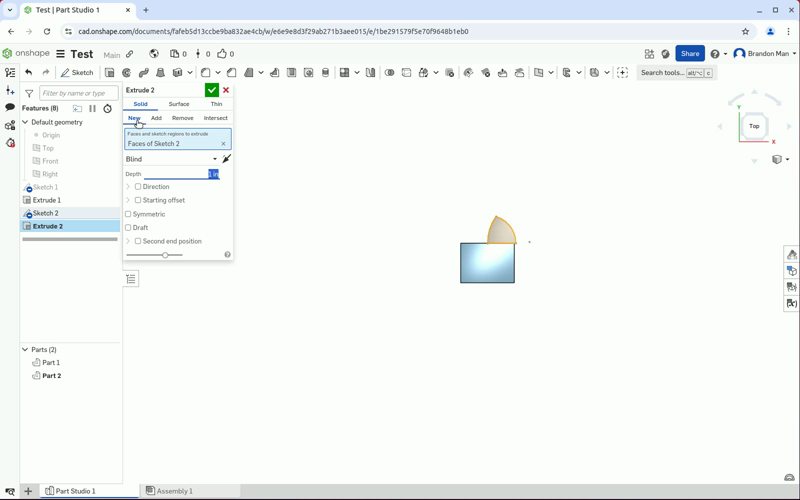
text(8.184)
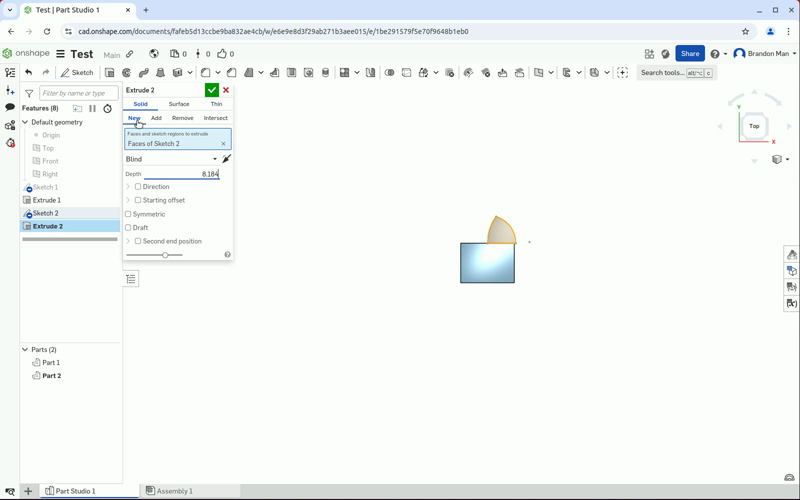
key(enter)
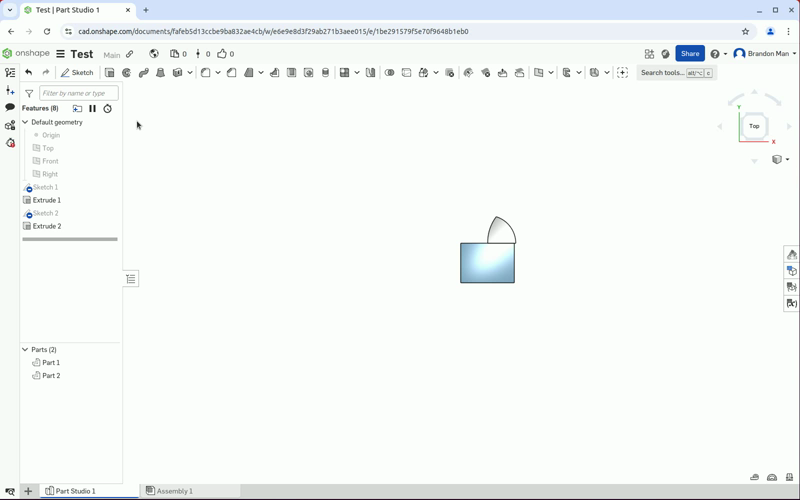
key(shift+h)
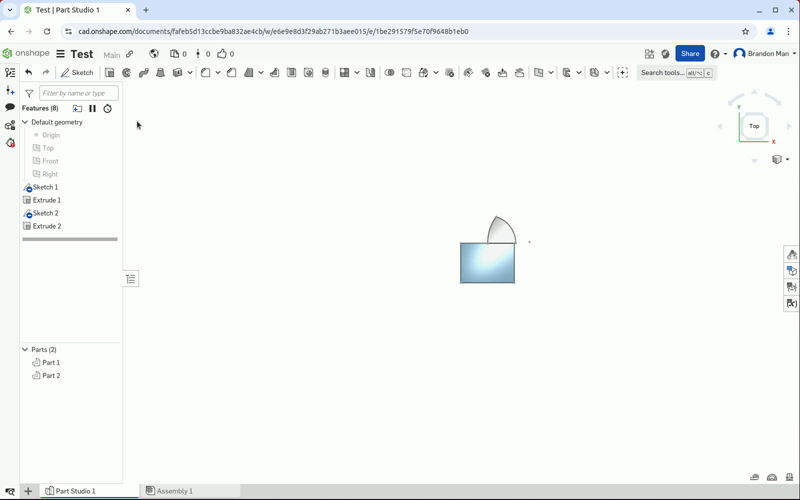
key(shift+h)
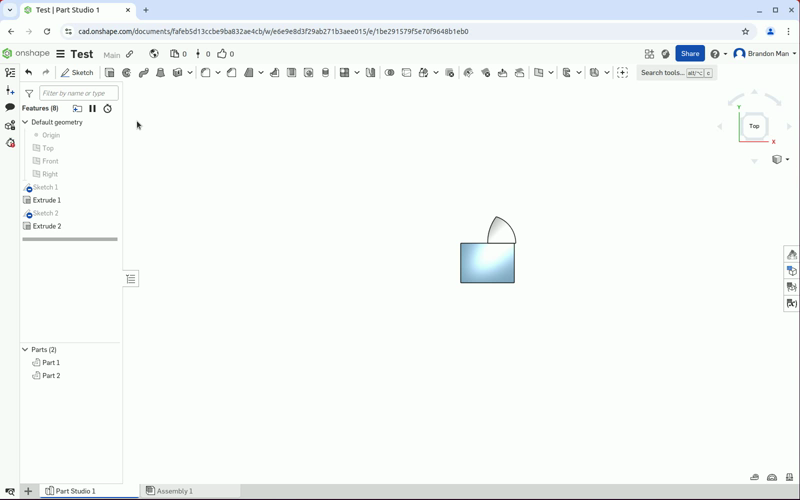
mouse_move(73, 189)
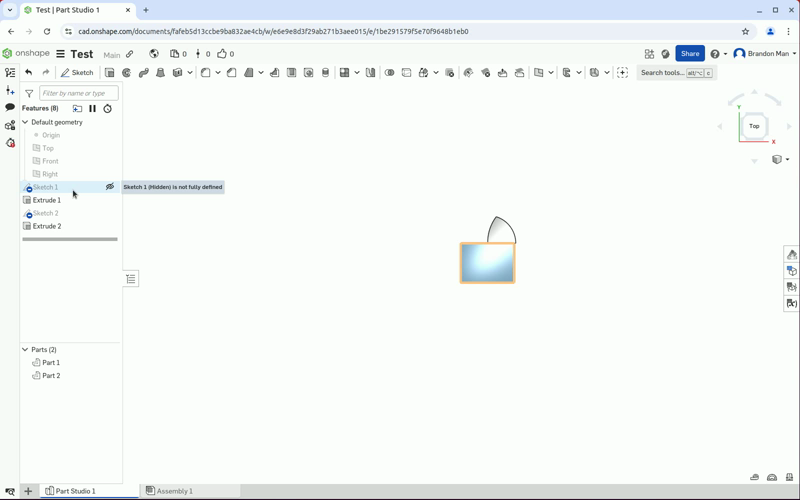
click(73, 189)
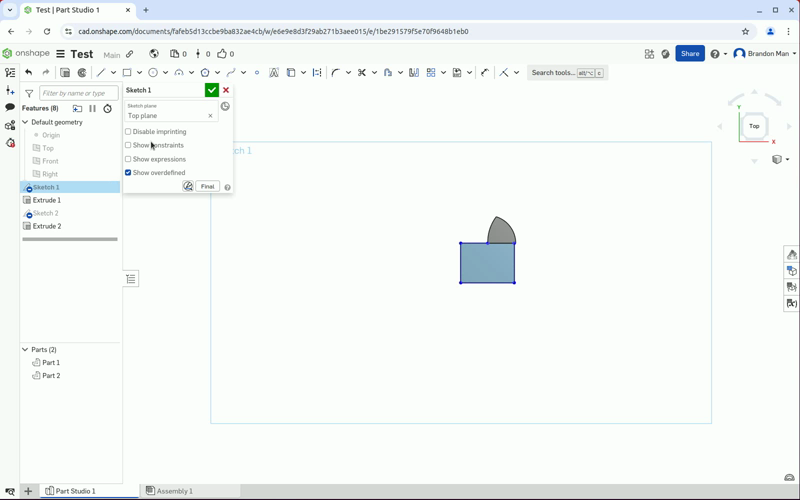
mouse_move(229, 92)
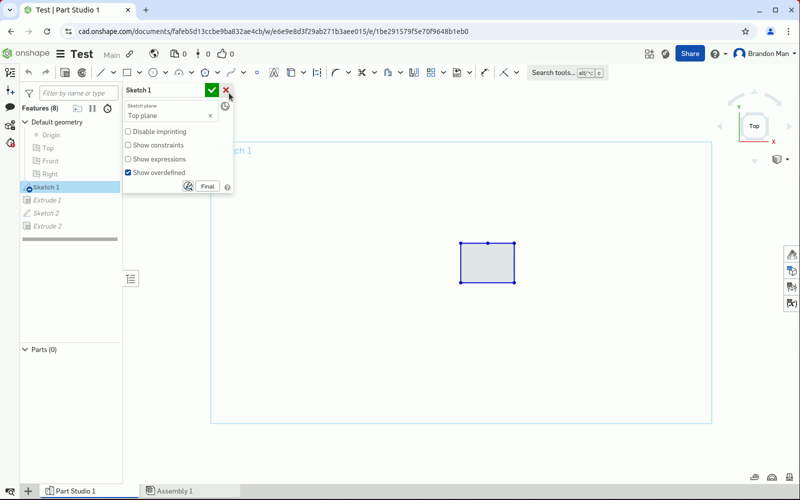
click(229, 92)
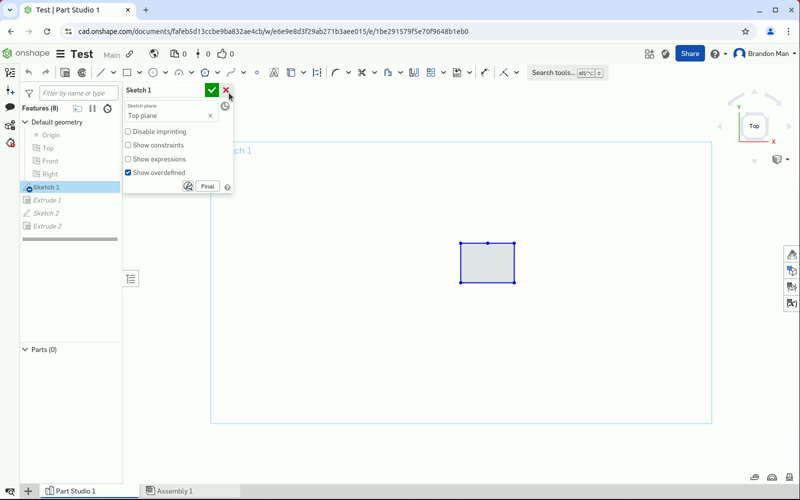
key(shift+s)
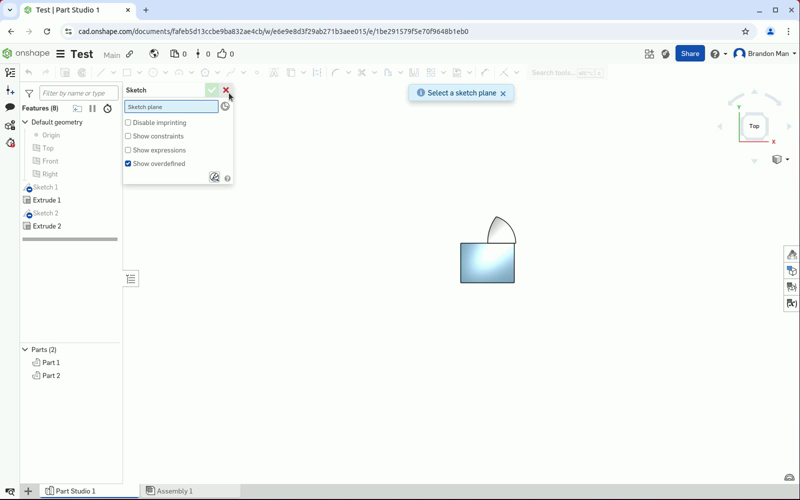
mouse_move(73, 150)
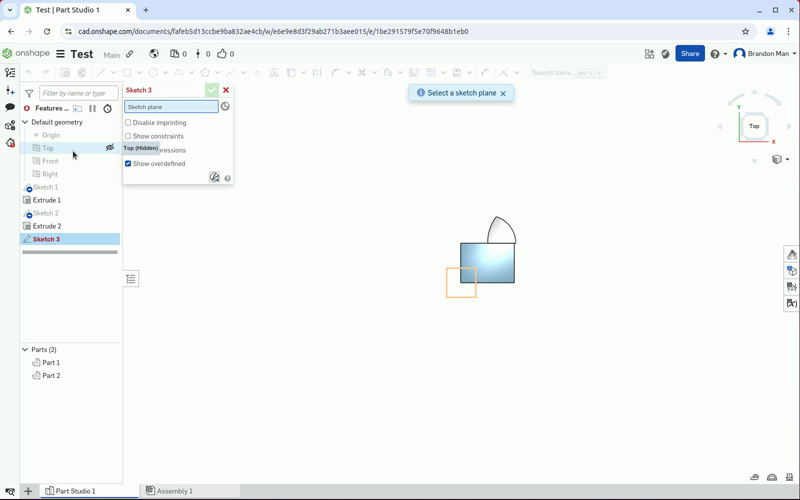
click(73, 150)
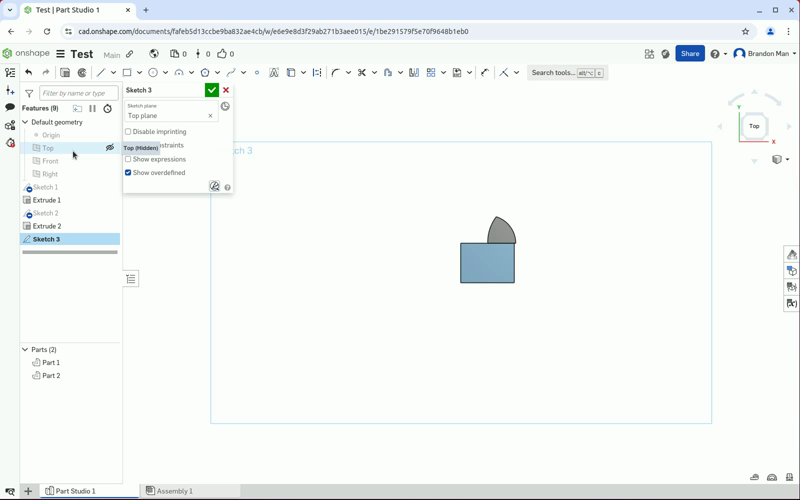
mouse_move(73, 352)
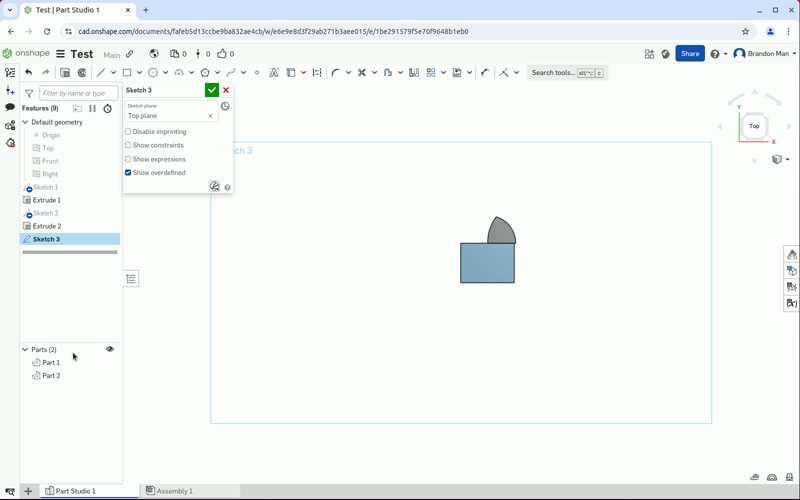
key(y)
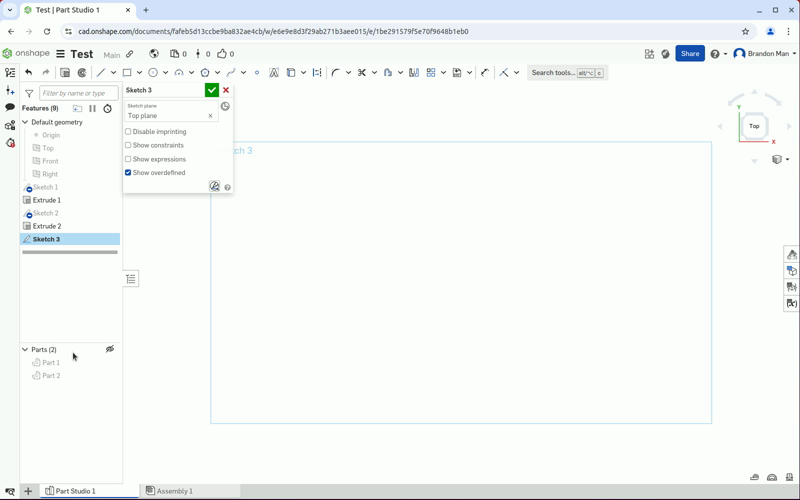
key(l)
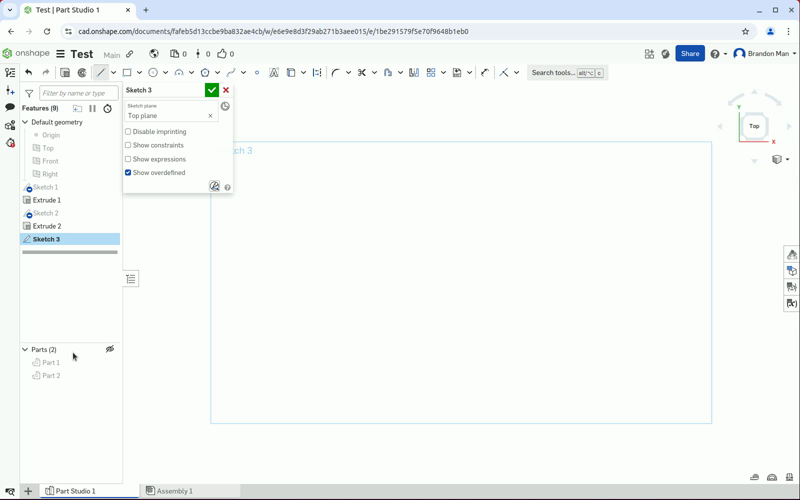
key_down(shift)
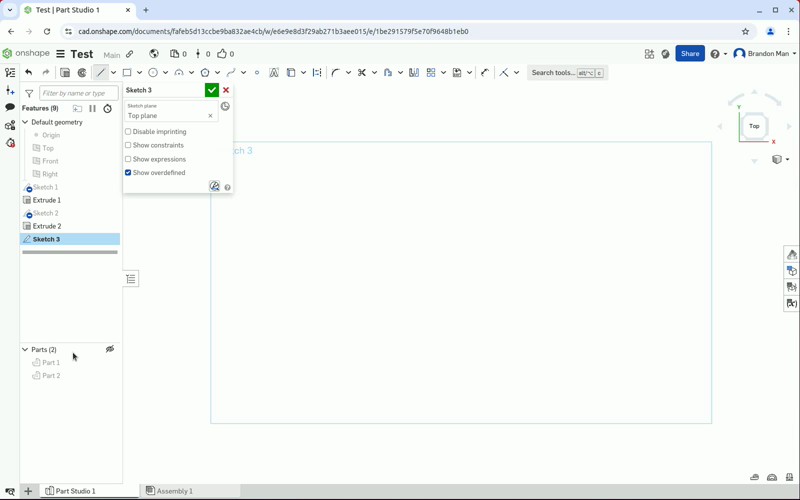
mouse_move(460, 243)
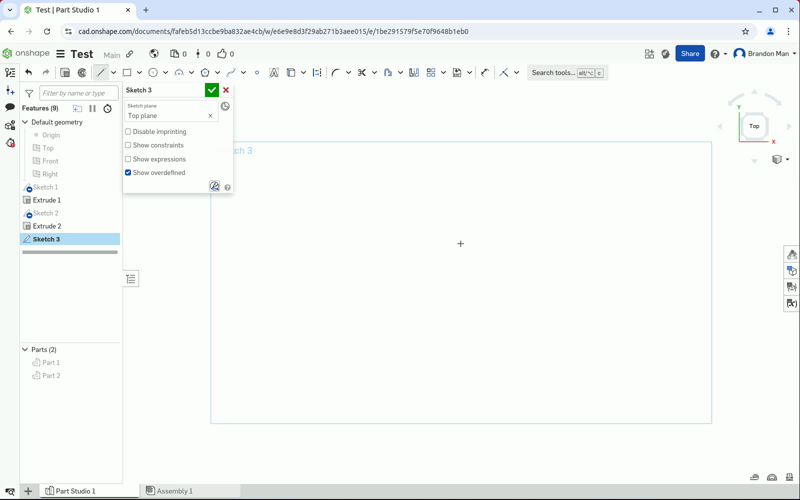
click(460, 243)
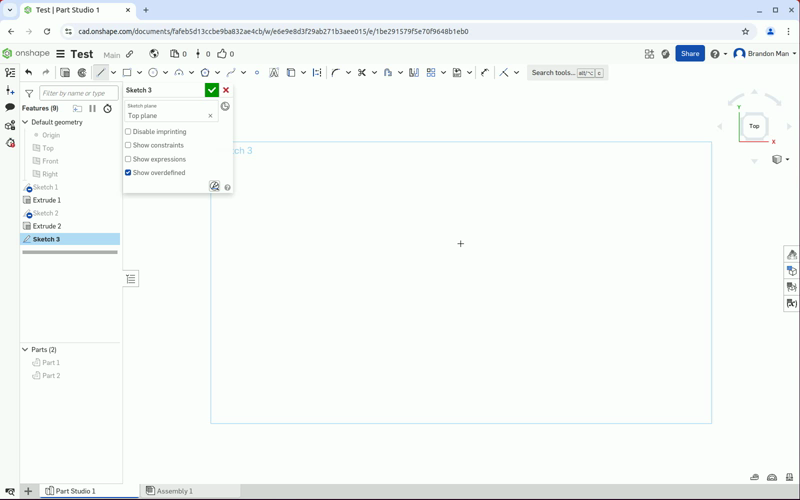
key_up(shift)
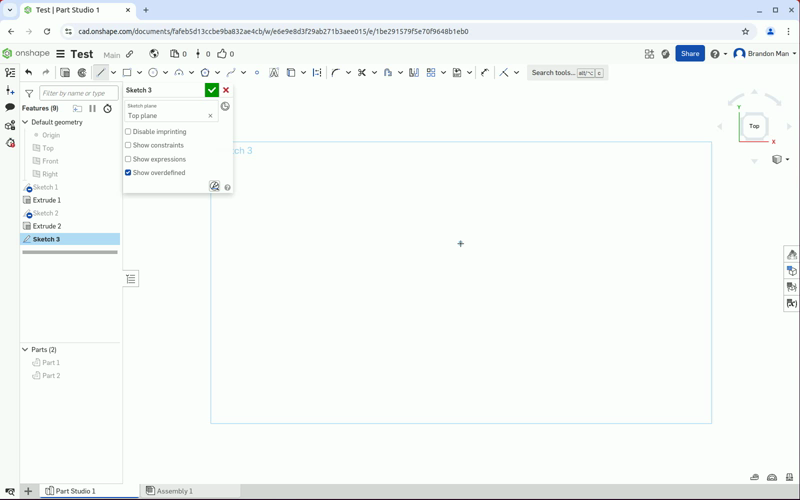
key_down(shift)
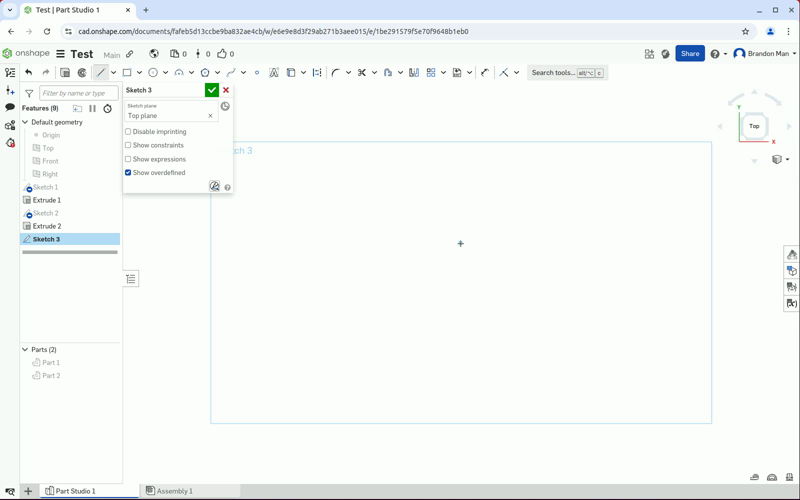
mouse_move(490, 243)
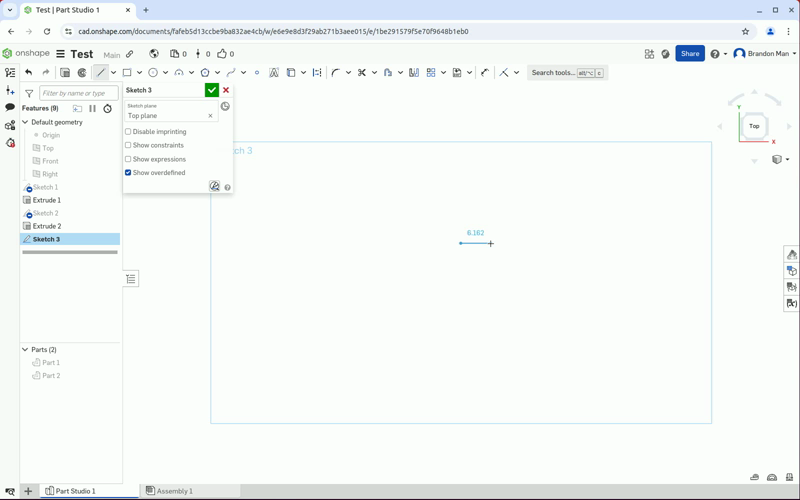
mouse_move(488, 243)
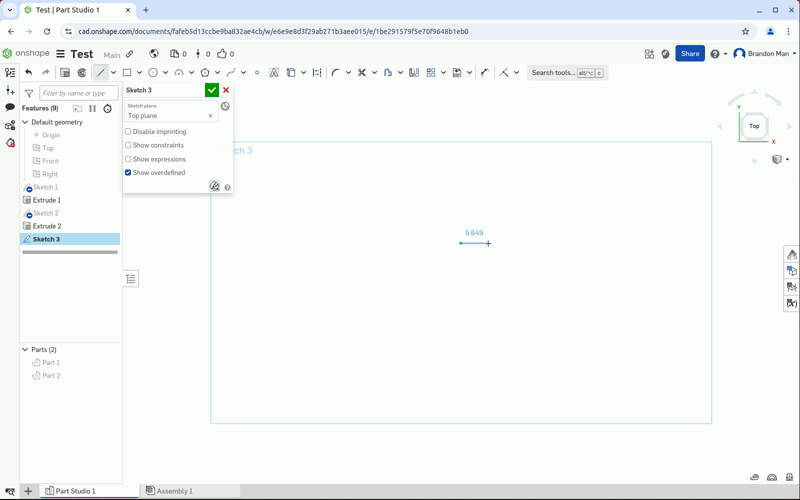
click(488, 243)
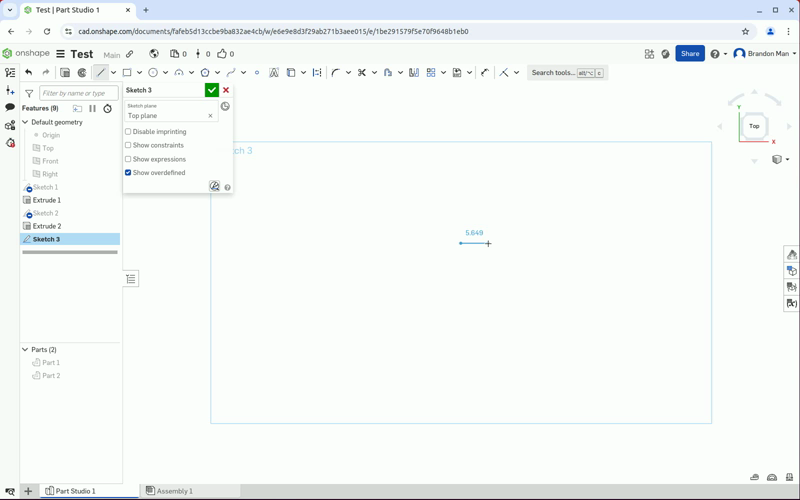
key_up(shift)
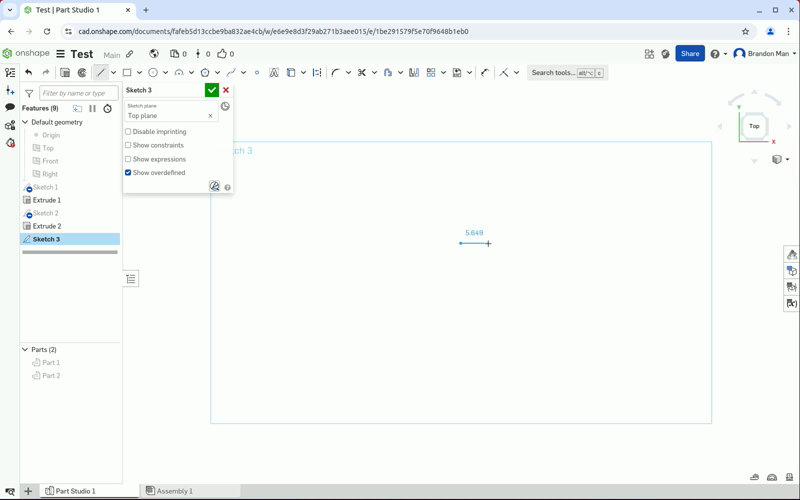
key(esc)
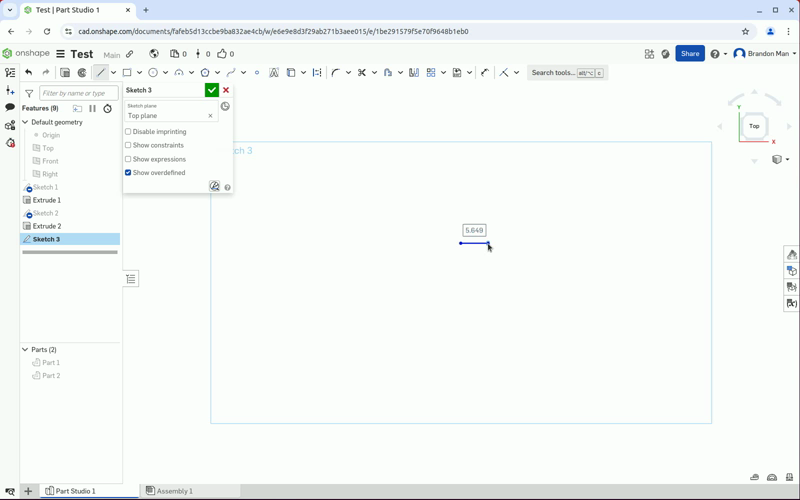
key(a)
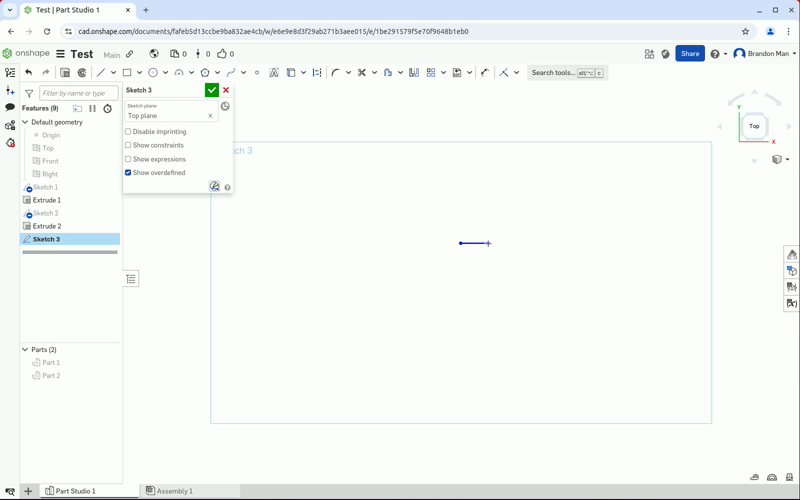
mouse_move(488, 243)
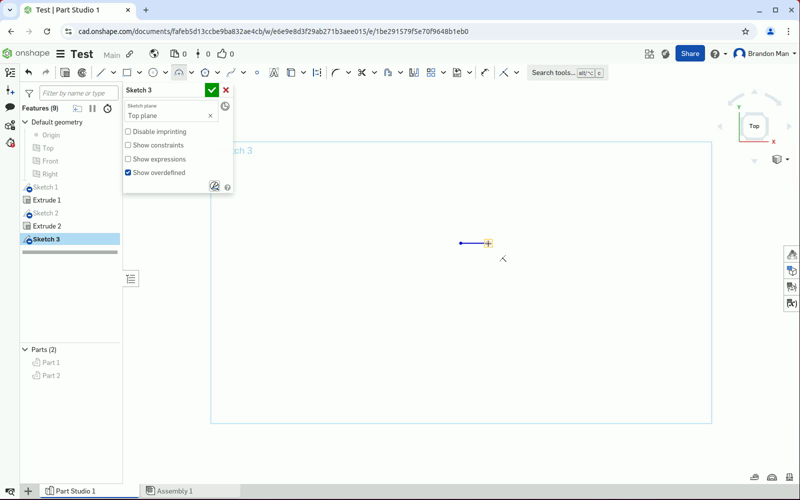
click(488, 243)
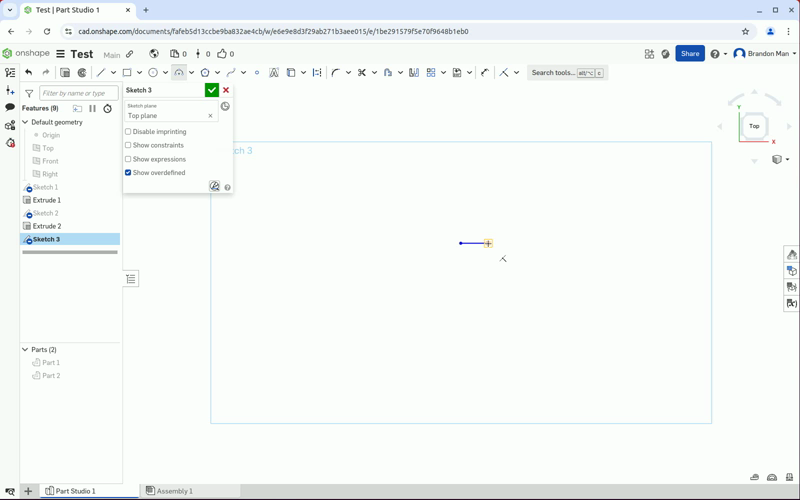
key_down(shift)
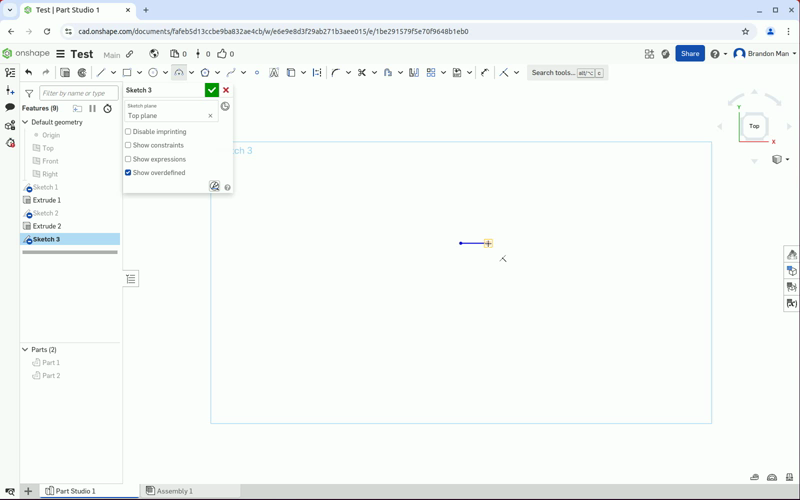
mouse_move(496, 216)
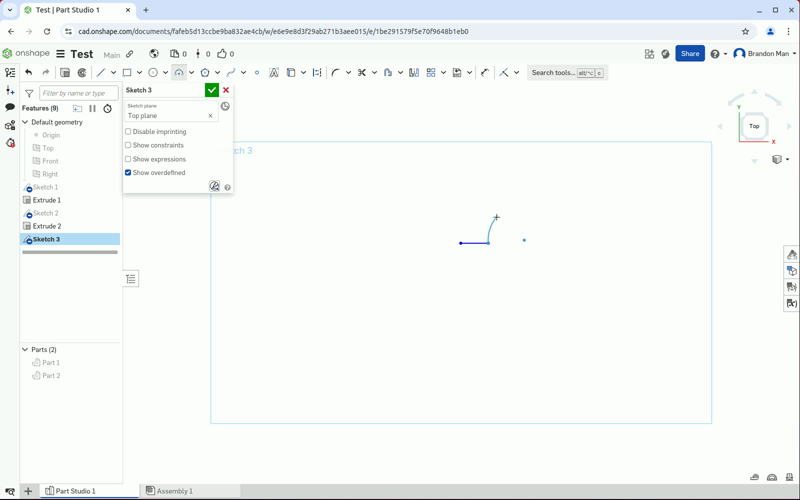
click(496, 216)
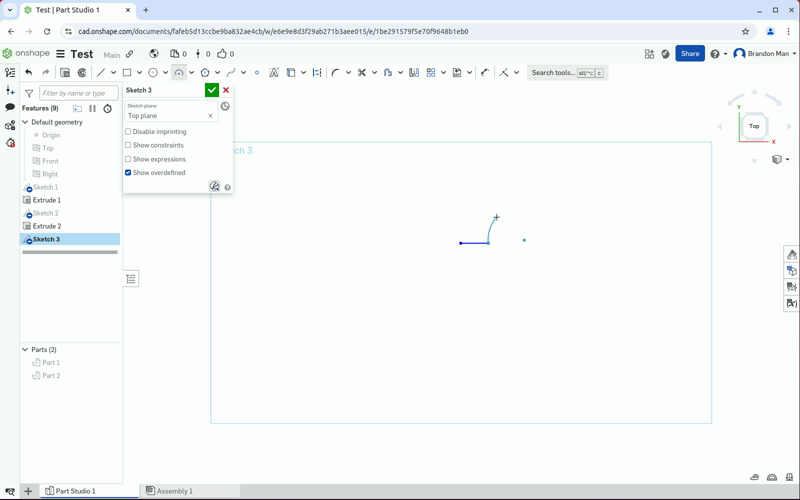
mouse_move(490, 229)
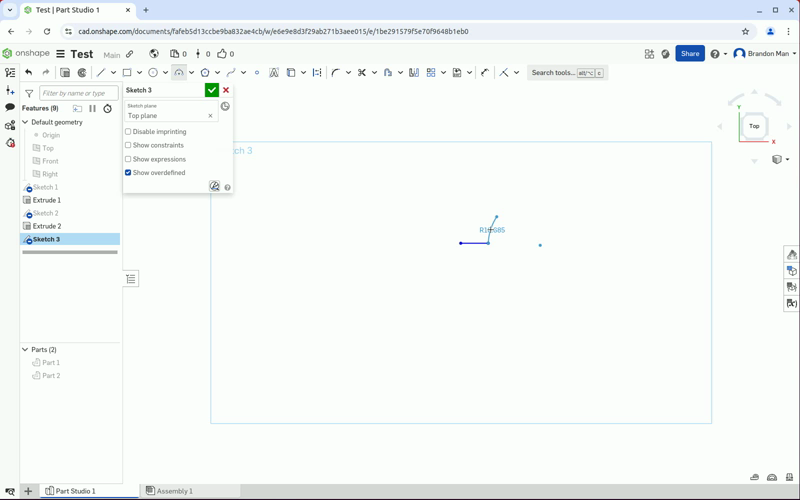
click(490, 229)
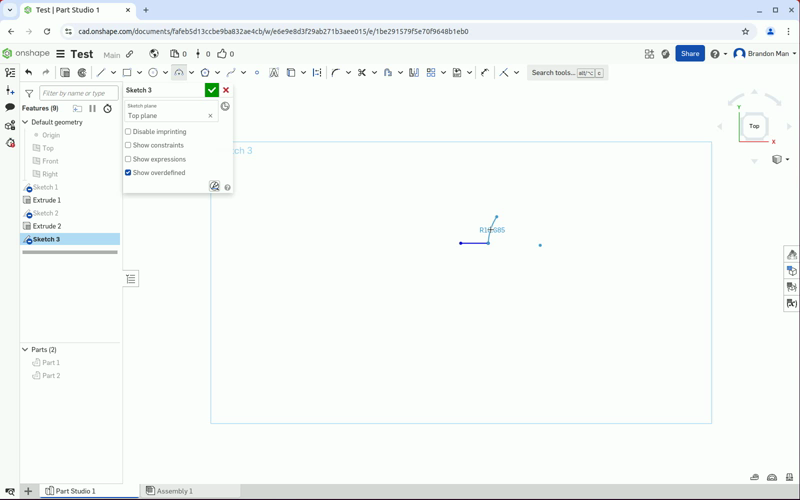
key_up(shift)
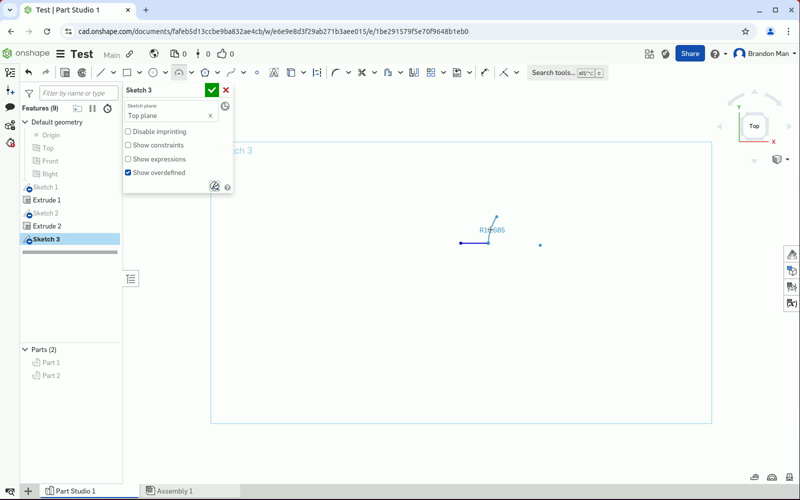
mouse_move(496, 216)
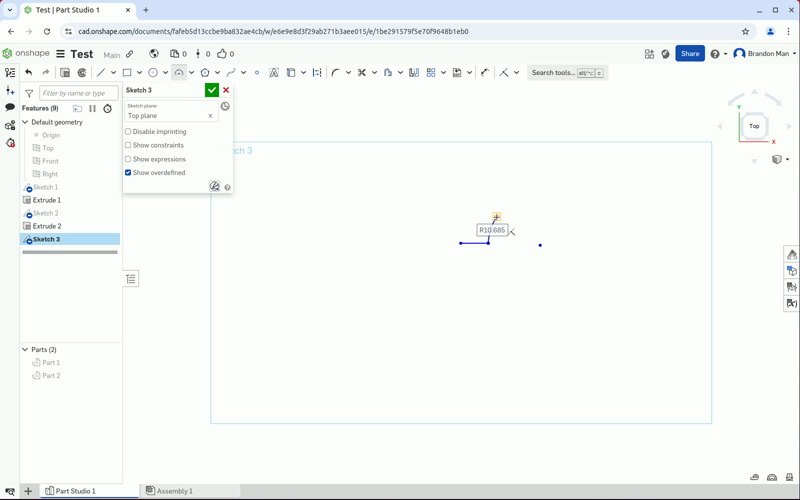
click(496, 216)
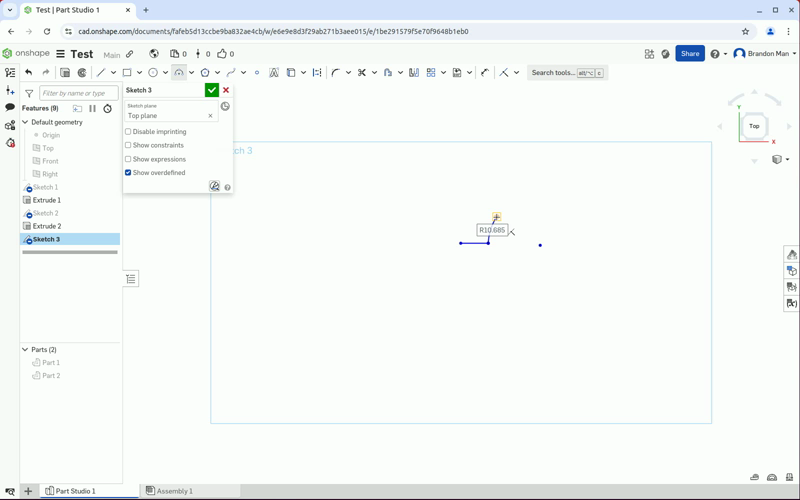
mouse_move(460, 243)
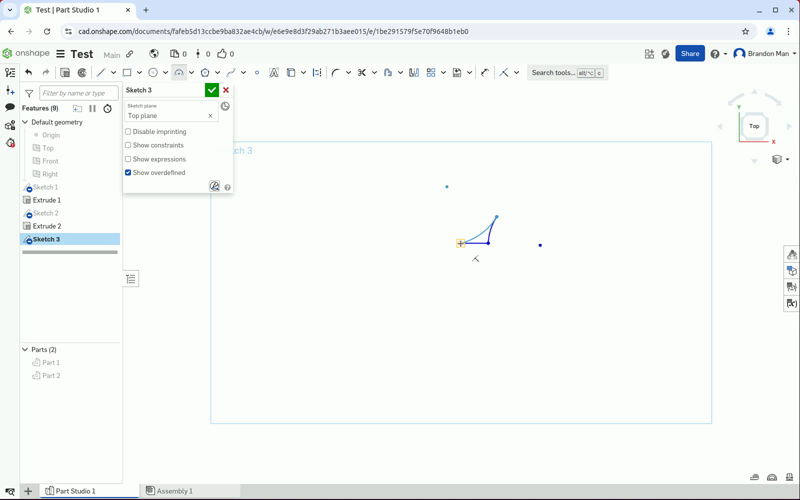
click(460, 243)
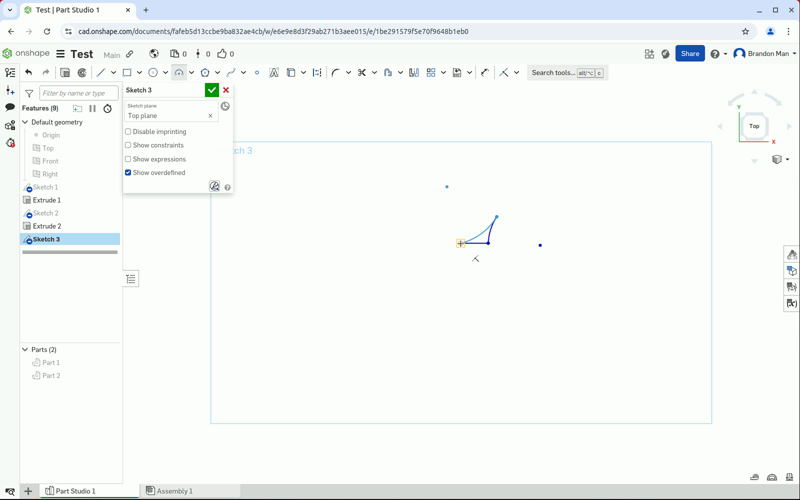
key_down(shift)
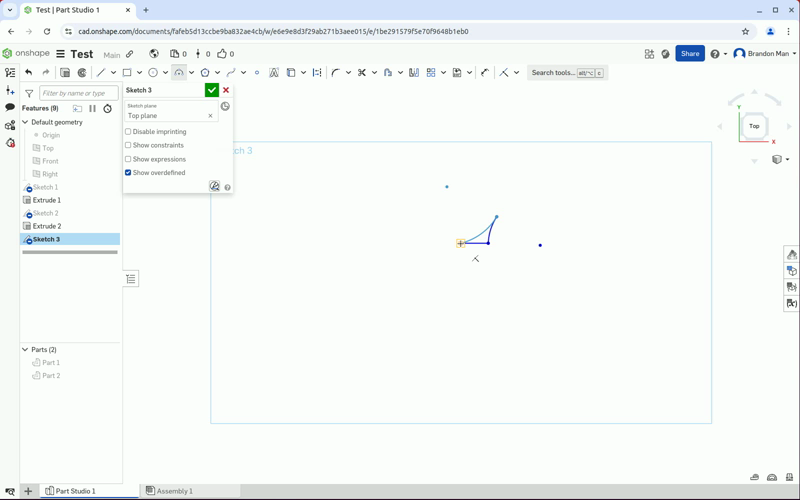
mouse_move(472, 220)
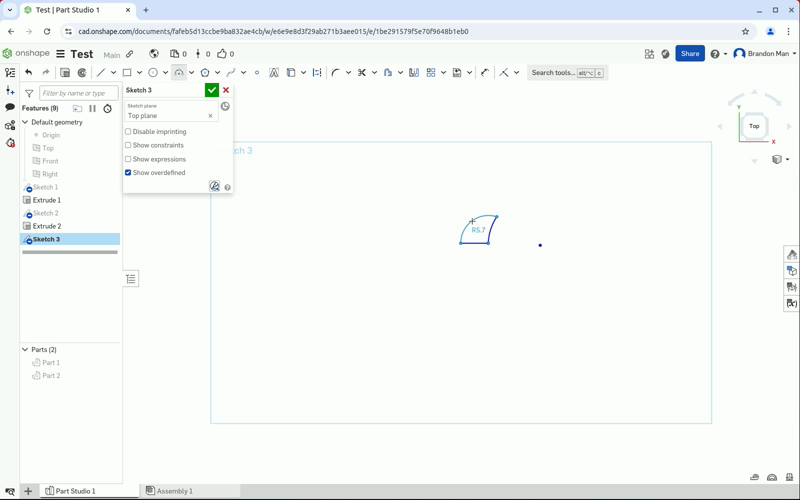
click(472, 220)
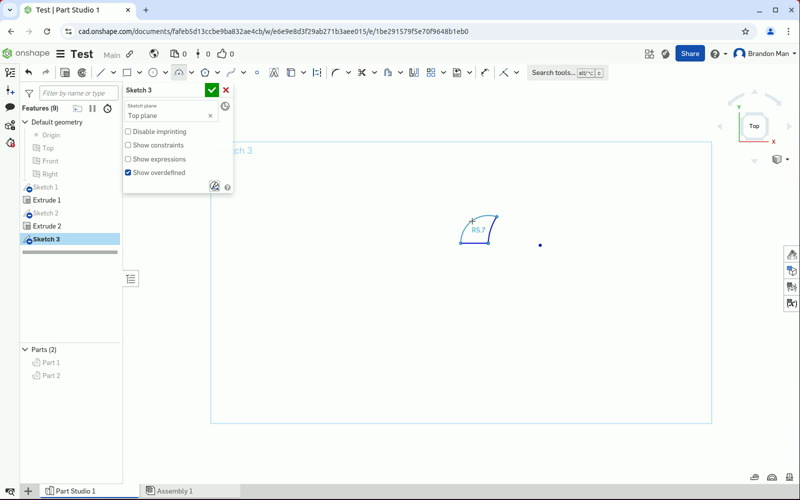
key_up(shift)
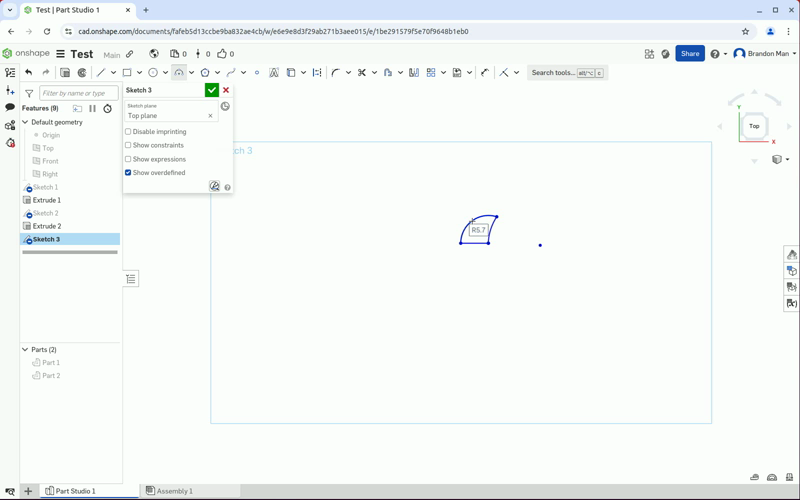
key(esc)
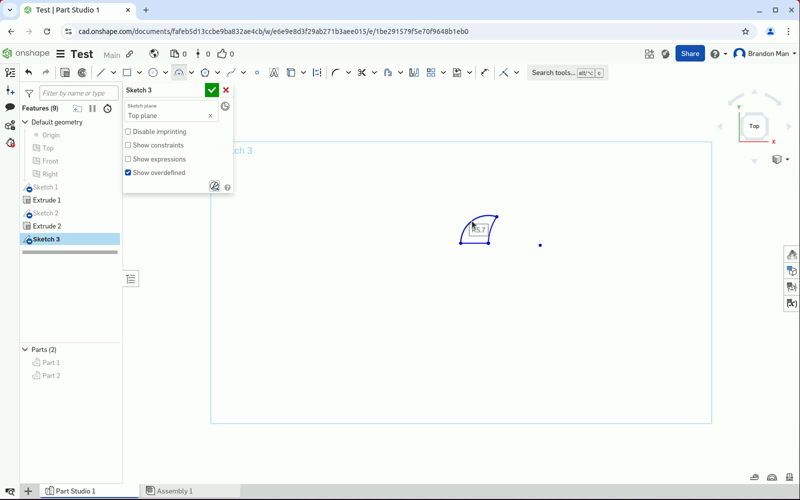
mouse_move(483, 237)
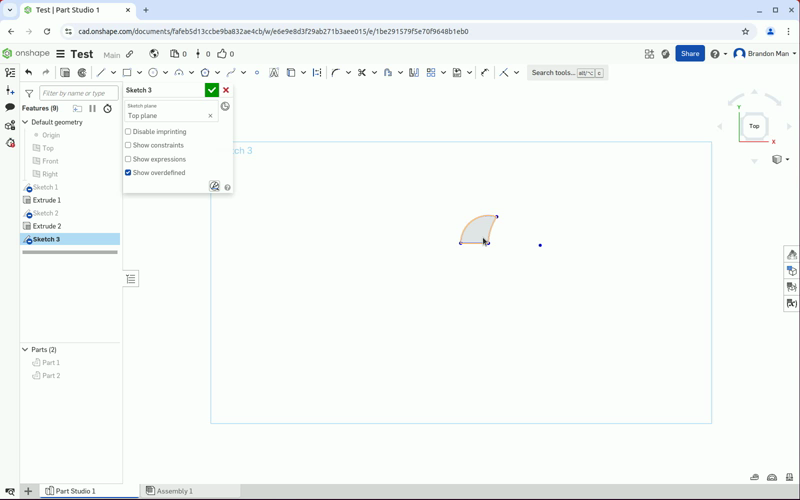
scroll(6)
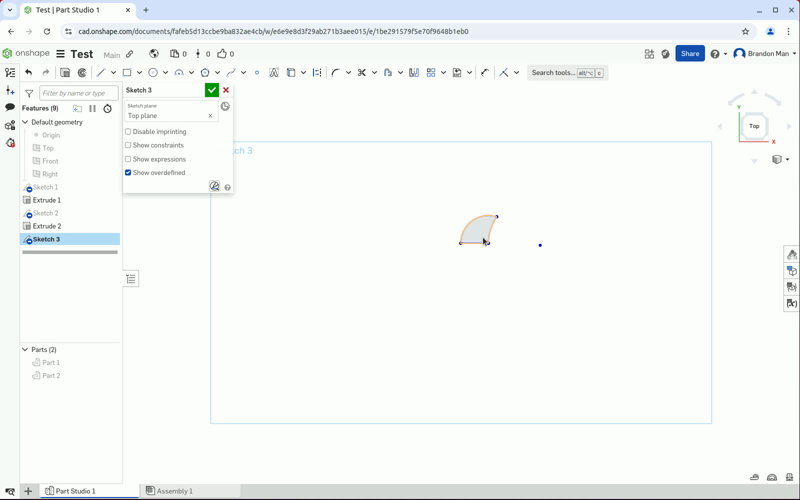
scroll(6)
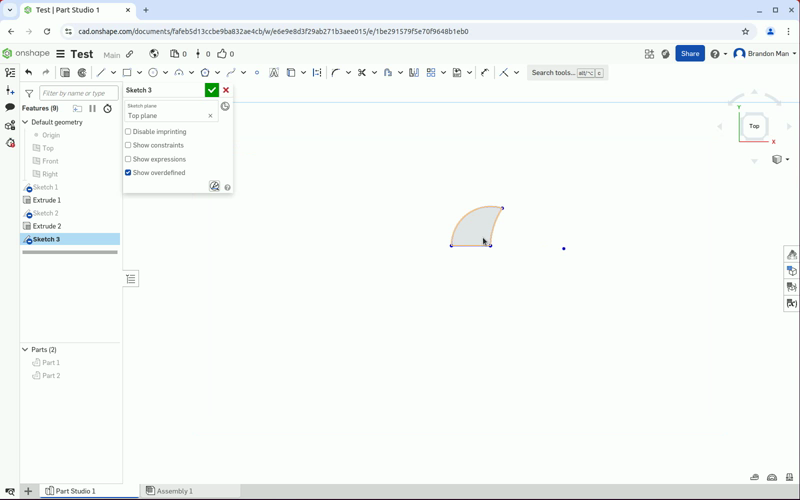
scroll(6)
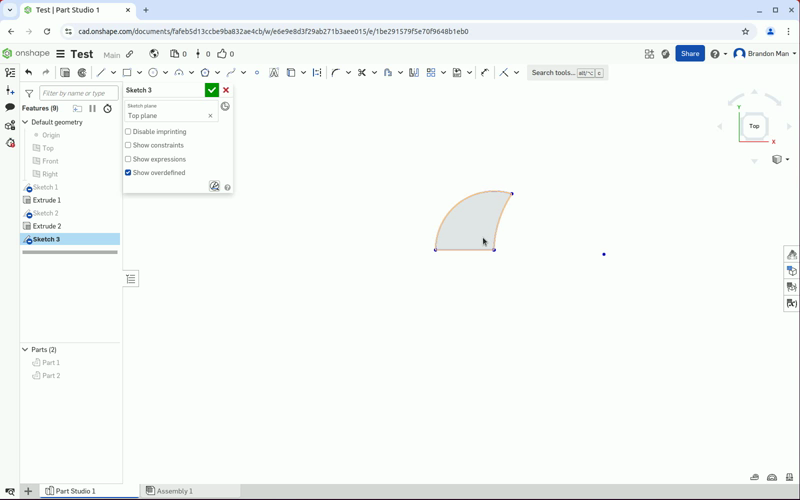
scroll(6)
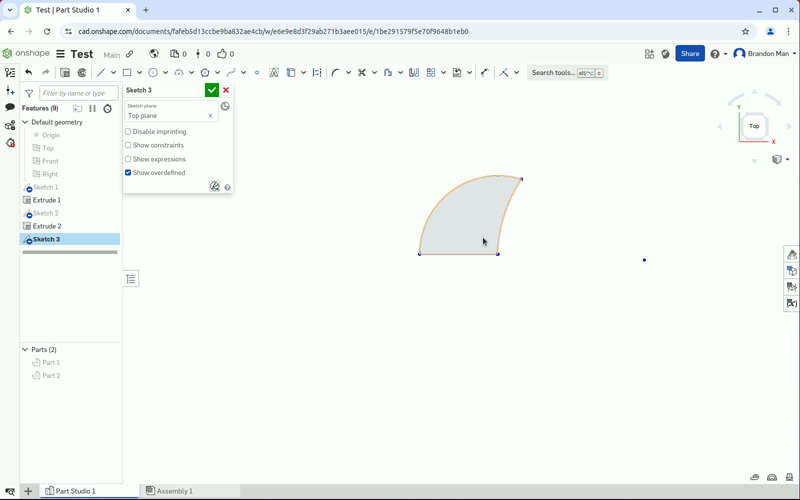
scroll(6)
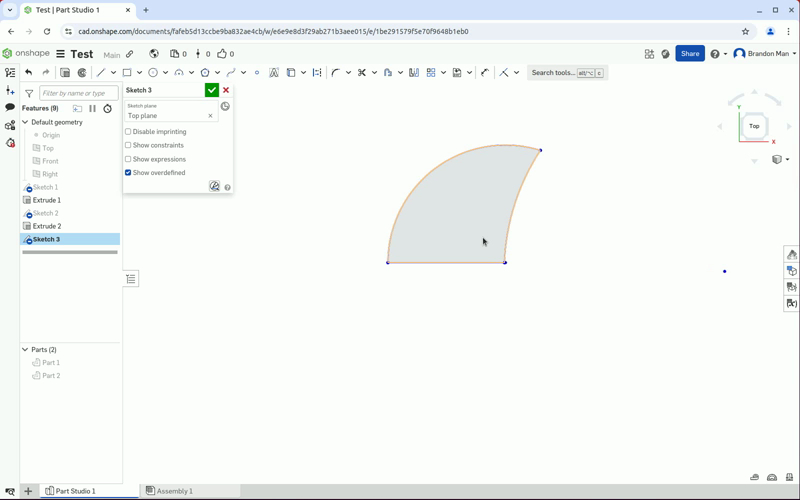
scroll(6)
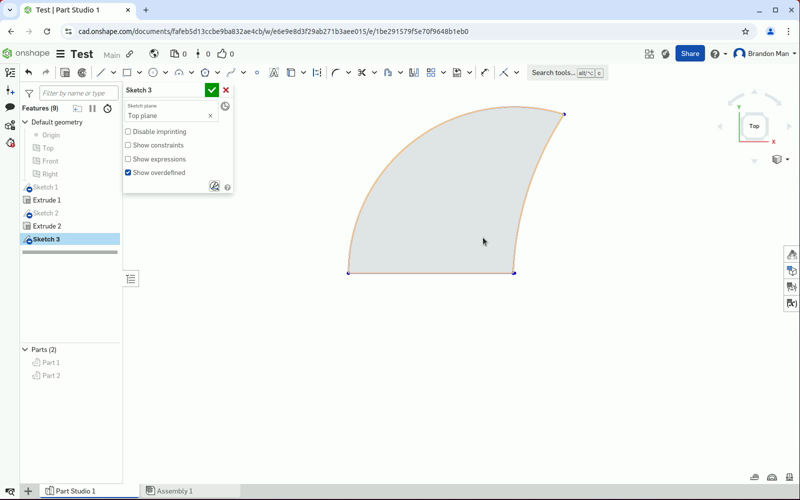
scroll(6)
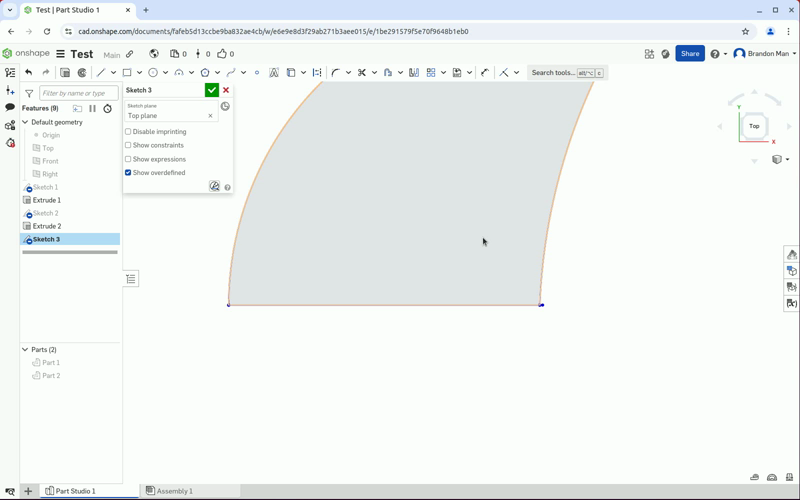
click(483, 237)
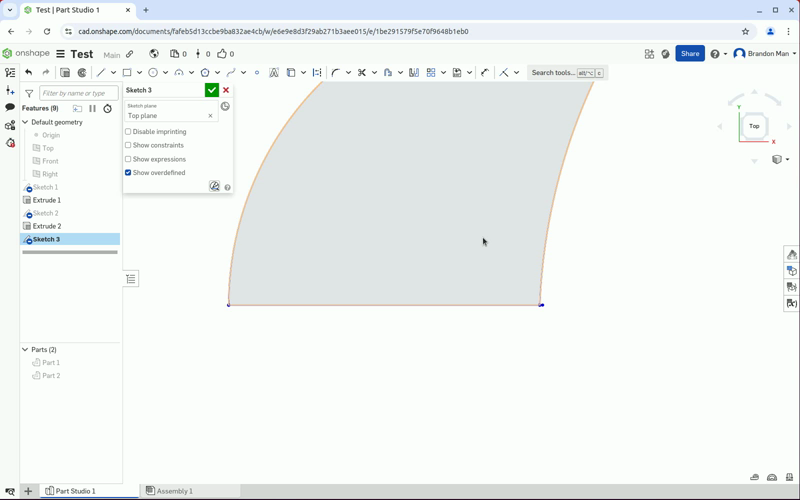
scroll(-6)
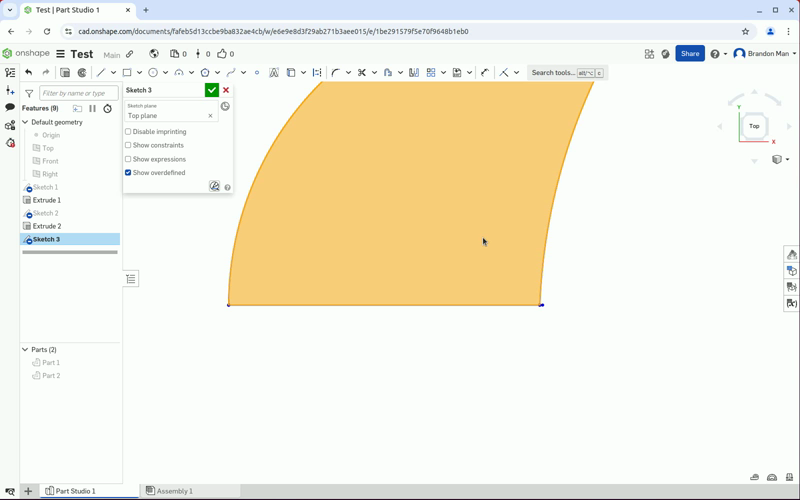
scroll(-6)
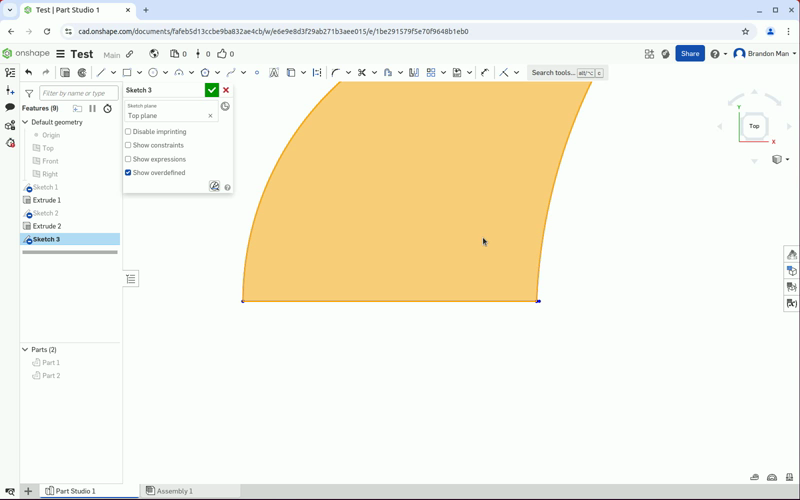
scroll(-6)
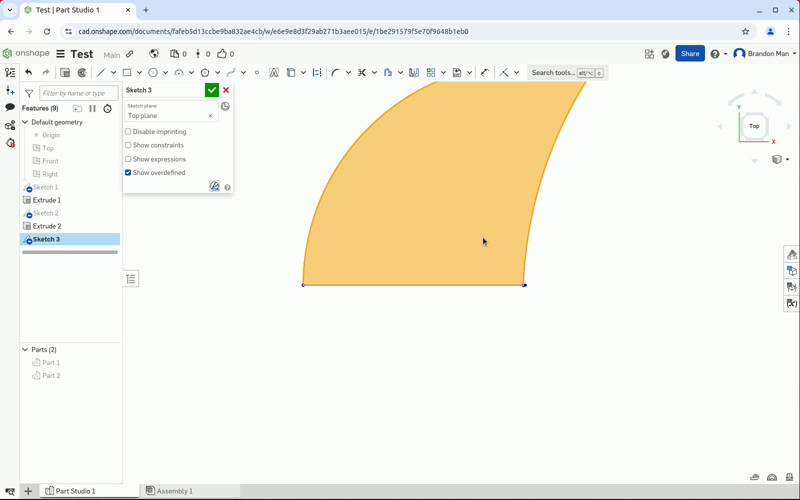
scroll(-6)
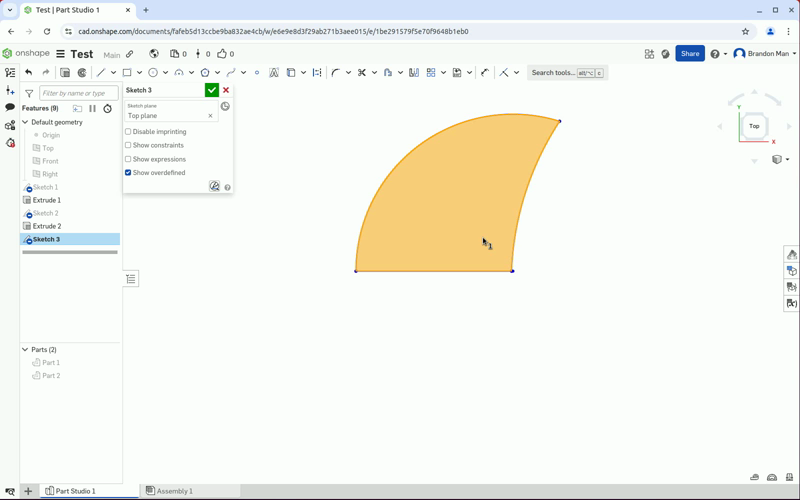
scroll(-6)
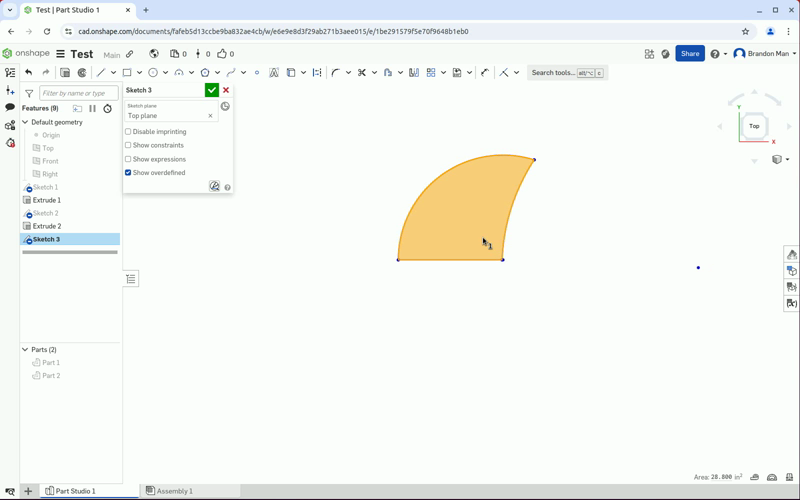
scroll(-6)
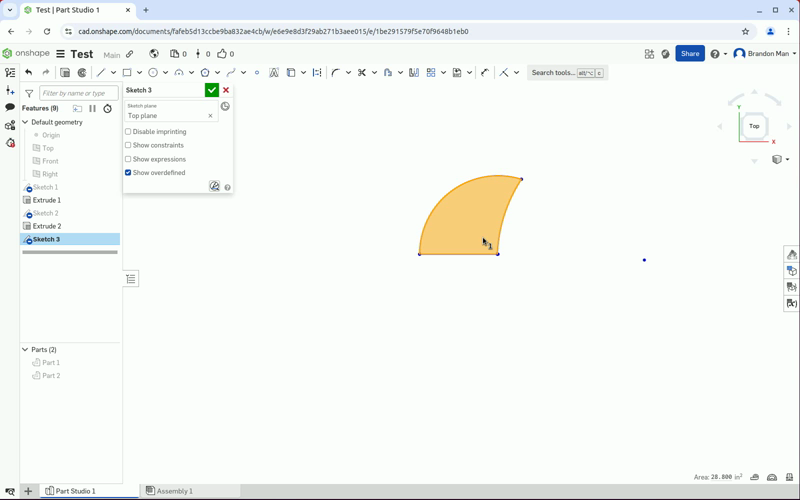
scroll(-6)
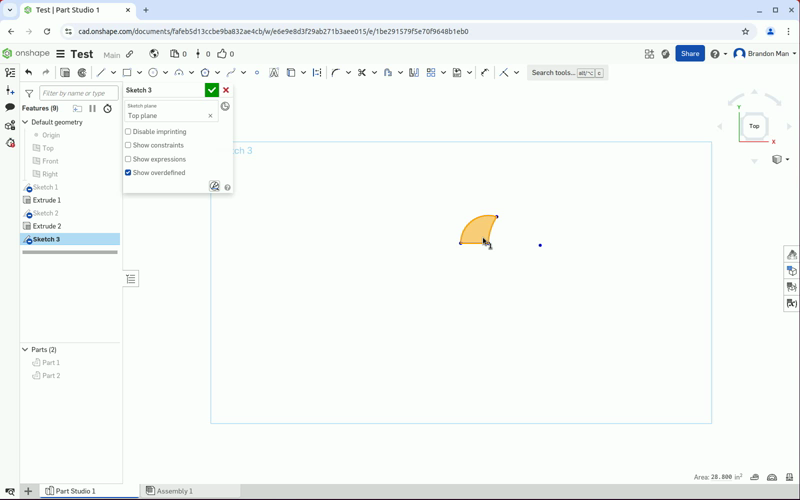
mouse_move(73, 352)
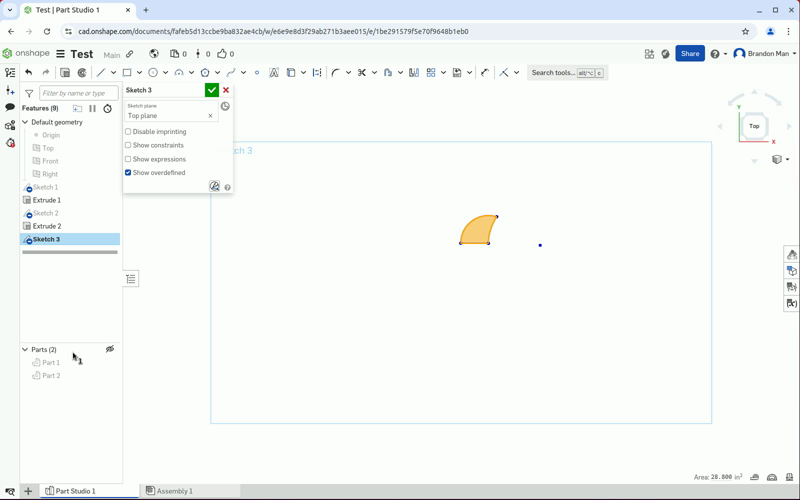
key(shift+y)
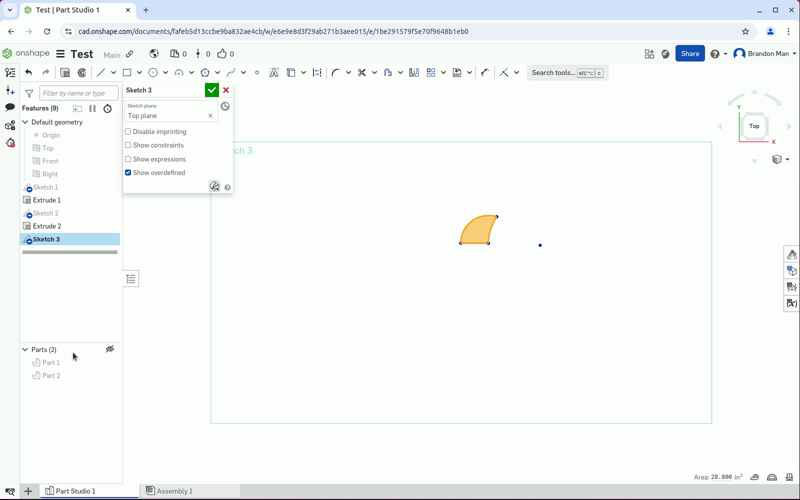
key(shift+e)
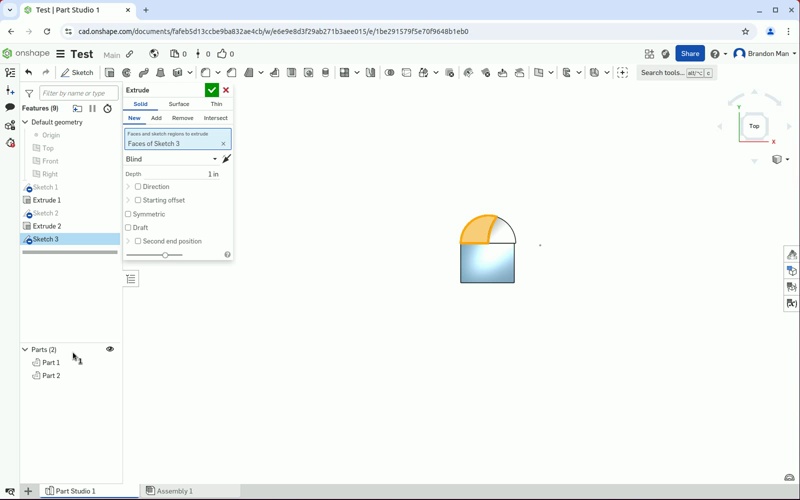
mouse_move(143, 106)
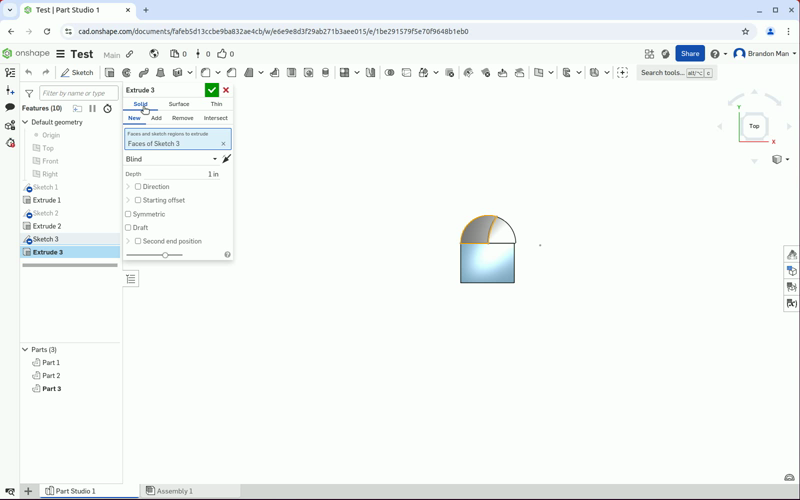
click(143, 106)
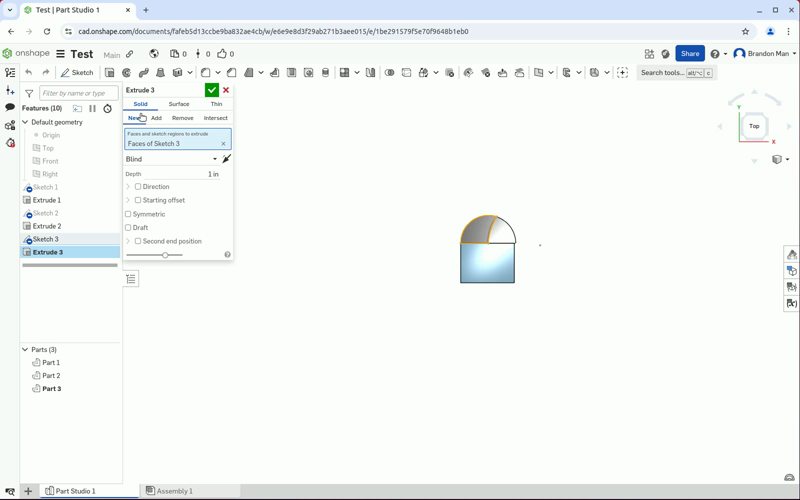
mouse_move(137, 120)
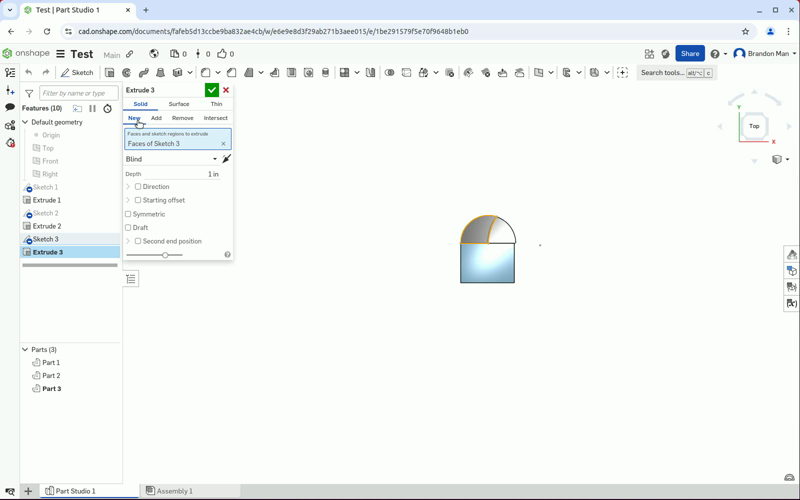
click(137, 120)
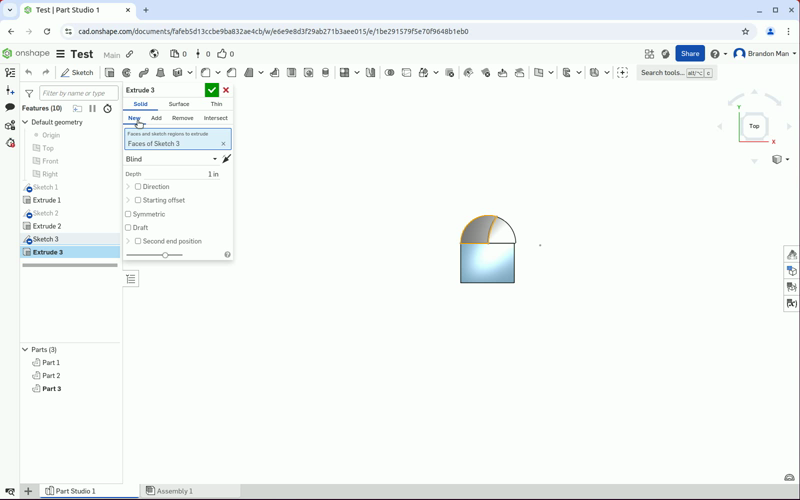
key(tab, 4)
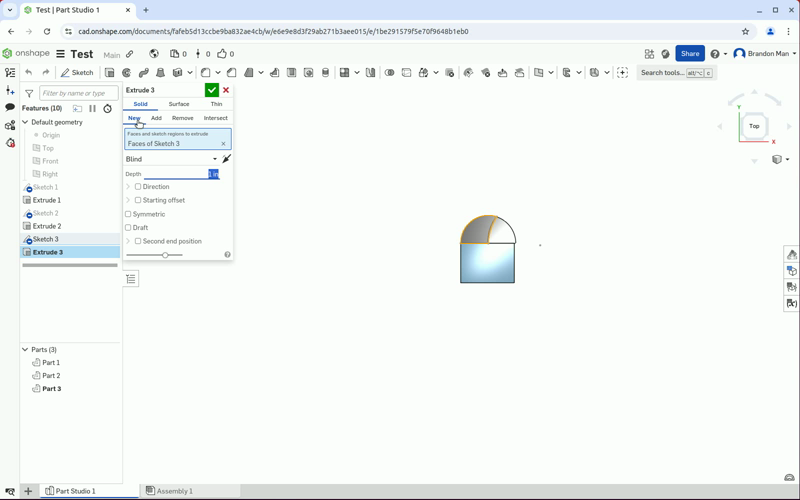
text(4.092)
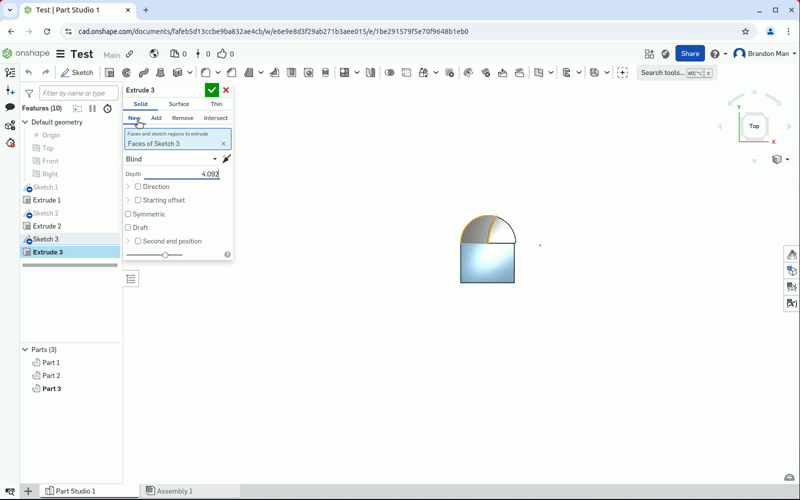
key(enter)
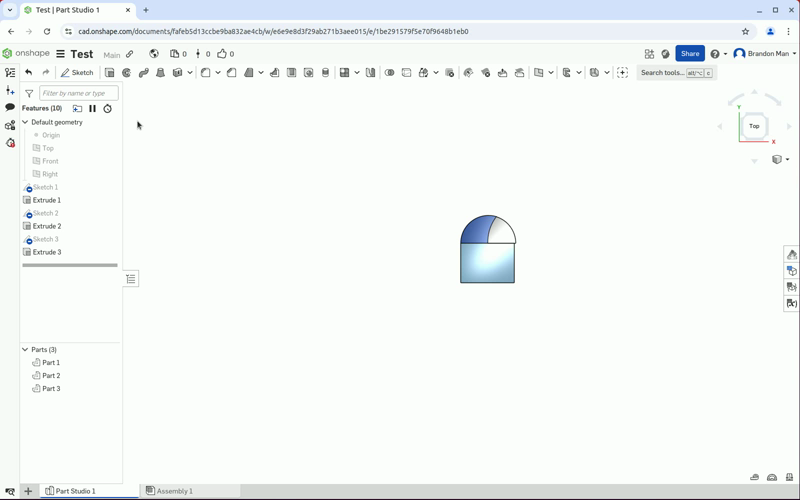
key(shift+h)
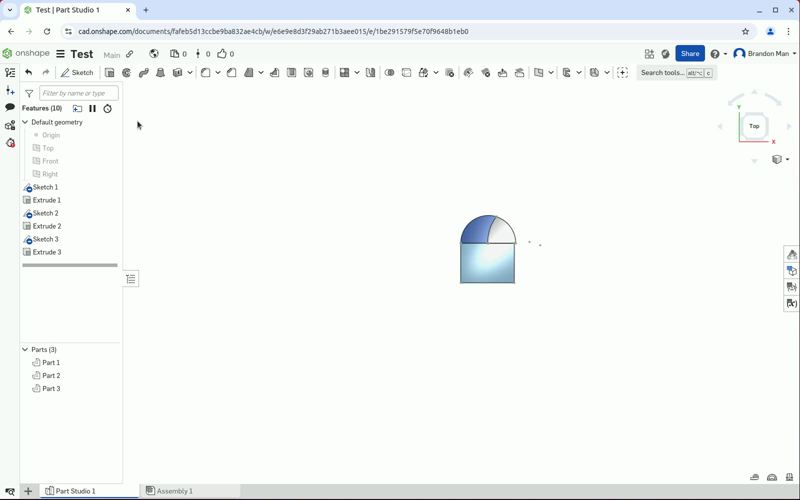
key(shift+h)
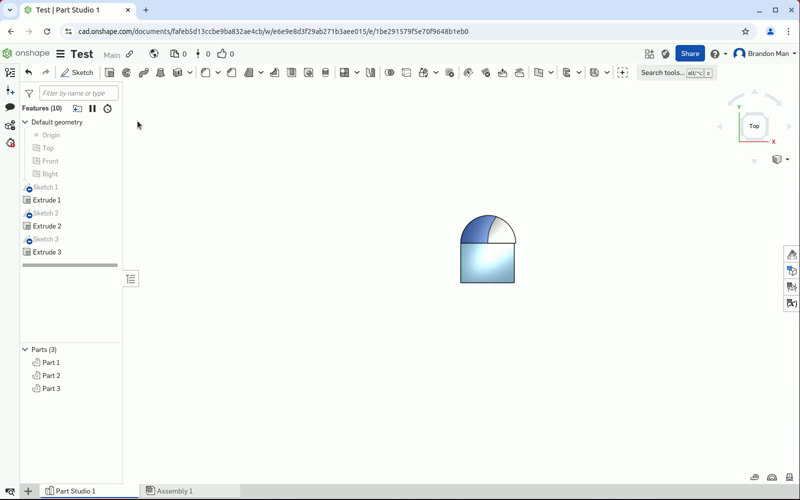
mouse_move(73, 189)
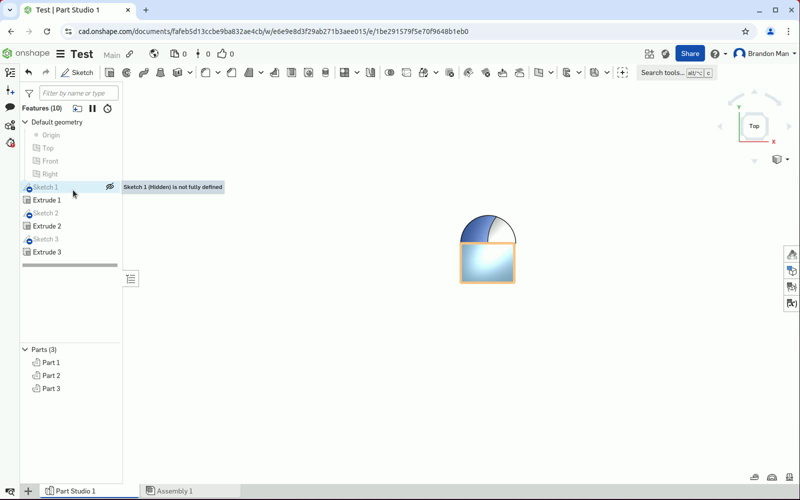
click(73, 189)
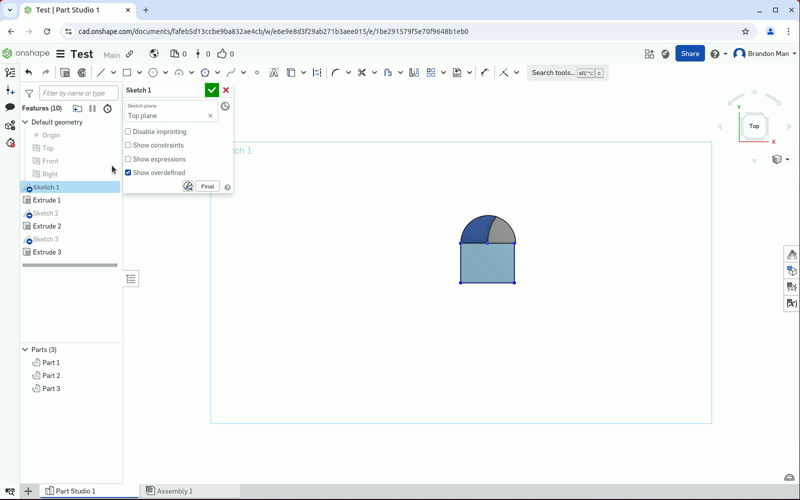
mouse_move(229, 92)
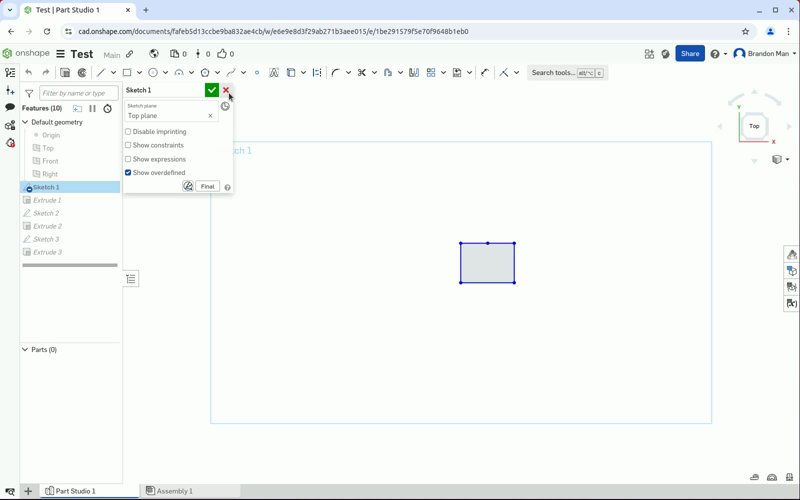
click(229, 92)
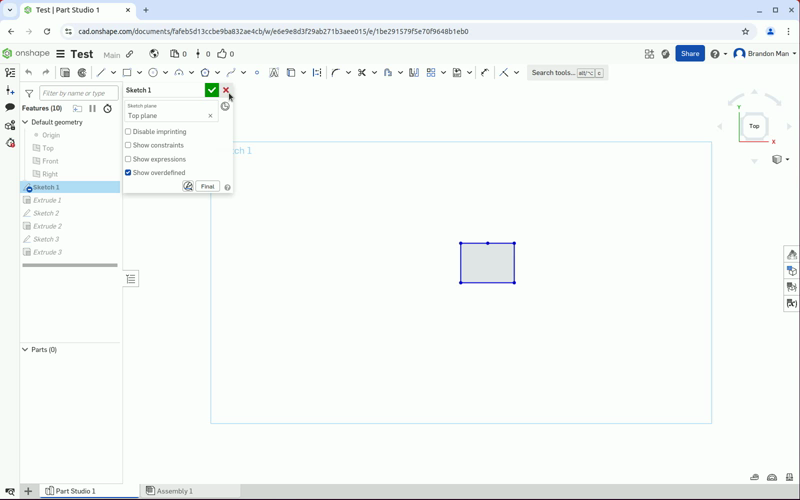
key(shift+s)
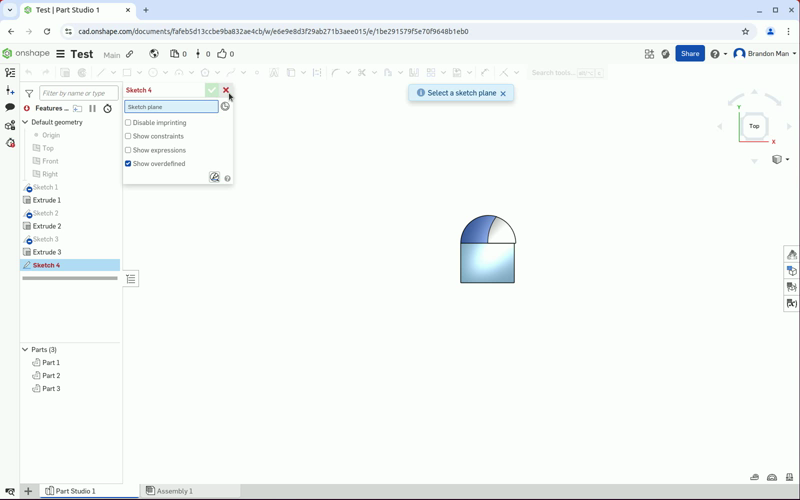
mouse_move(73, 150)
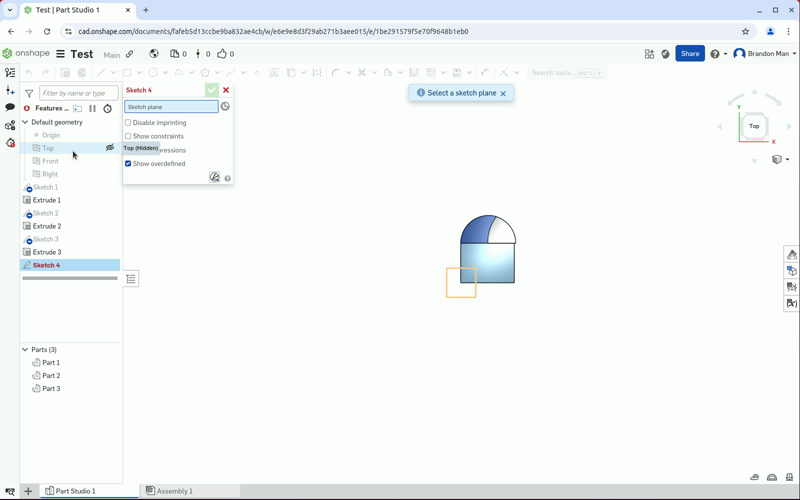
click(73, 150)
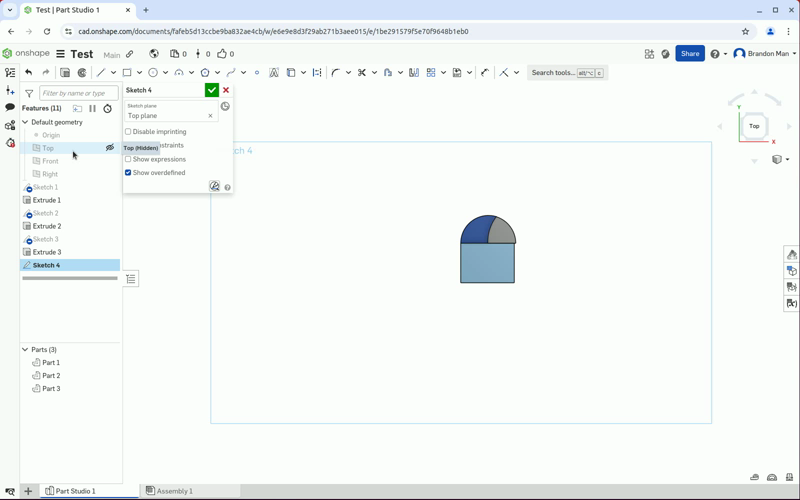
mouse_move(73, 352)
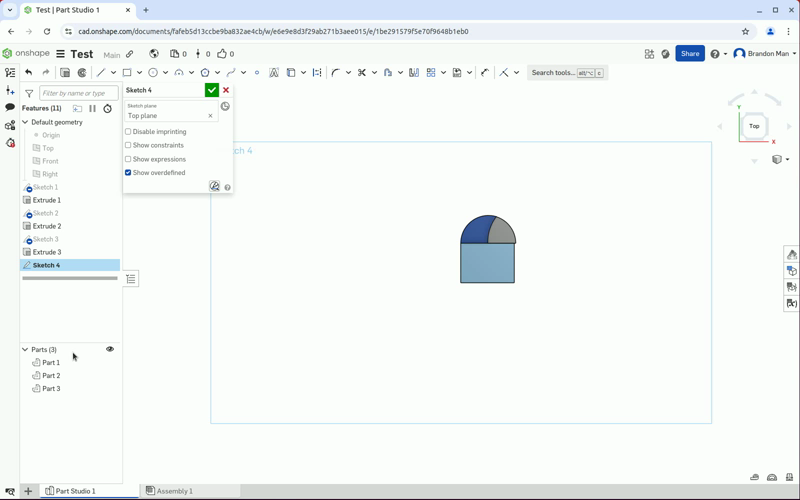
key(y)
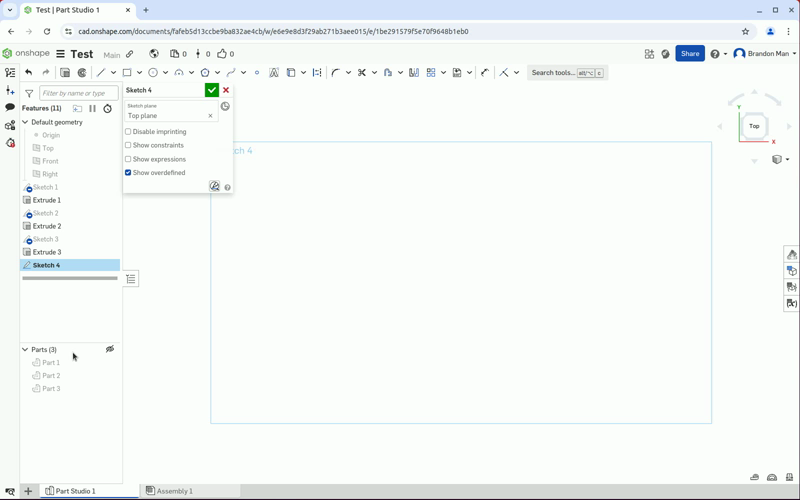
key(a)
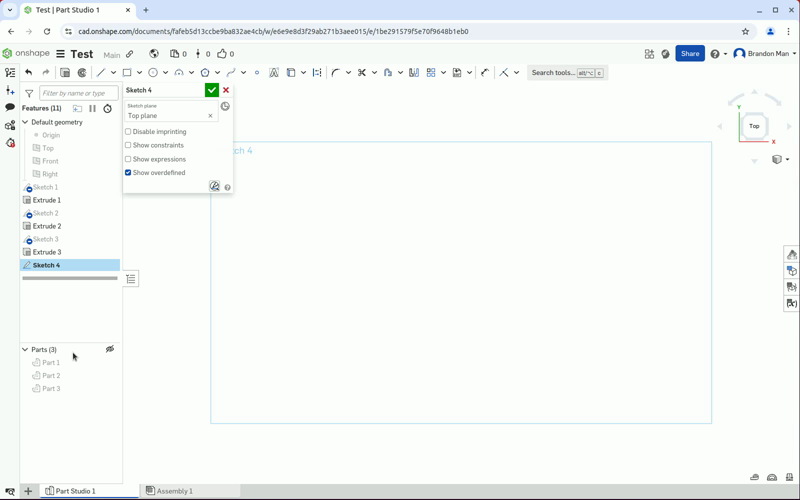
key_down(shift)
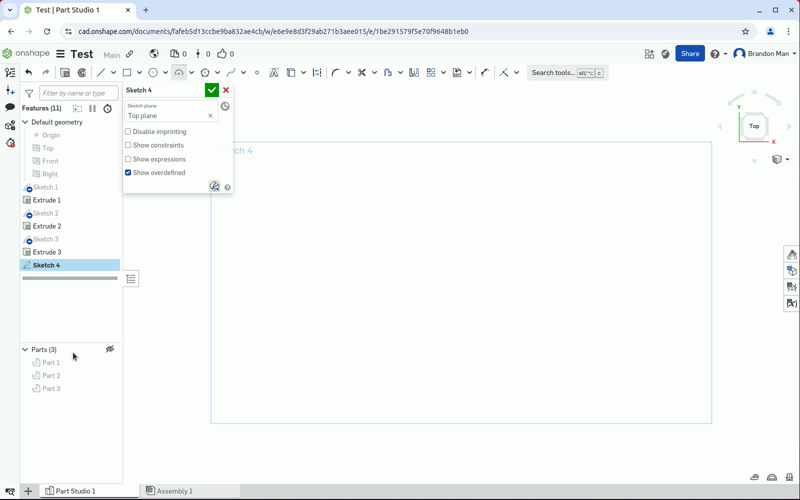
mouse_move(495, 218)
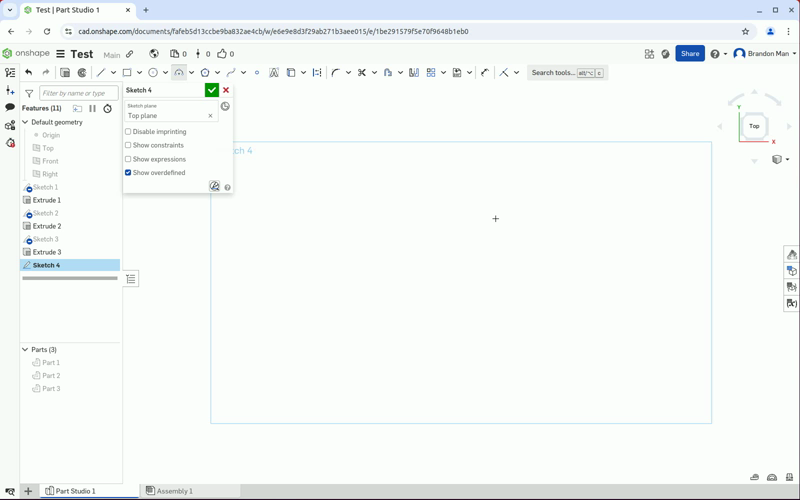
click(495, 218)
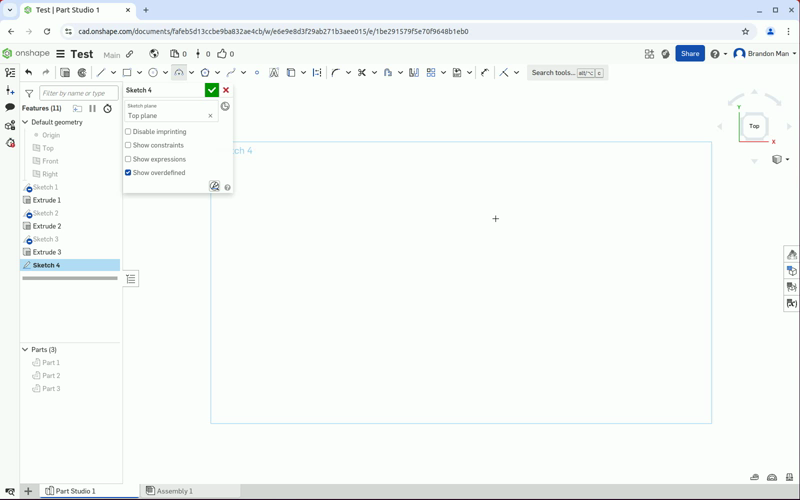
key_up(shift)
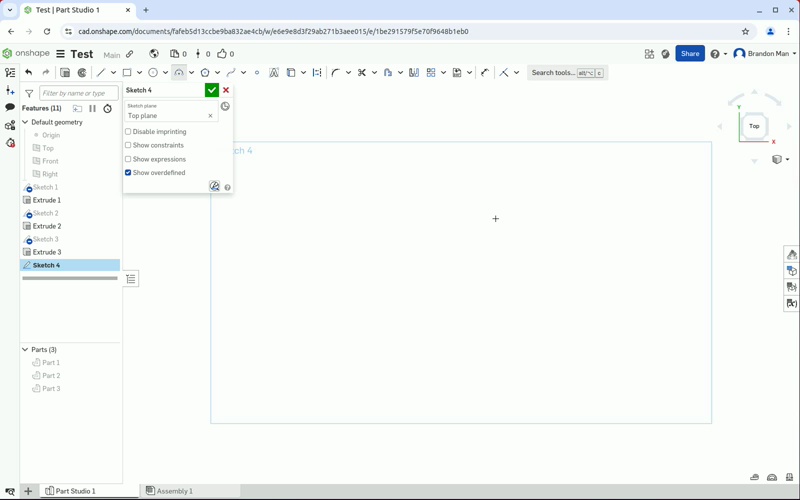
key_down(shift)
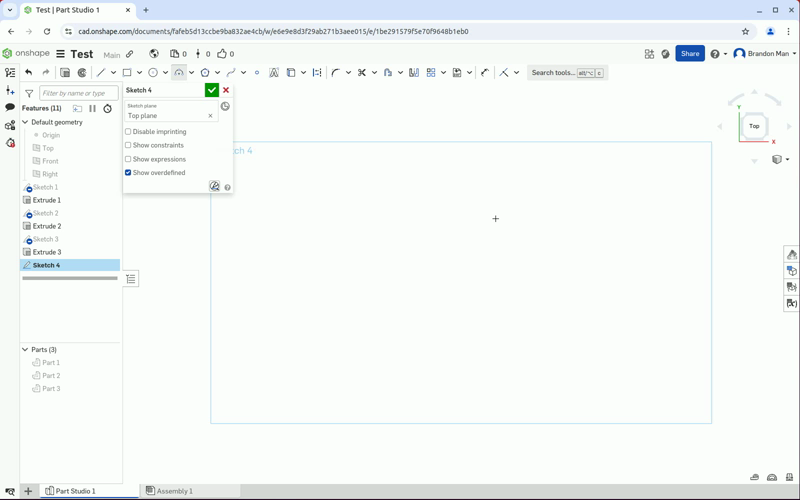
mouse_move(513, 243)
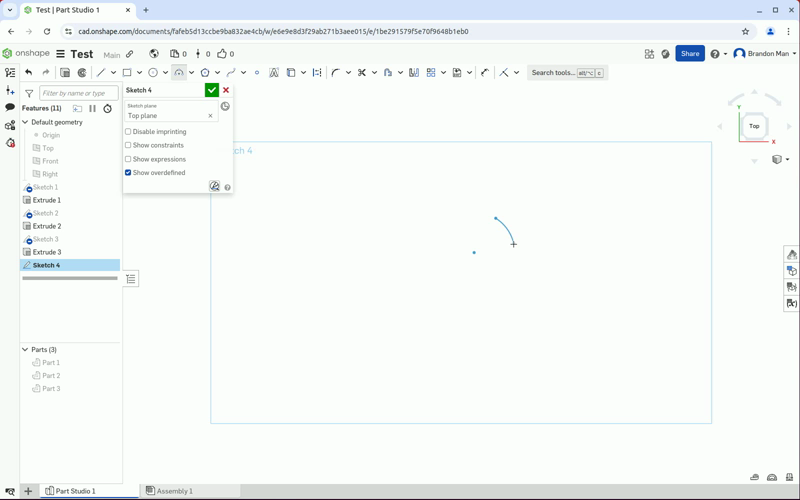
click(513, 243)
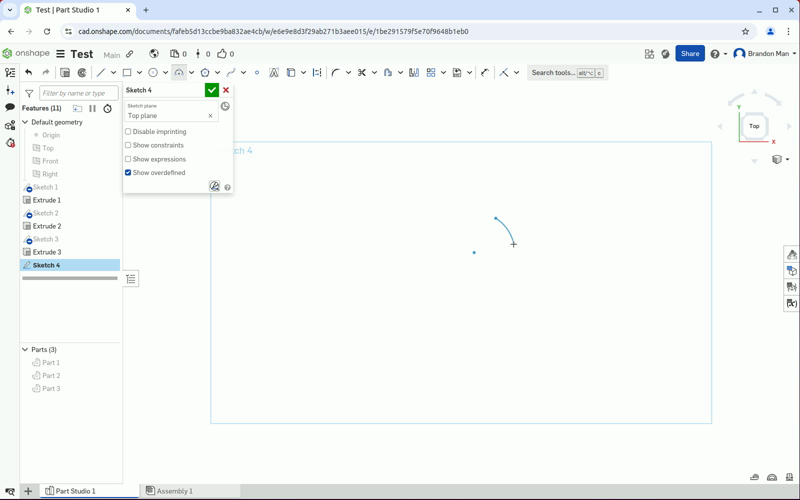
mouse_move(509, 228)
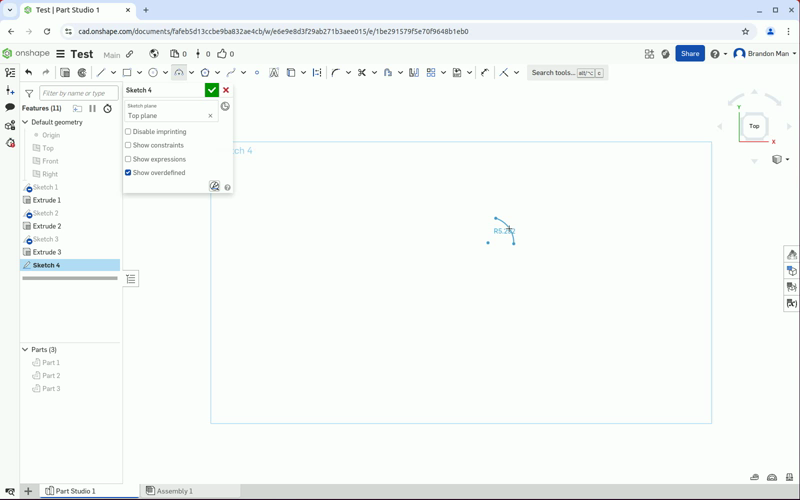
click(509, 228)
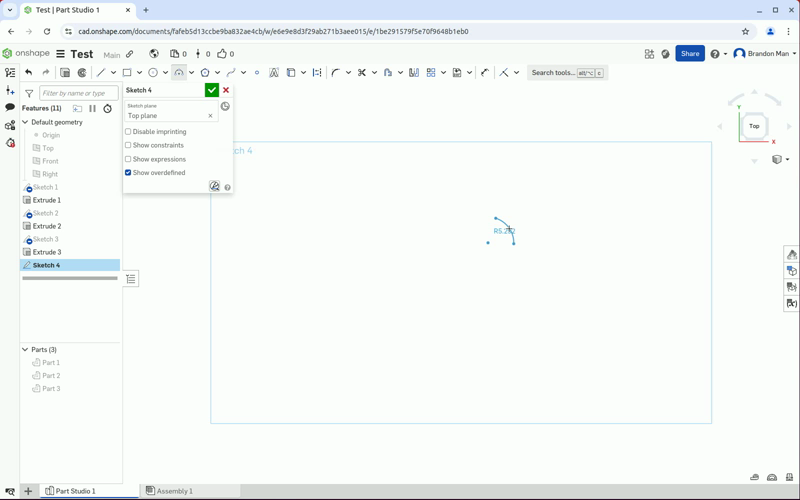
key_up(shift)
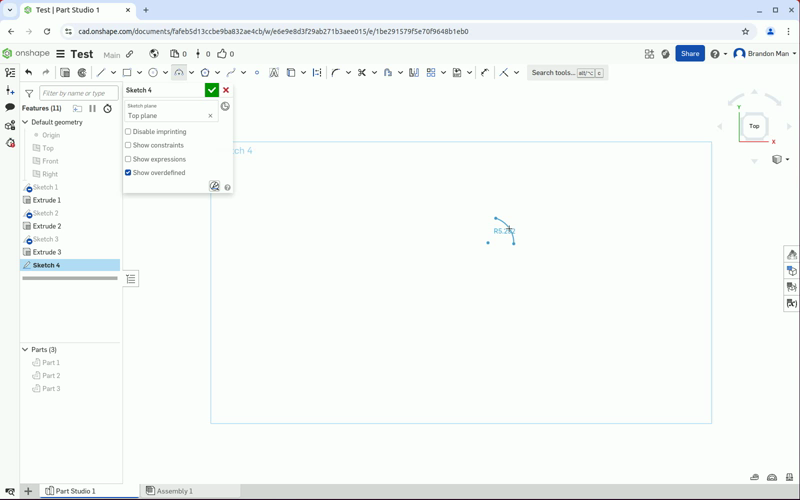
key(esc)
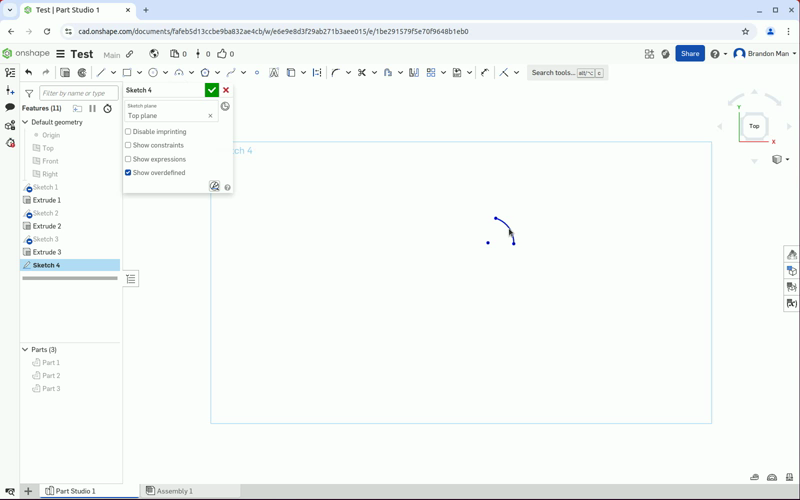
key(l)
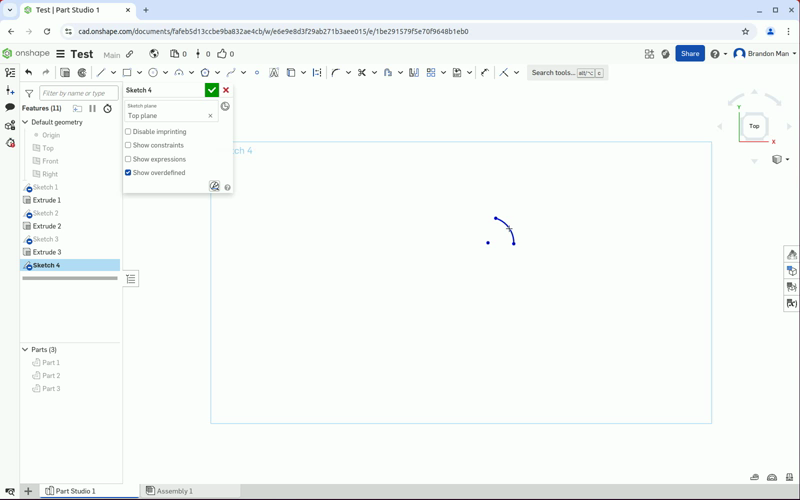
mouse_move(513, 243)
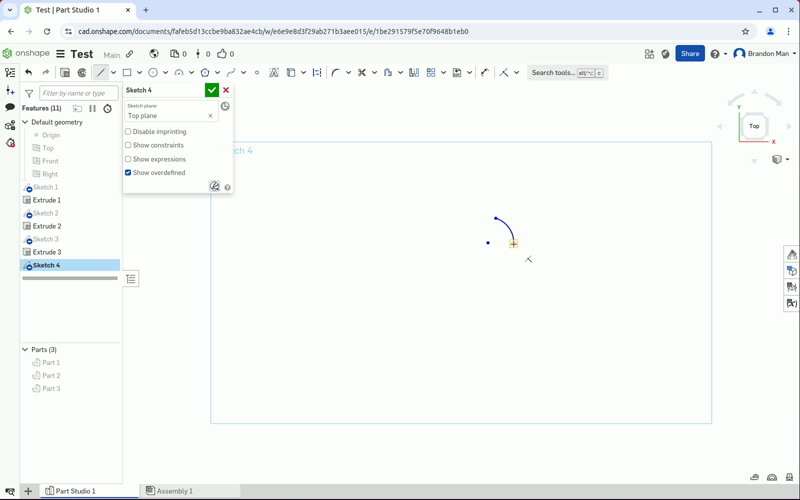
click(513, 243)
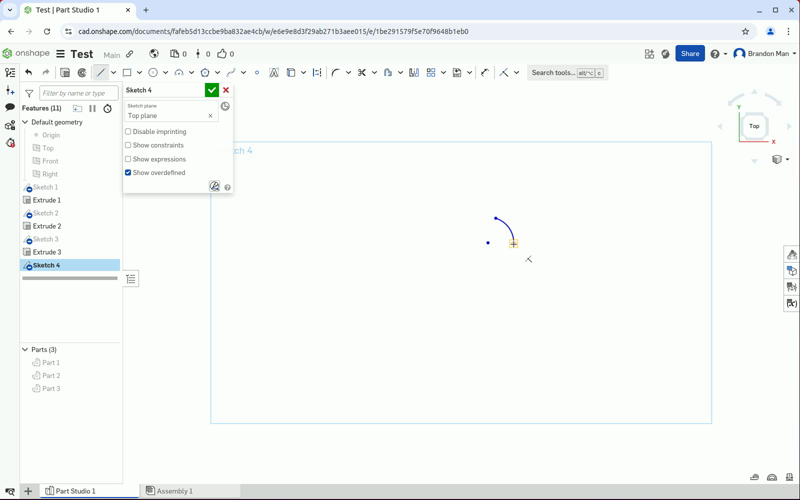
key_down(shift)
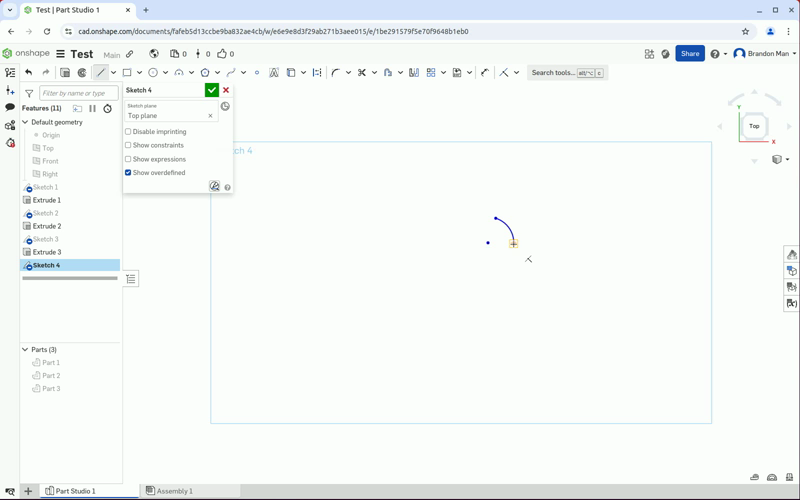
mouse_move(543, 243)
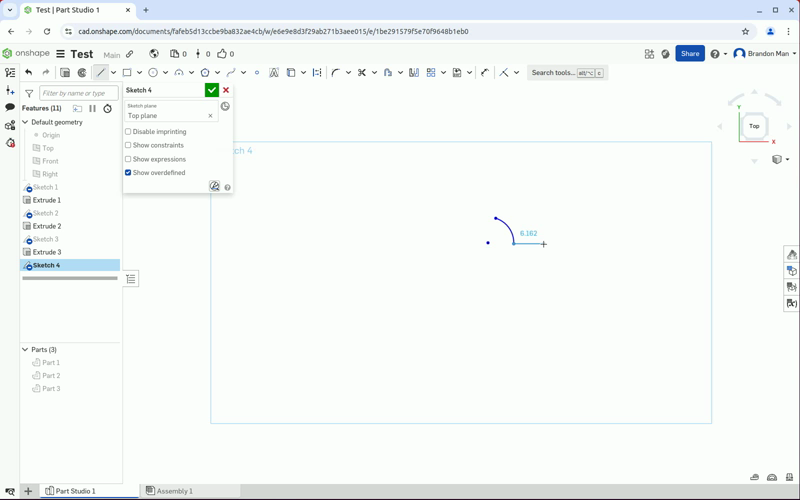
mouse_move(513, 282)
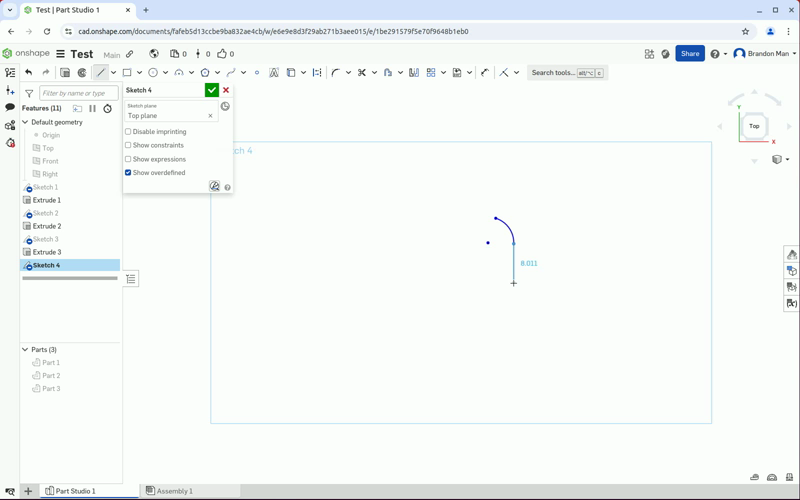
click(513, 282)
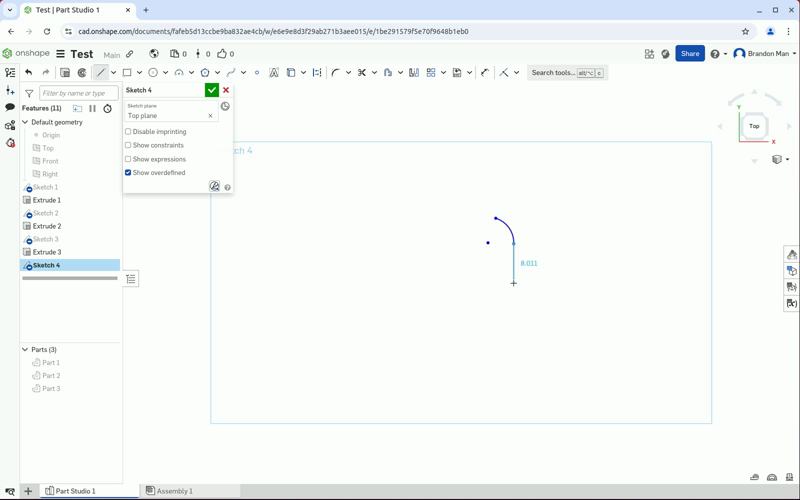
key_up(shift)
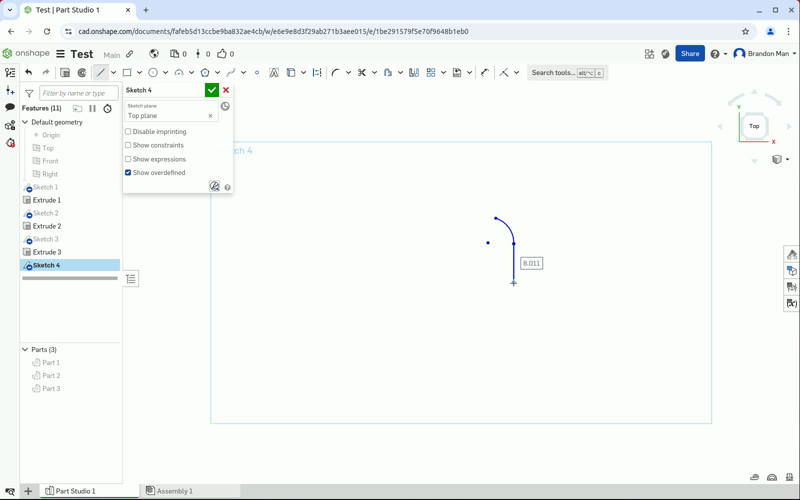
key(esc)
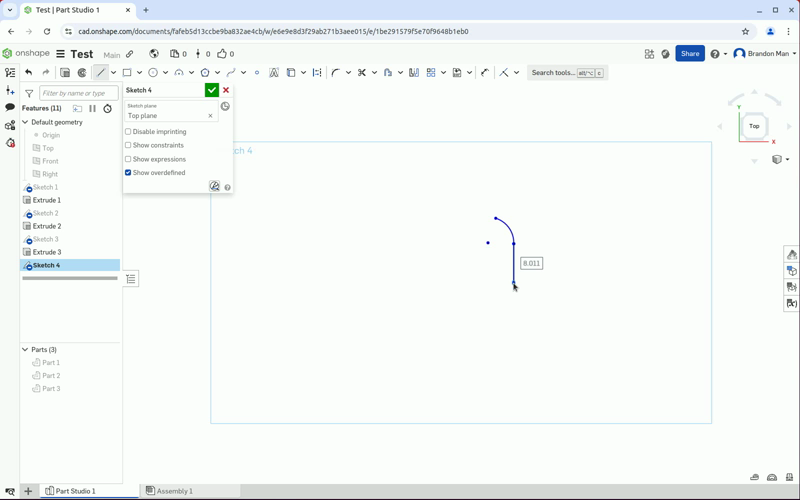
key(a)
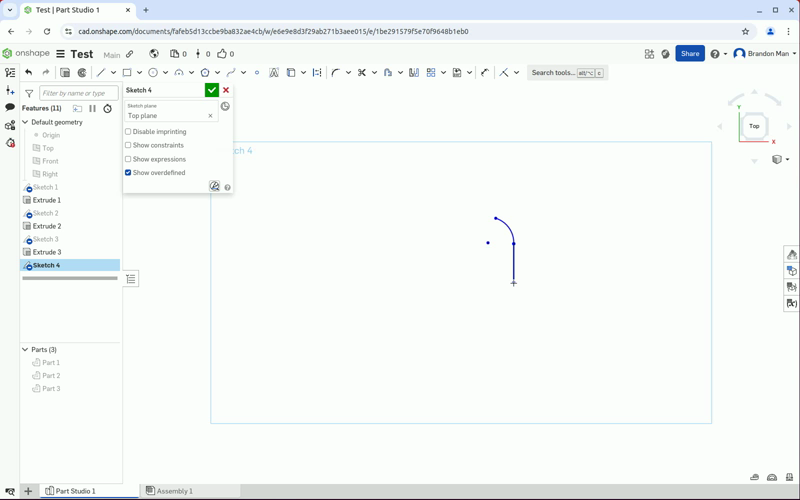
mouse_move(513, 282)
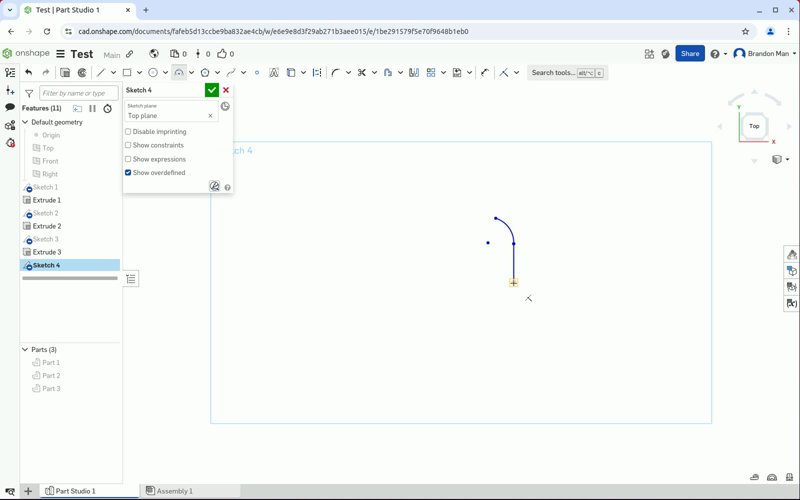
click(513, 282)
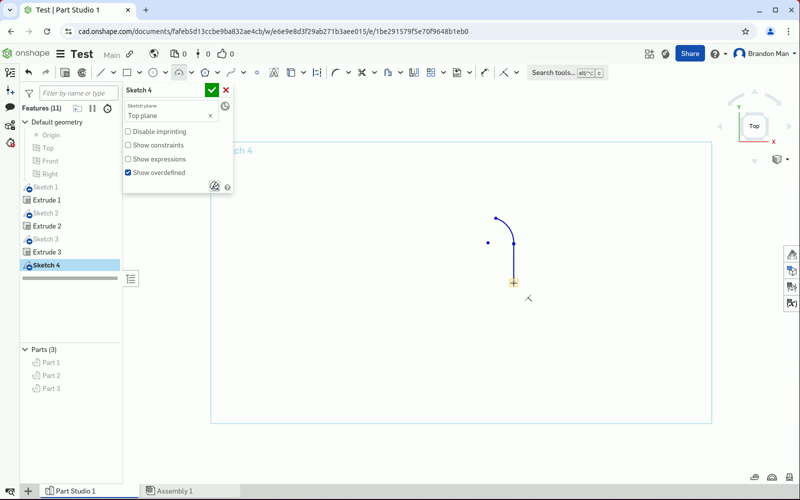
mouse_move(495, 218)
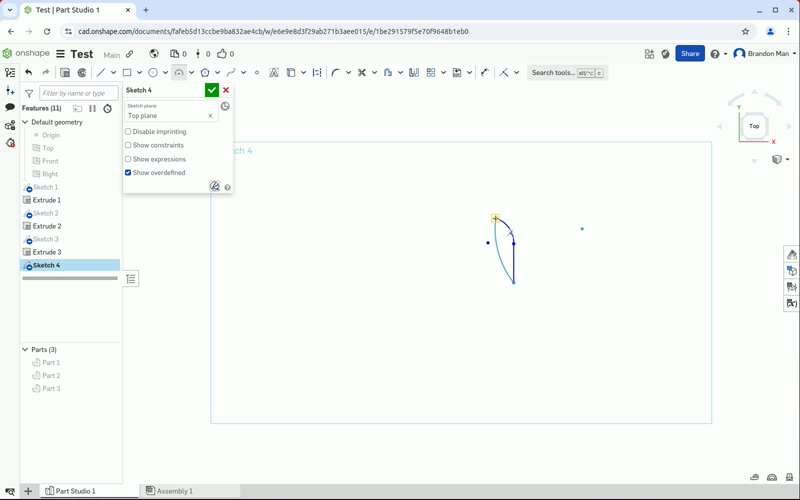
click(495, 218)
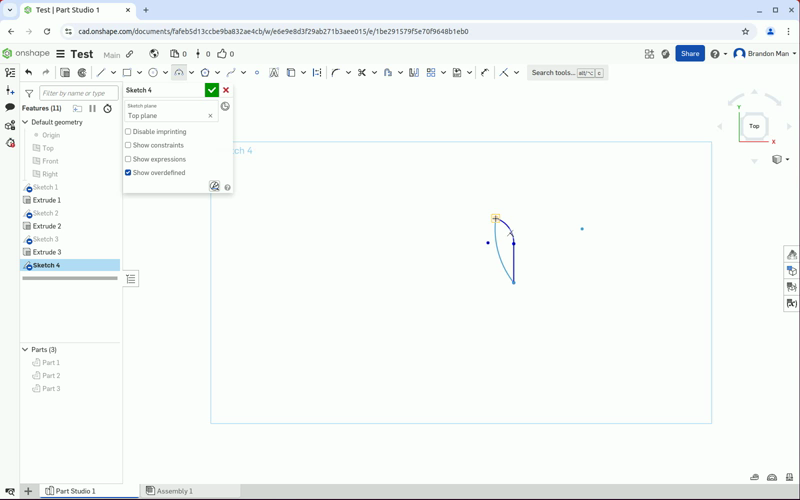
key_down(shift)
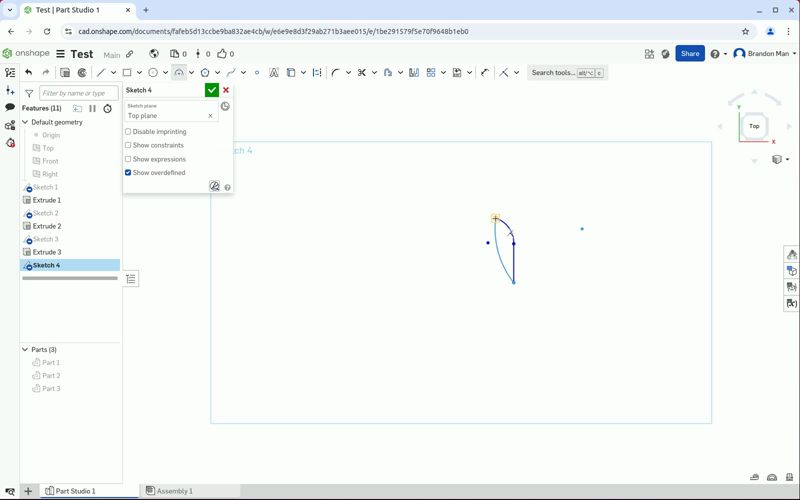
mouse_move(572, 231)
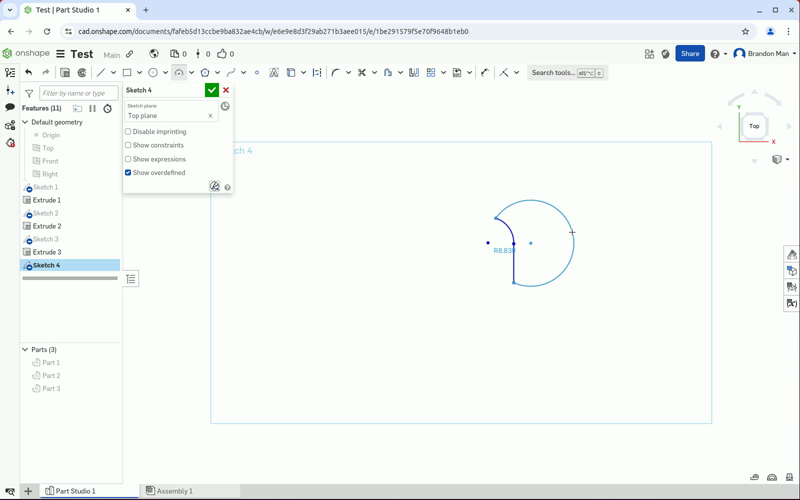
click(572, 231)
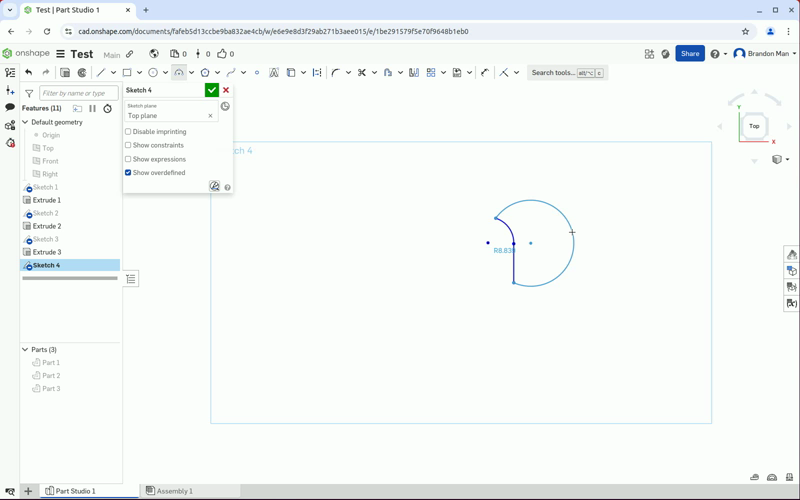
key_up(shift)
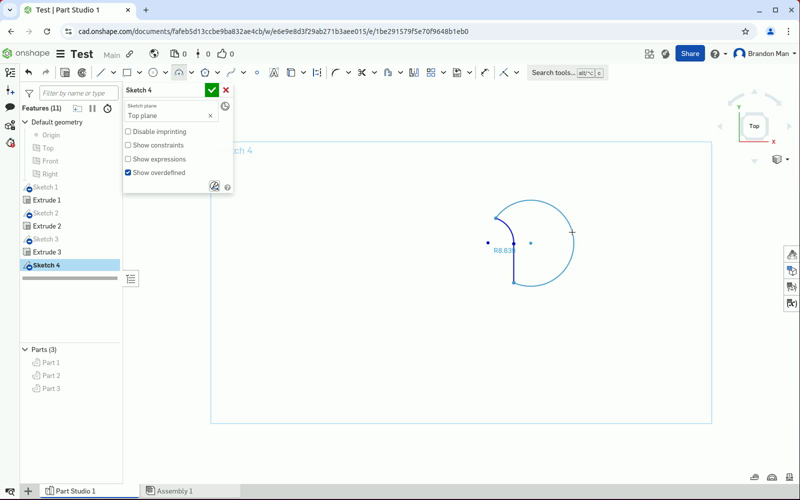
key(esc)
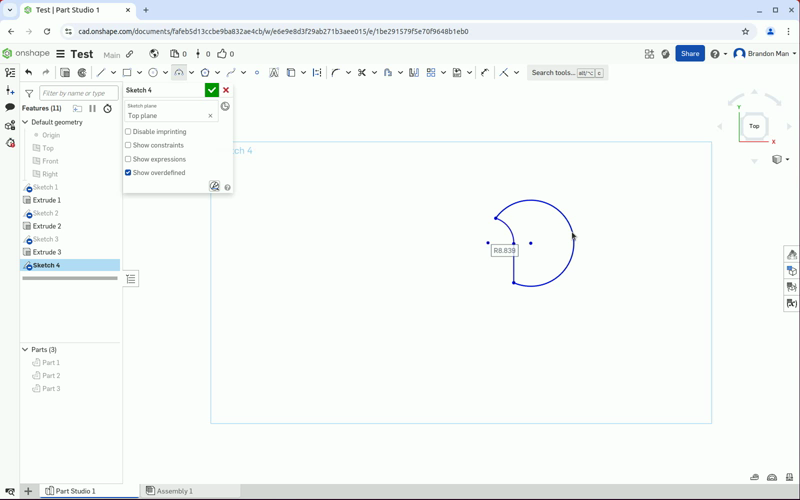
mouse_move(536, 239)
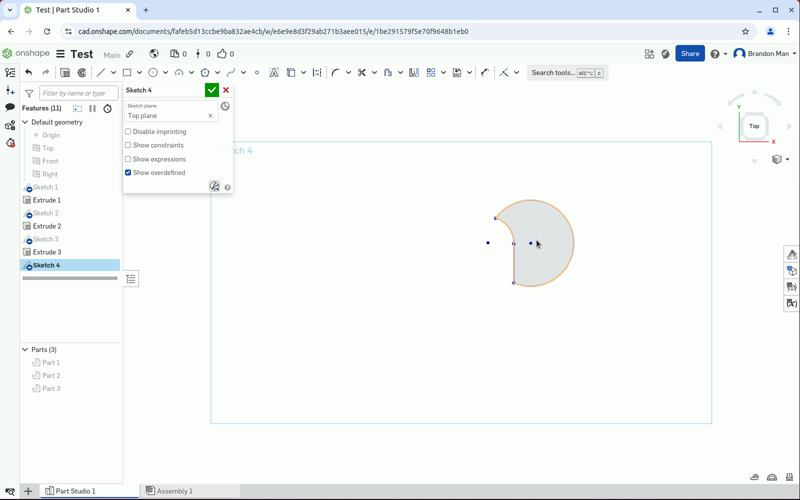
click(536, 239)
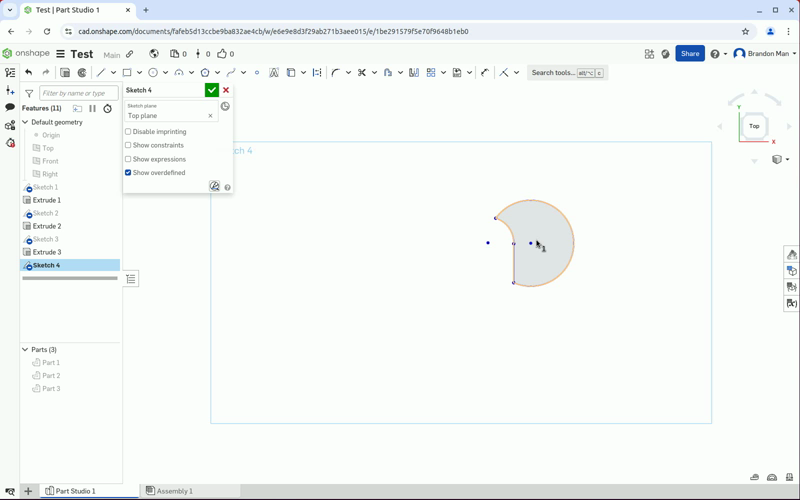
mouse_move(73, 352)
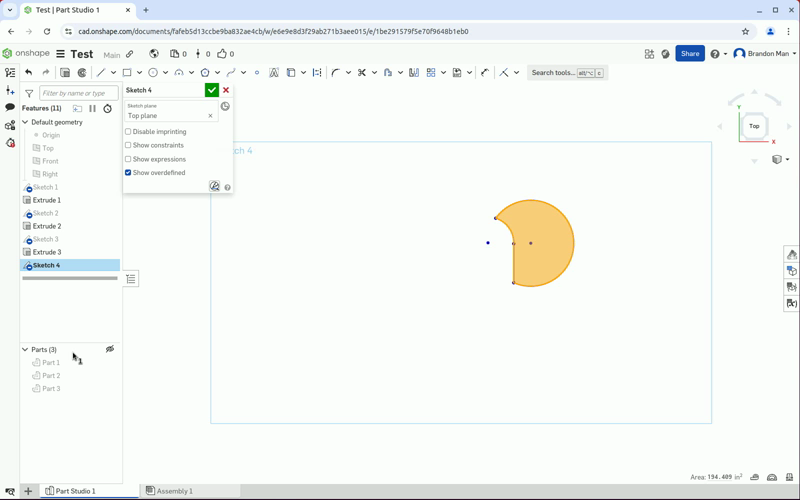
key(shift+y)
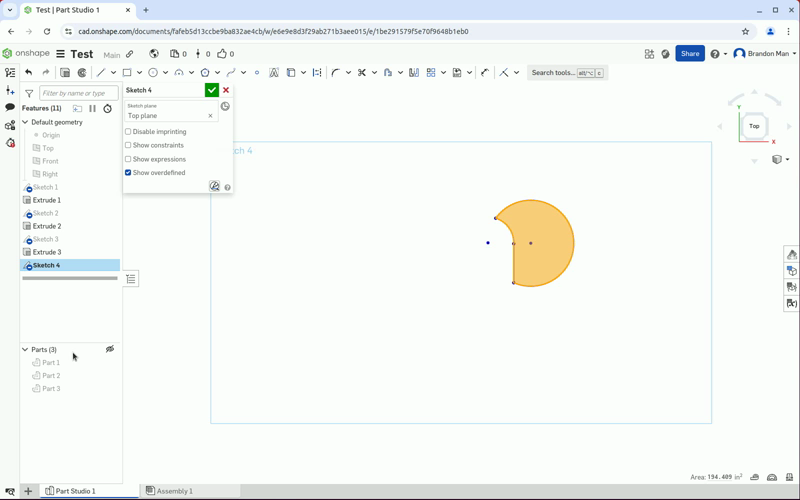
key(shift+e)
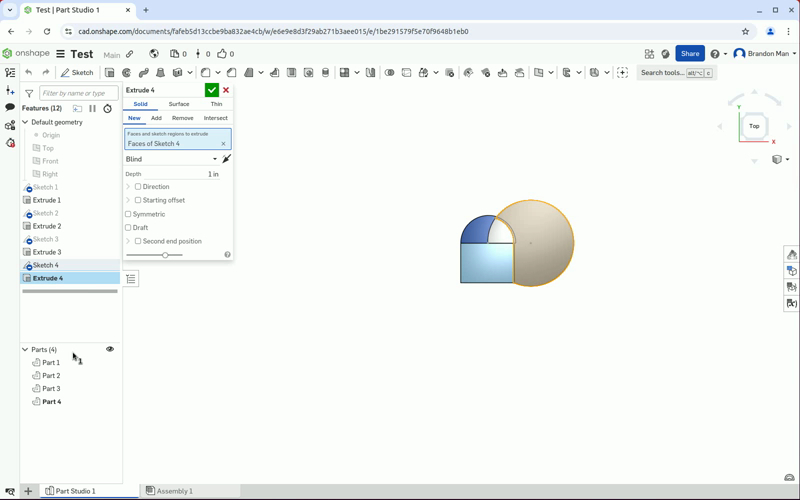
mouse_move(143, 106)
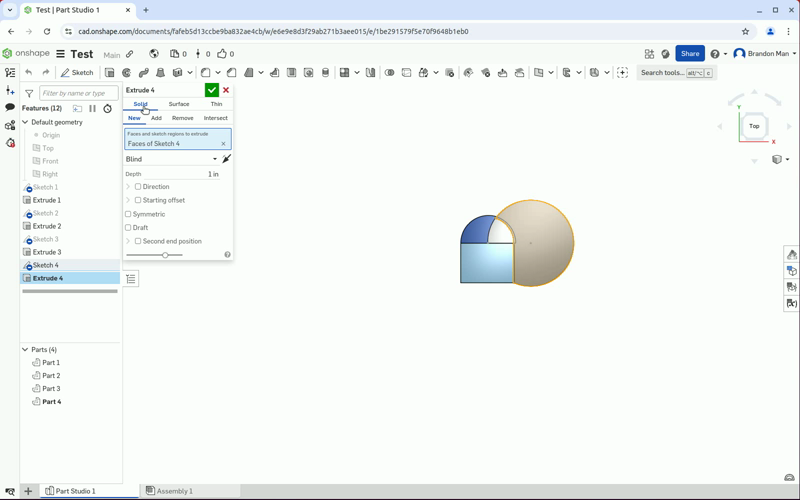
click(143, 106)
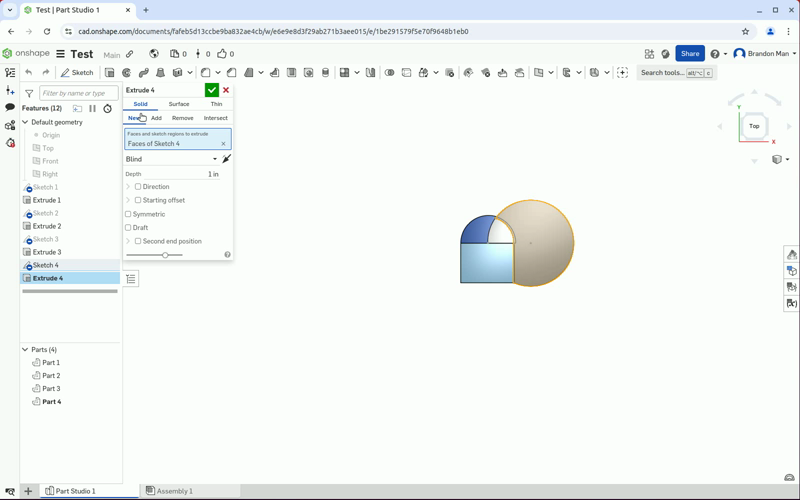
mouse_move(137, 120)
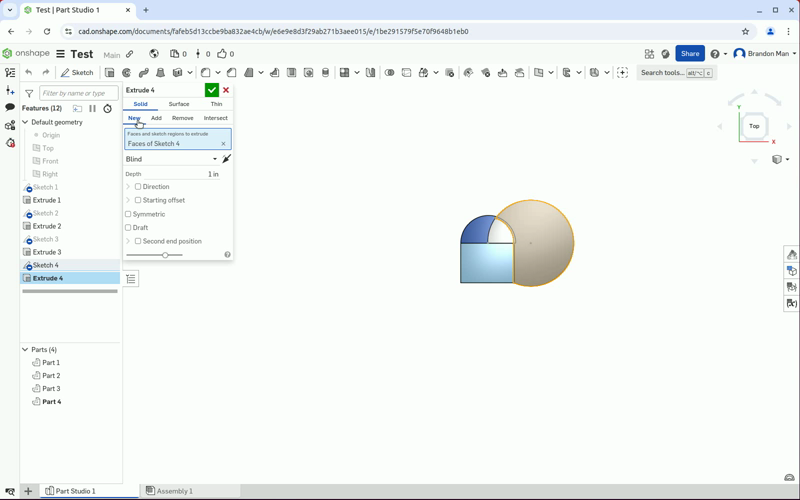
click(137, 120)
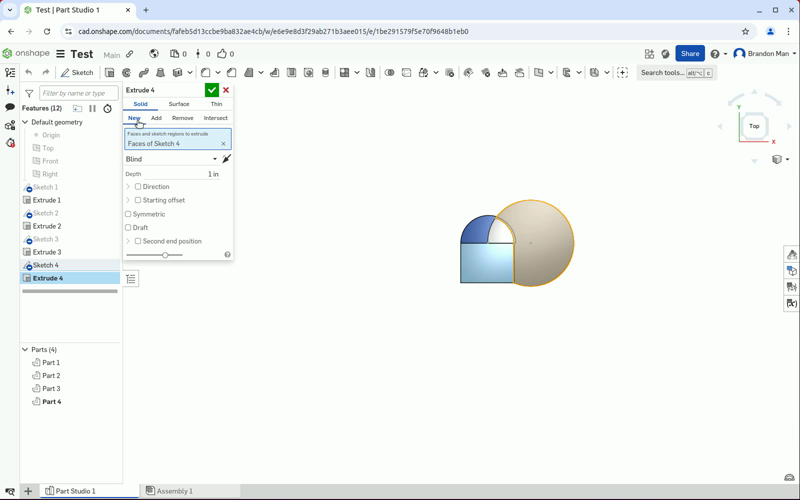
key(tab, 4)
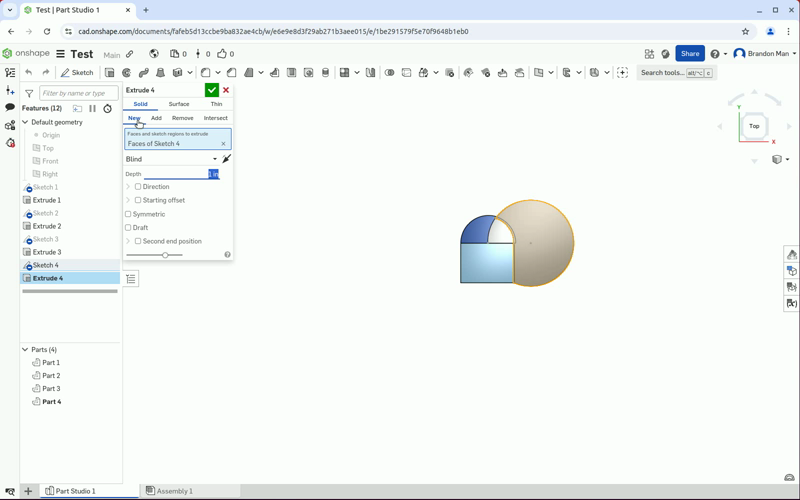
text(4.092)
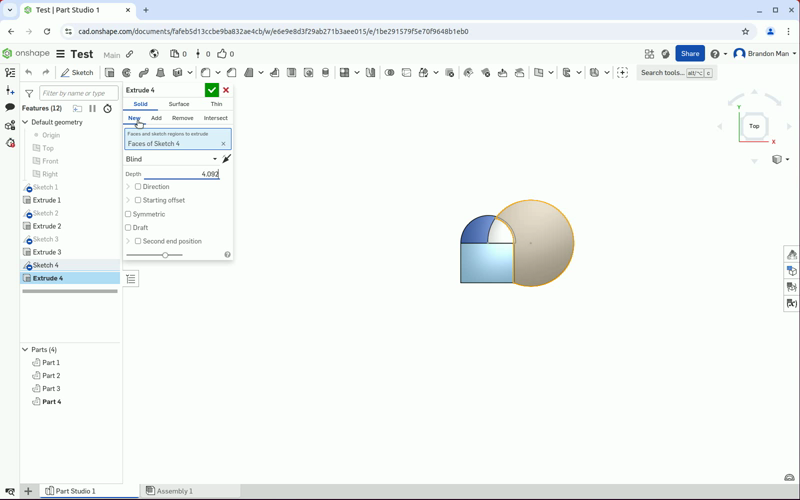
key(enter)
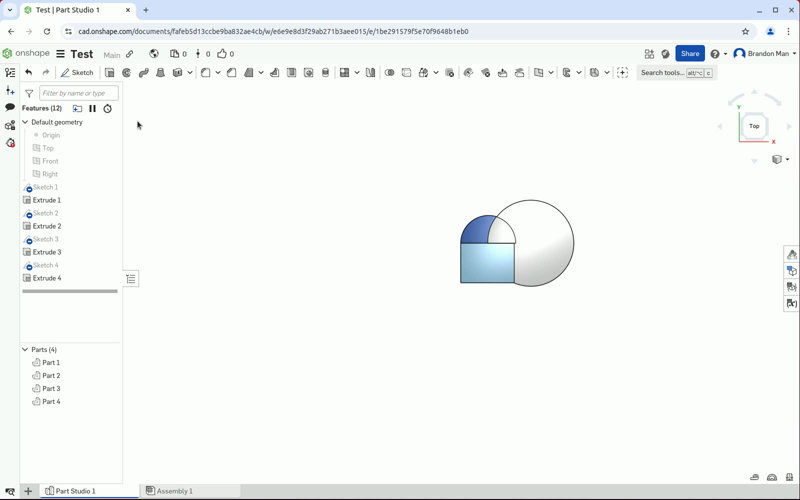
key(shift+h)
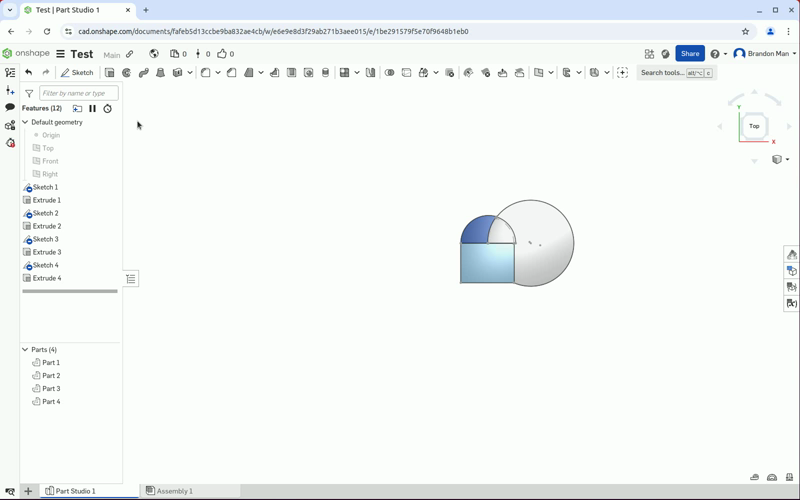
key(shift+h)
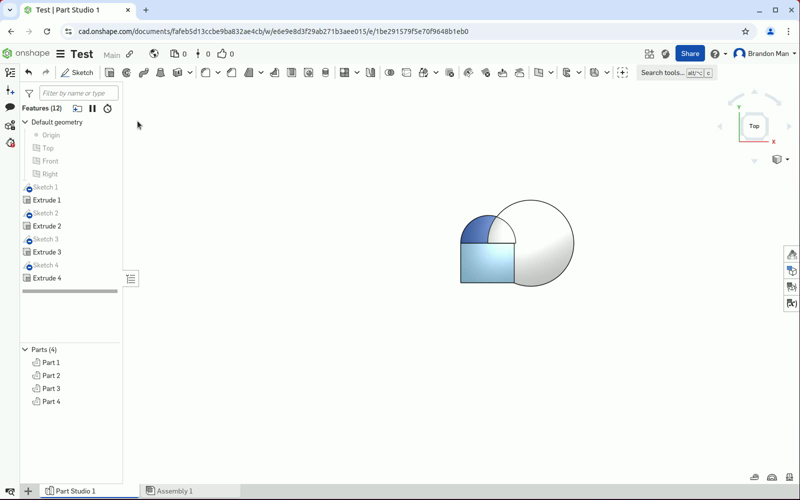
mouse_move(73, 189)
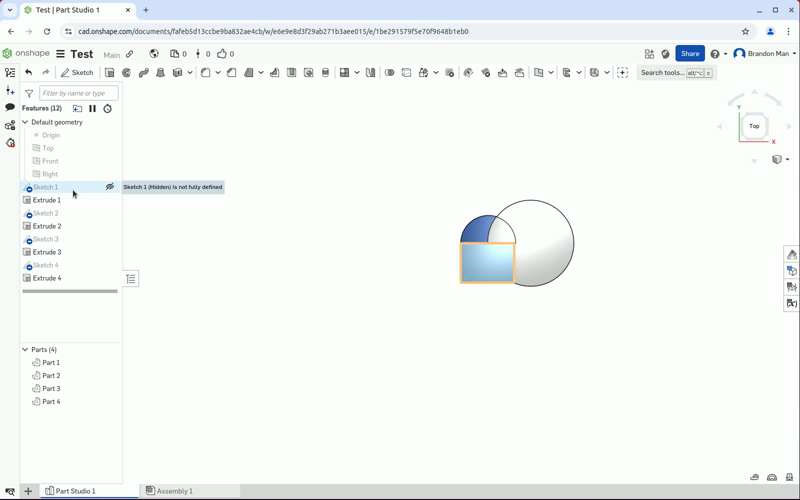
click(73, 189)
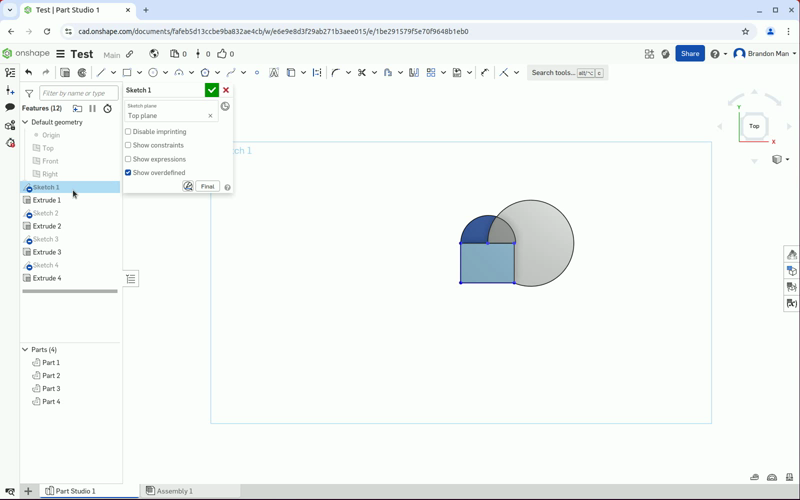
mouse_move(229, 92)
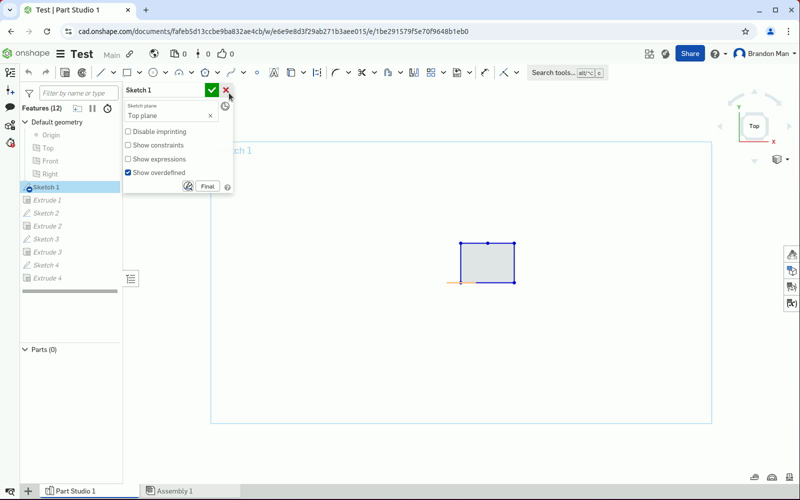
click(229, 92)
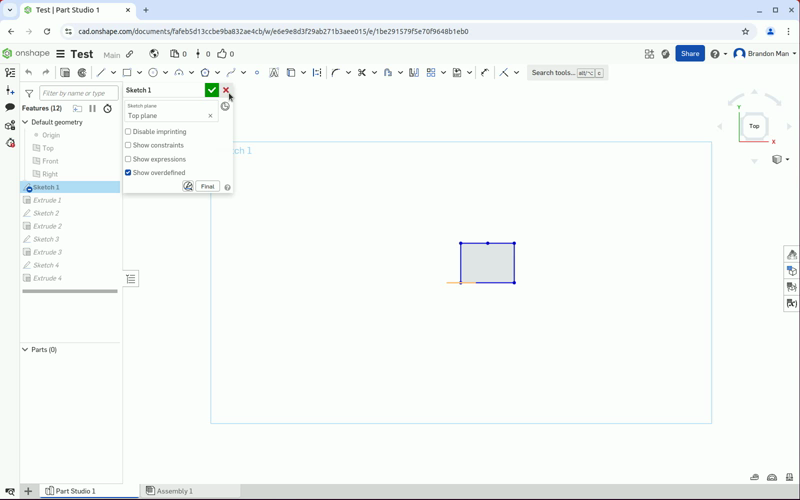
key(shift+s)
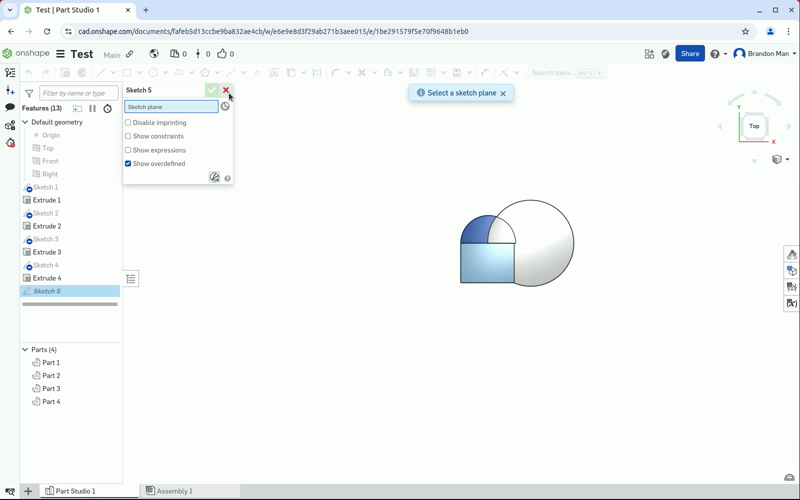
mouse_move(73, 150)
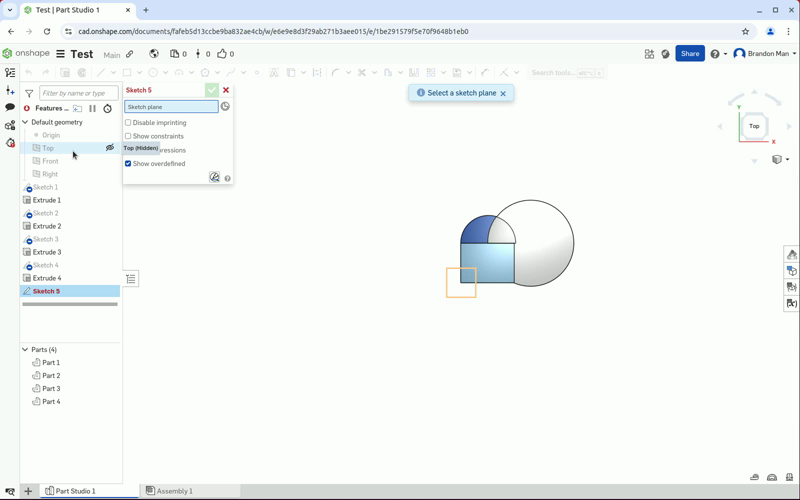
click(73, 150)
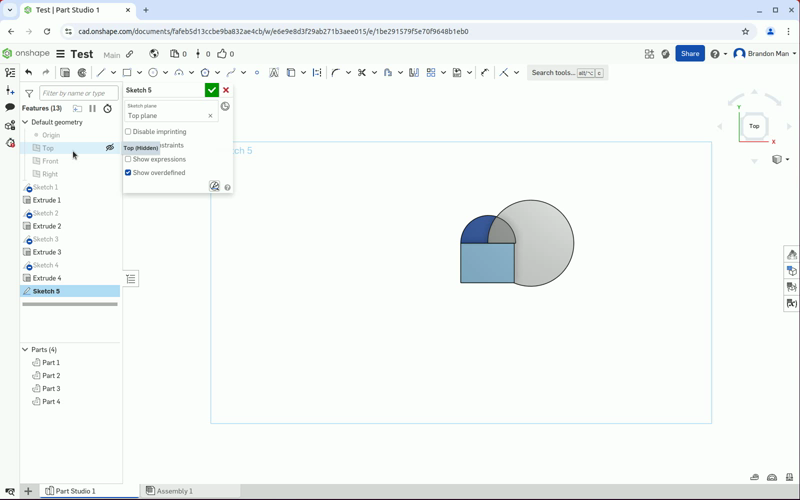
mouse_move(73, 352)
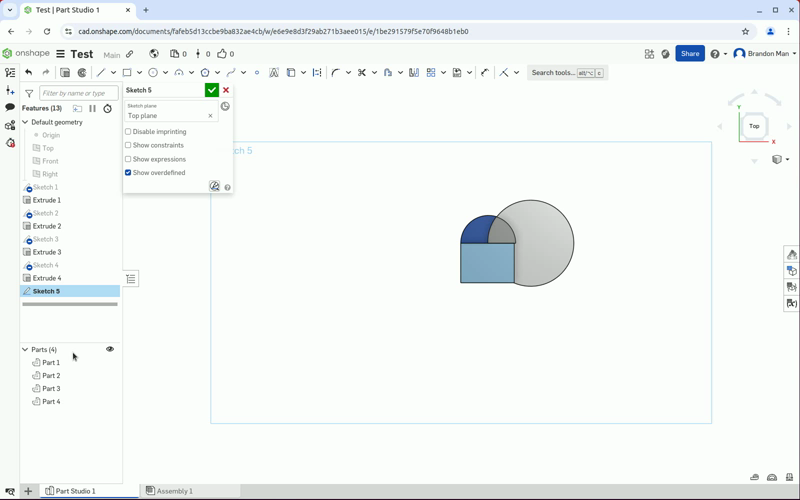
key(y)
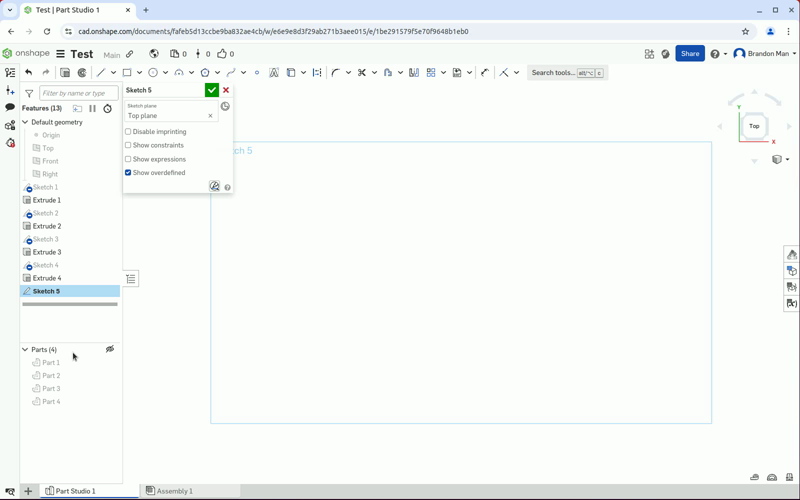
key(l)
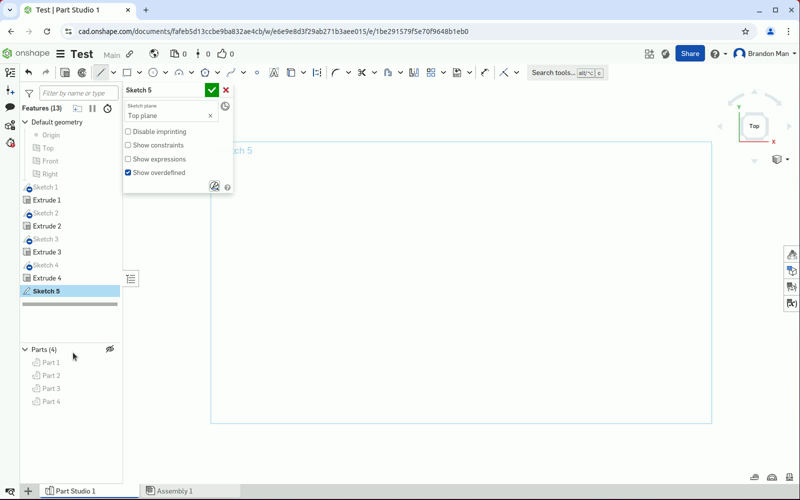
key_down(shift)
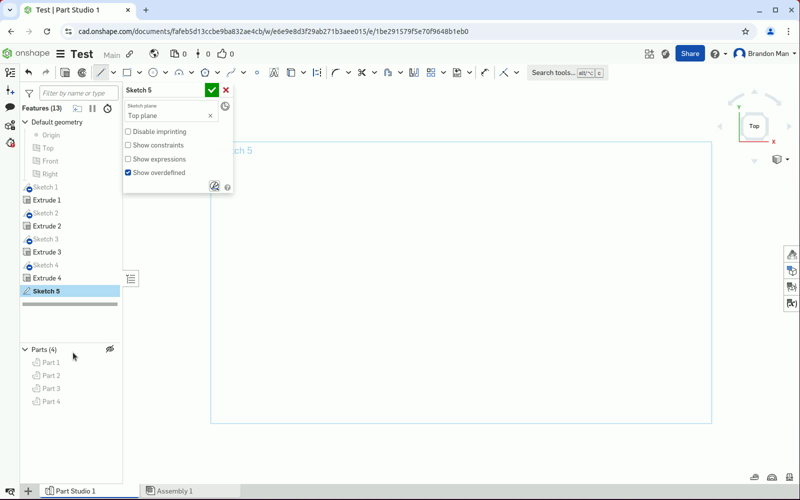
mouse_move(460, 282)
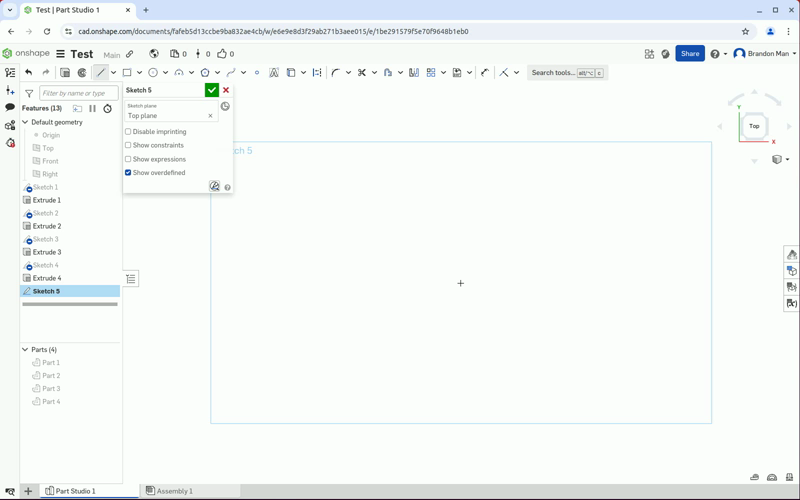
click(460, 282)
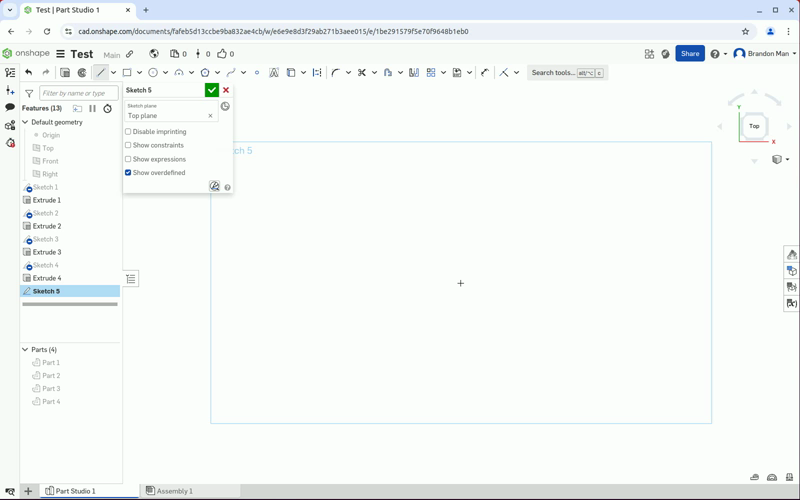
key_up(shift)
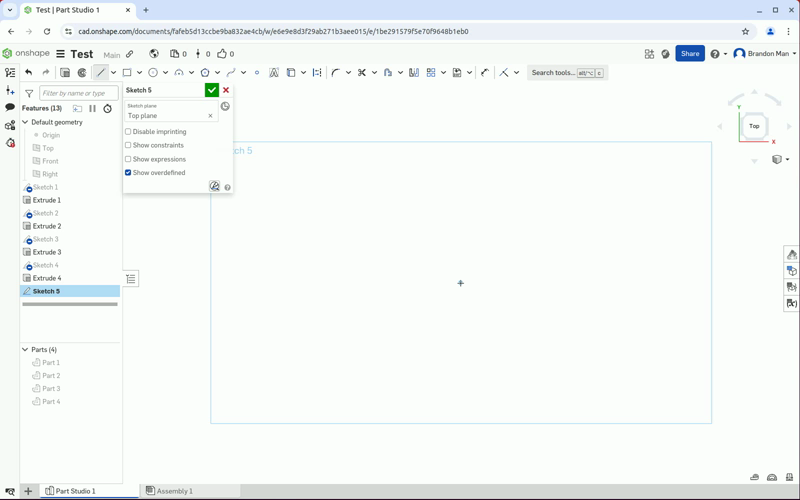
key_down(shift)
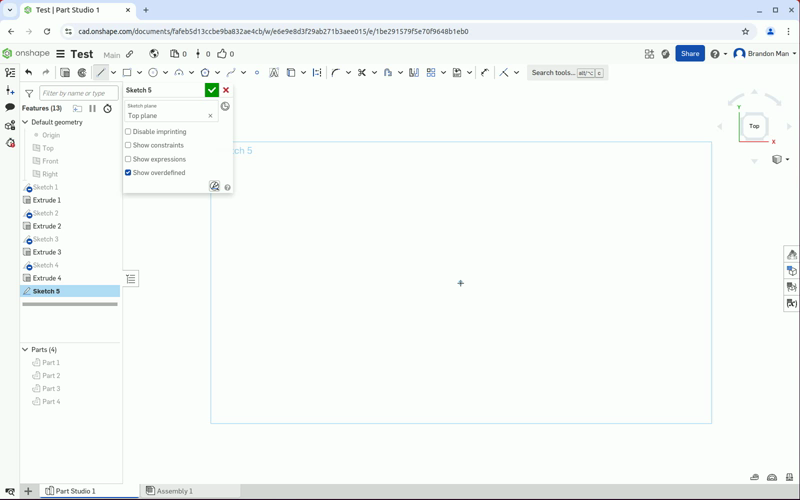
mouse_move(490, 282)
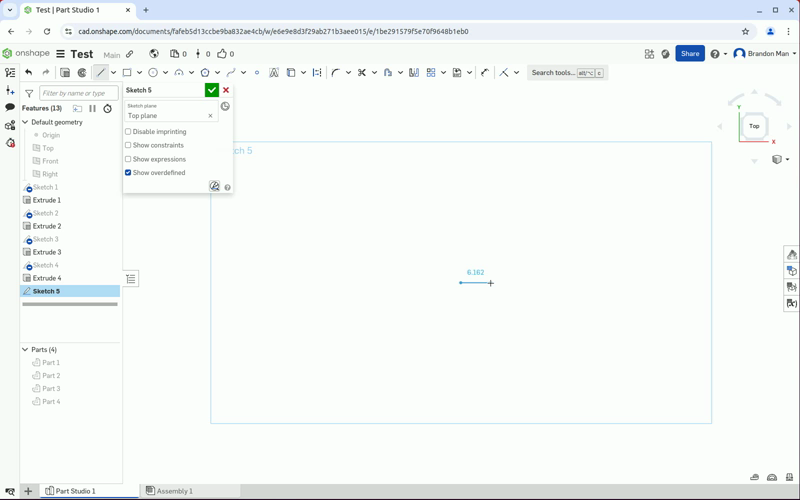
mouse_move(514, 282)
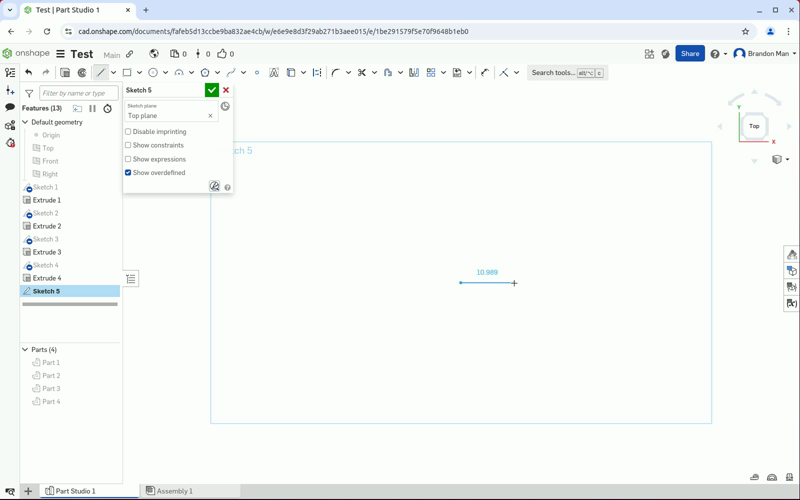
click(514, 282)
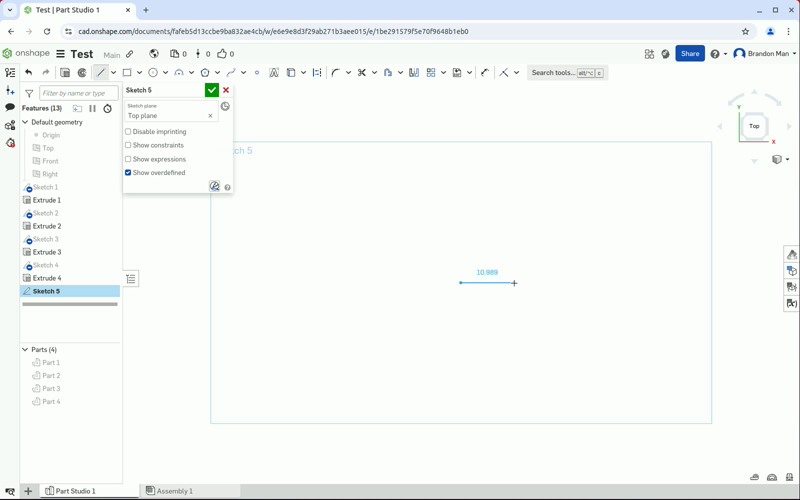
key_up(shift)
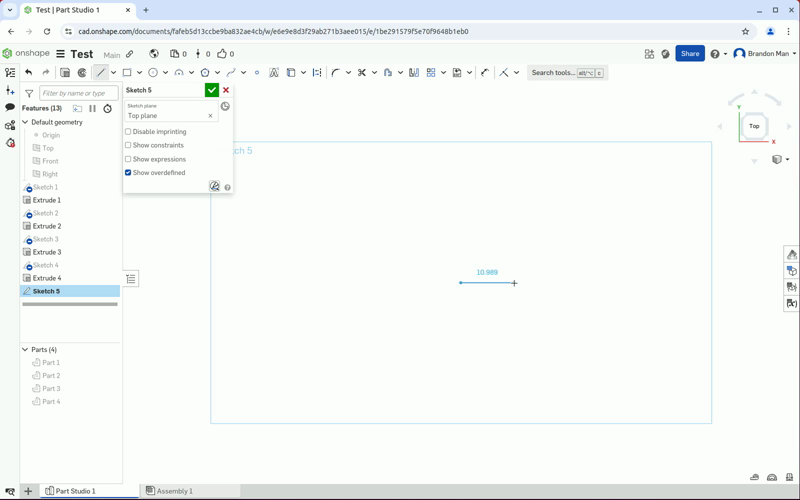
key_down(shift)
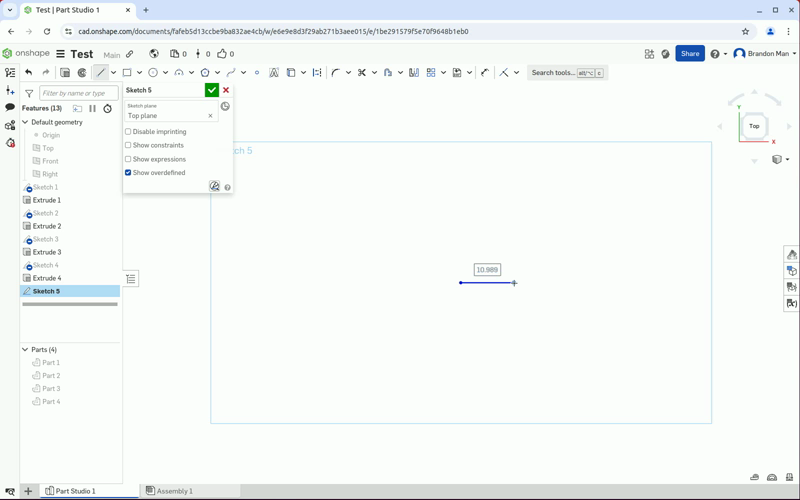
mouse_move(544, 282)
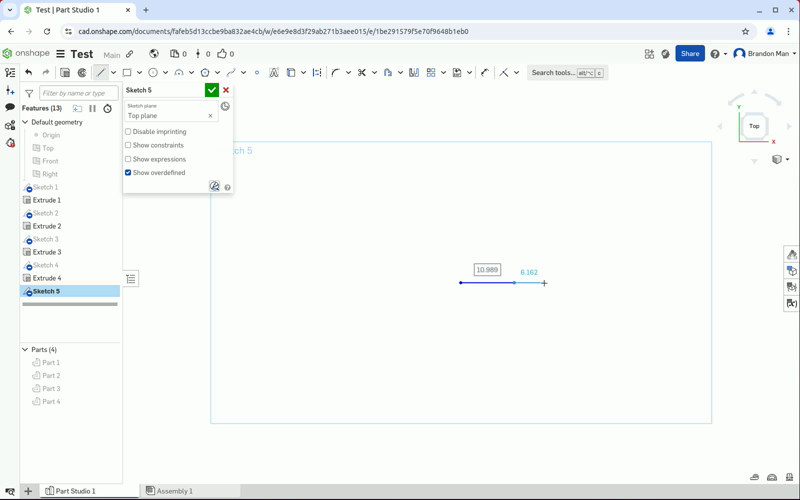
mouse_move(514, 243)
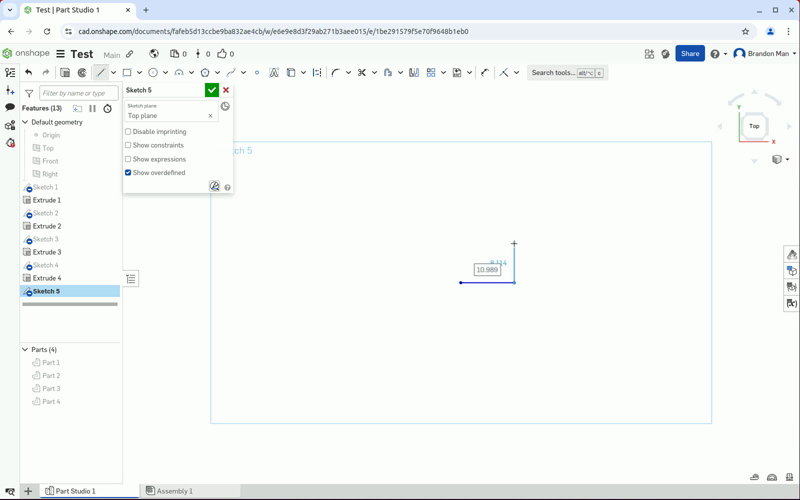
click(514, 243)
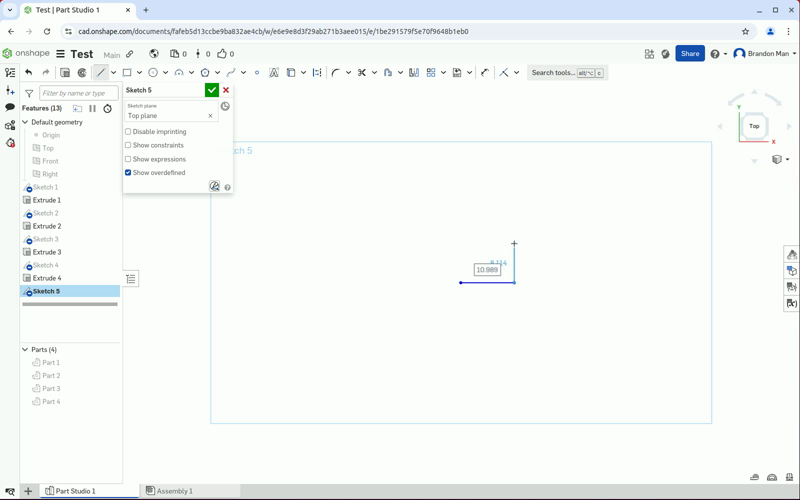
key_up(shift)
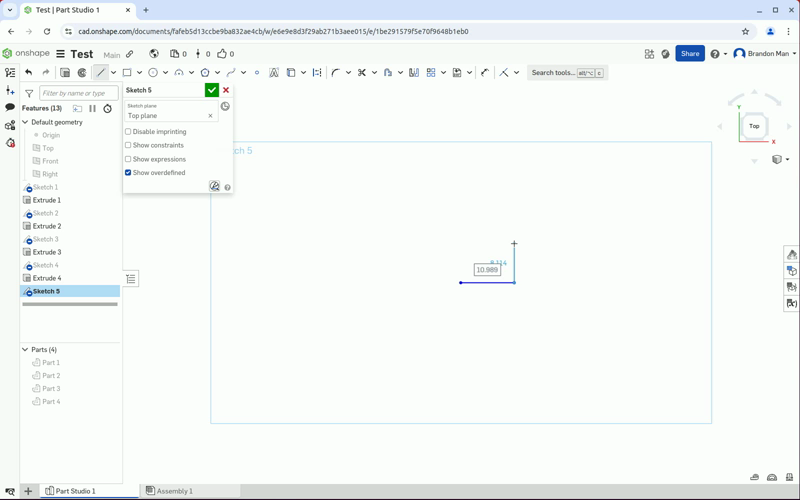
key_down(shift)
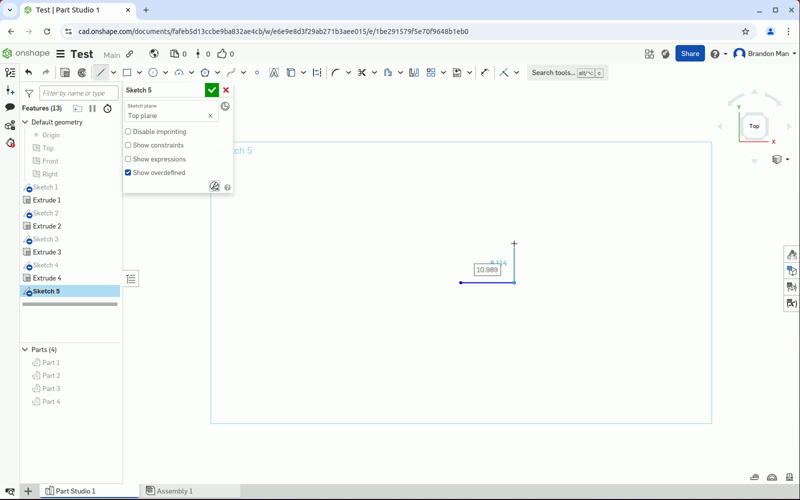
mouse_move(544, 243)
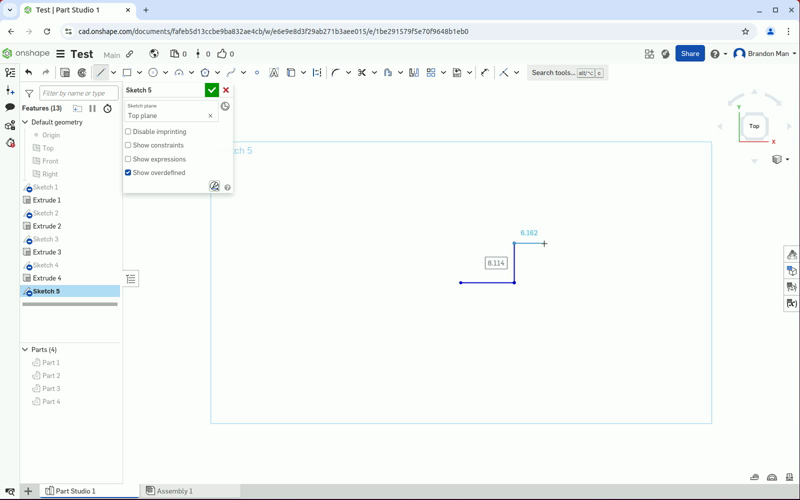
mouse_move(487, 243)
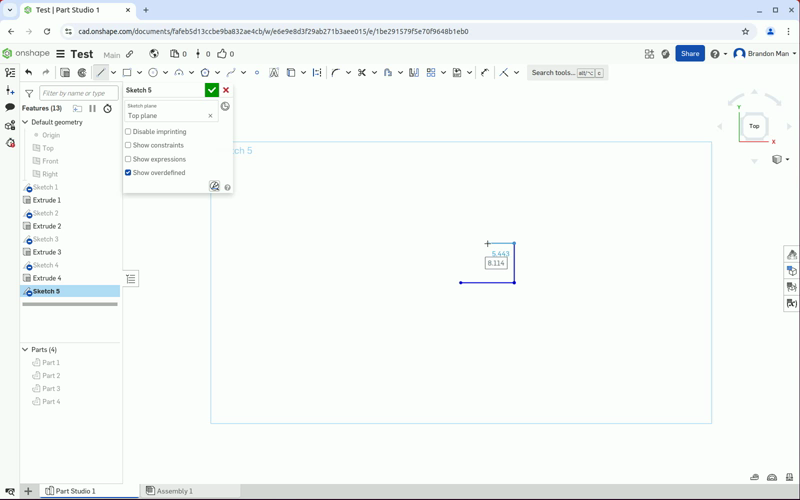
click(487, 243)
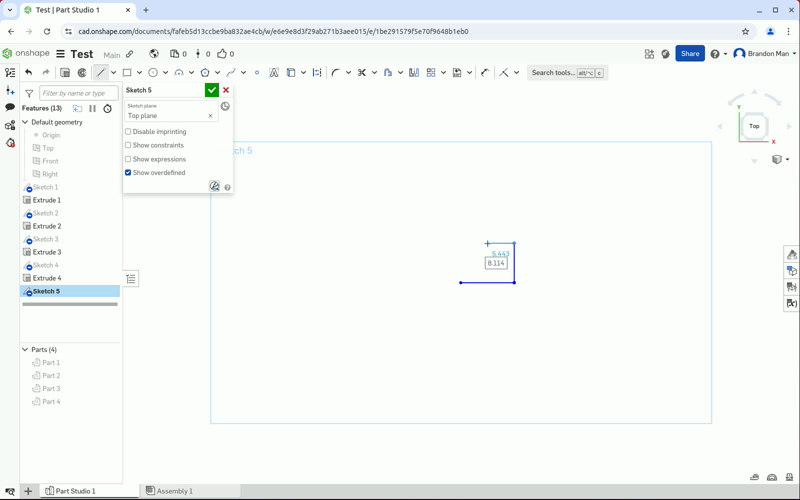
key_up(shift)
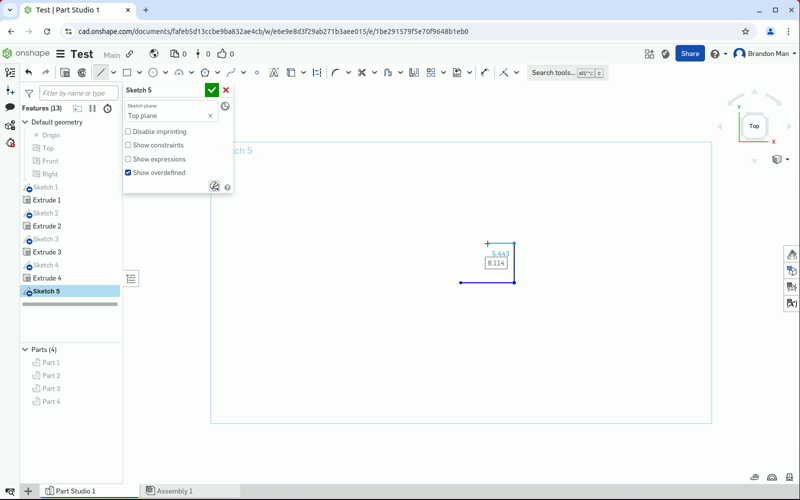
key_down(shift)
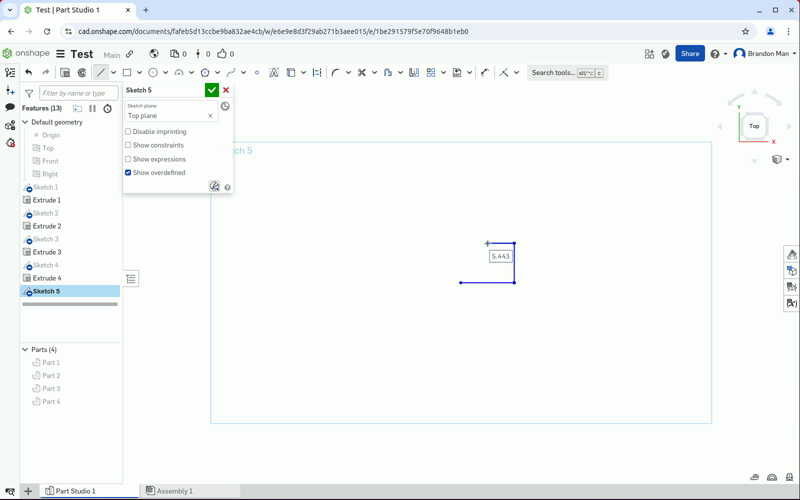
mouse_move(517, 243)
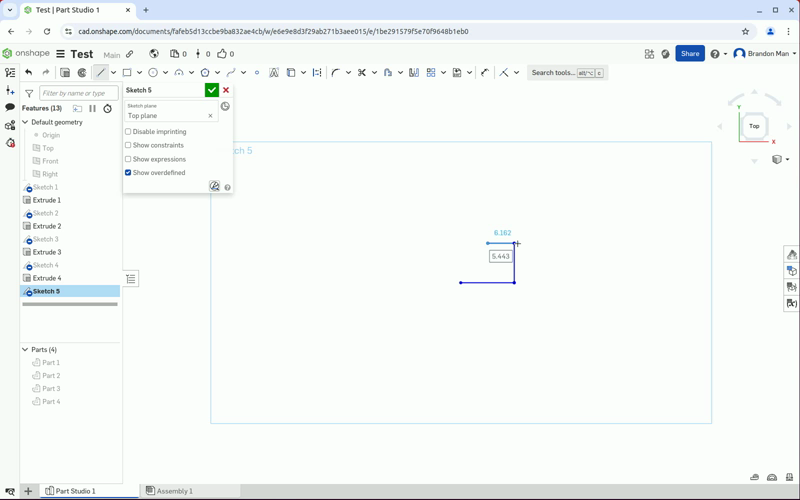
mouse_move(460, 243)
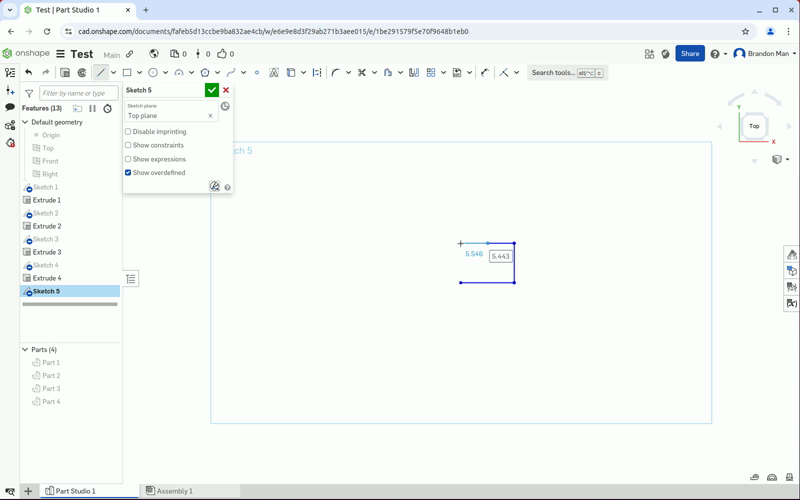
click(460, 243)
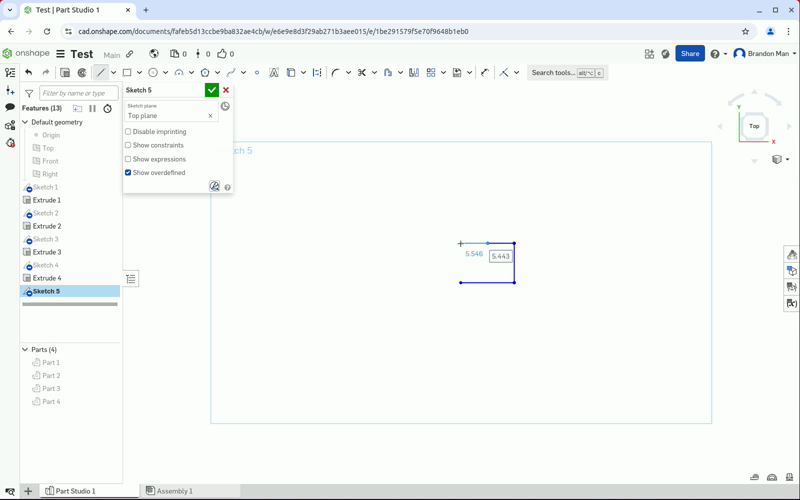
key_up(shift)
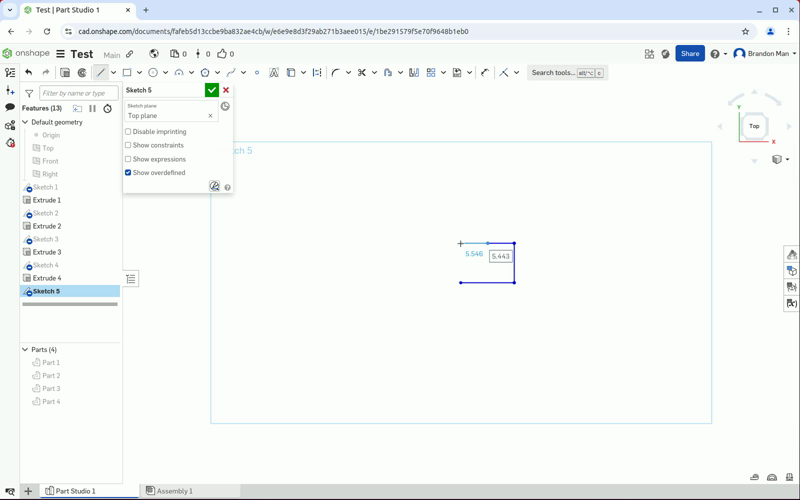
mouse_move(490, 243)
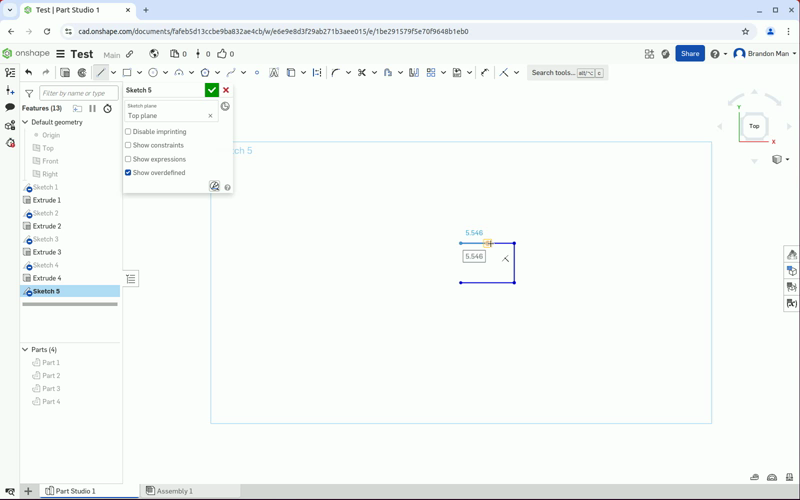
key_down(shift)
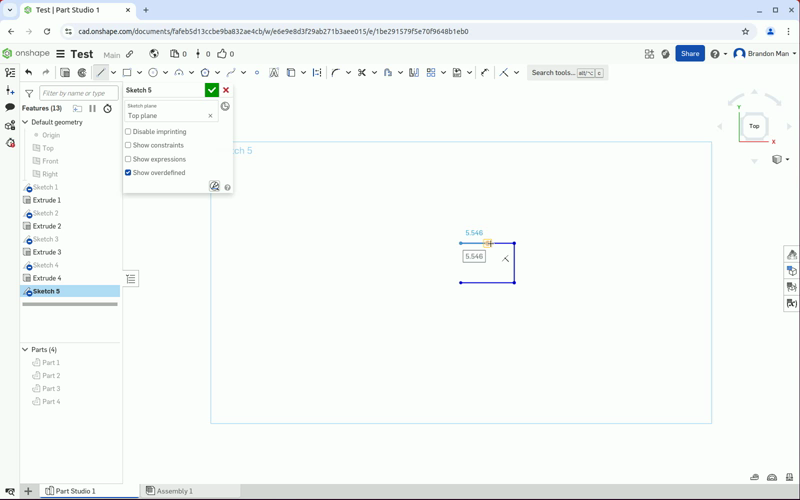
mouse_move(460, 282)
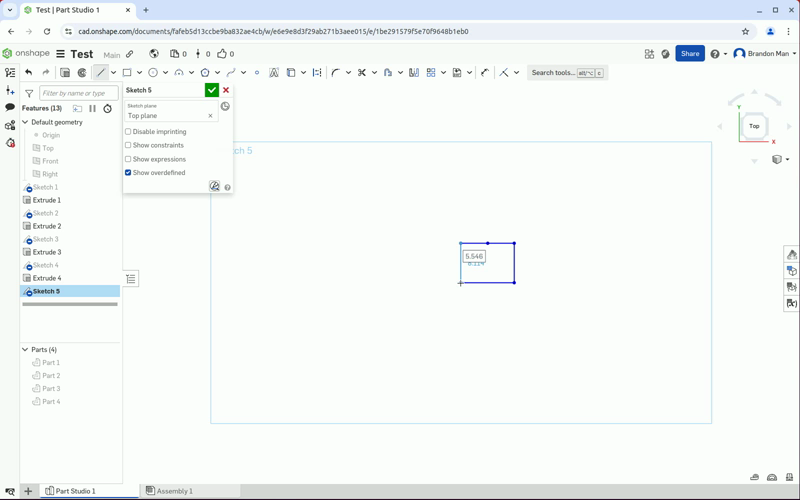
key_up(shift)
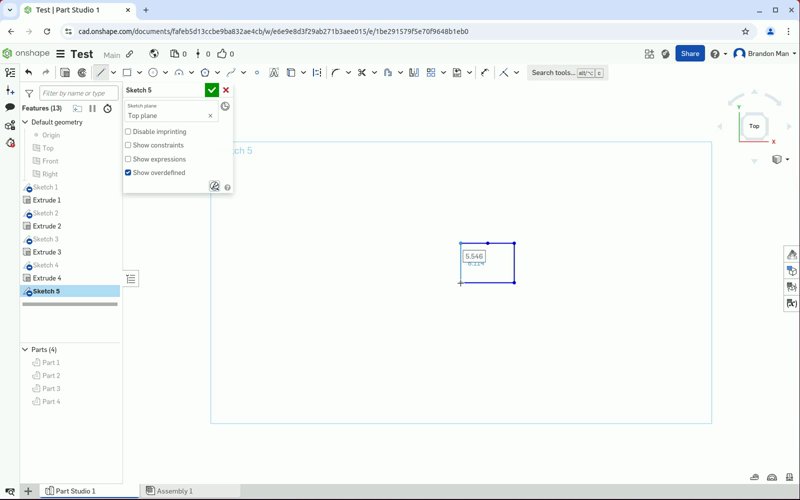
click(460, 282)
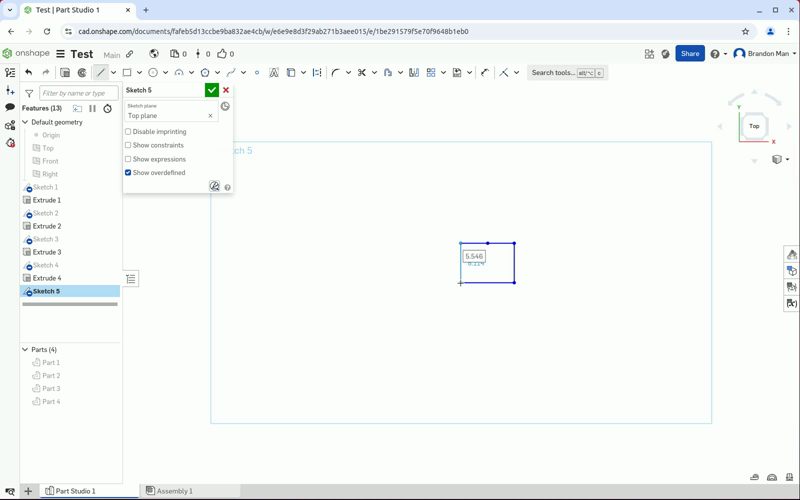
key(esc)
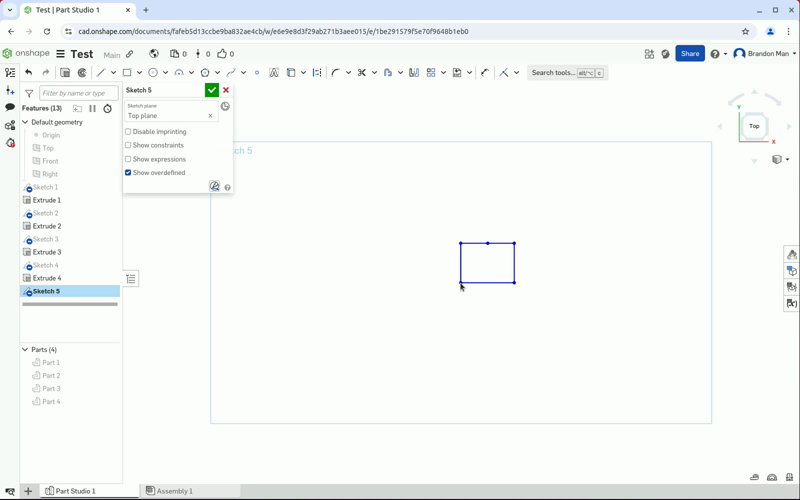
mouse_move(472, 260)
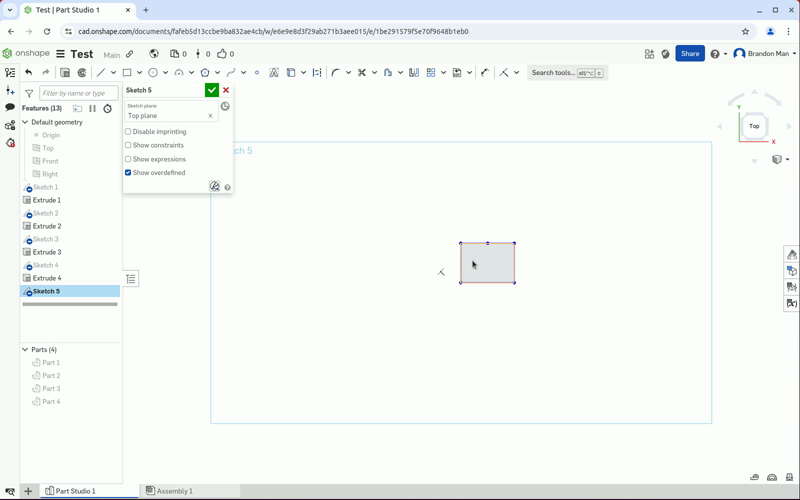
click(472, 260)
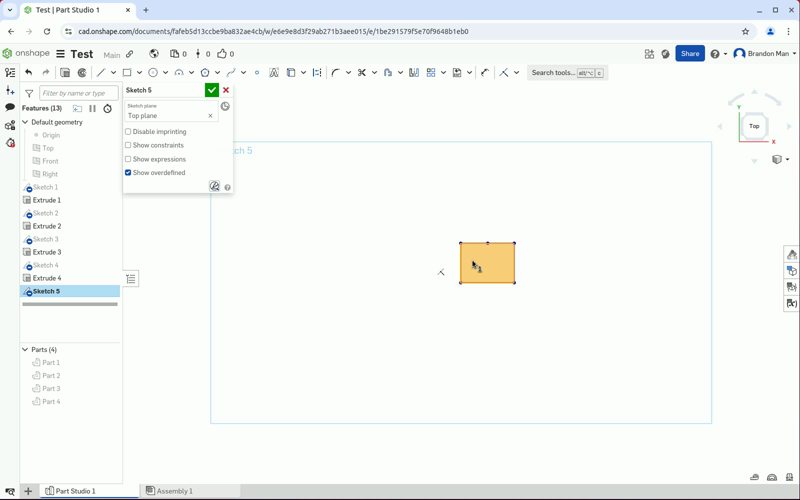
mouse_move(73, 352)
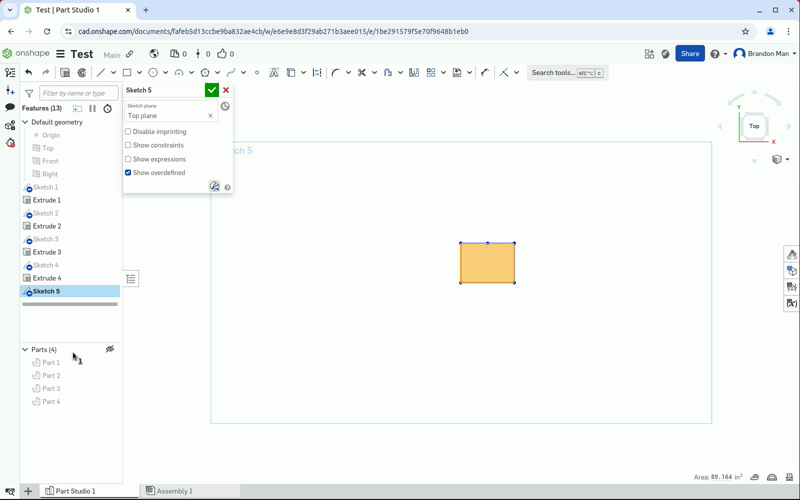
key(shift+y)
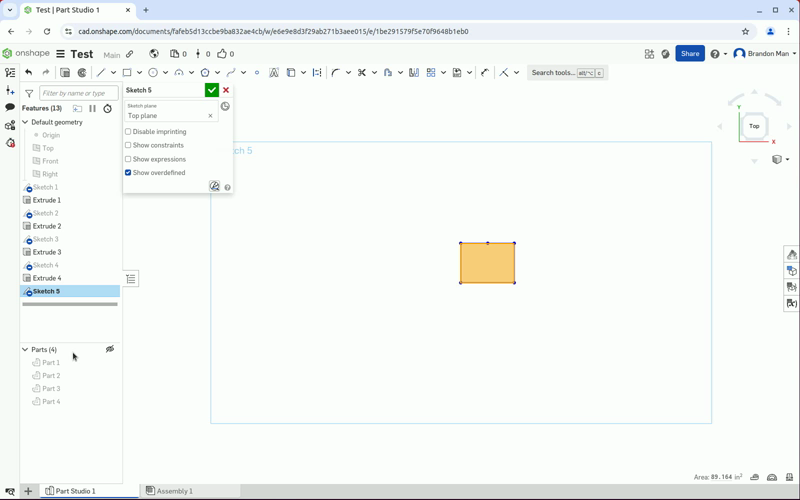
key(shift+e)
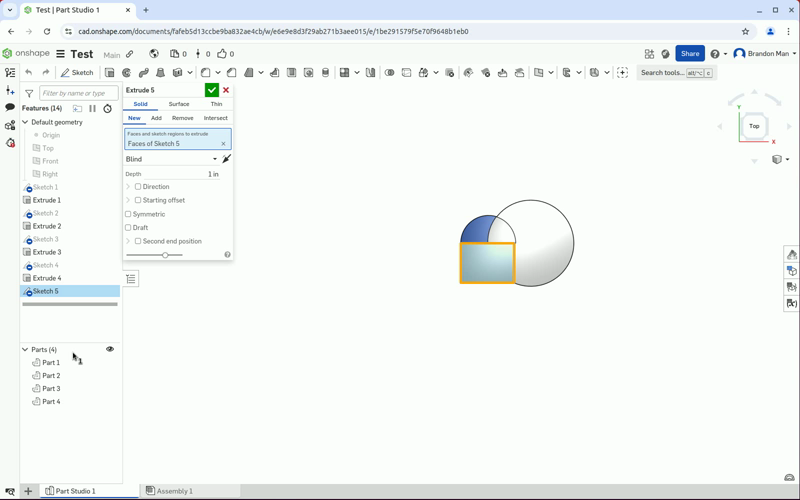
mouse_move(143, 106)
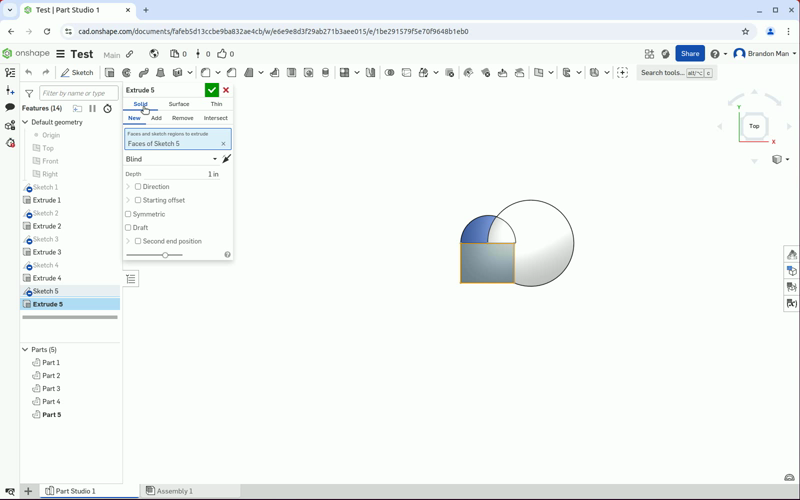
click(143, 106)
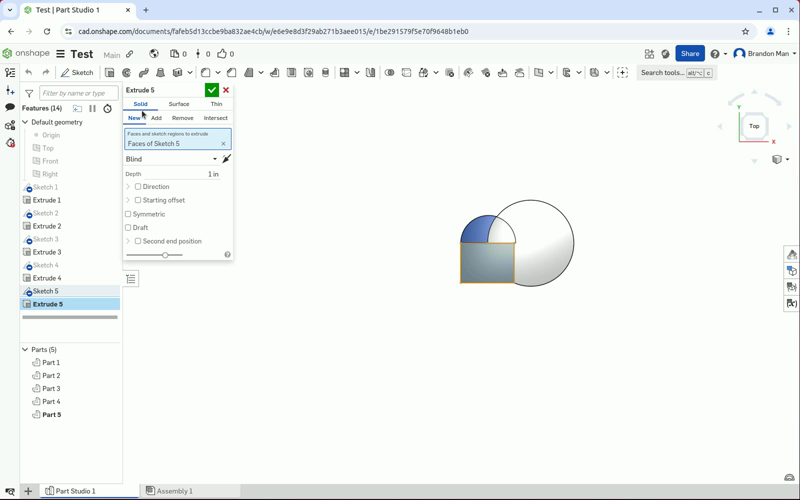
mouse_move(137, 120)
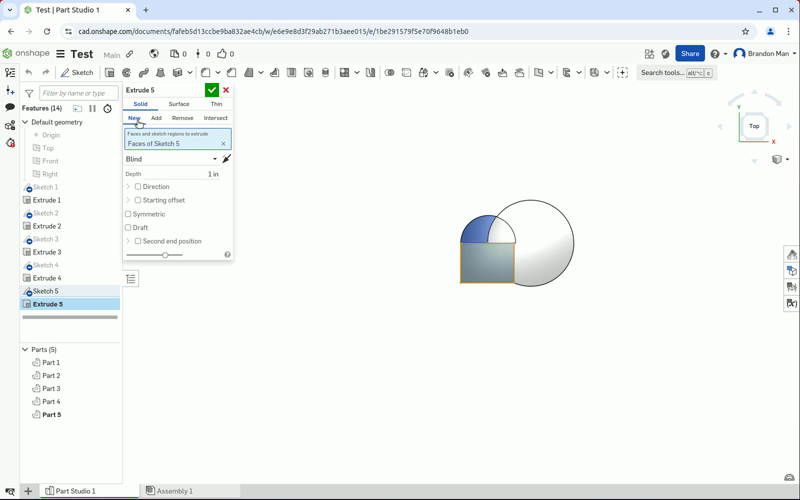
click(137, 120)
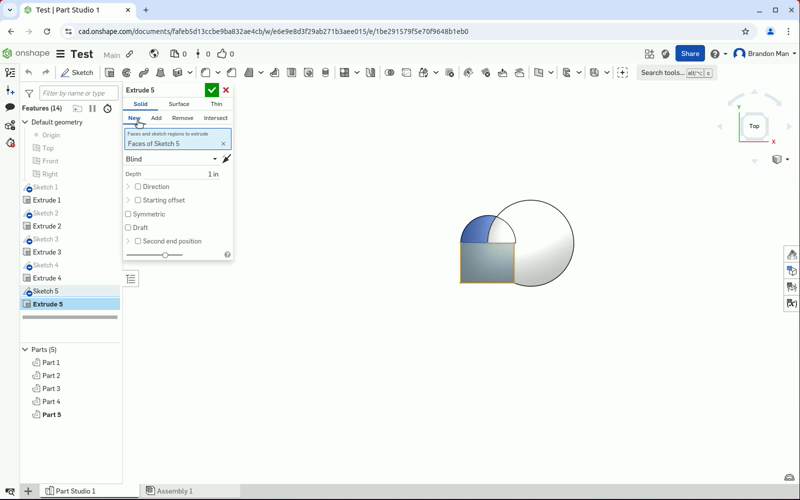
key(tab, 4)
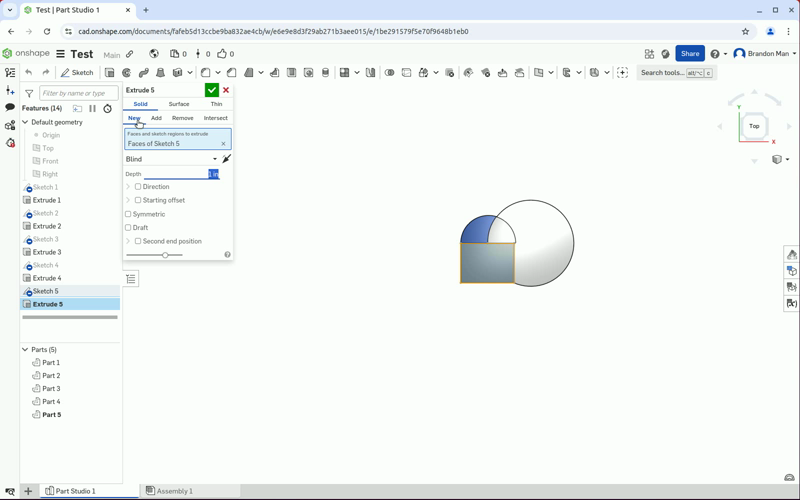
text(4.092)
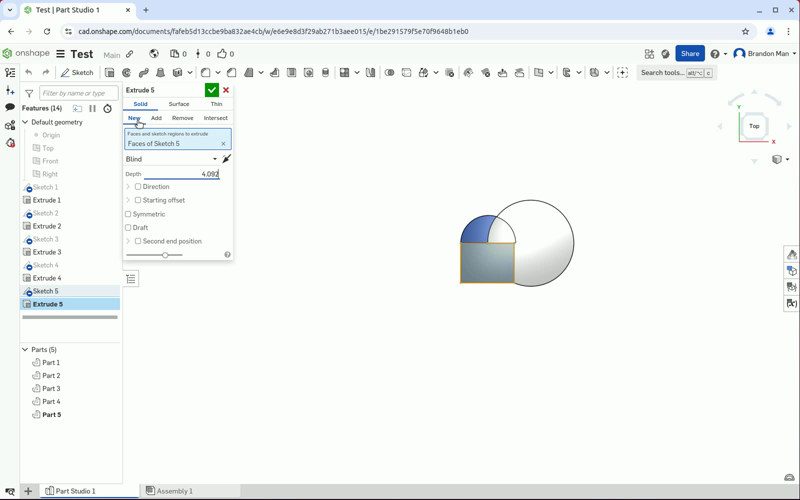
key(enter)
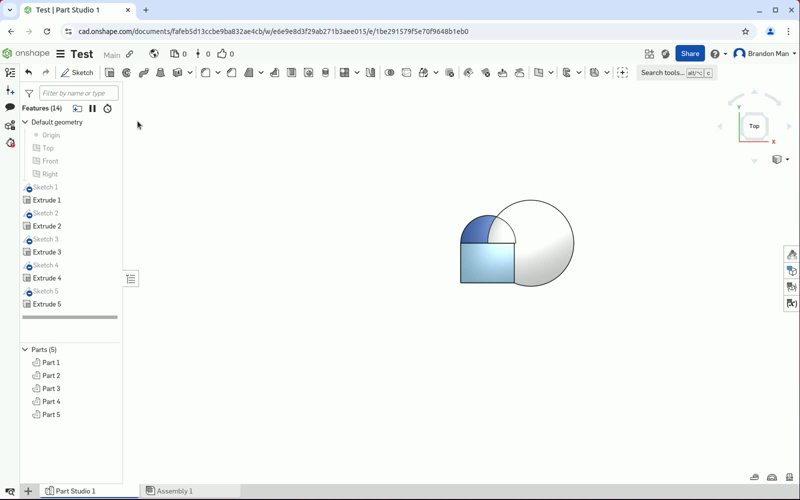
key(shift+h)
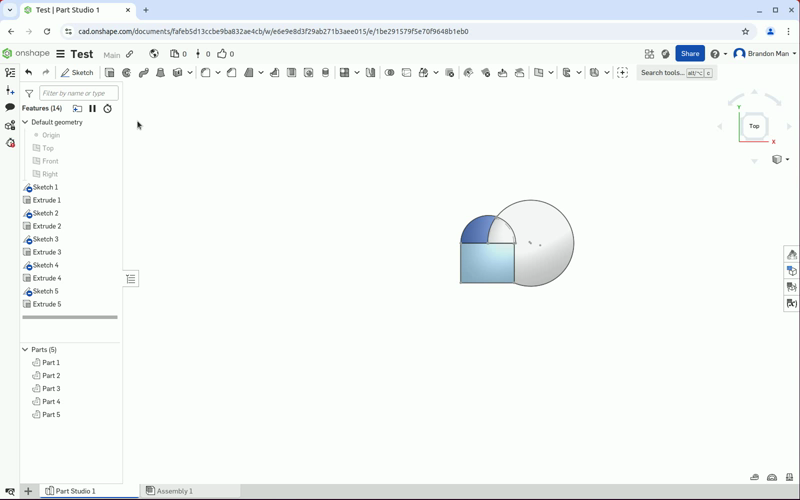
key(shift+h)
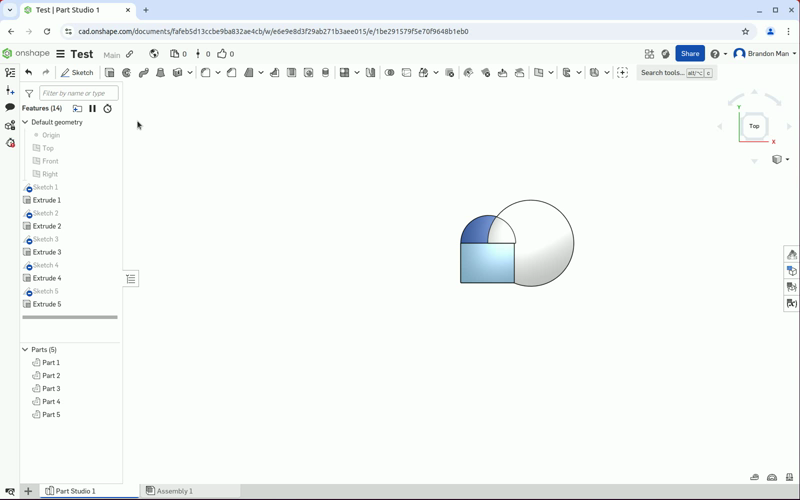
mouse_move(73, 189)
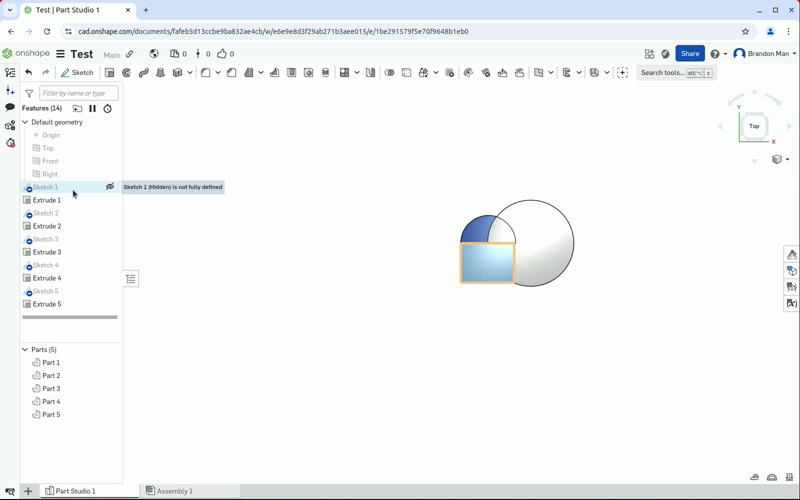
click(73, 189)
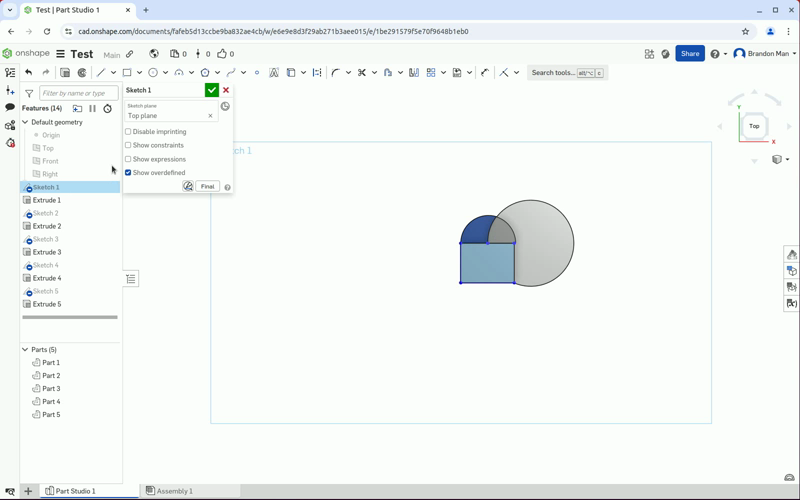
mouse_move(229, 92)
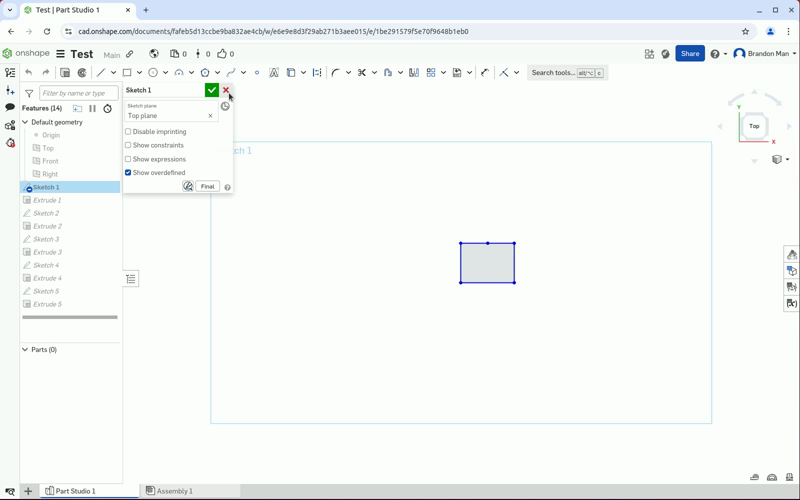
click(229, 92)
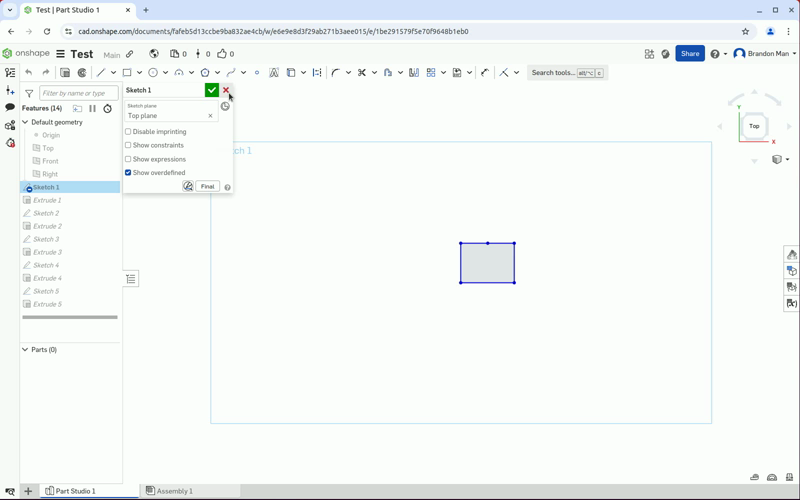
key(shift+s)
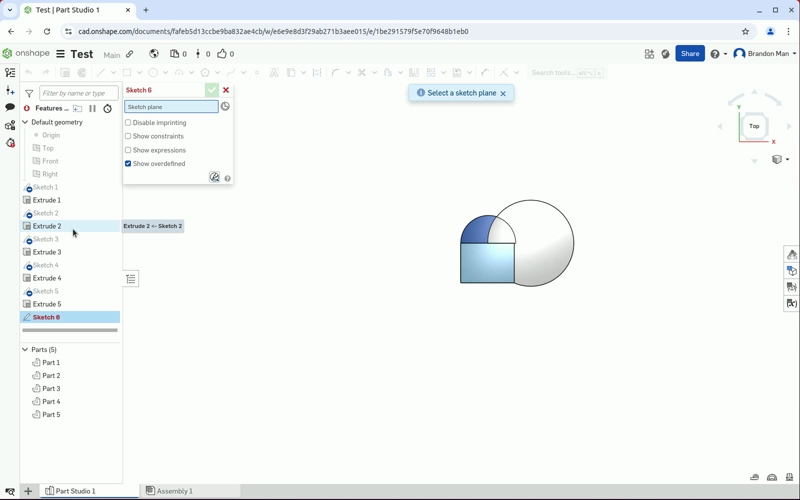
scroll(3)
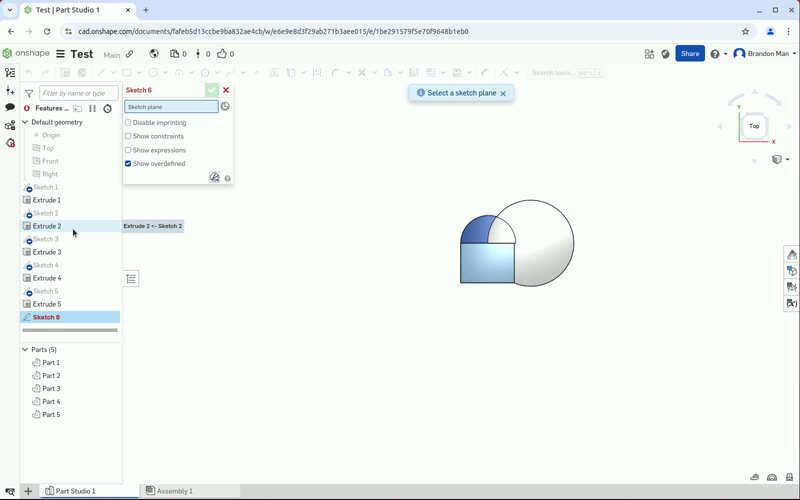
mouse_move(73, 150)
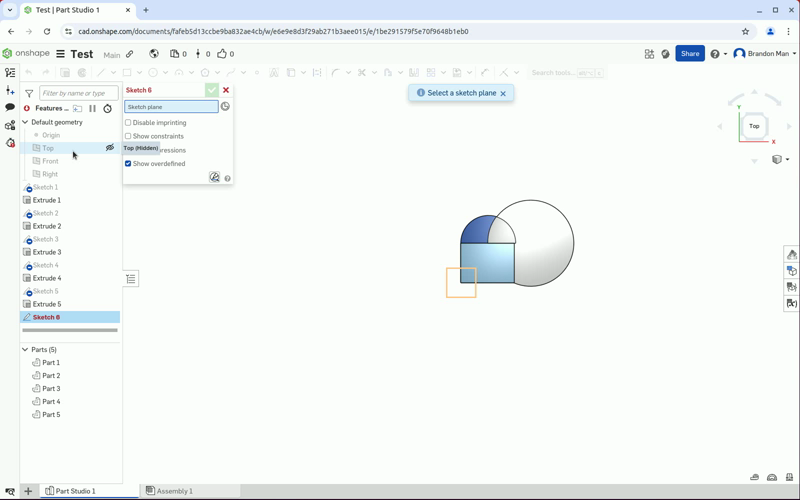
click(73, 150)
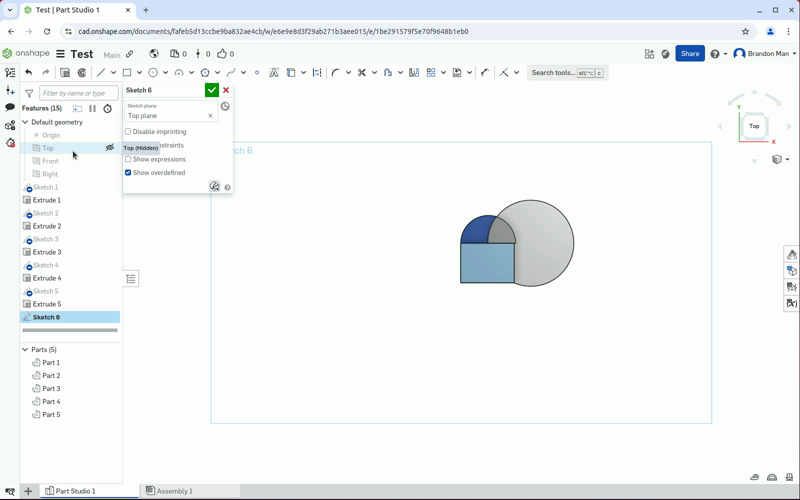
mouse_move(73, 352)
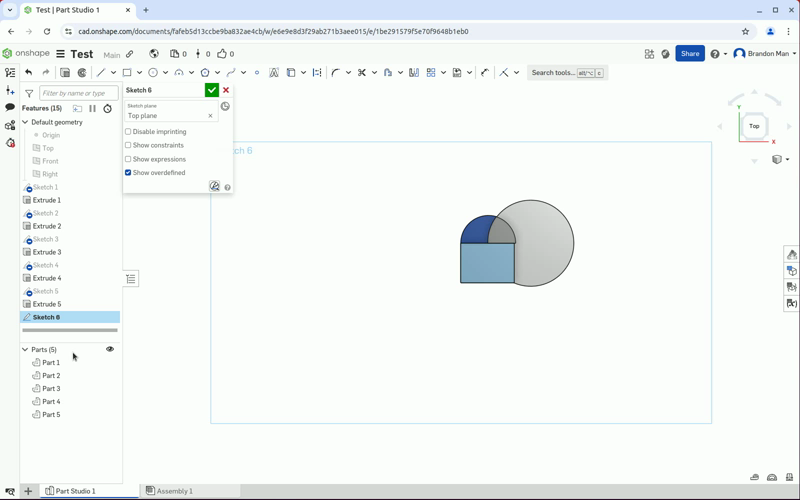
key(y)
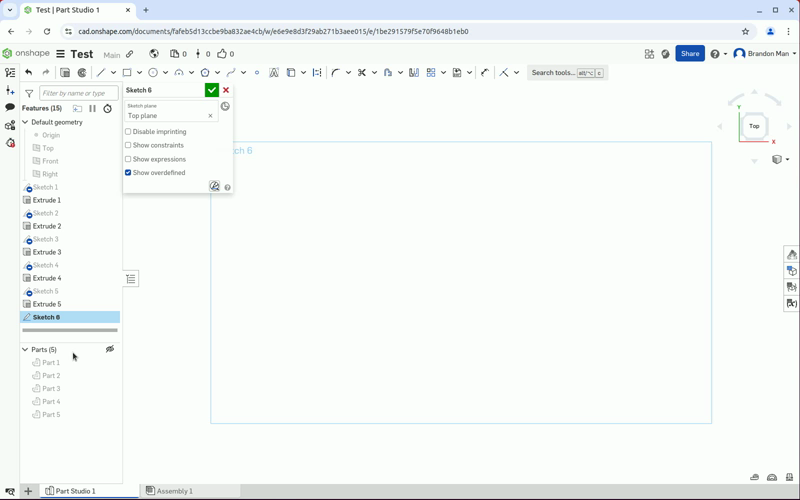
key(l)
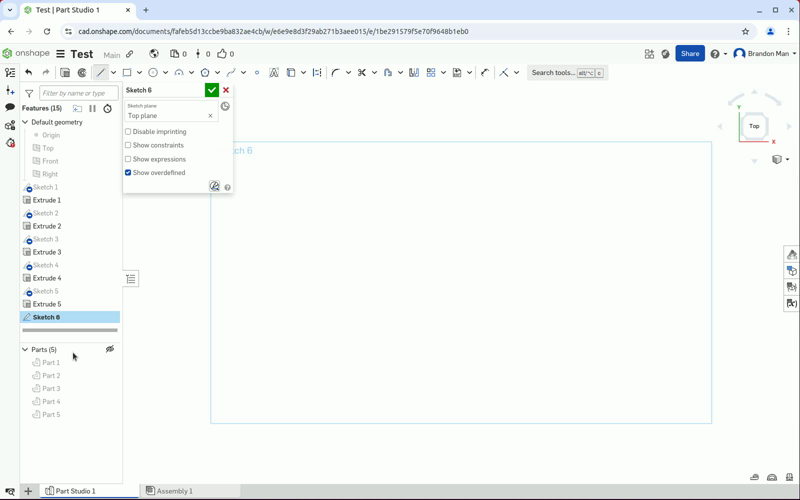
key_down(shift)
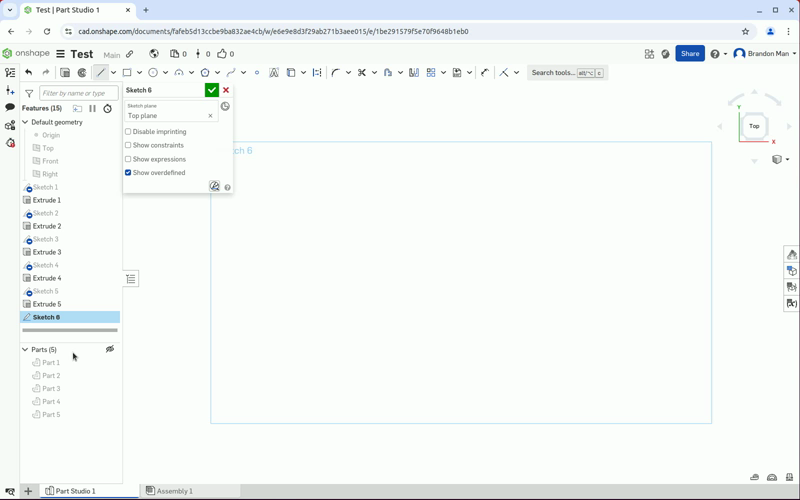
mouse_move(487, 243)
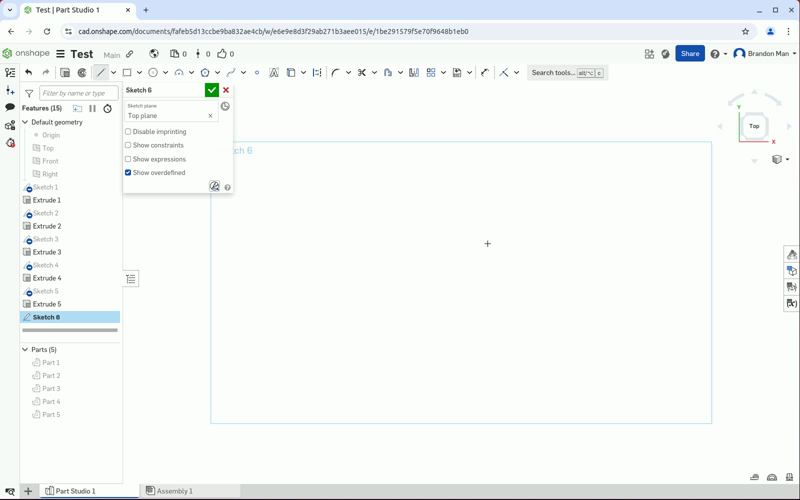
click(487, 243)
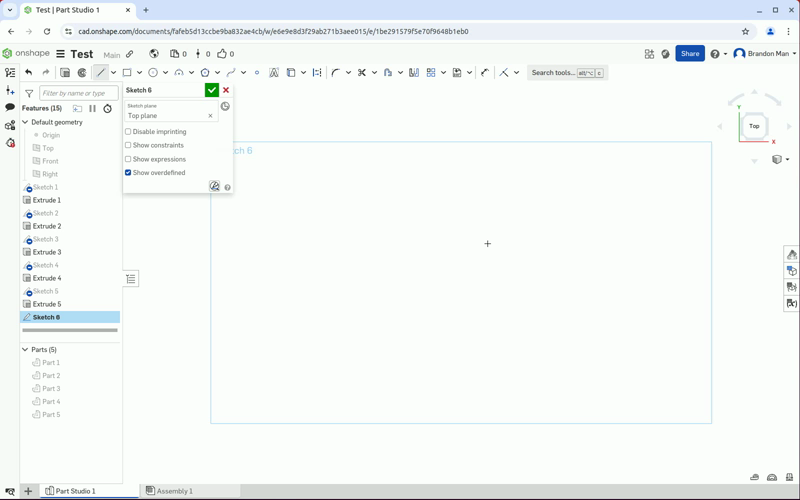
key_up(shift)
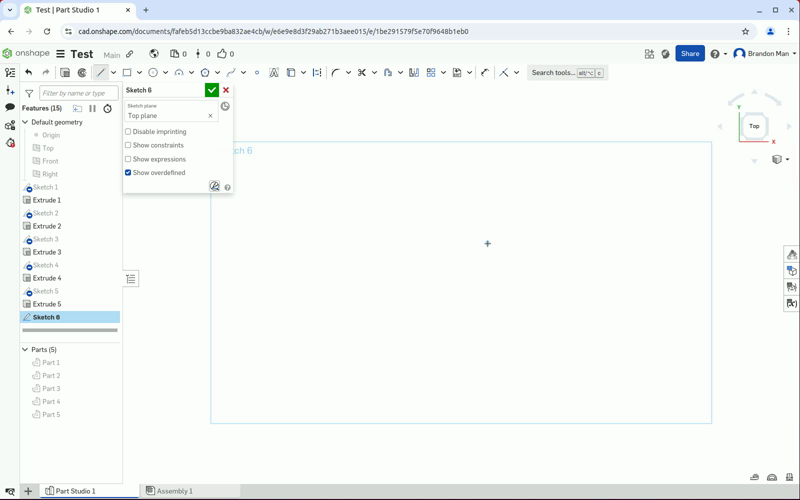
key_down(shift)
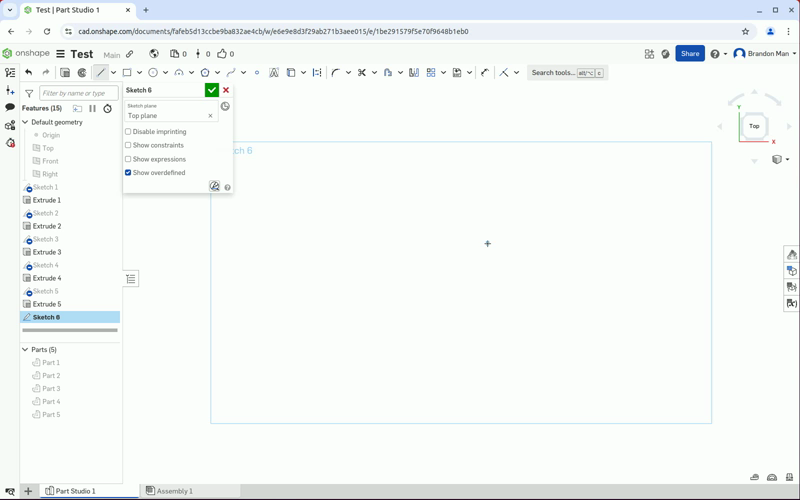
mouse_move(517, 243)
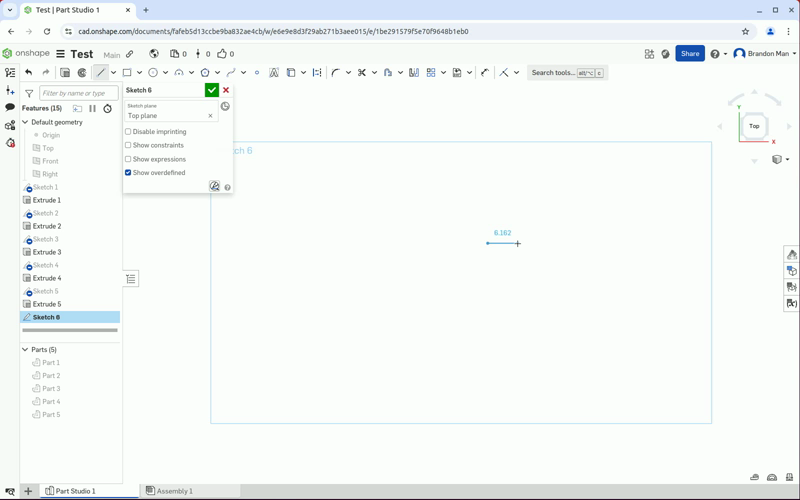
mouse_move(515, 243)
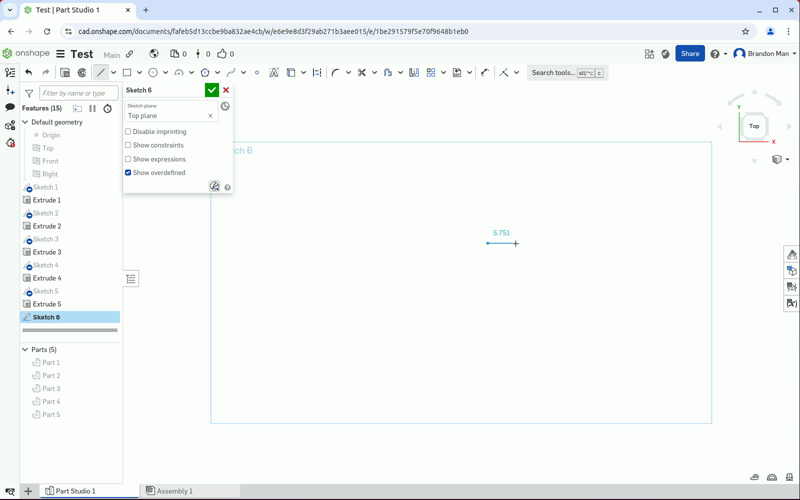
click(515, 243)
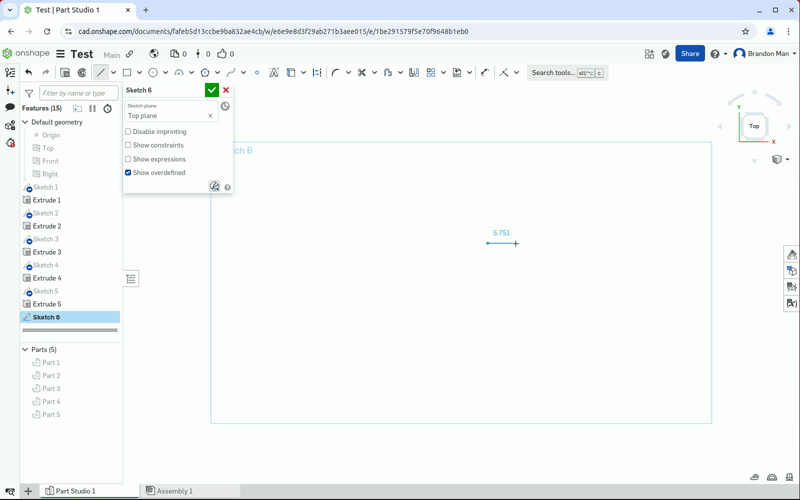
key_up(shift)
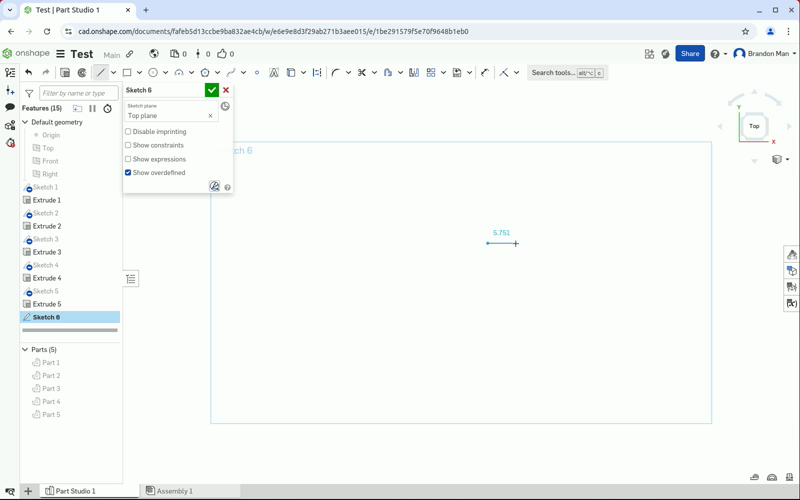
key(esc)
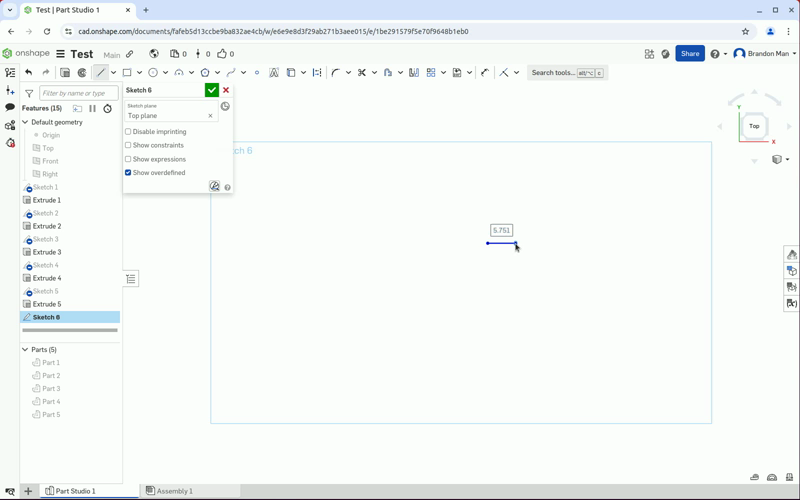
key(a)
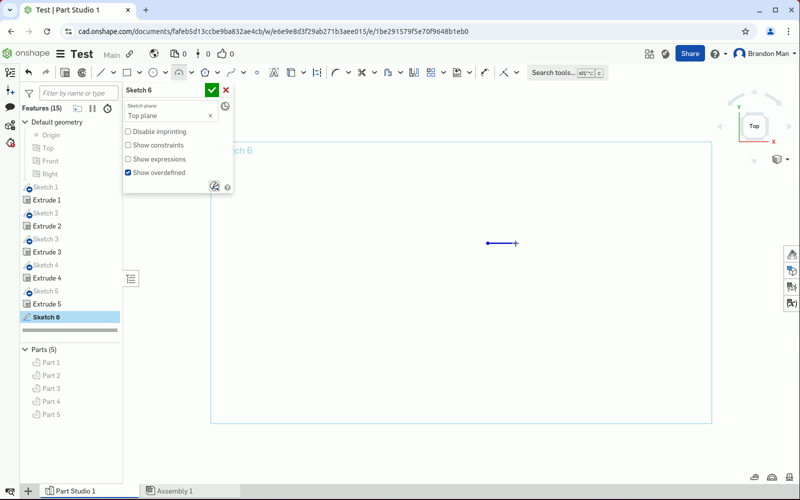
mouse_move(515, 243)
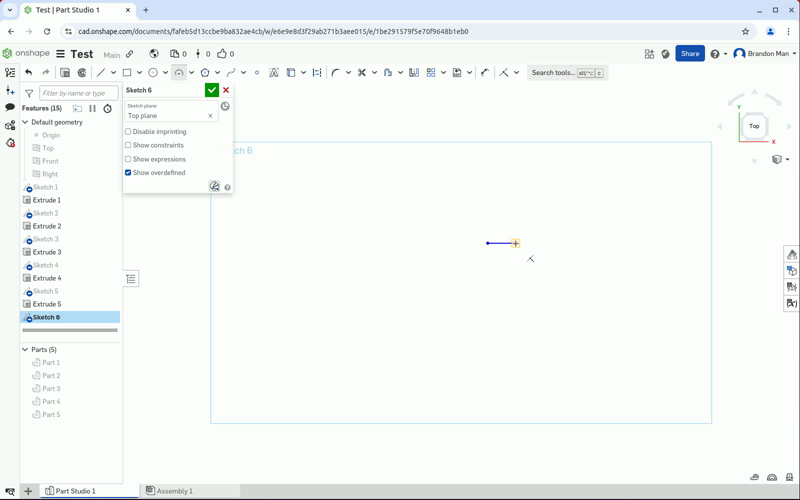
click(515, 243)
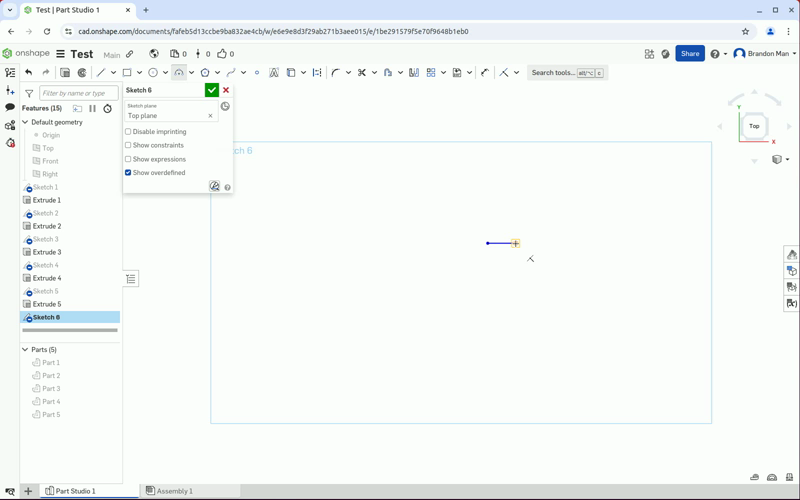
key_down(shift)
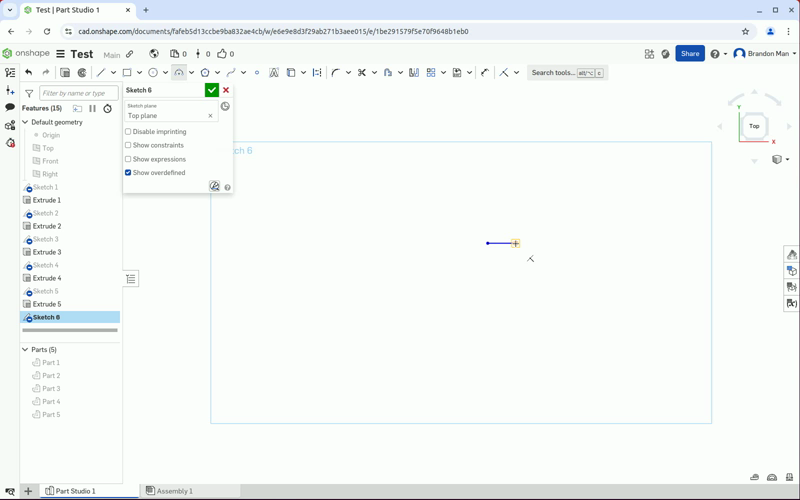
mouse_move(496, 216)
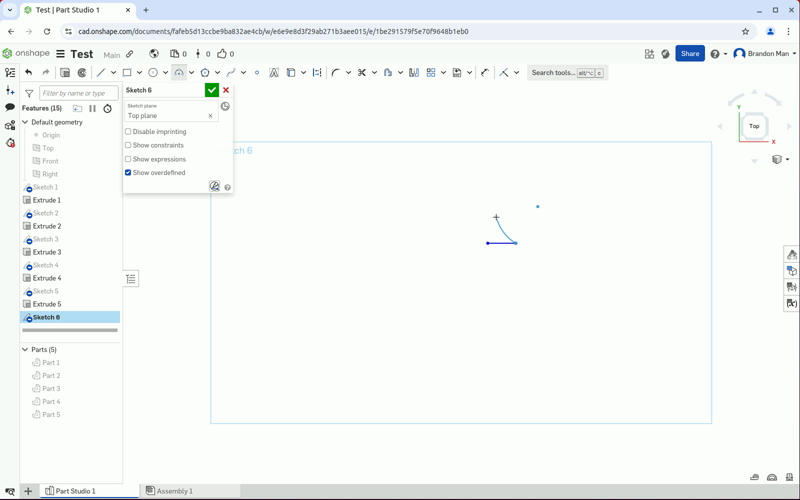
click(496, 216)
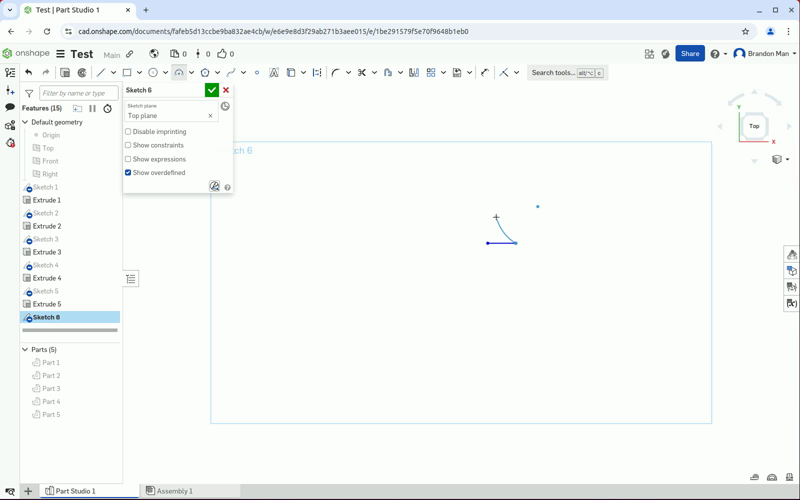
mouse_move(510, 226)
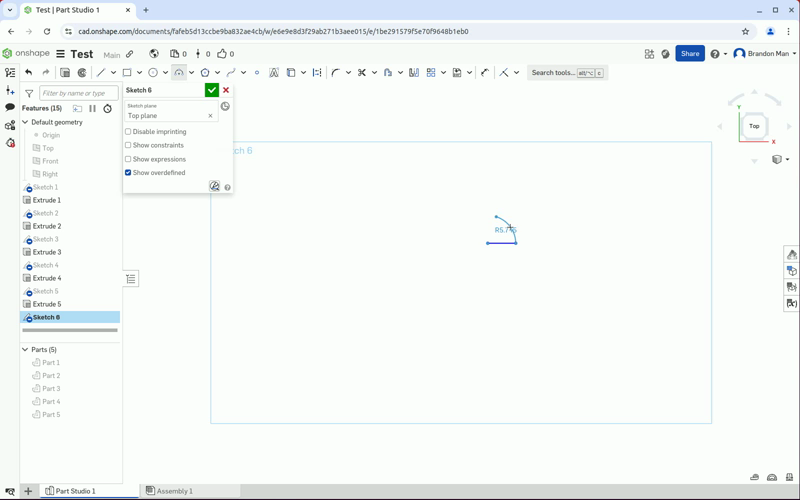
click(510, 226)
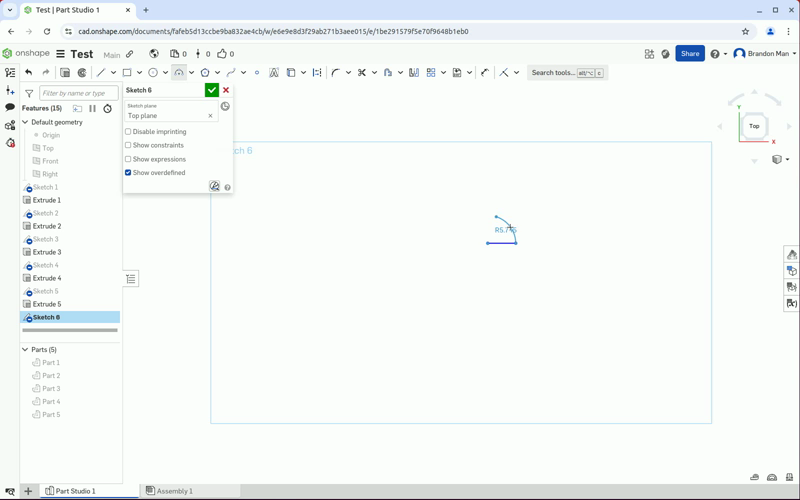
key_up(shift)
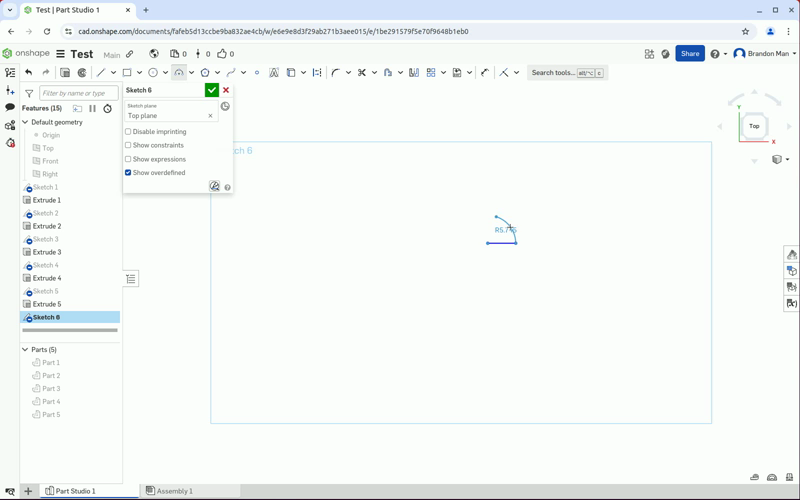
mouse_move(496, 216)
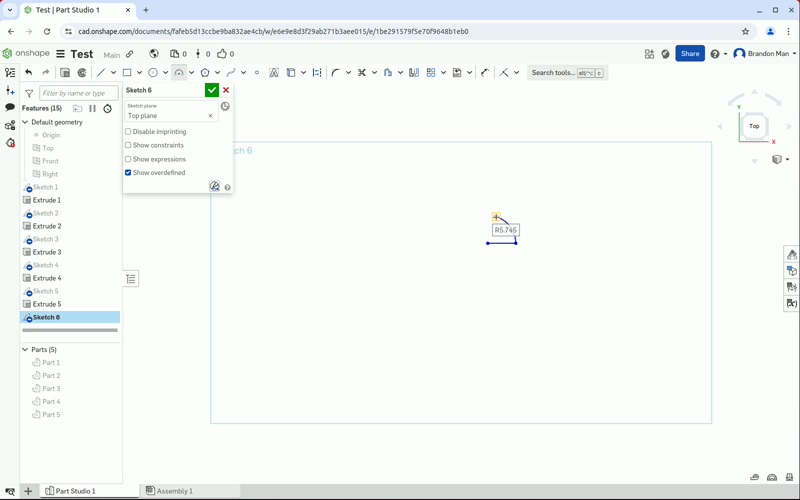
click(496, 216)
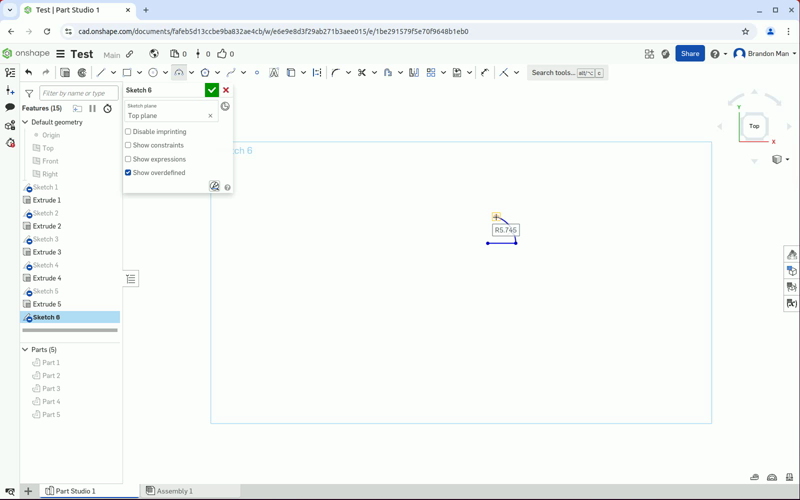
mouse_move(487, 243)
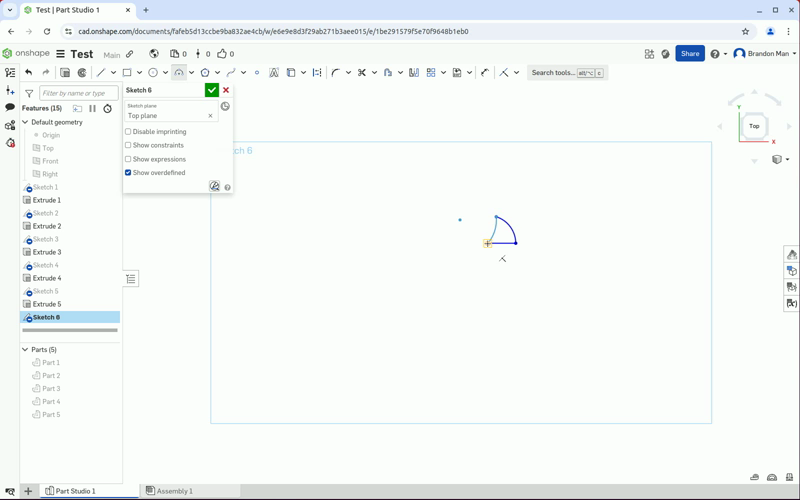
click(487, 243)
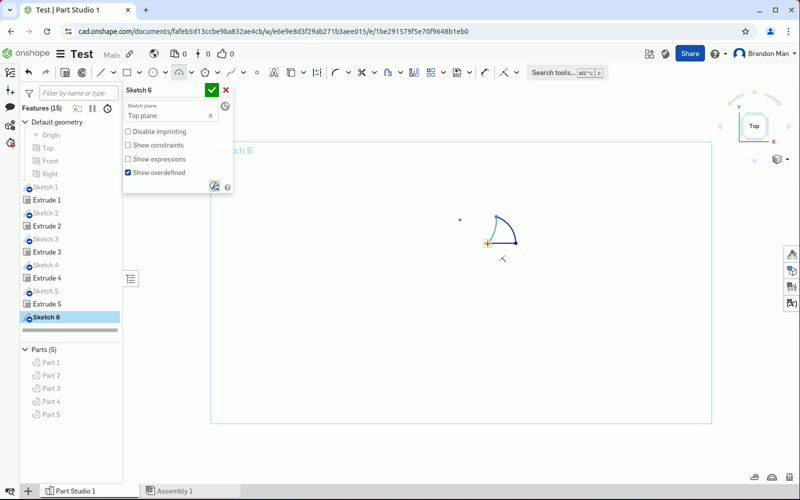
key_down(shift)
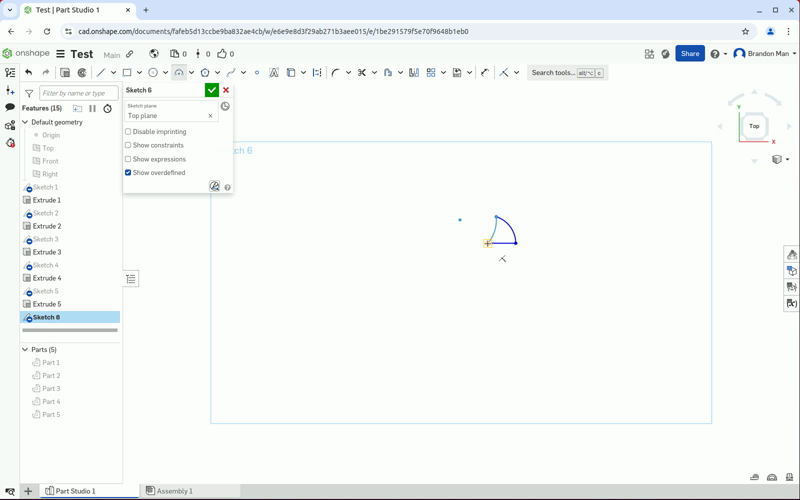
mouse_move(489, 229)
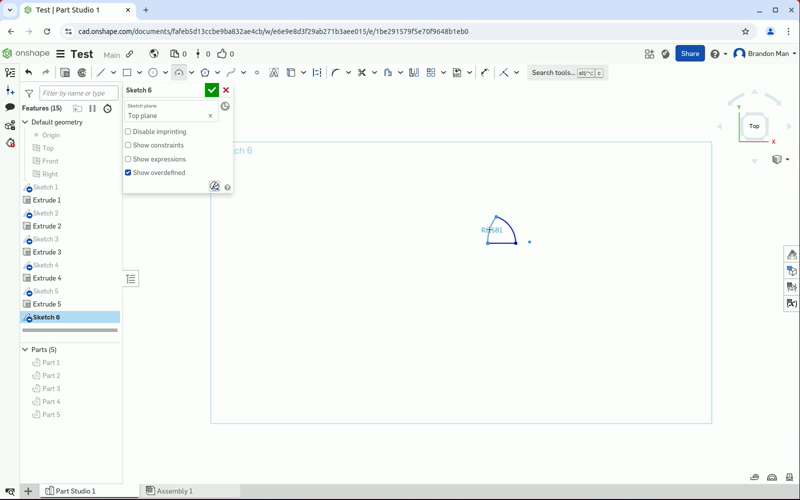
click(489, 229)
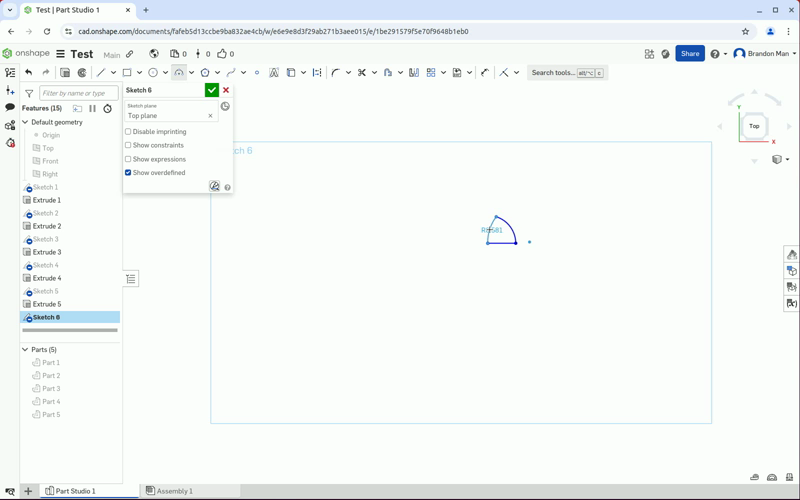
key_up(shift)
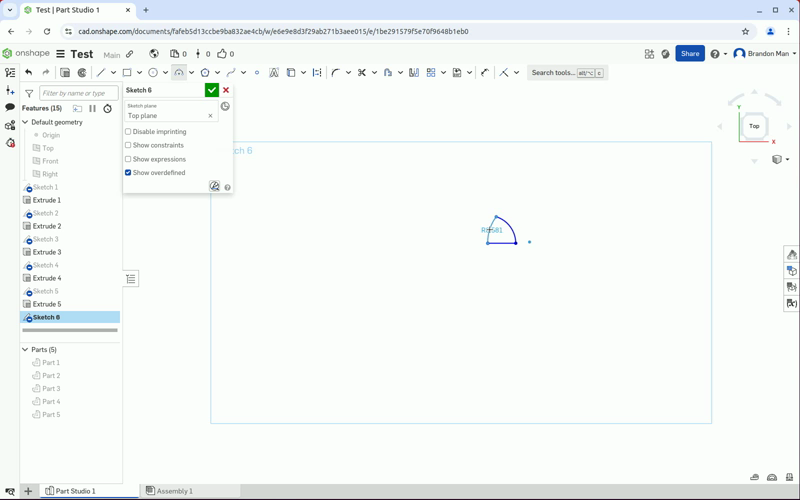
key(esc)
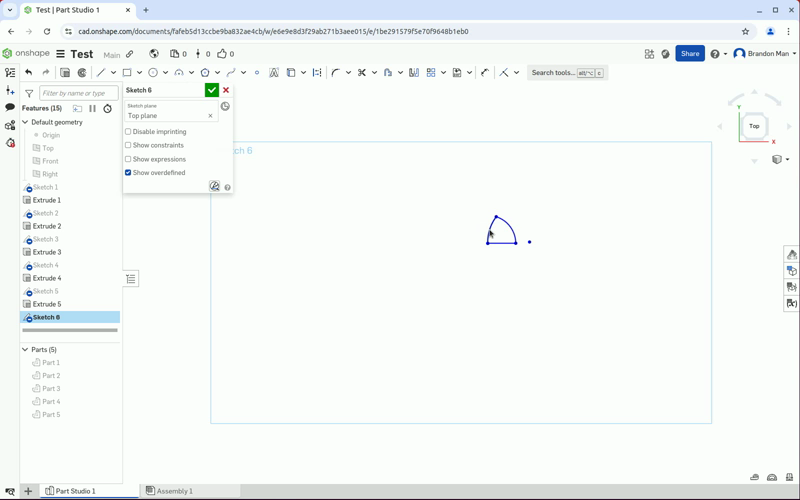
mouse_move(494, 228)
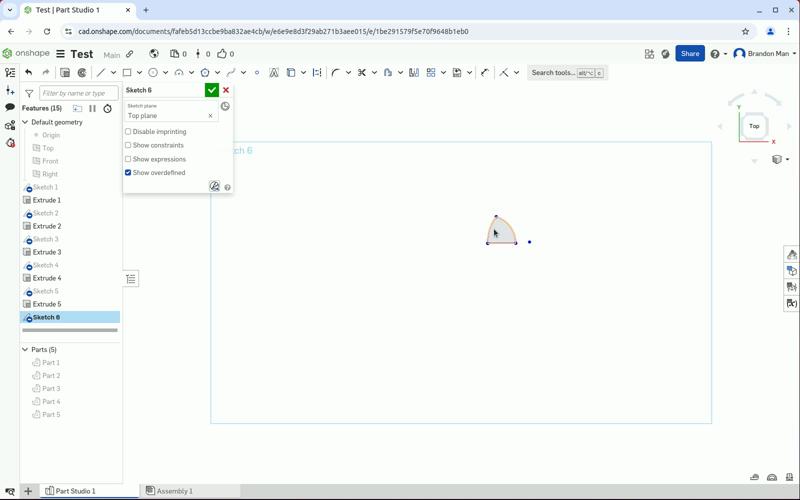
scroll(6)
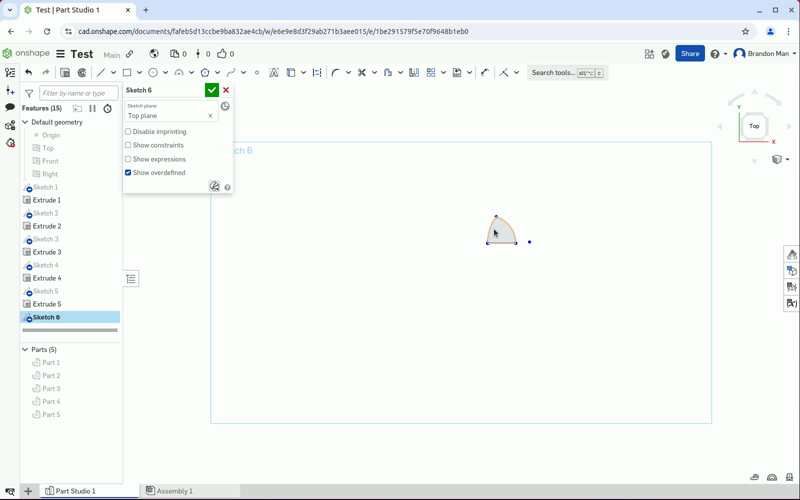
scroll(6)
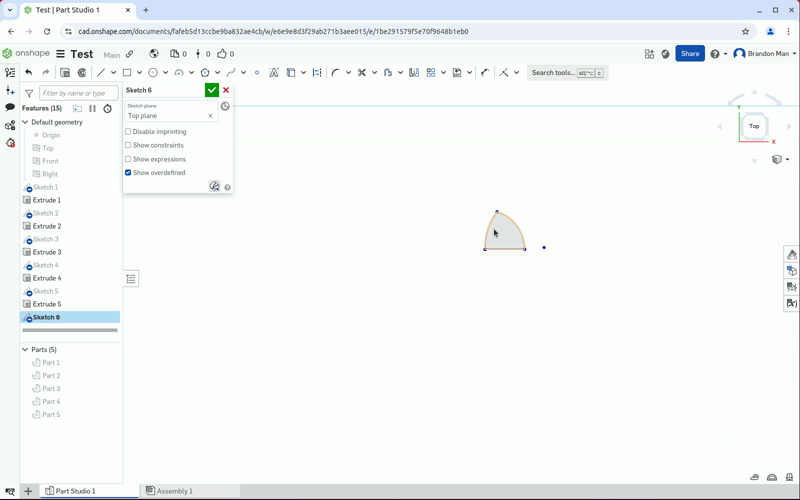
scroll(6)
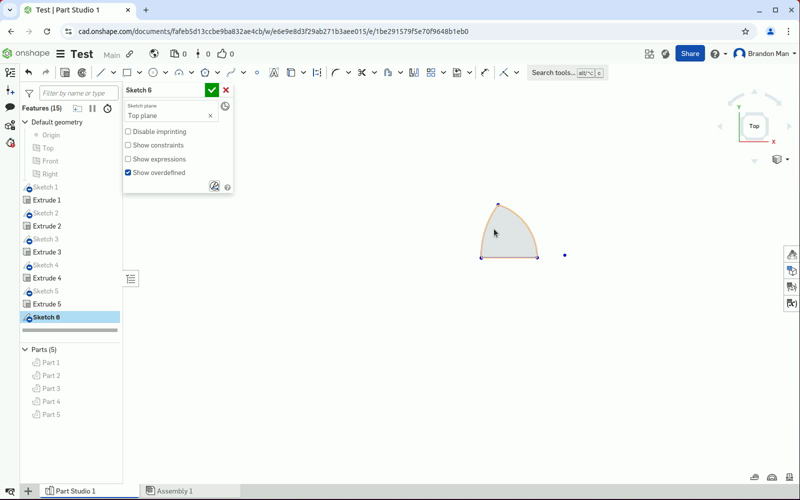
scroll(6)
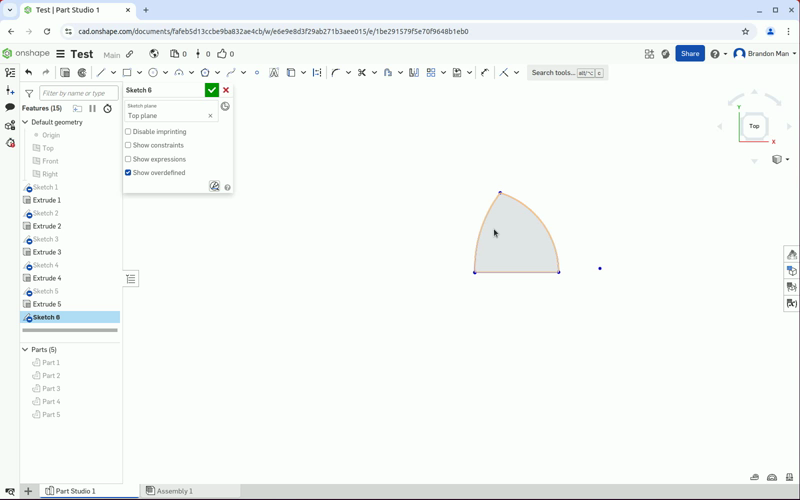
scroll(6)
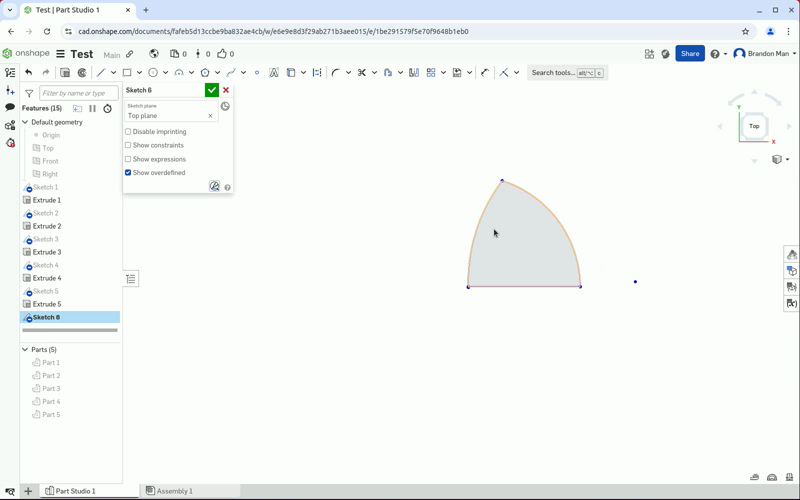
scroll(6)
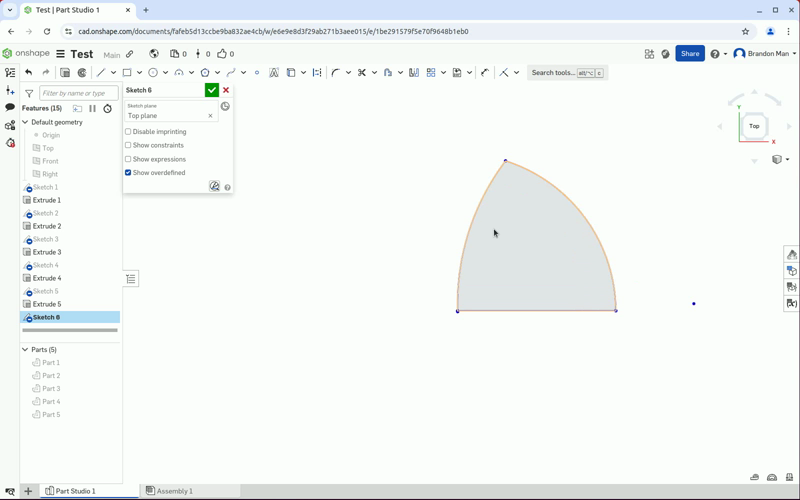
scroll(6)
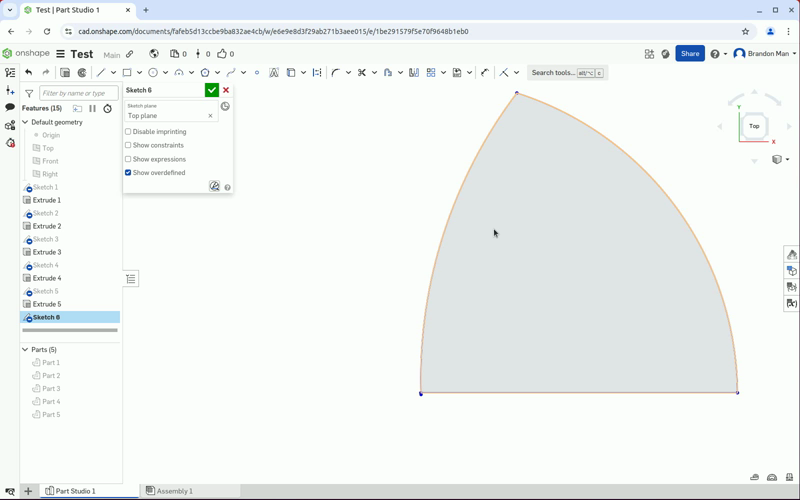
click(494, 228)
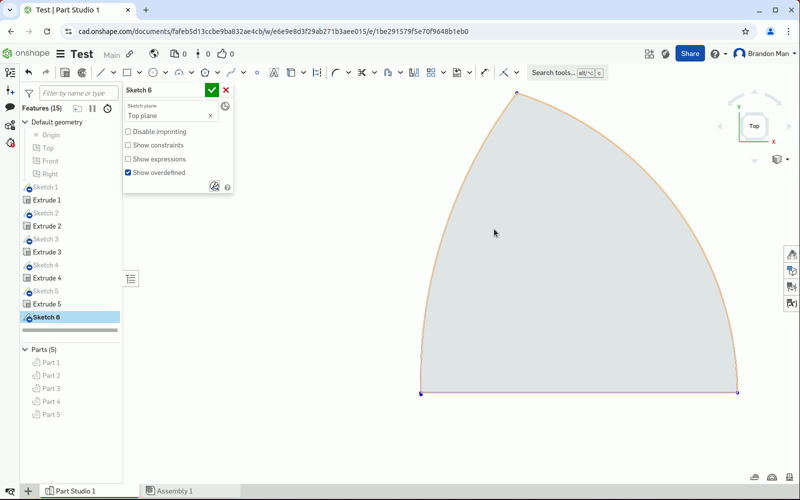
scroll(-6)
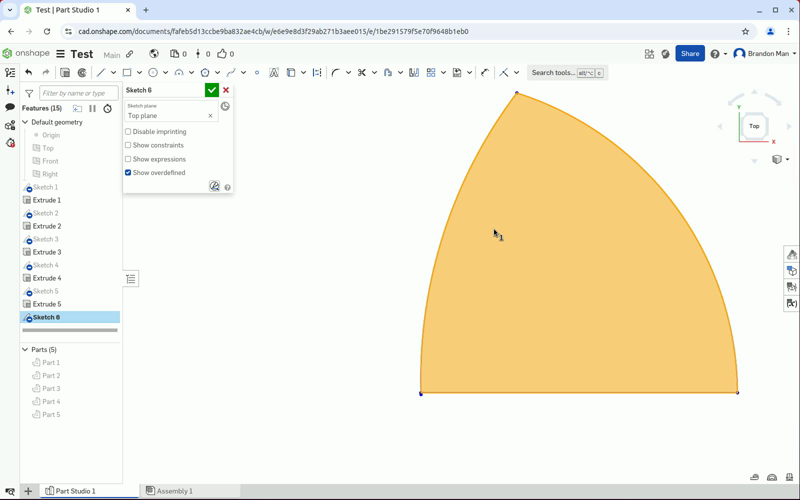
scroll(-6)
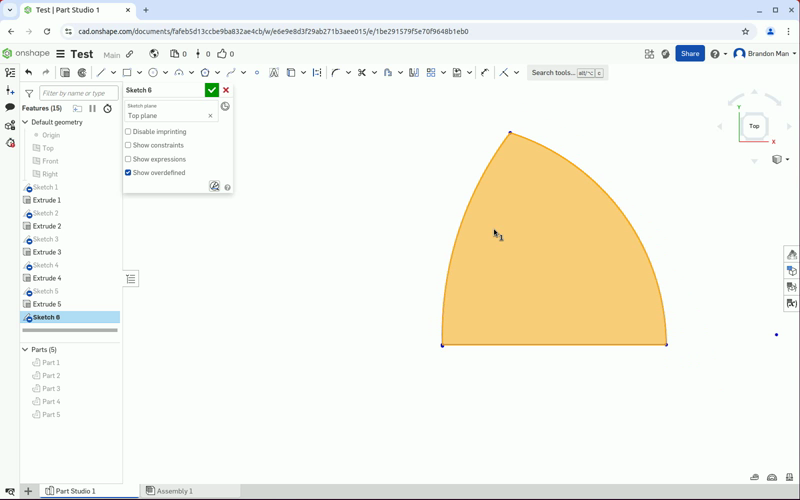
scroll(-6)
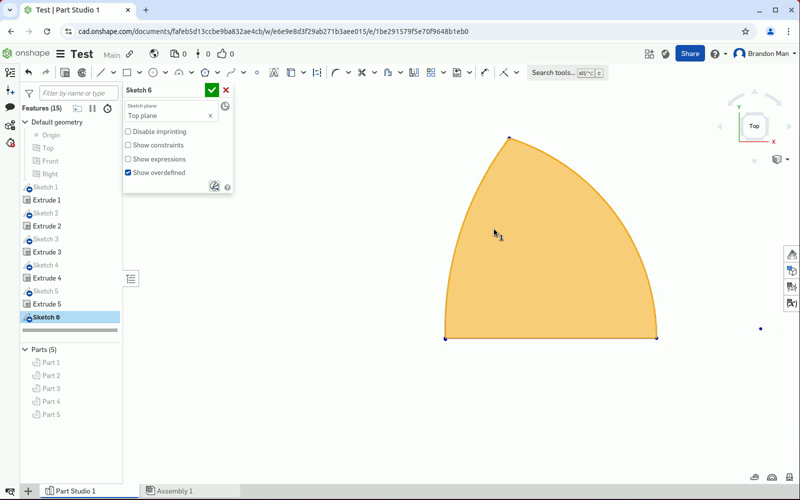
scroll(-6)
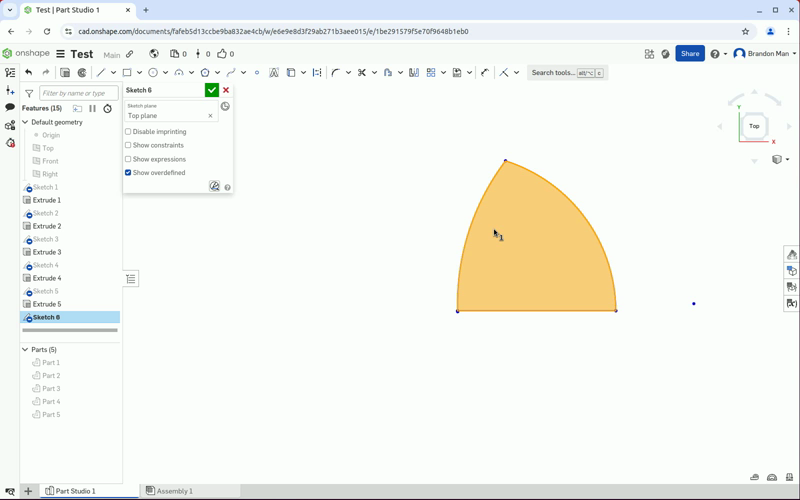
scroll(-6)
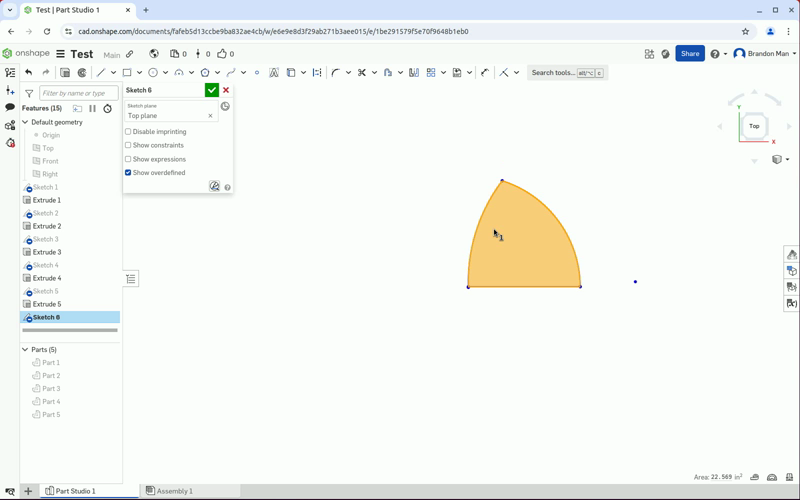
scroll(-6)
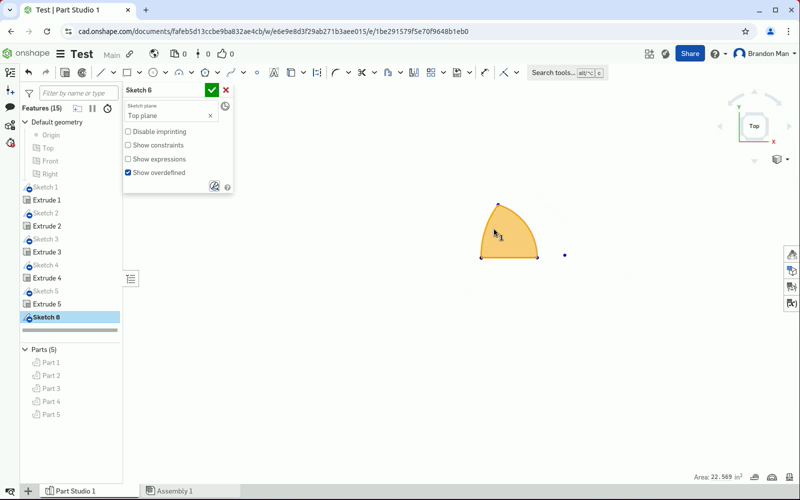
scroll(-6)
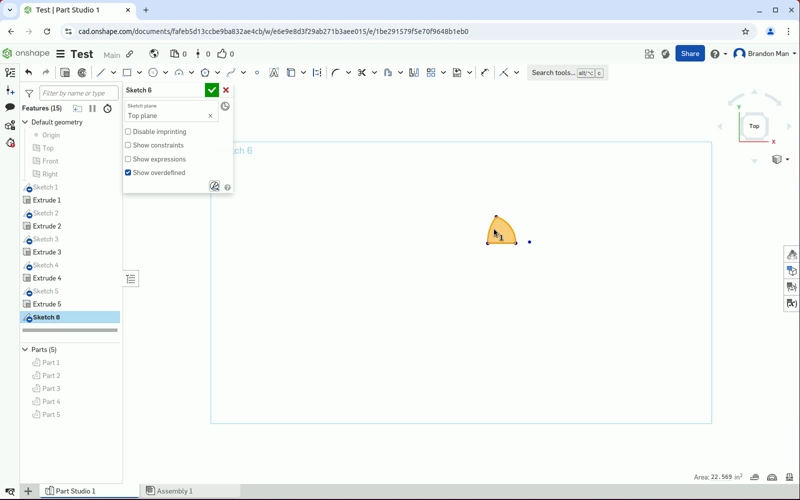
mouse_move(73, 352)
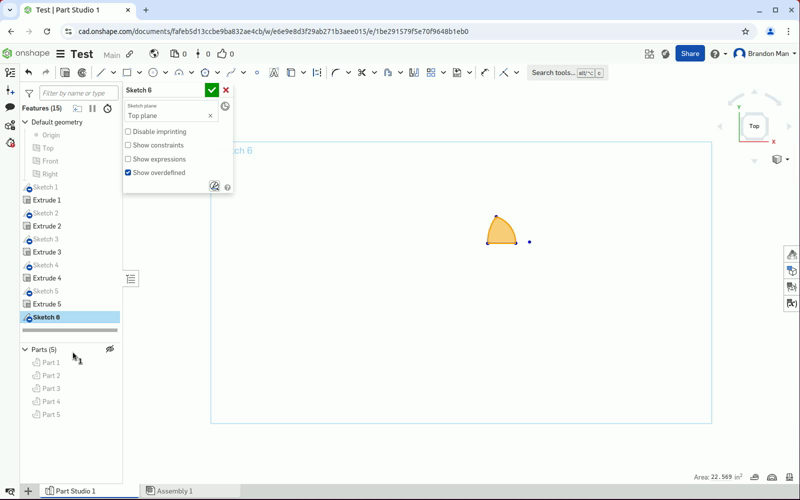
key(shift+y)
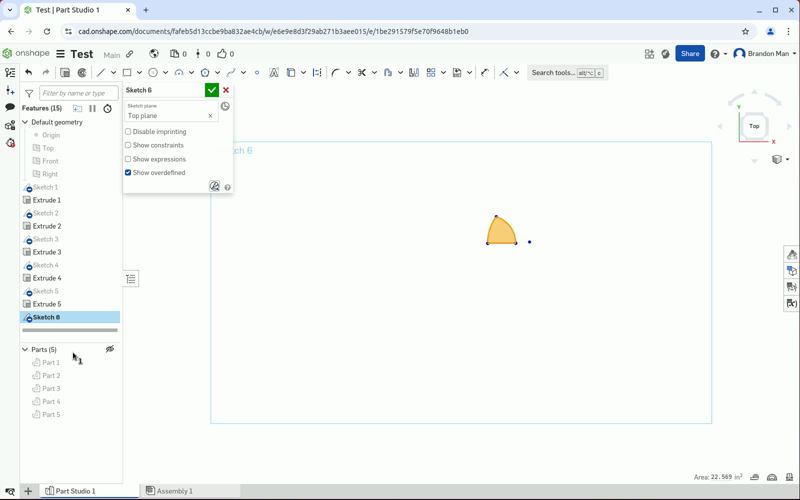
key(shift+e)
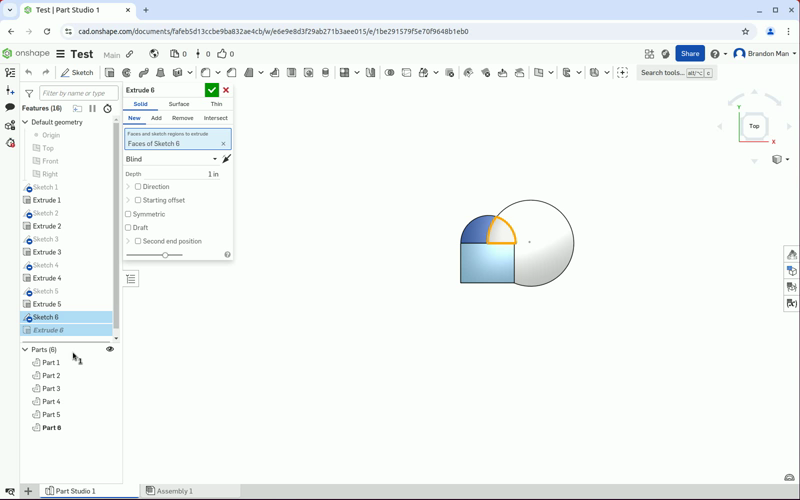
mouse_move(143, 106)
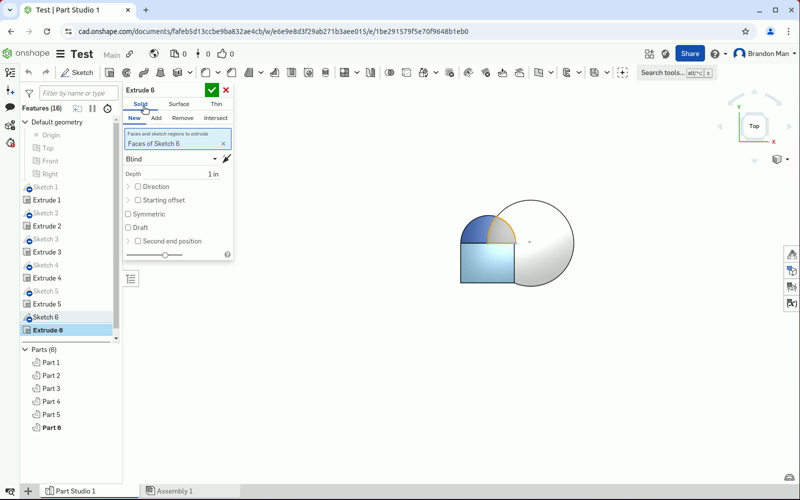
click(143, 106)
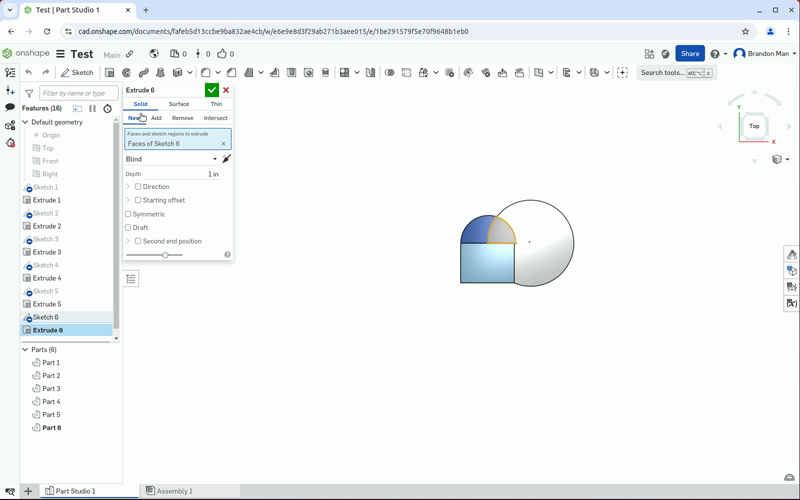
mouse_move(137, 120)
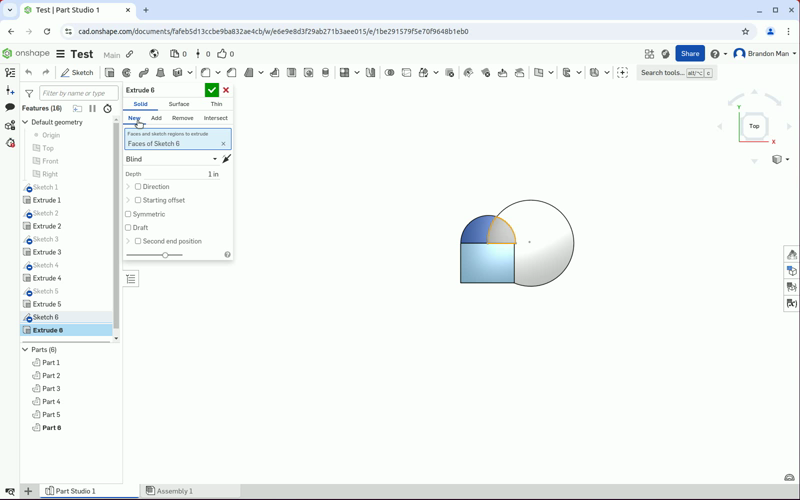
click(137, 120)
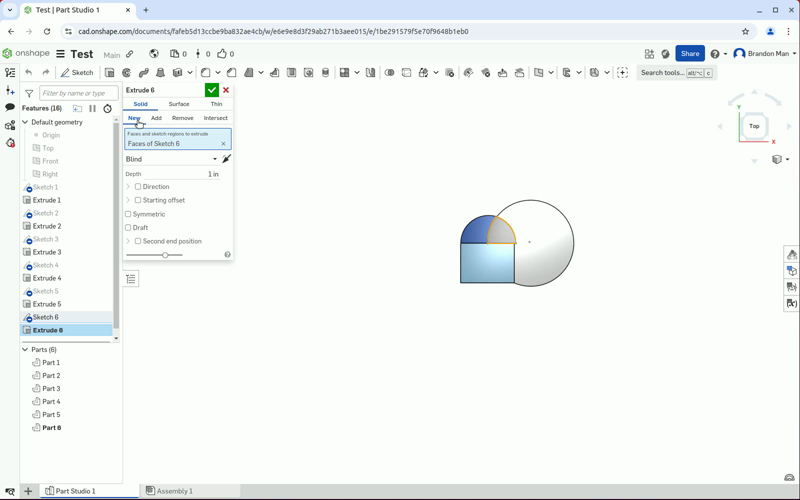
key(tab, 4)
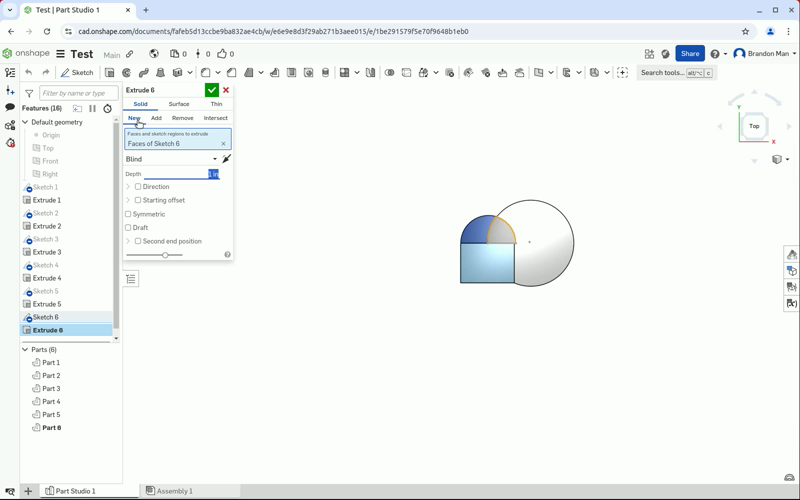
text(4.092)
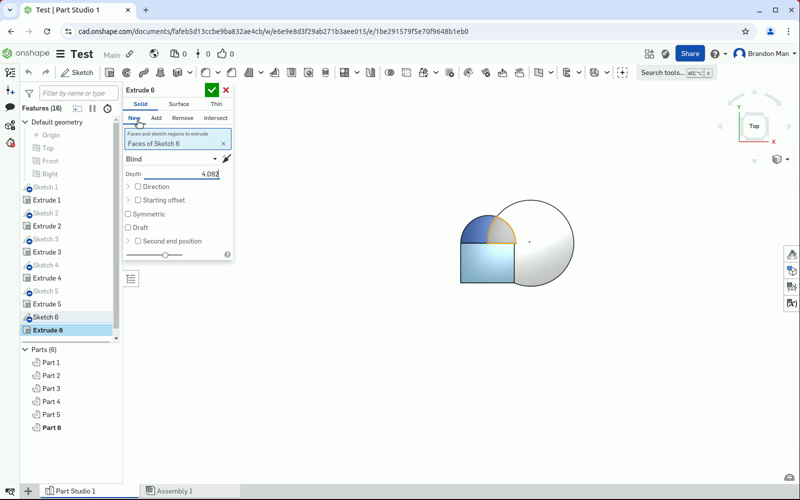
key(enter)
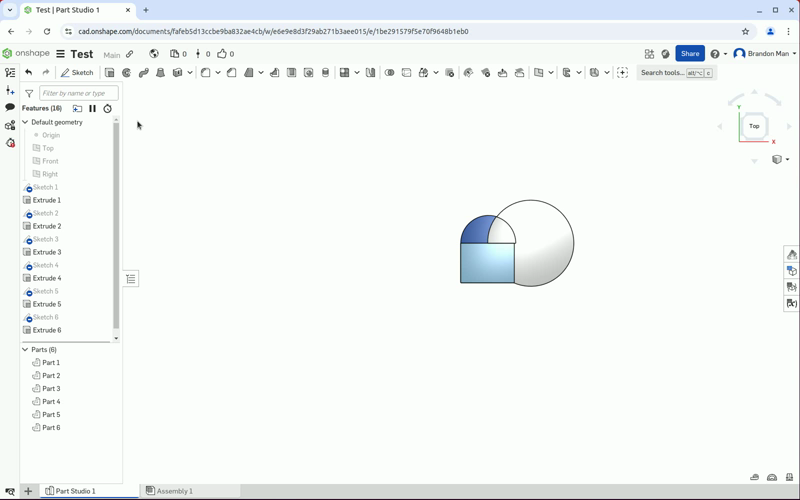
key(shift+h)
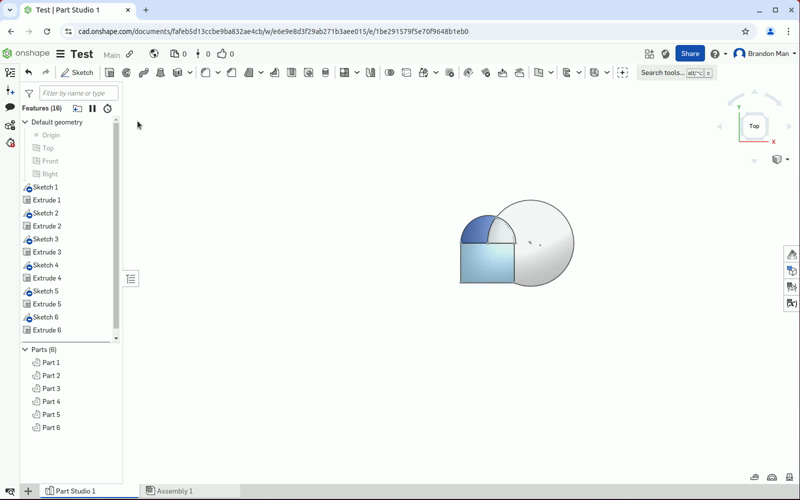
key(shift+h)
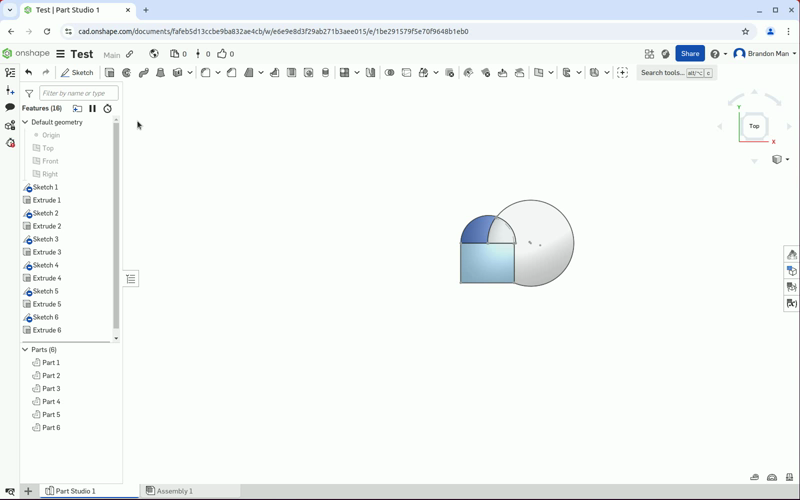
key(shift+7)
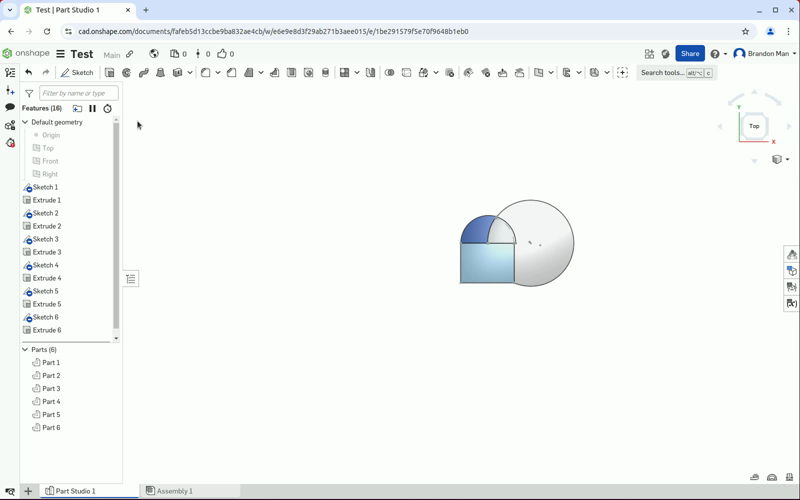
key(up, 3)
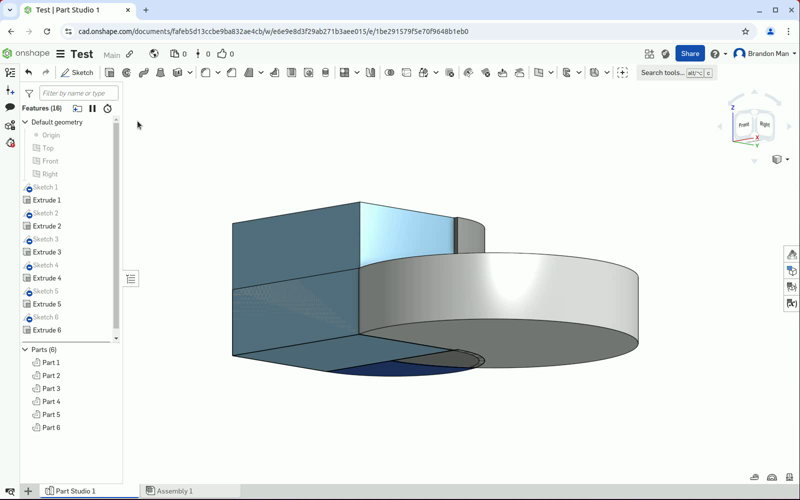
key(left, 3)
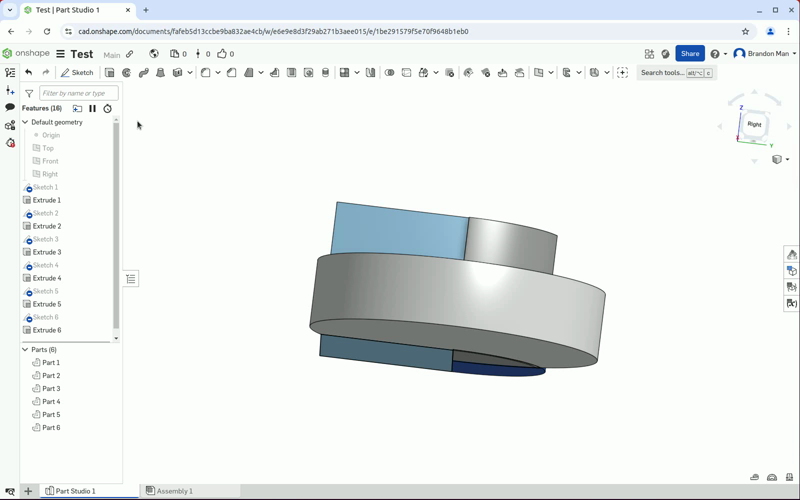
key(right, 3)
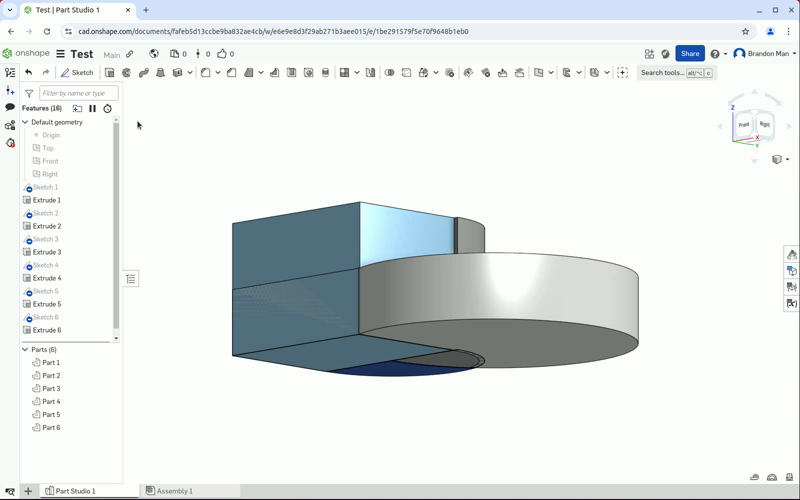
key(down, 3)
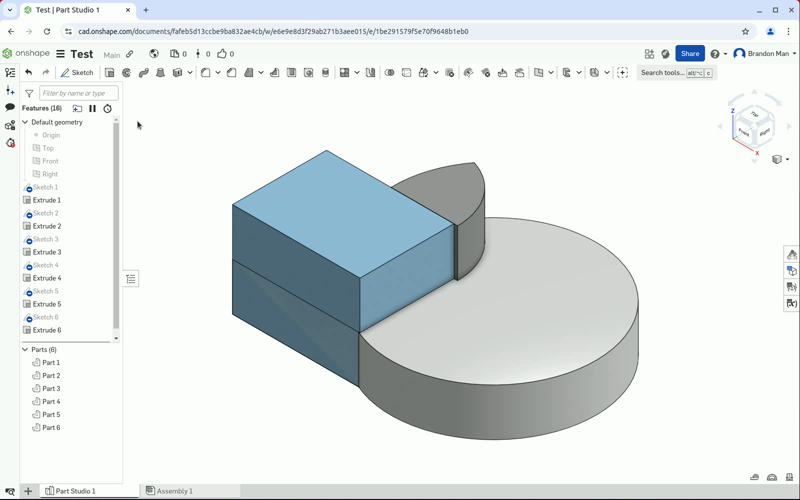
mouse_move(69, 189)
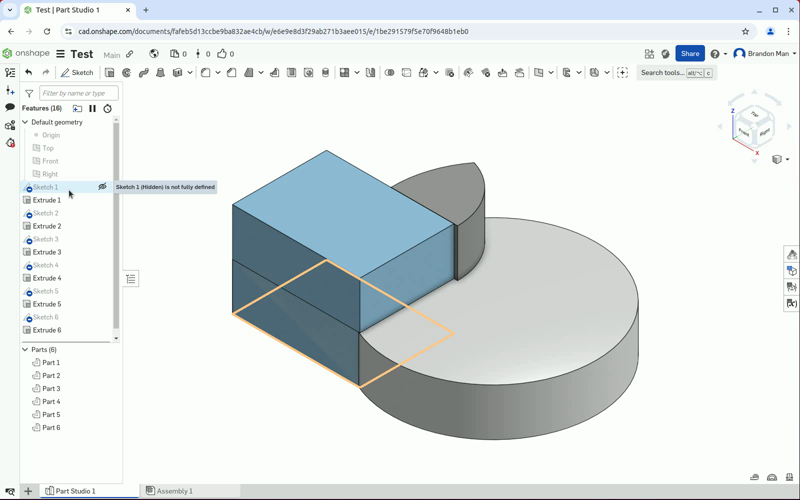
click(69, 189)